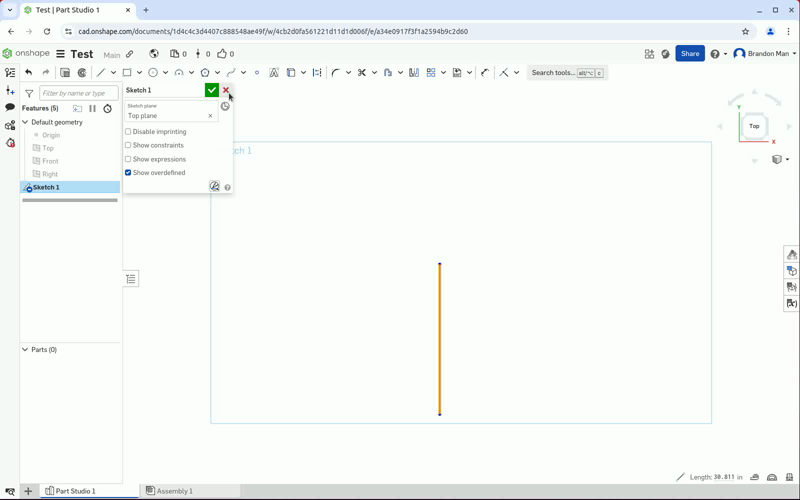
key(shift+h)
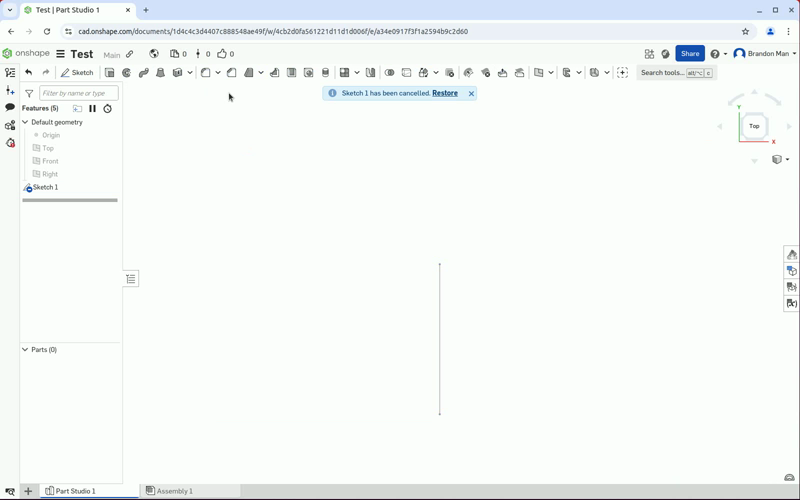
key(shift+s)
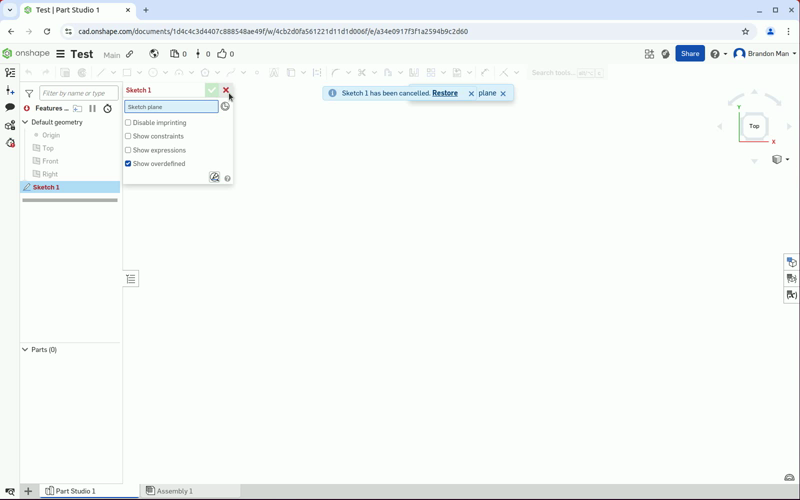
mouse_move(73, 150)
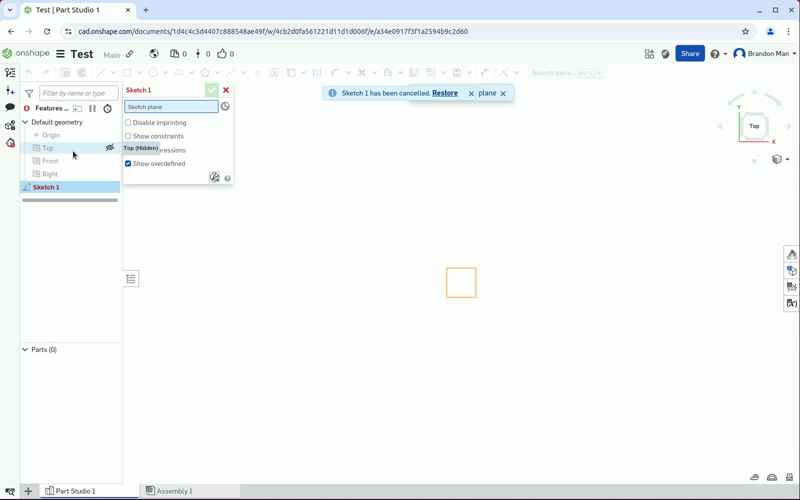
click(73, 150)
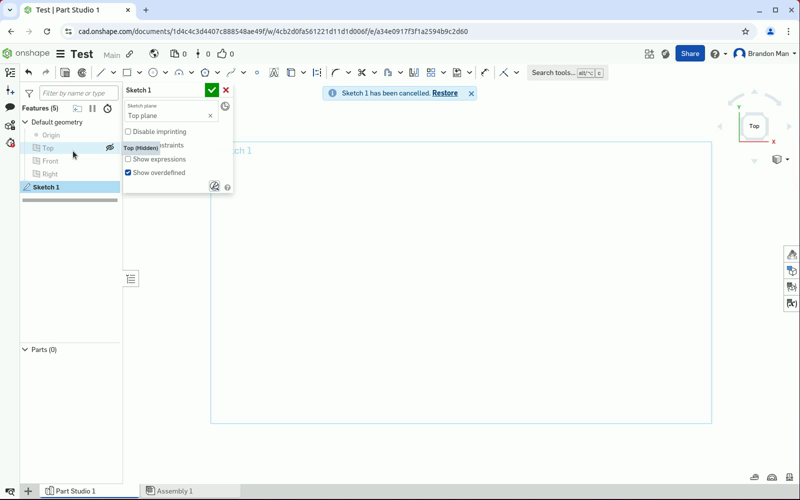
mouse_move(73, 352)
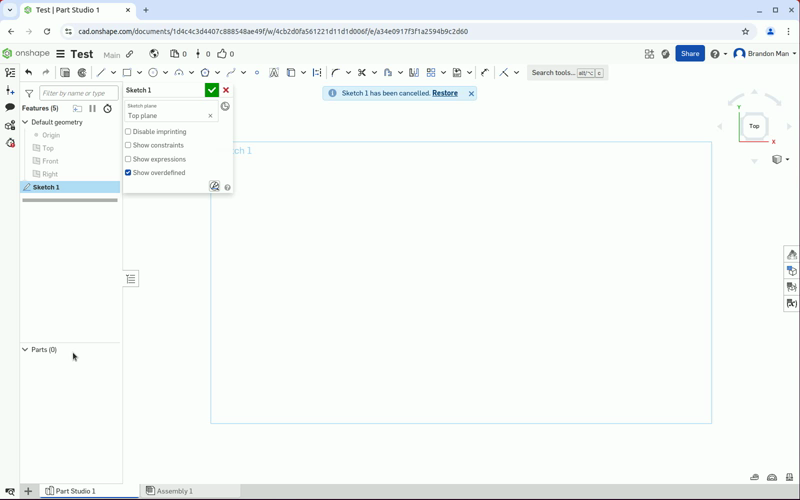
key(y)
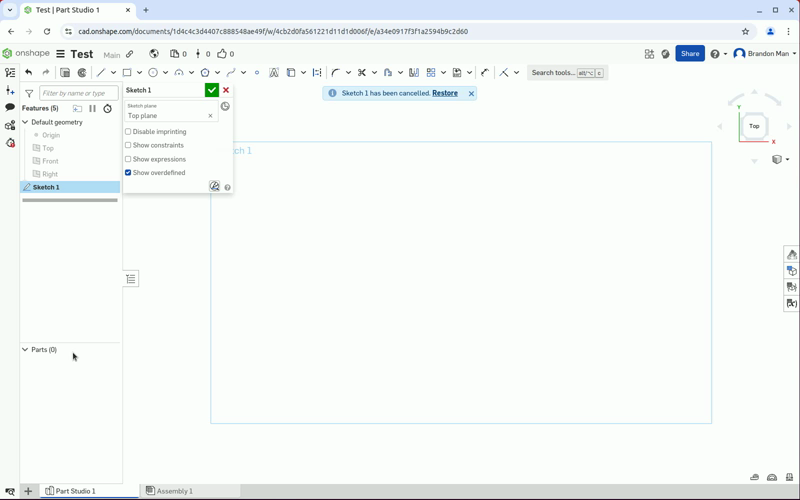
key(l)
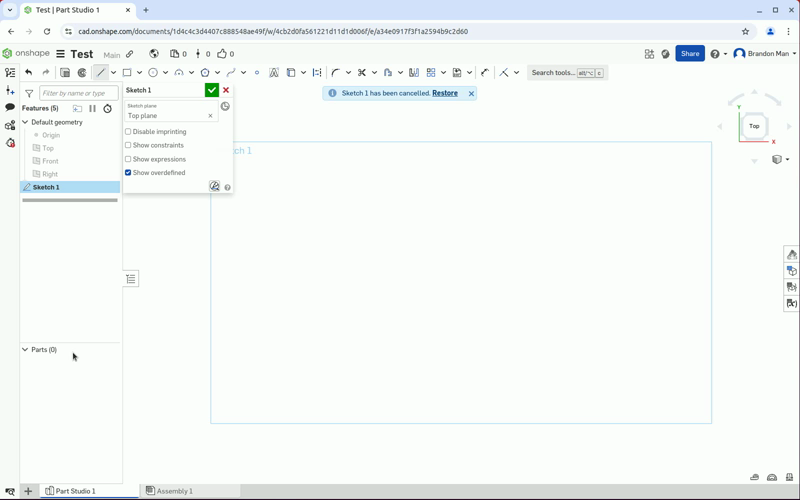
key_down(shift)
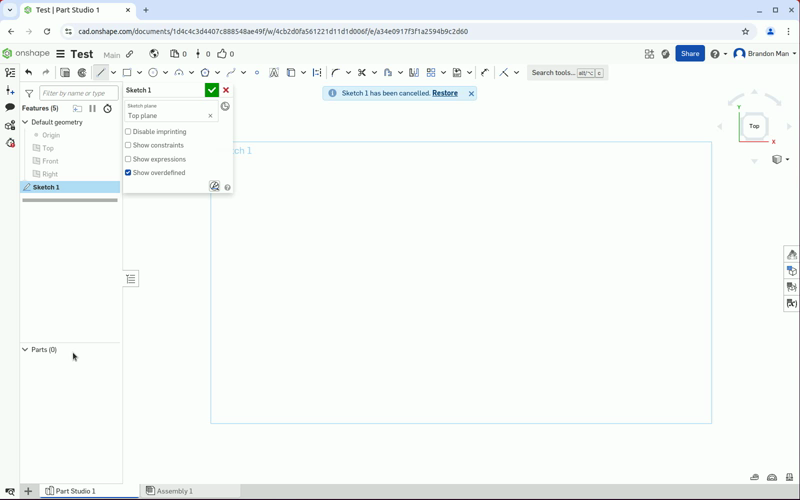
mouse_move(351, 335)
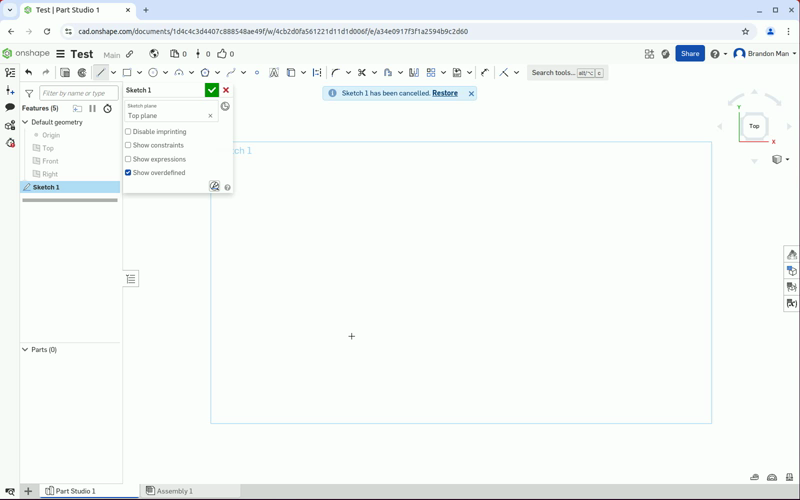
click(351, 335)
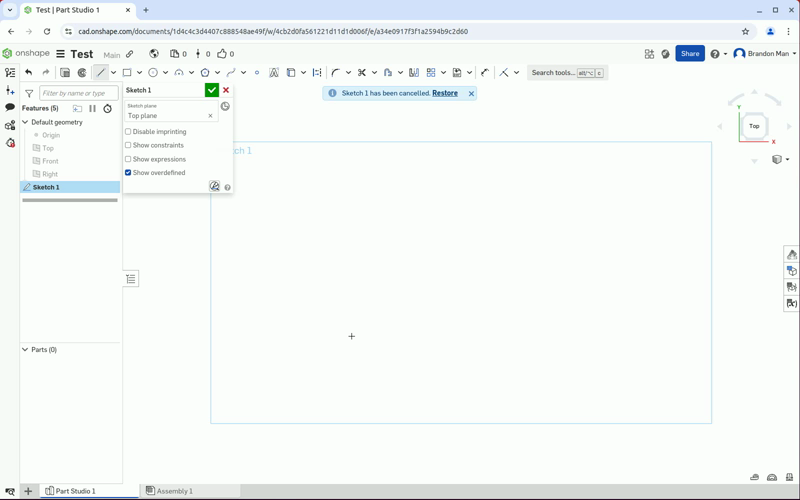
key_up(shift)
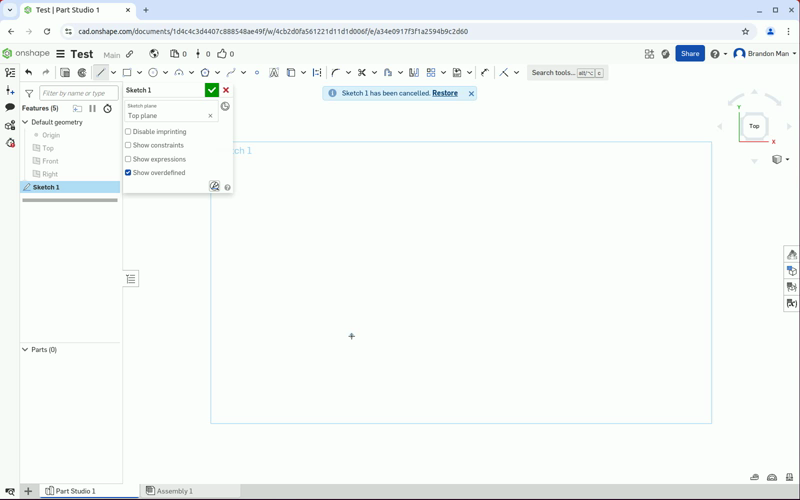
key_down(shift)
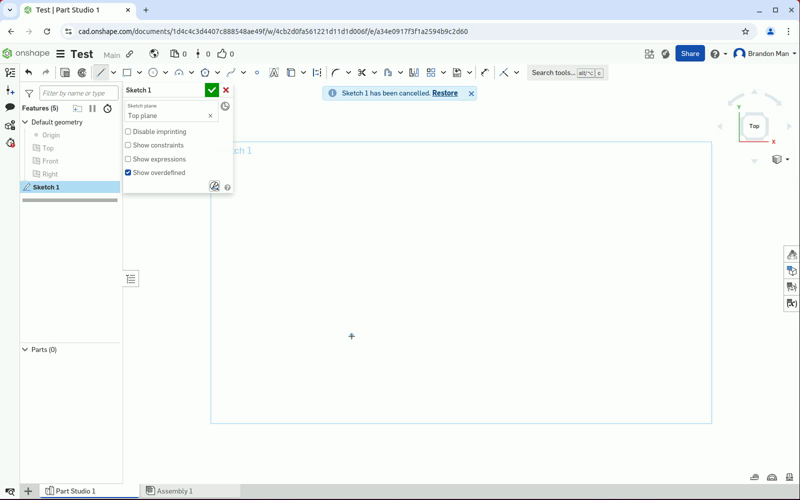
mouse_move(569, 335)
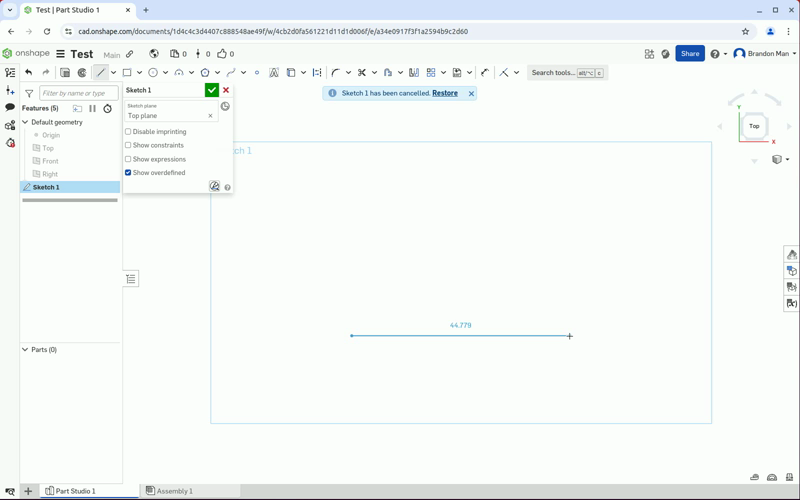
click(569, 335)
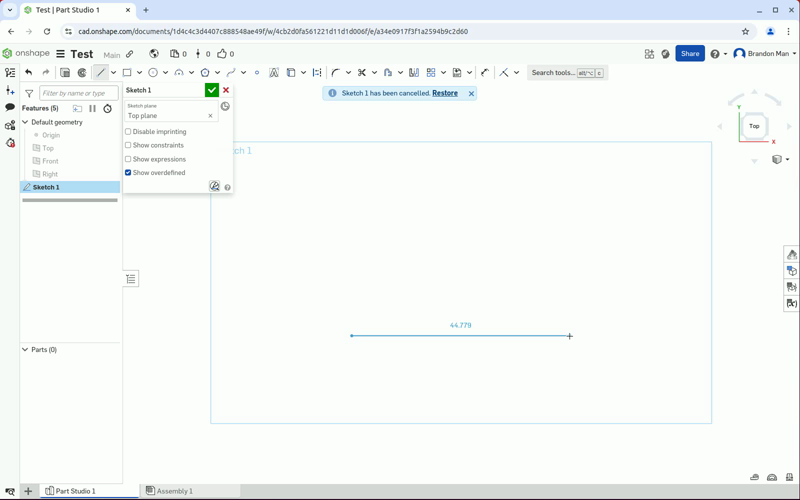
key_up(shift)
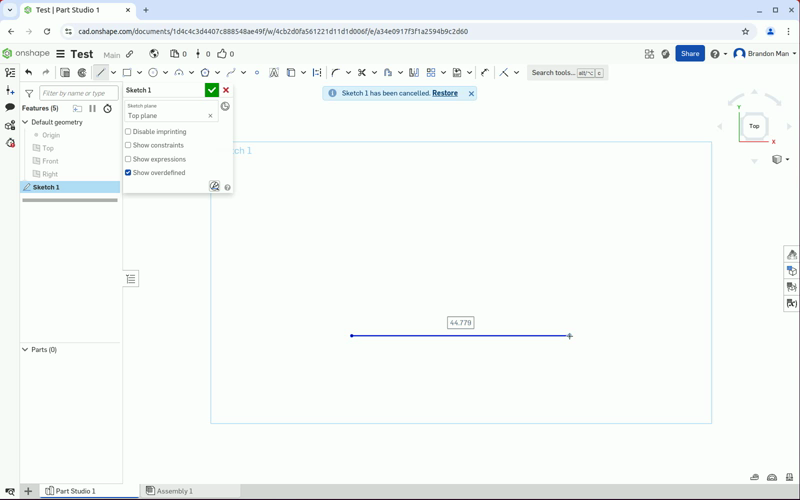
key_down(shift)
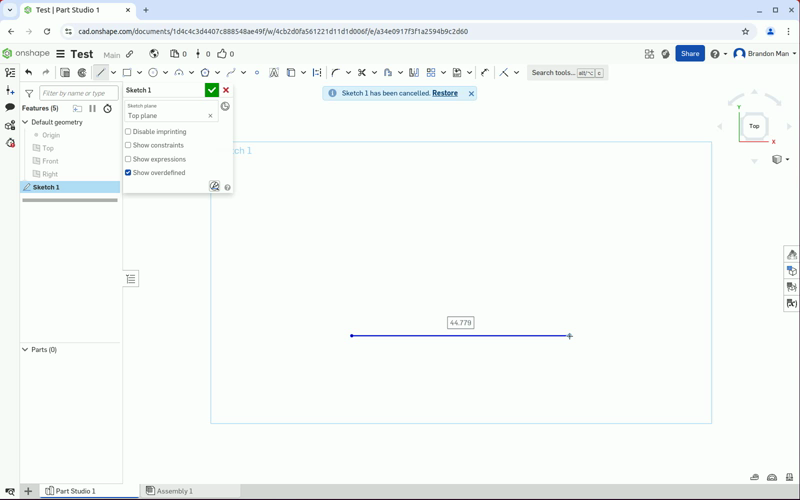
mouse_move(569, 230)
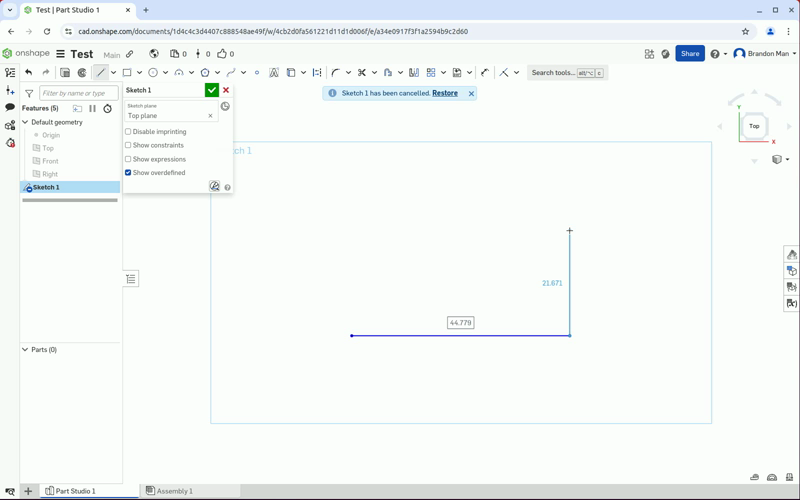
click(569, 230)
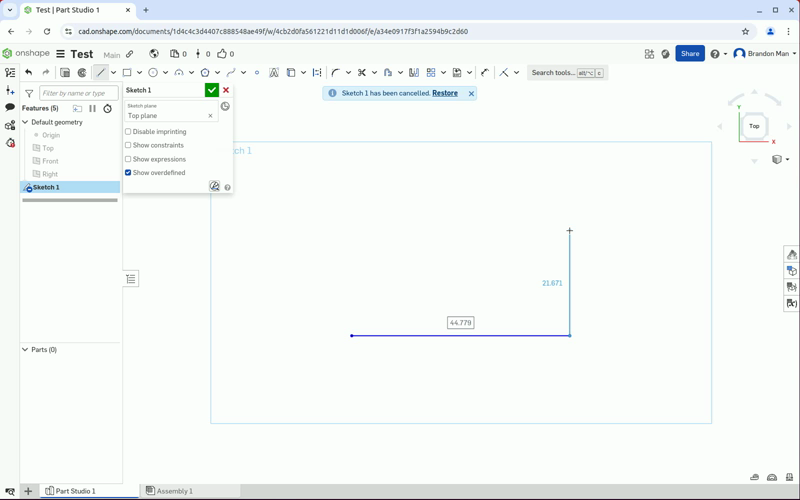
key_up(shift)
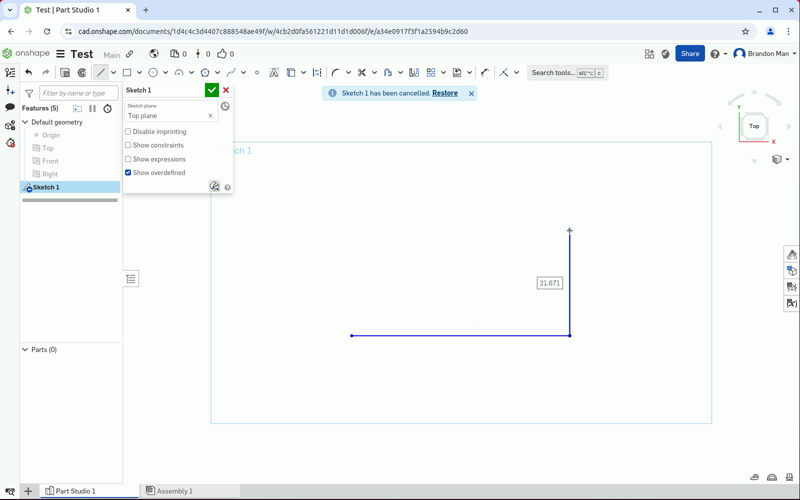
key_down(shift)
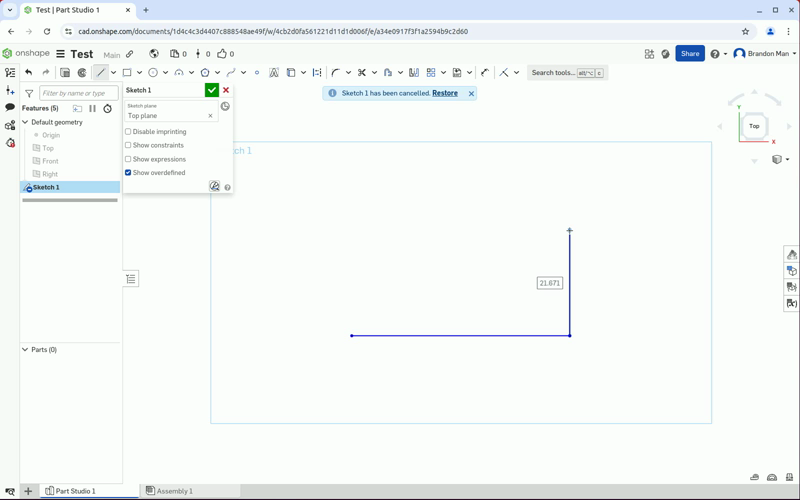
mouse_move(351, 230)
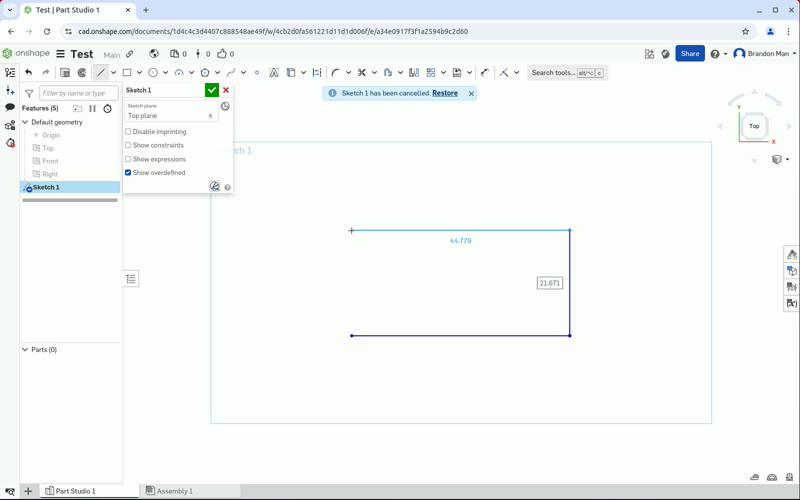
click(351, 230)
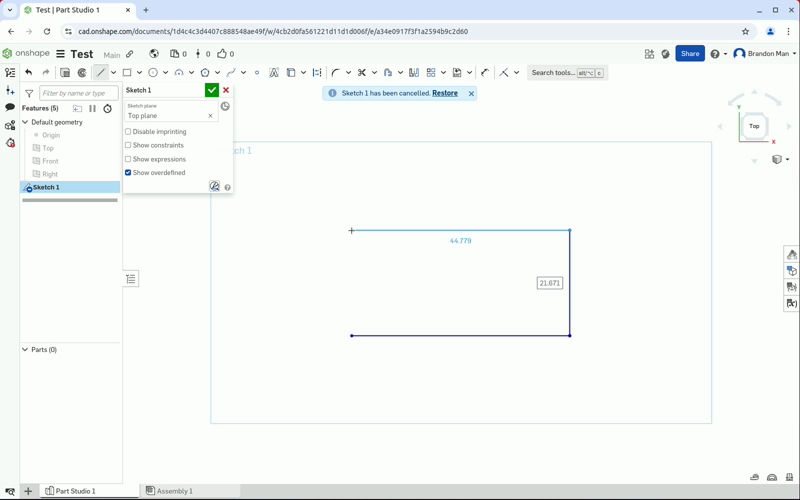
key_up(shift)
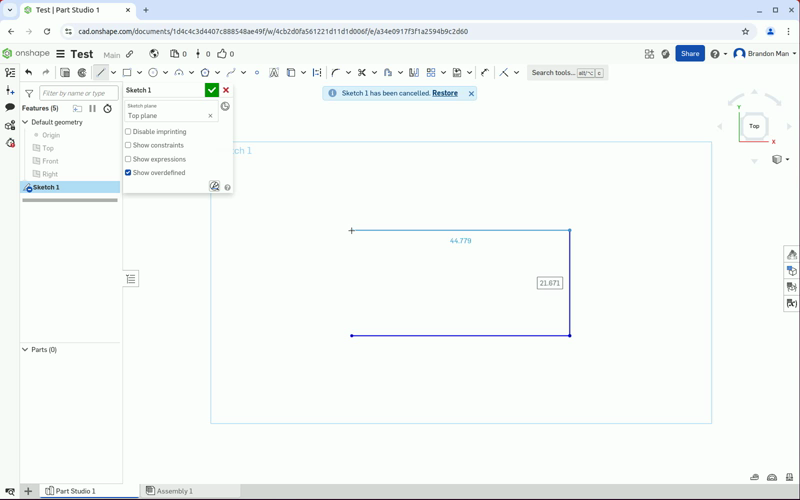
key_down(shift)
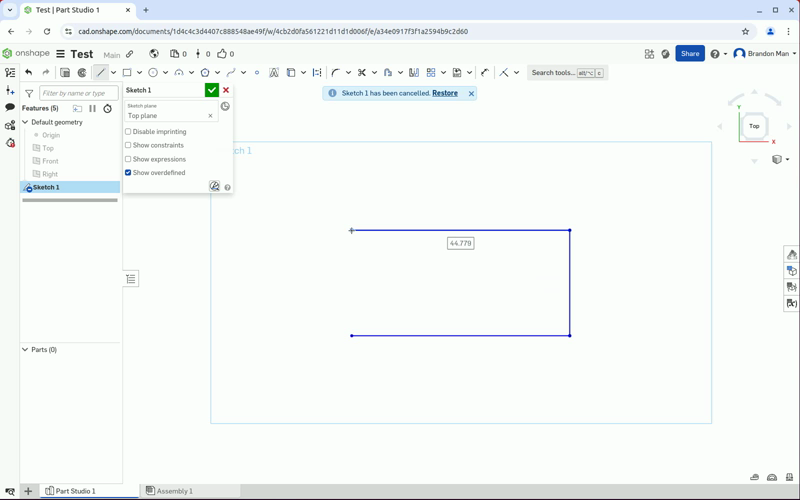
mouse_move(351, 335)
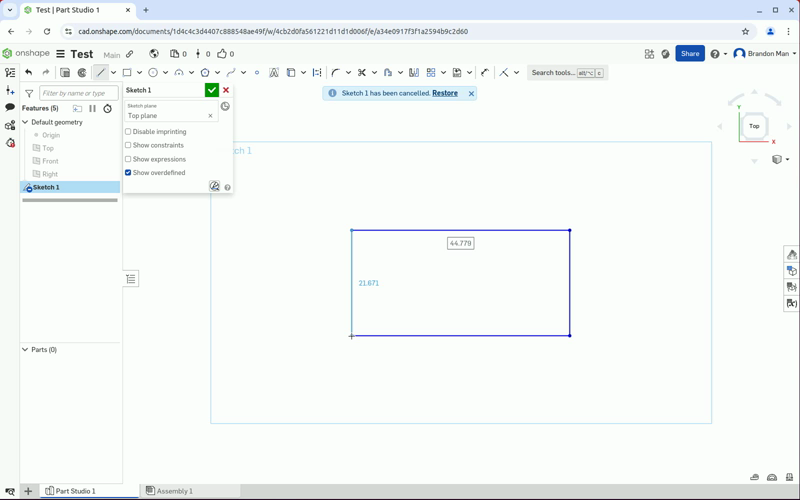
key_up(shift)
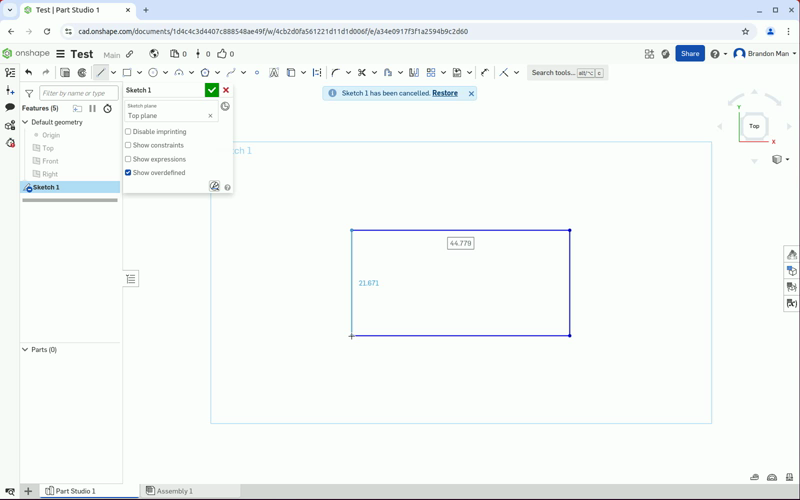
click(351, 335)
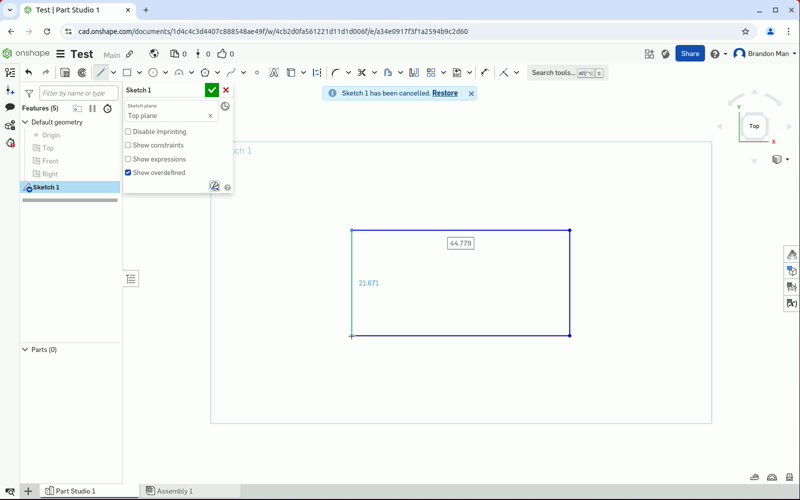
key(esc)
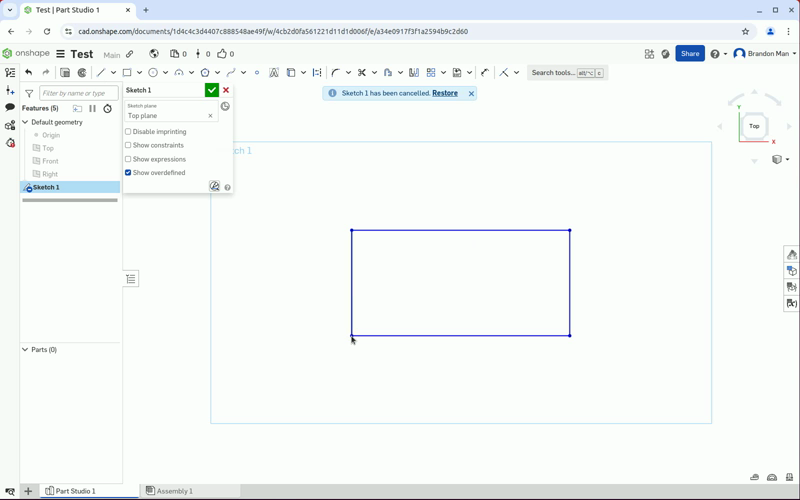
mouse_move(538, 279)
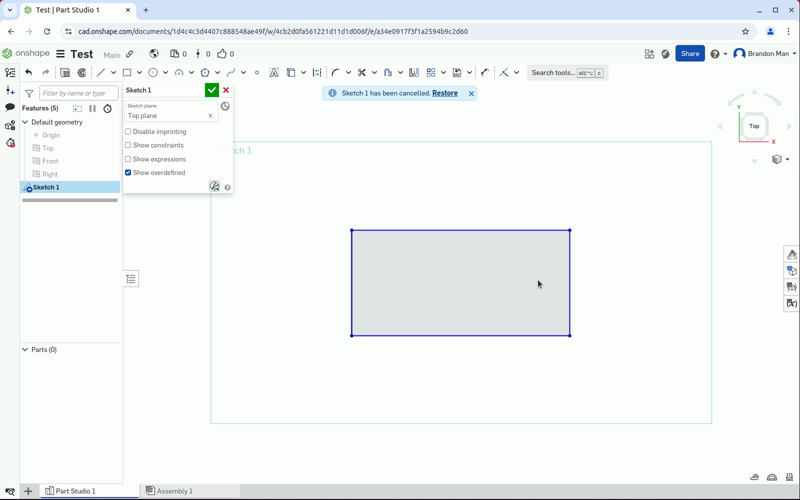
click(538, 279)
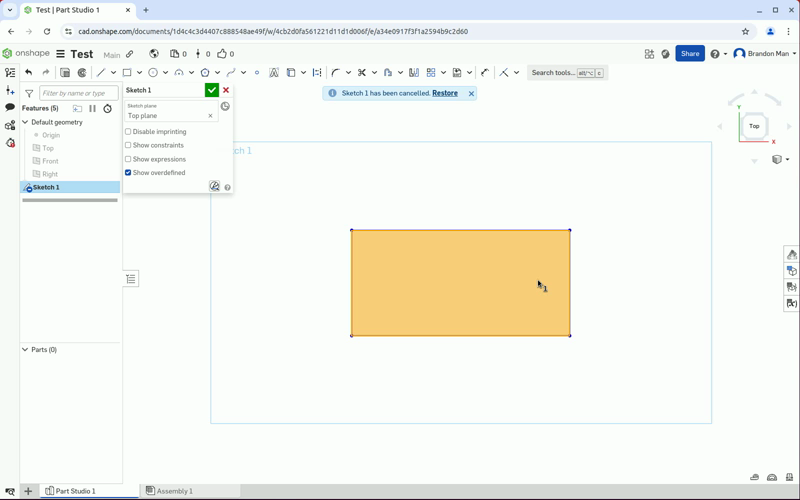
mouse_move(73, 352)
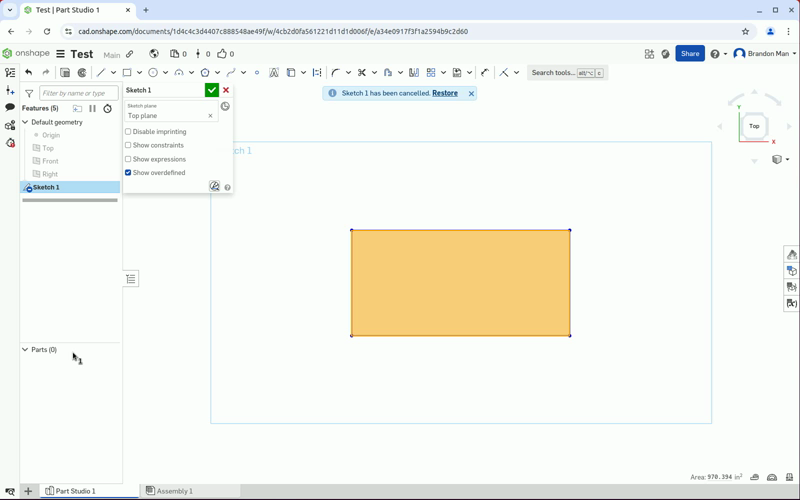
key(shift+y)
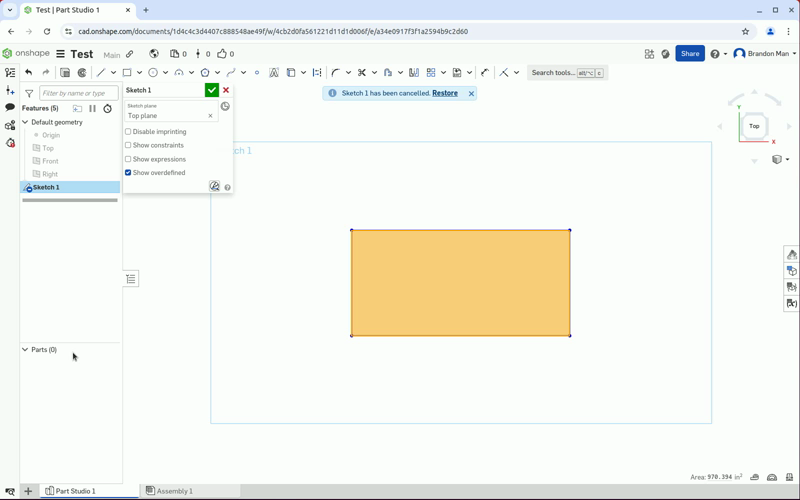
key(shift+e)
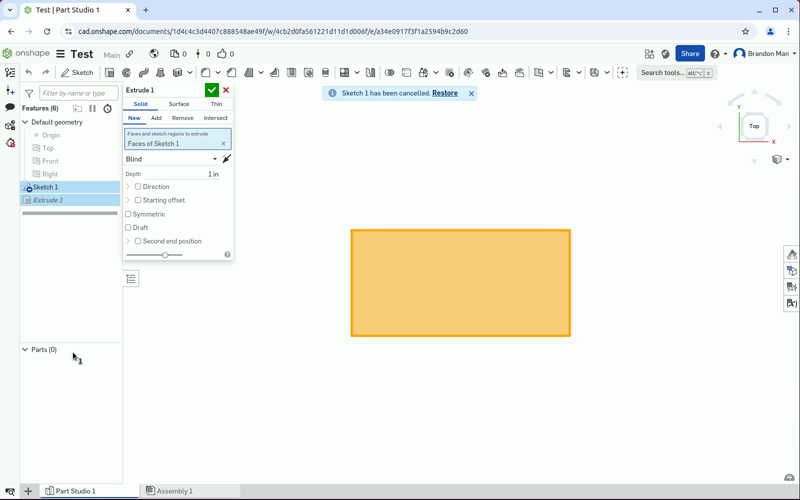
mouse_move(143, 106)
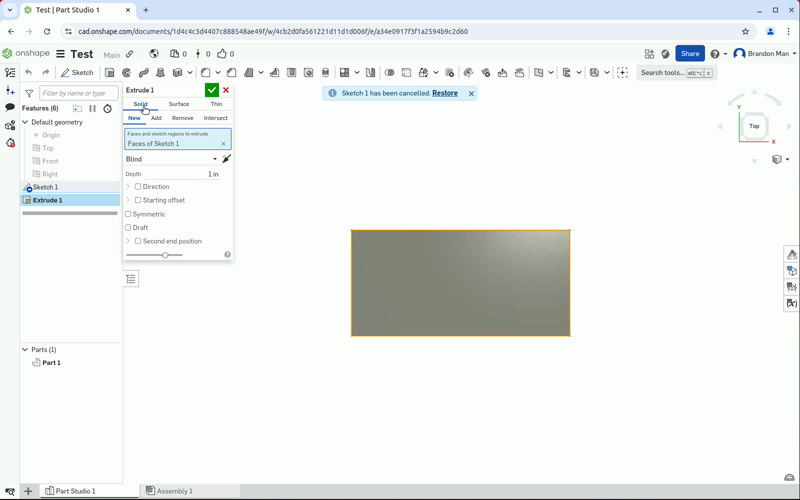
click(143, 106)
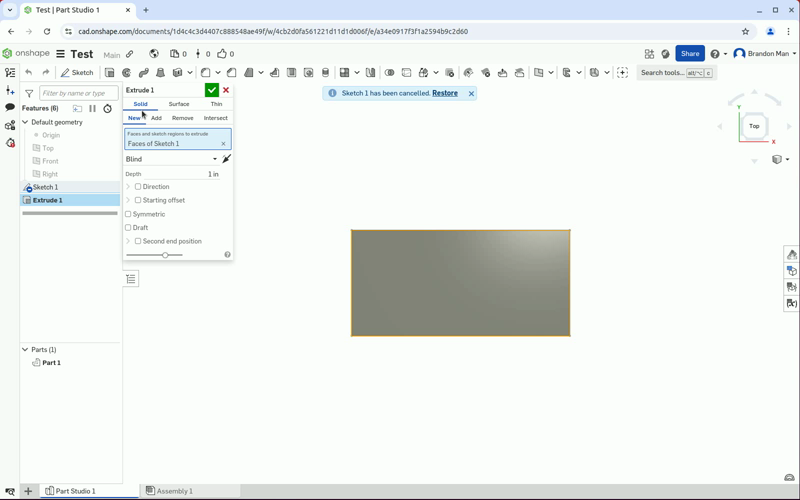
mouse_move(137, 120)
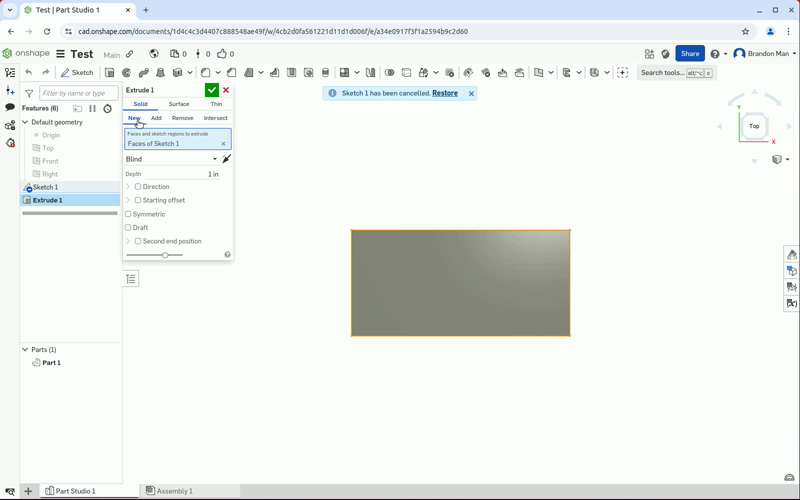
click(137, 120)
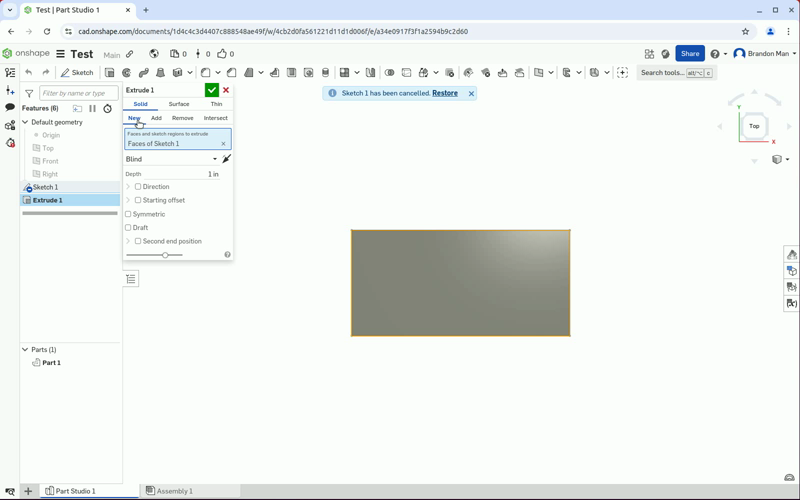
key(tab, 4)
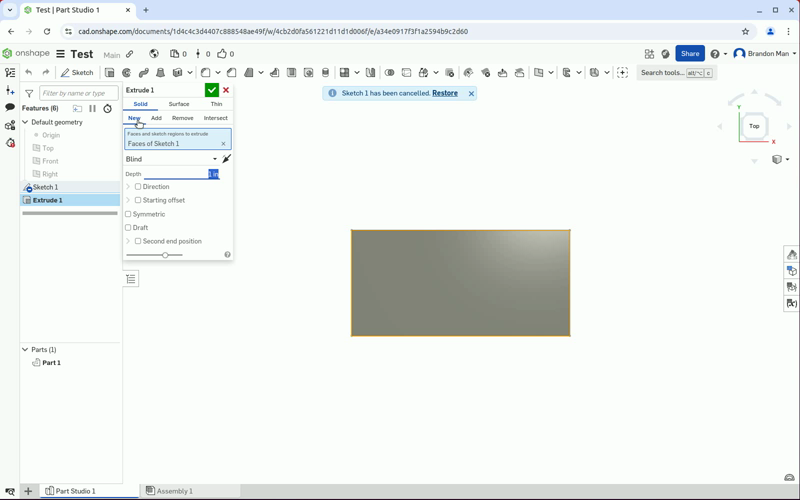
text(4.574)
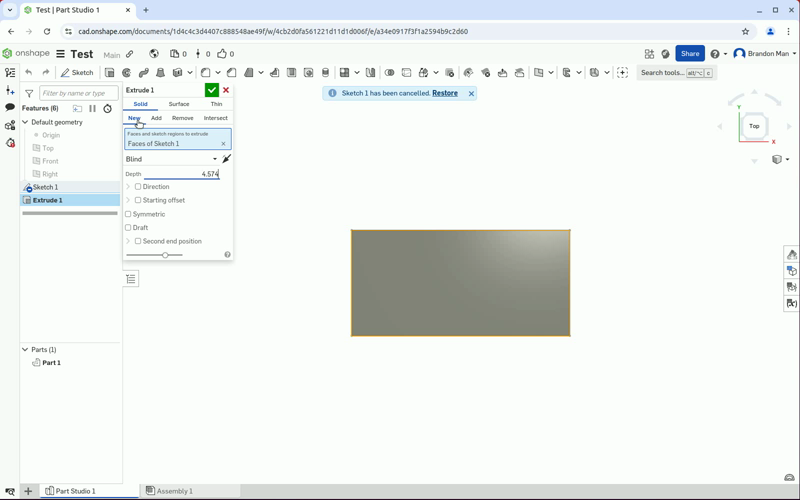
key(enter)
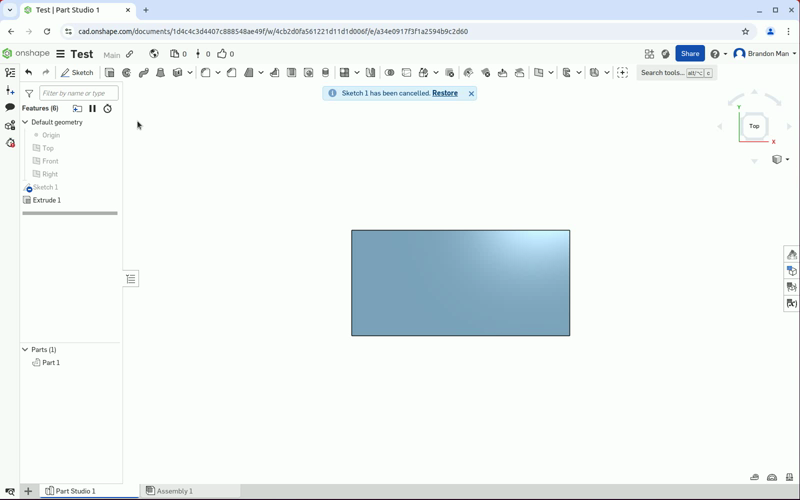
key(shift+h)
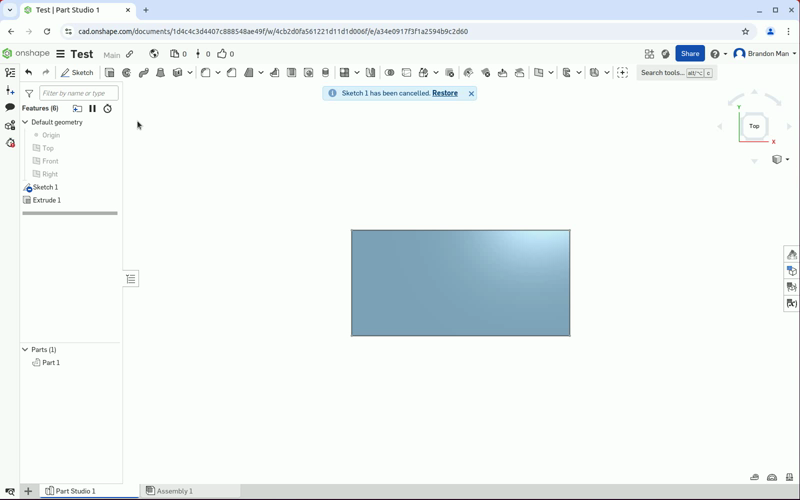
key(shift+h)
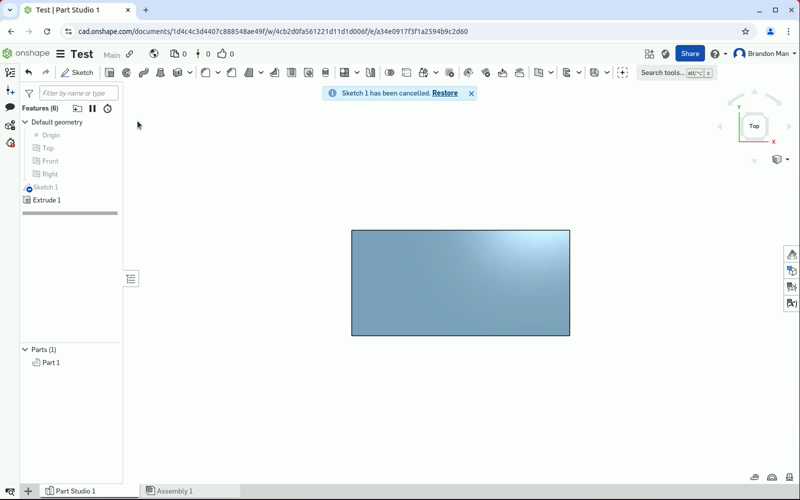
mouse_move(73, 189)
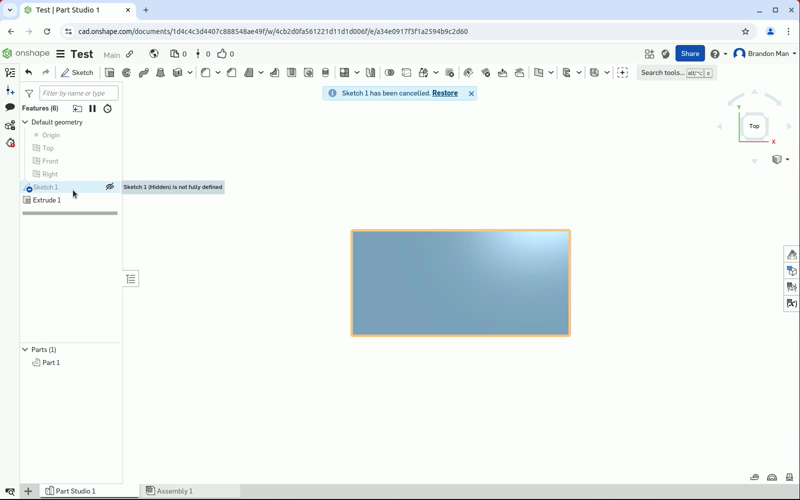
click(73, 189)
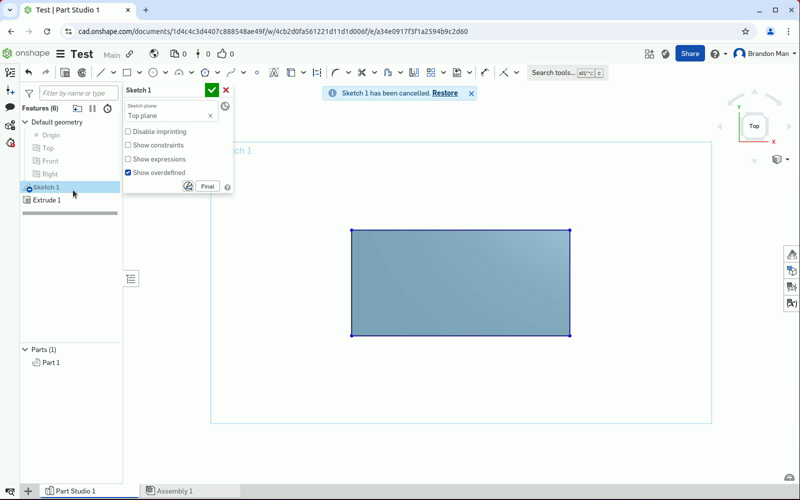
mouse_move(229, 92)
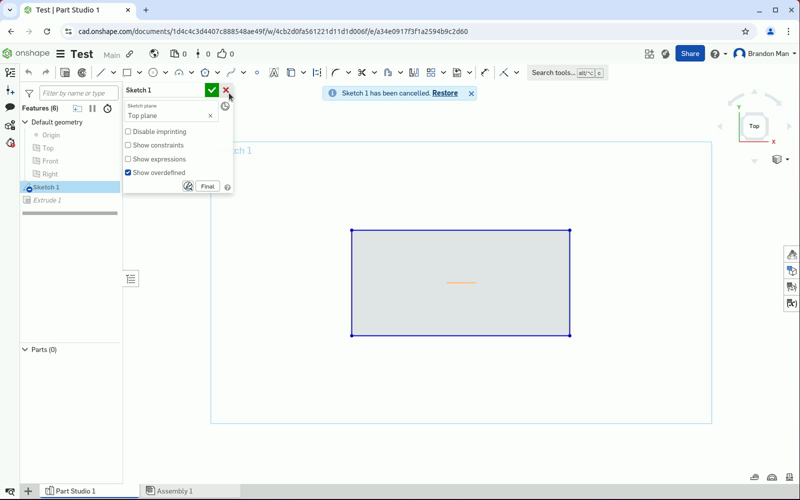
click(229, 92)
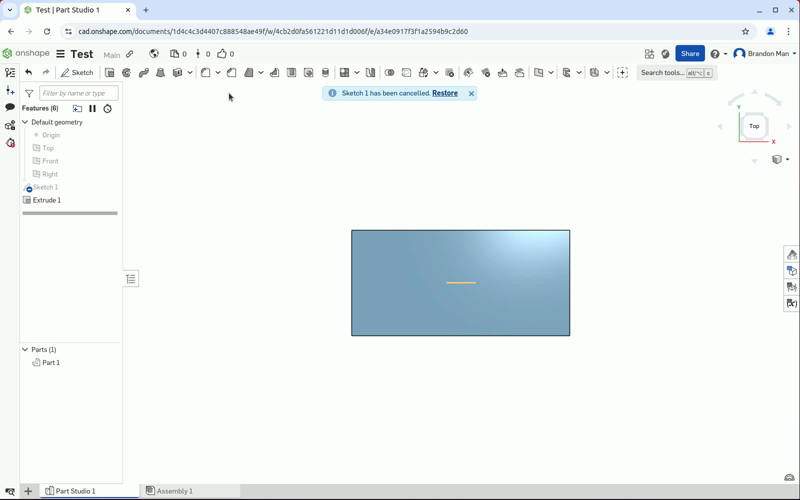
mouse_move(73, 352)
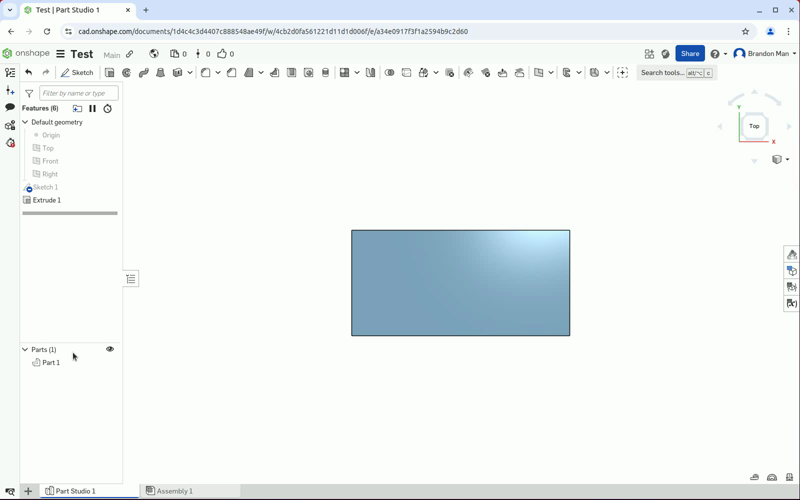
key(y)
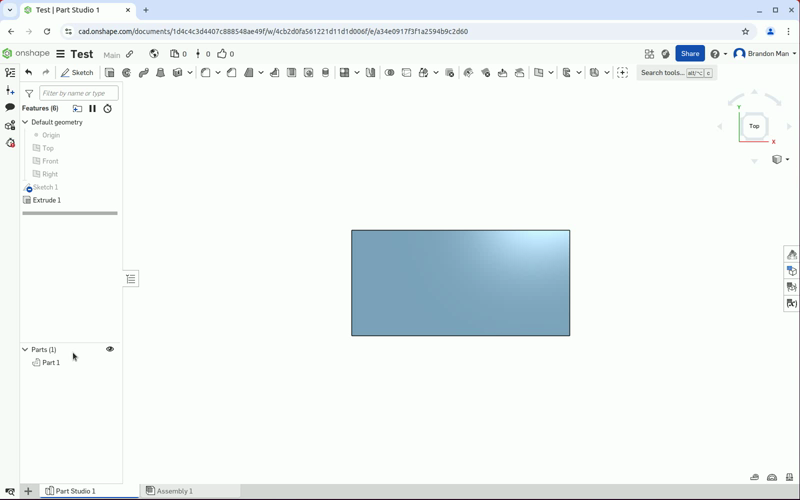
key(shift+p)
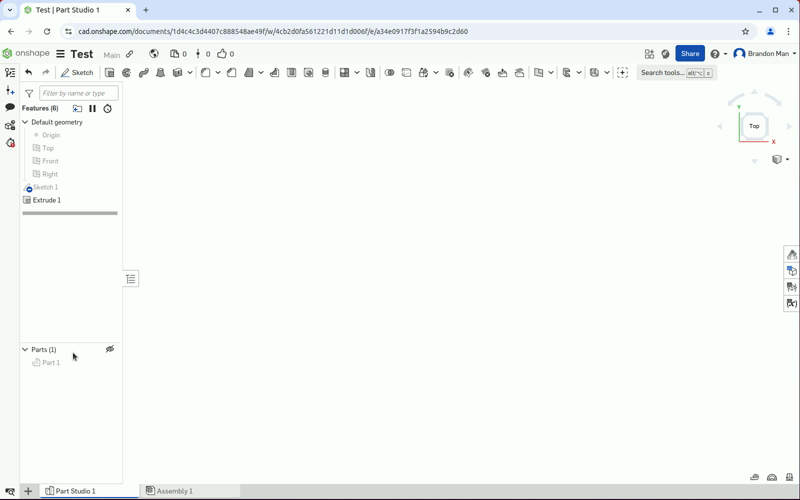
key(space)
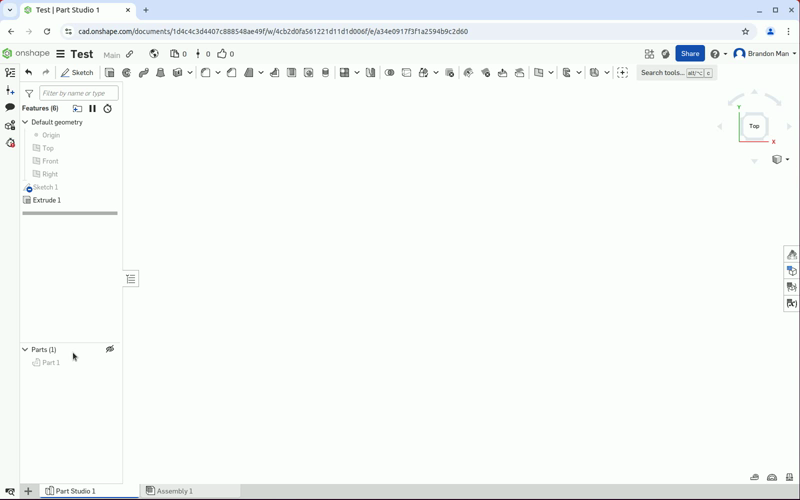
key_down(shift)
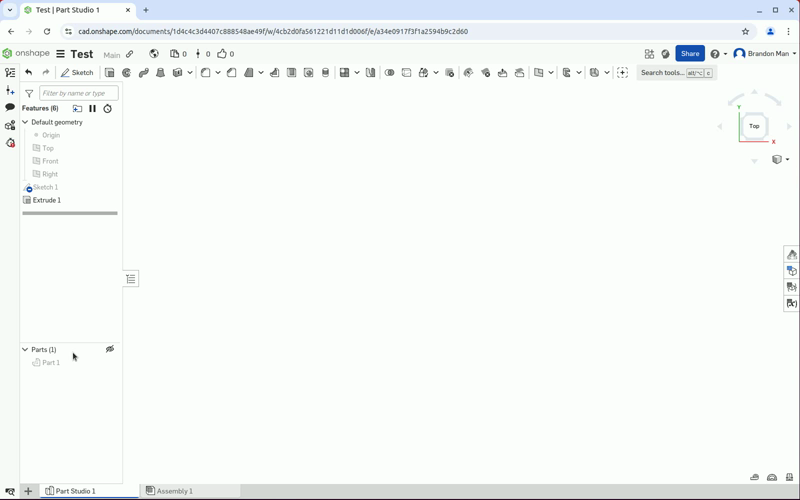
key(up)
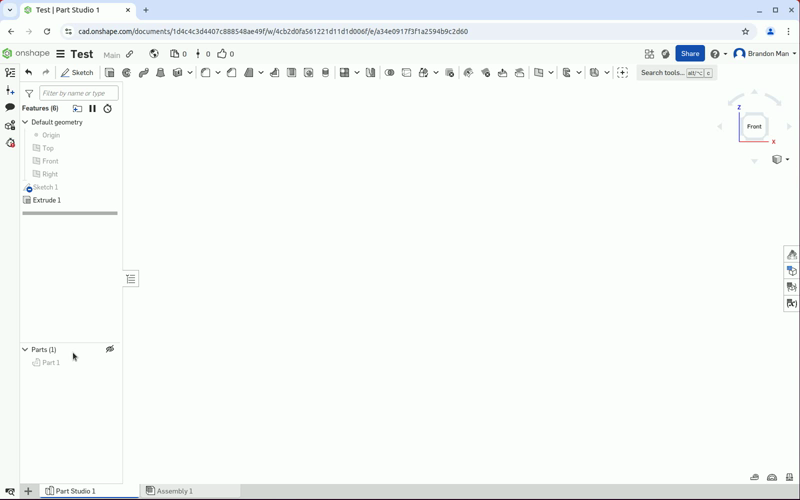
key_up(shift)
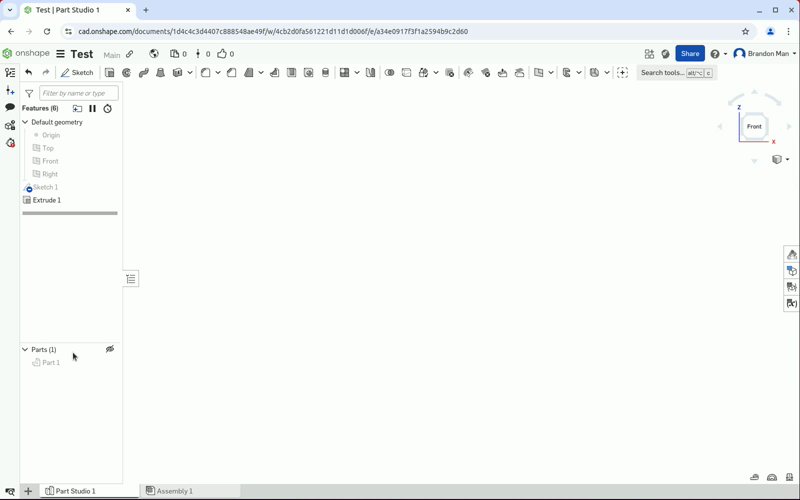
key(space)
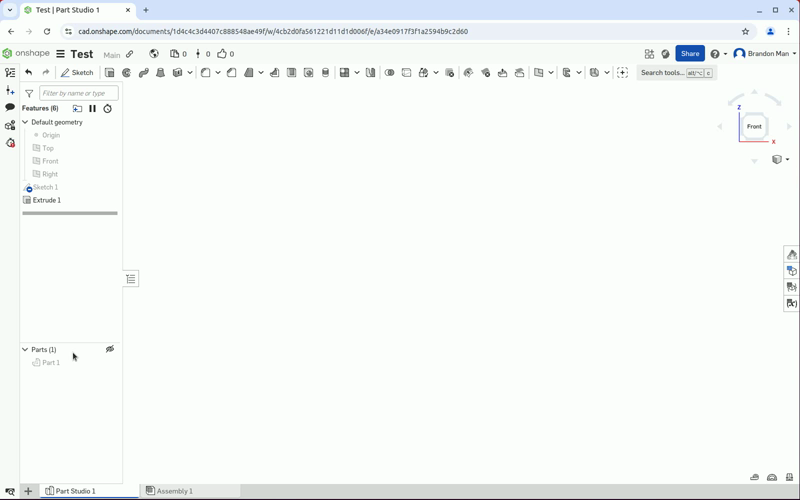
key_down(shift)
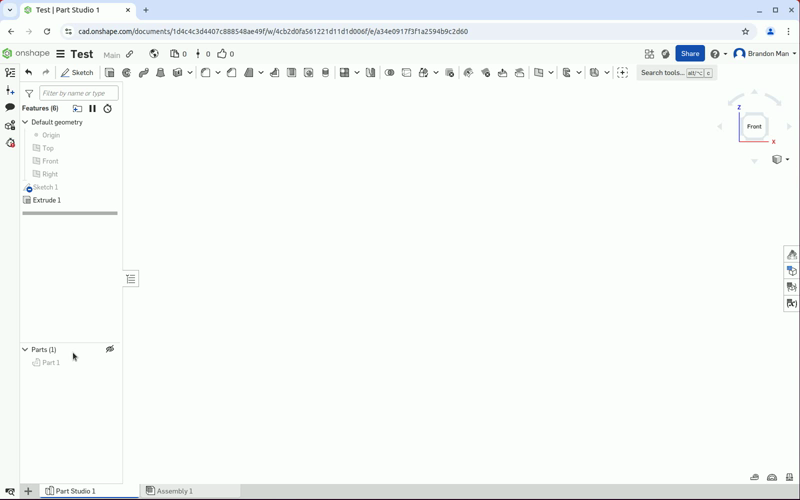
key(left)
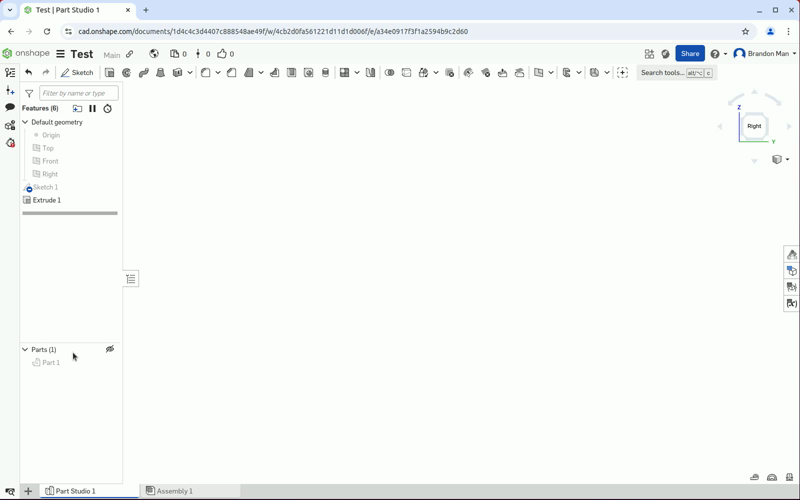
key_up(shift)
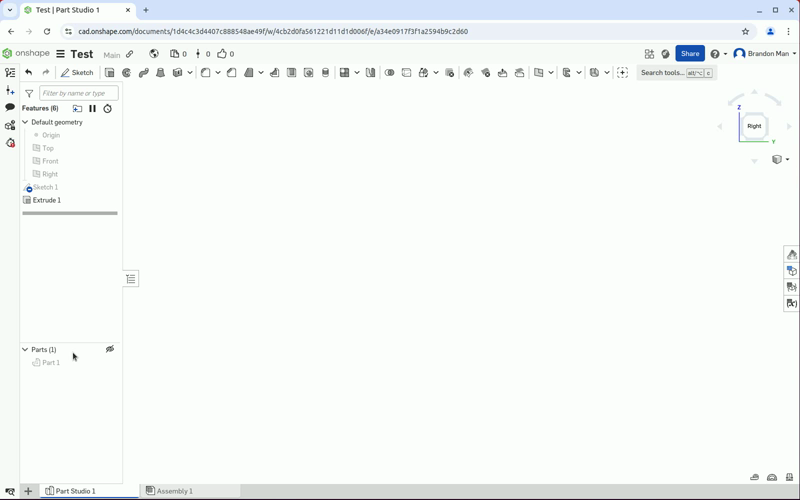
mouse_move(73, 352)
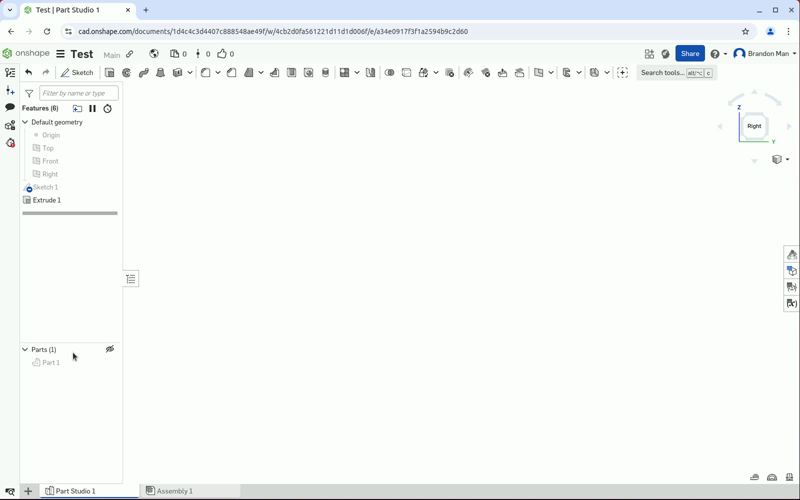
key(shift+y)
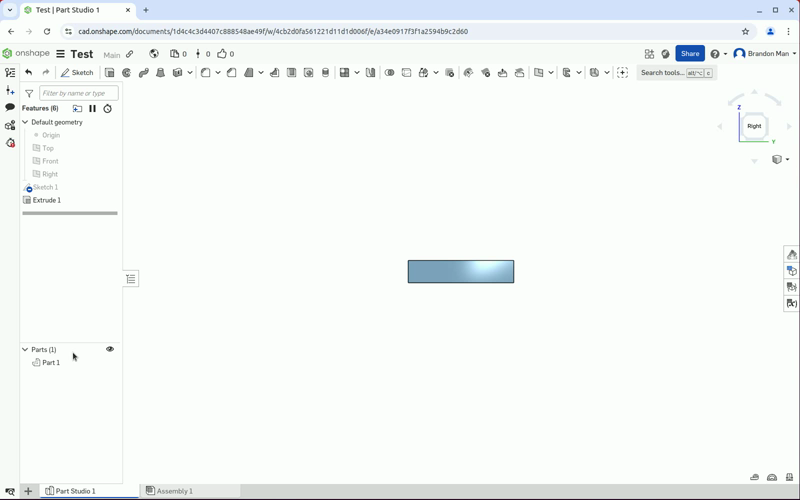
mouse_move(541, 75)
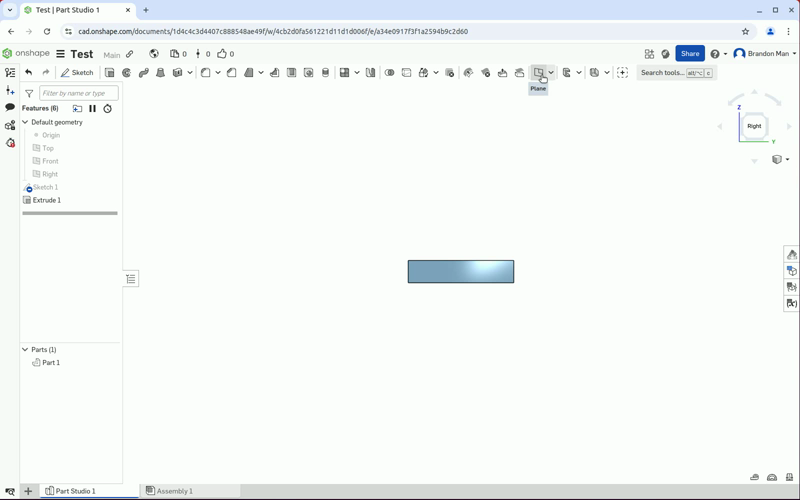
click(541, 75)
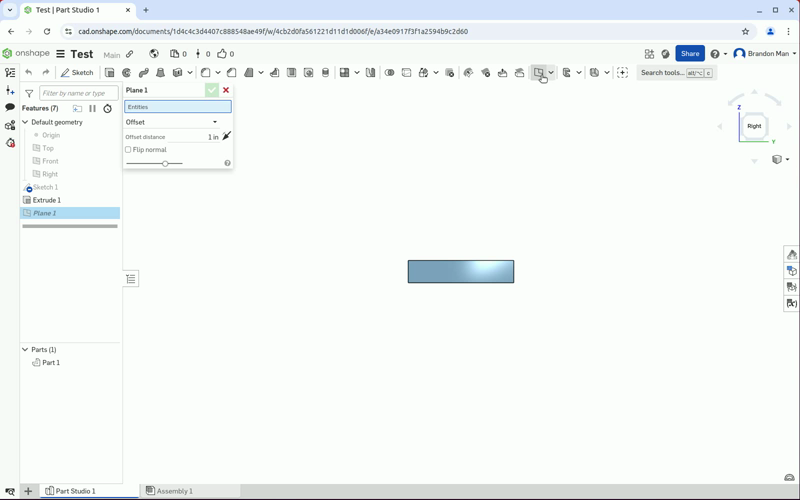
mouse_move(73, 176)
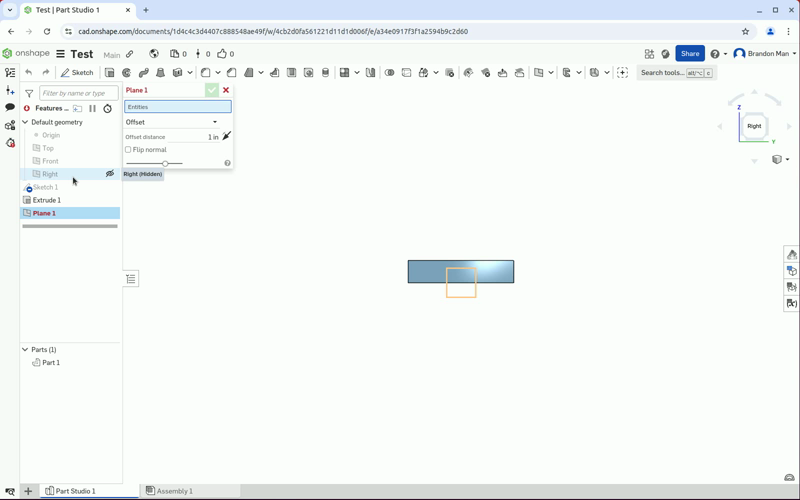
click(73, 176)
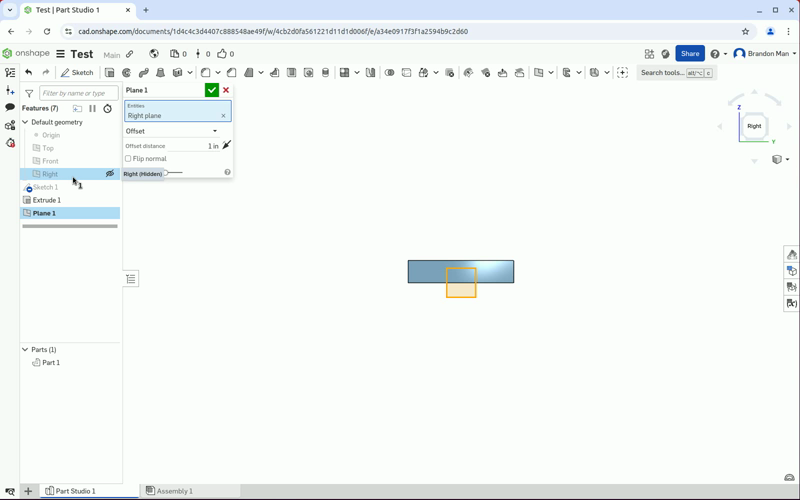
key(tab, 2)
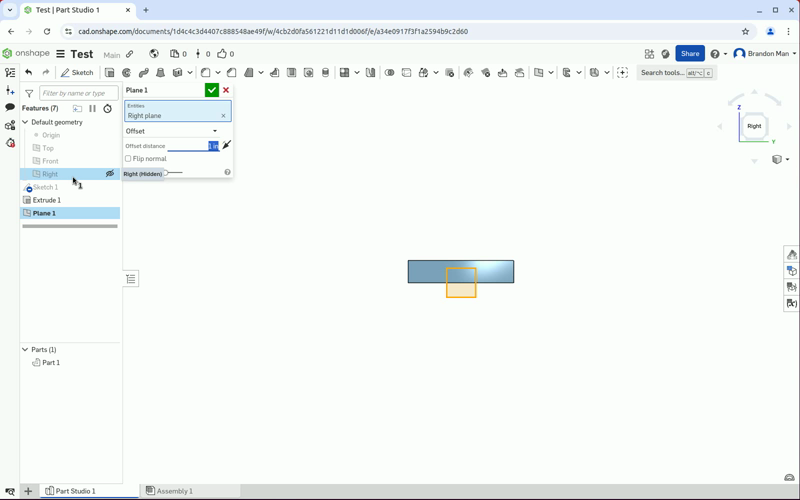
text(22.4)
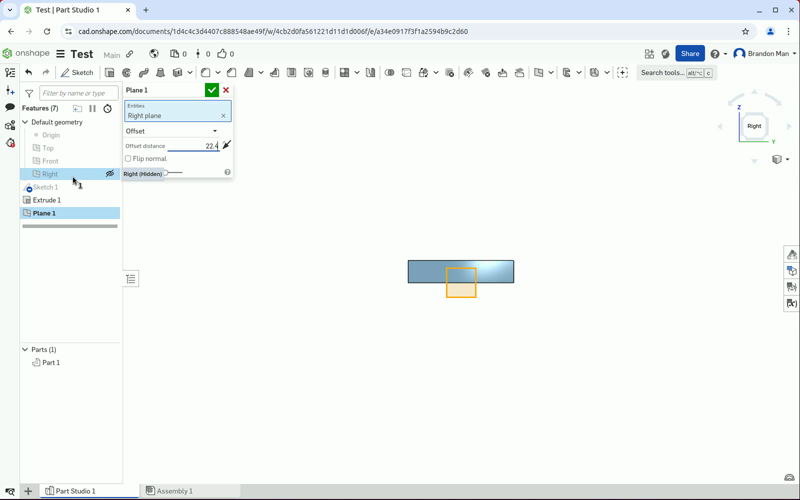
key(enter, 2)
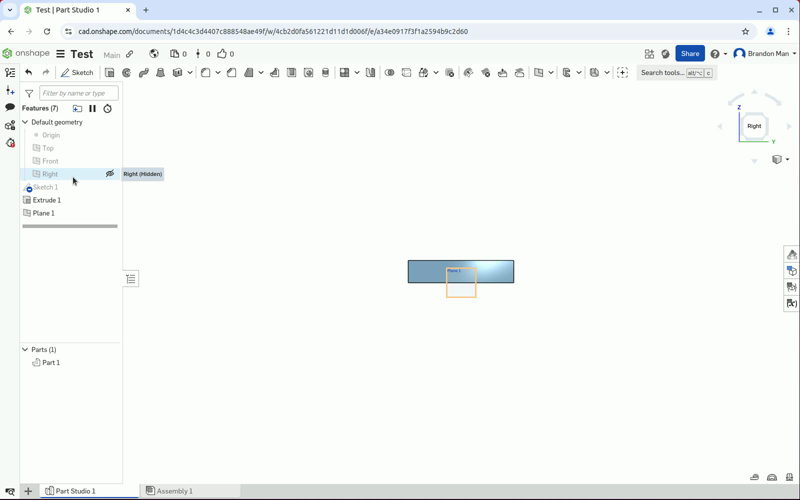
key(shift+s)
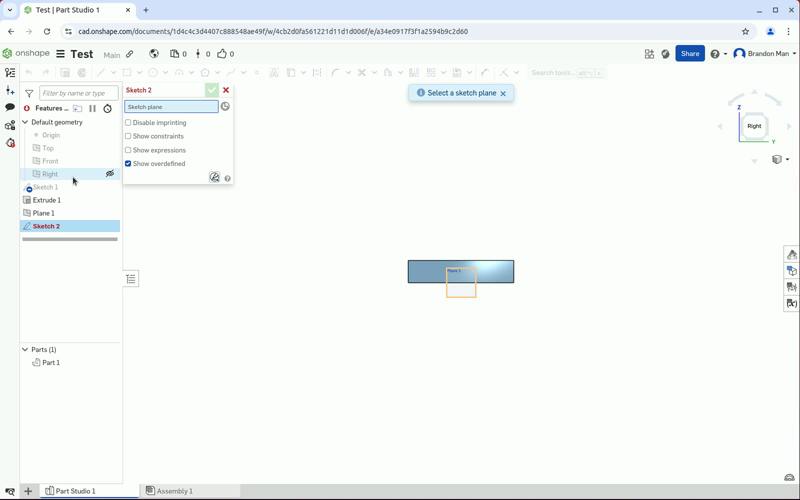
mouse_move(73, 215)
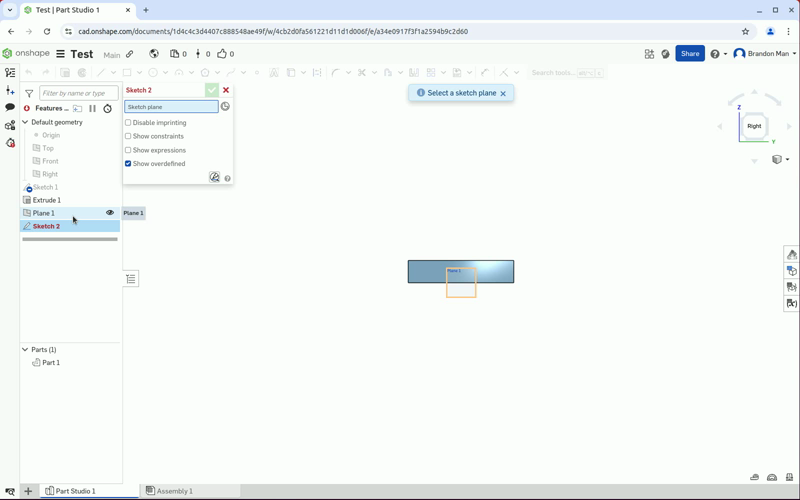
click(73, 215)
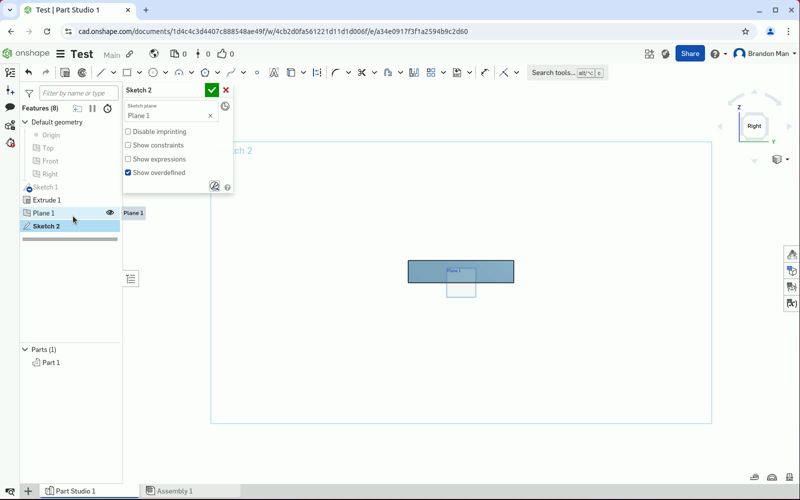
mouse_move(73, 352)
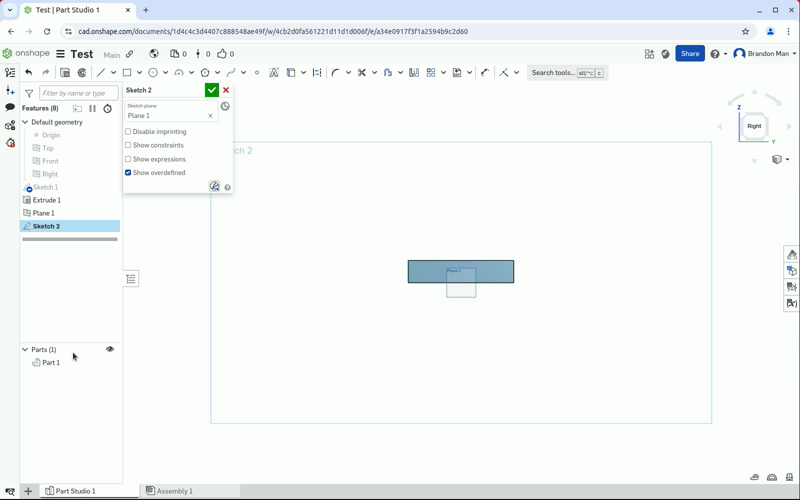
key(y)
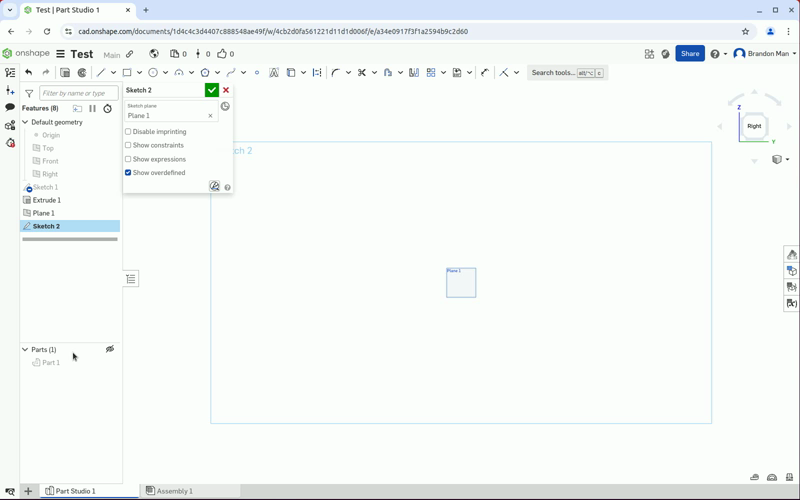
key(l)
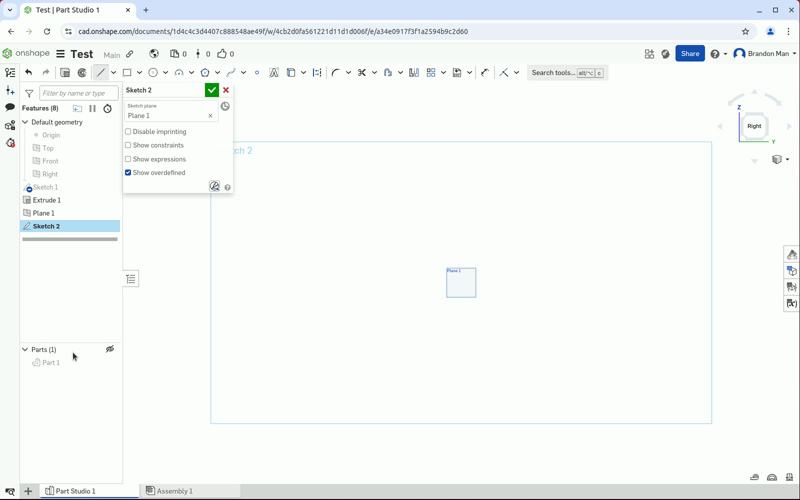
key_down(shift)
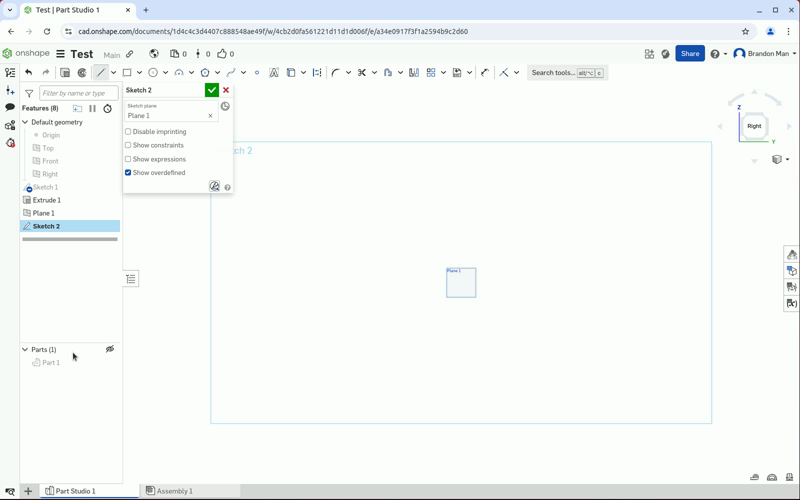
mouse_move(407, 282)
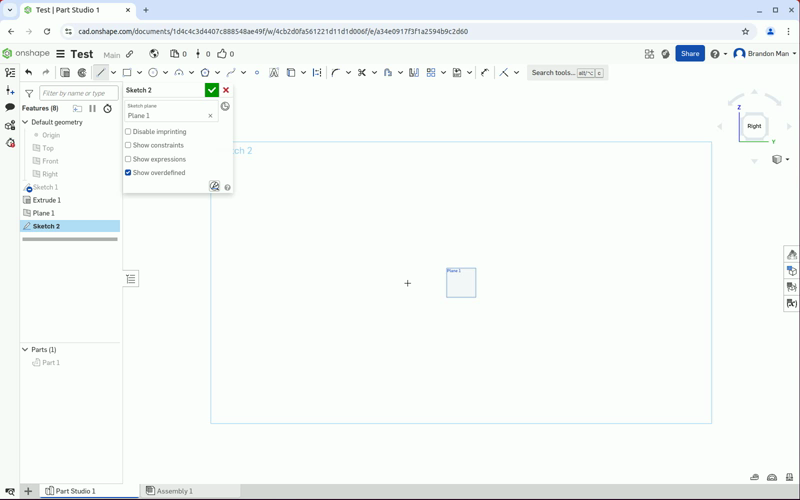
click(407, 282)
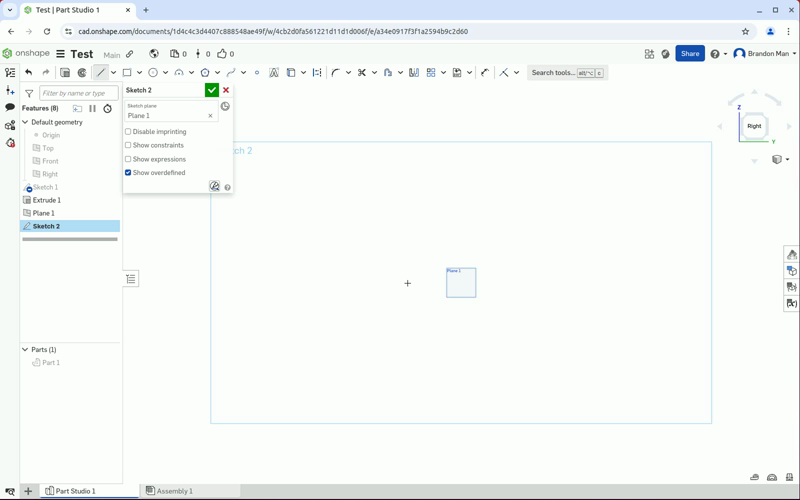
key_up(shift)
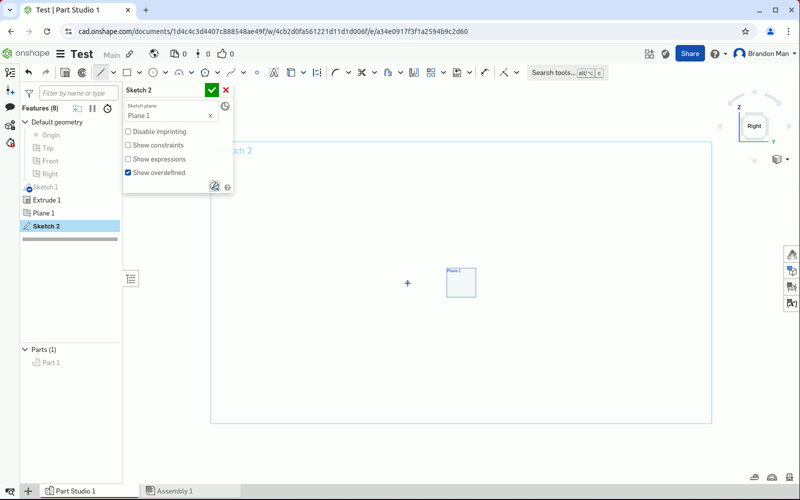
key_down(shift)
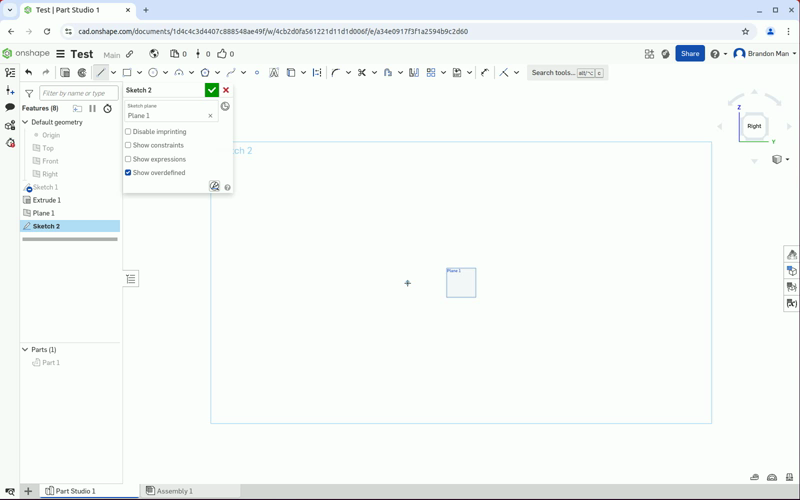
mouse_move(513, 282)
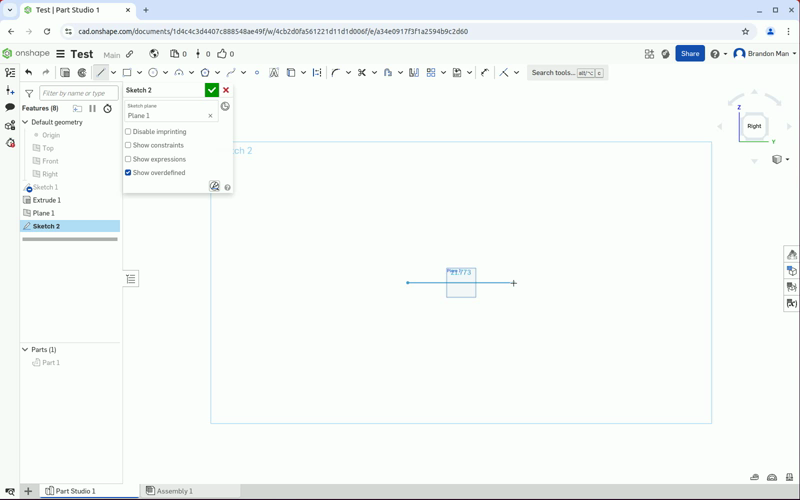
click(513, 282)
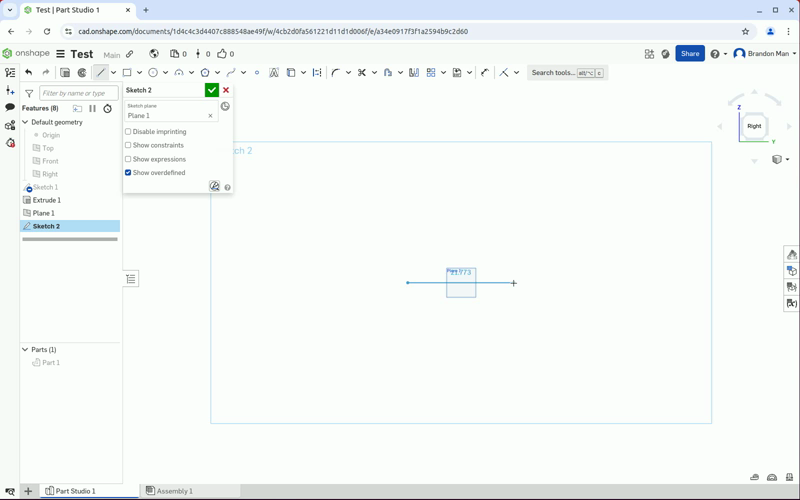
key_up(shift)
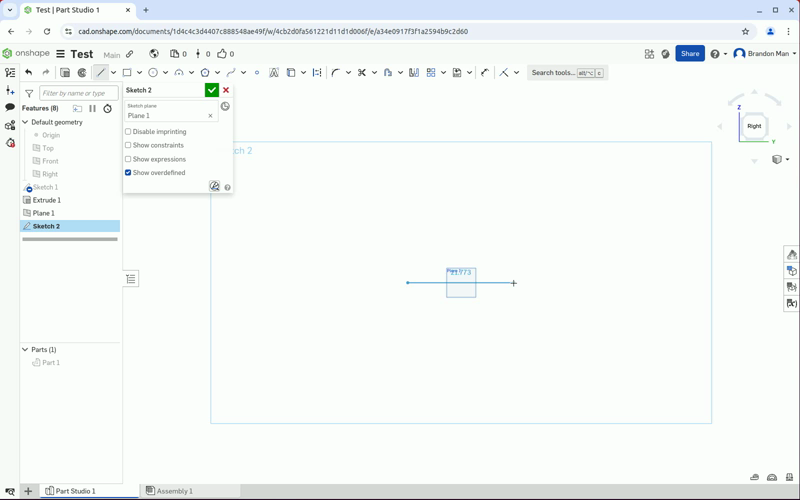
key_down(shift)
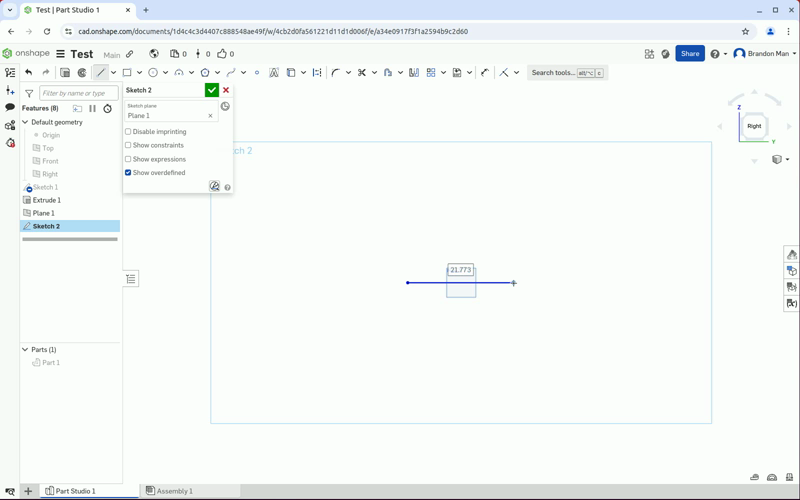
mouse_move(543, 282)
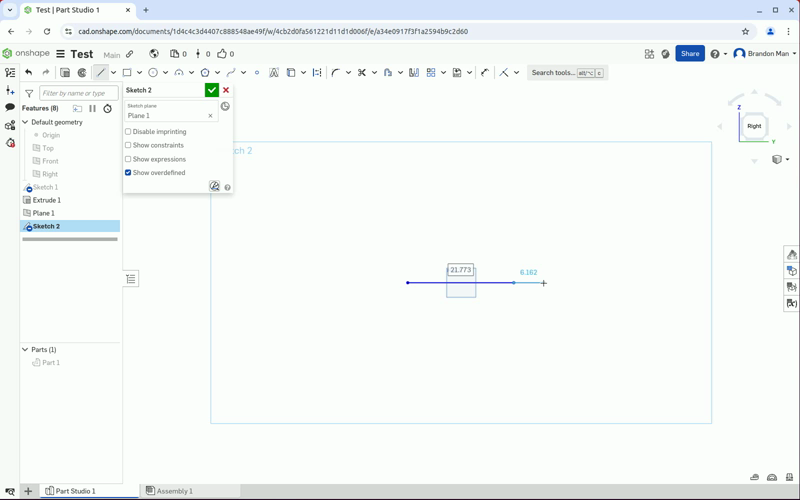
mouse_move(513, 260)
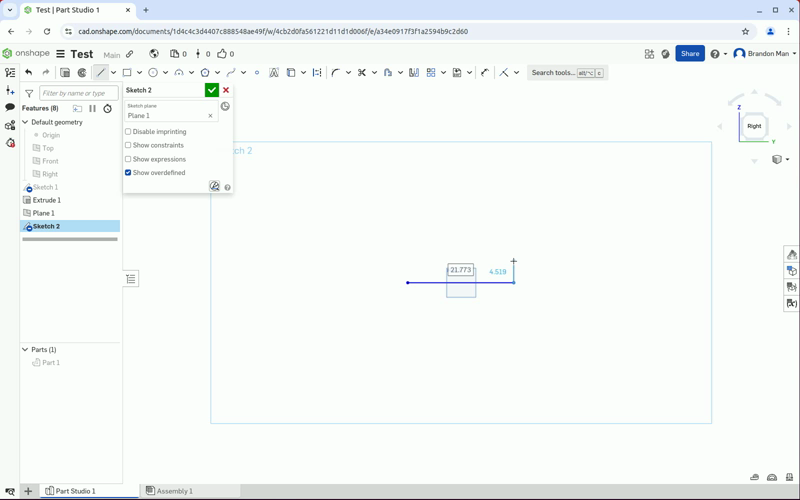
click(513, 260)
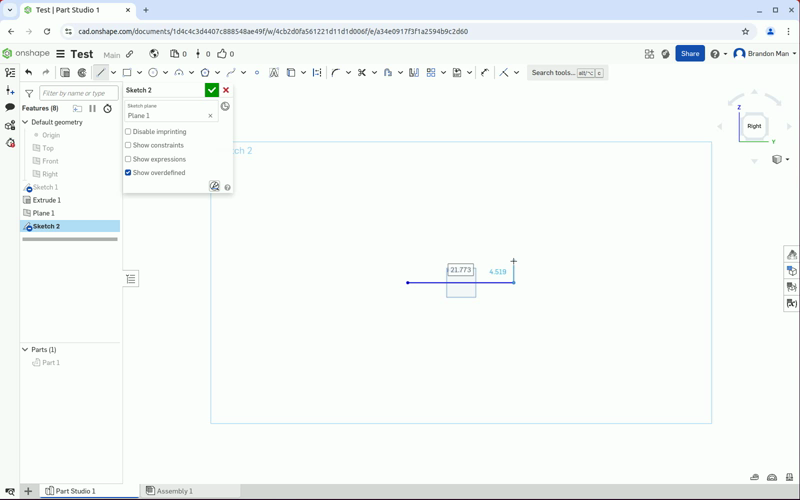
key_up(shift)
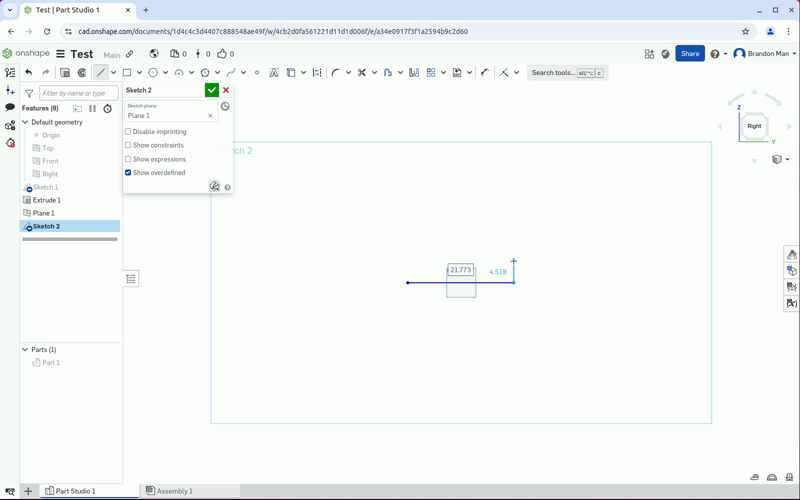
key_down(shift)
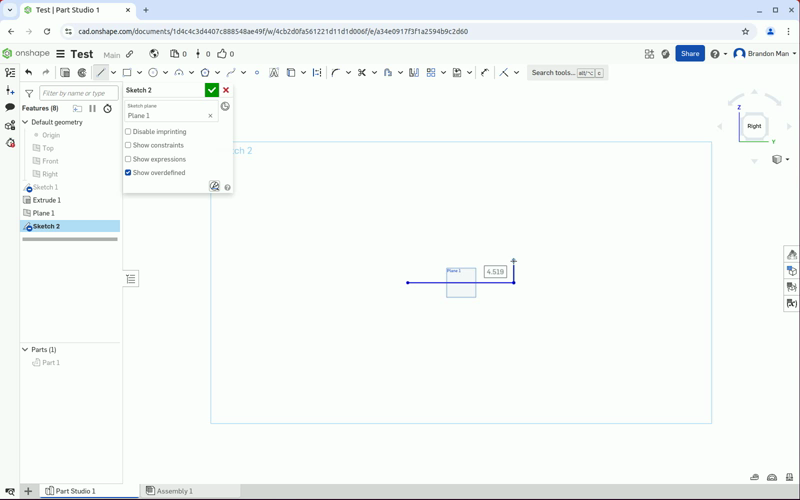
mouse_move(407, 260)
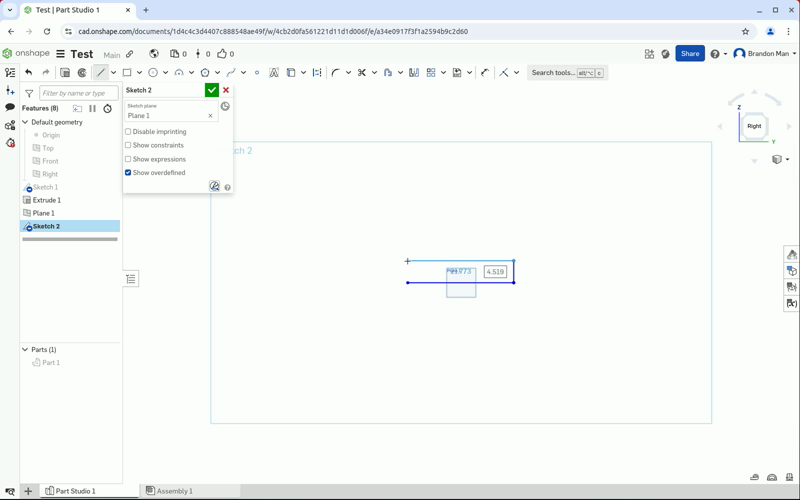
click(407, 260)
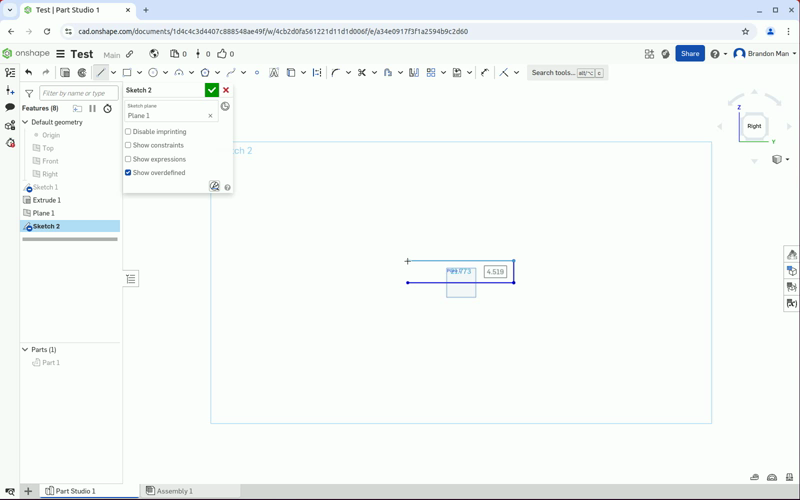
key_up(shift)
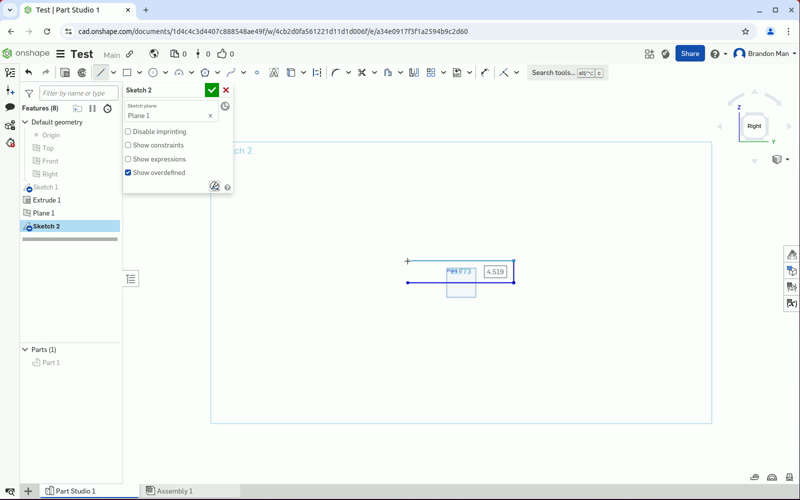
mouse_move(437, 260)
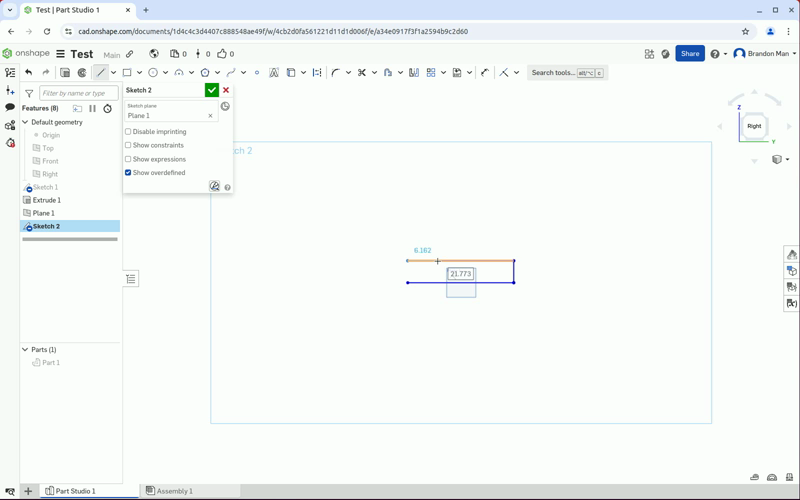
key_down(shift)
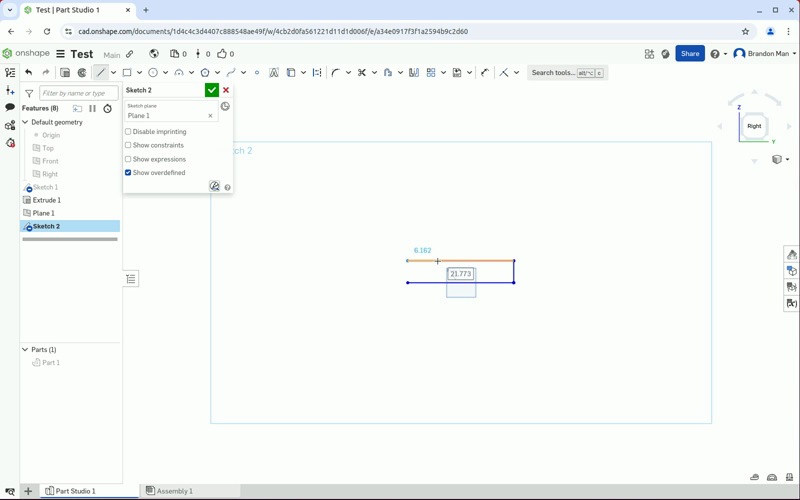
mouse_move(407, 282)
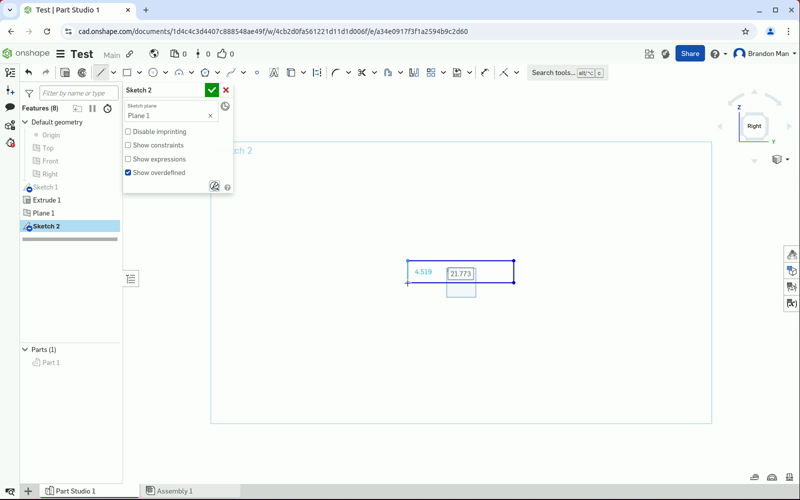
key_up(shift)
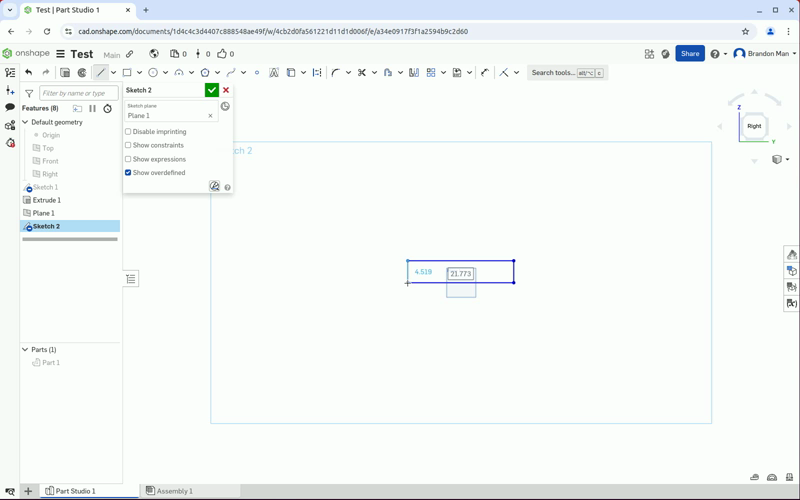
click(407, 282)
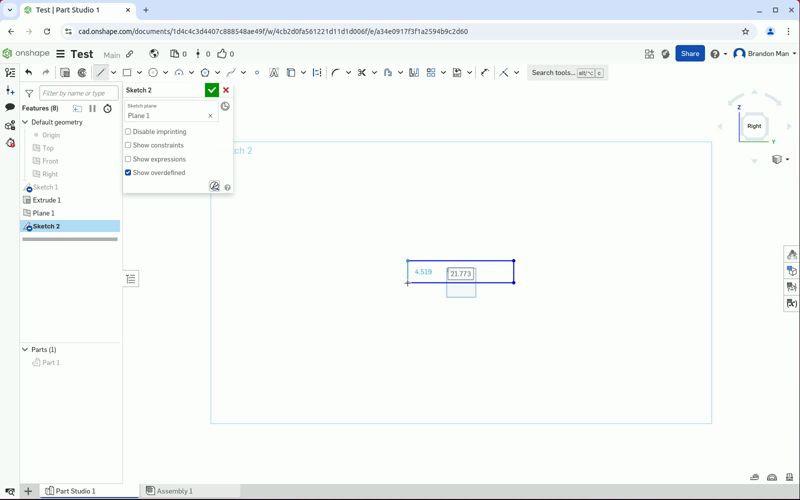
key(esc)
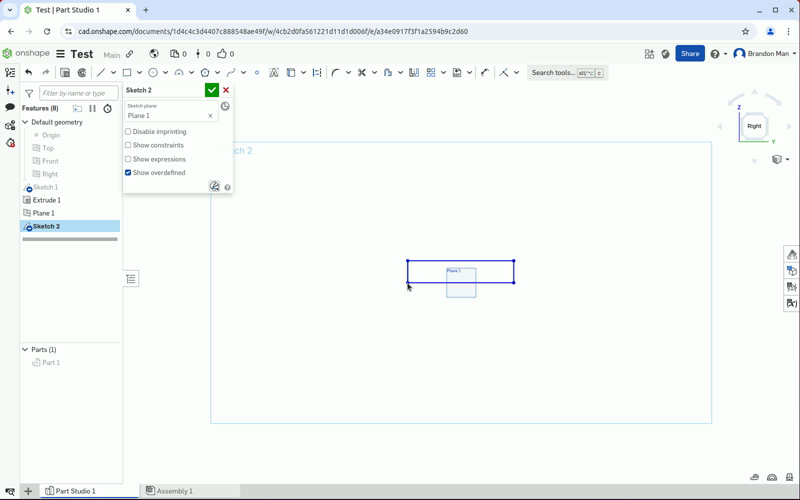
mouse_move(432, 270)
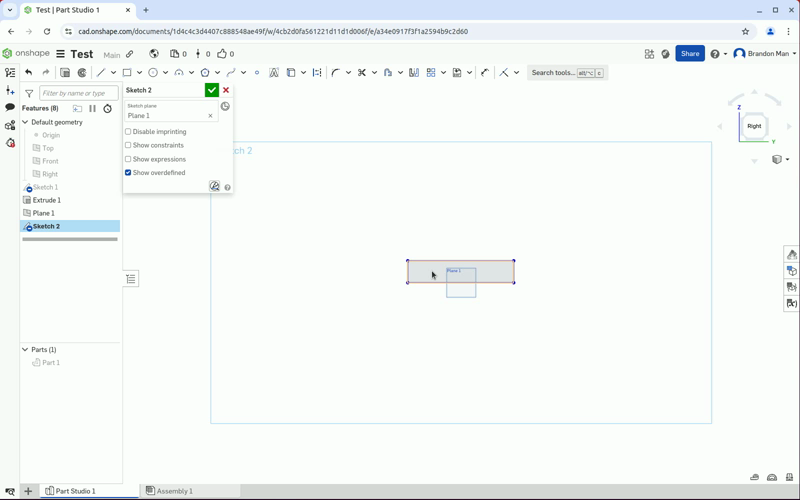
click(432, 270)
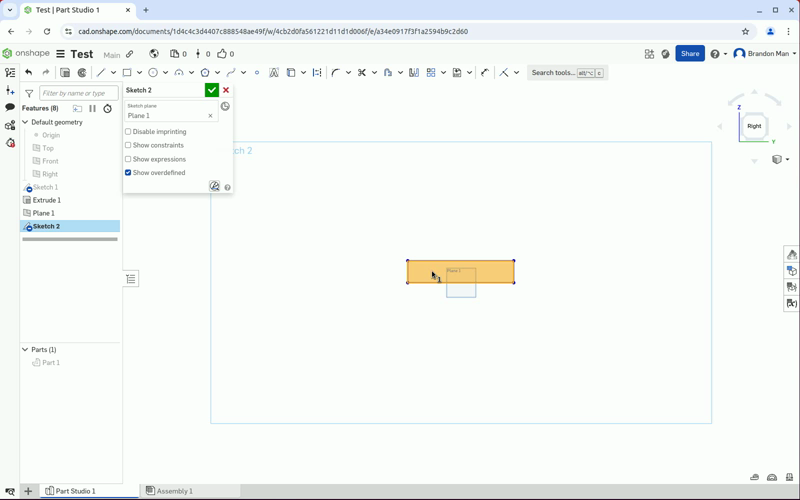
mouse_move(73, 352)
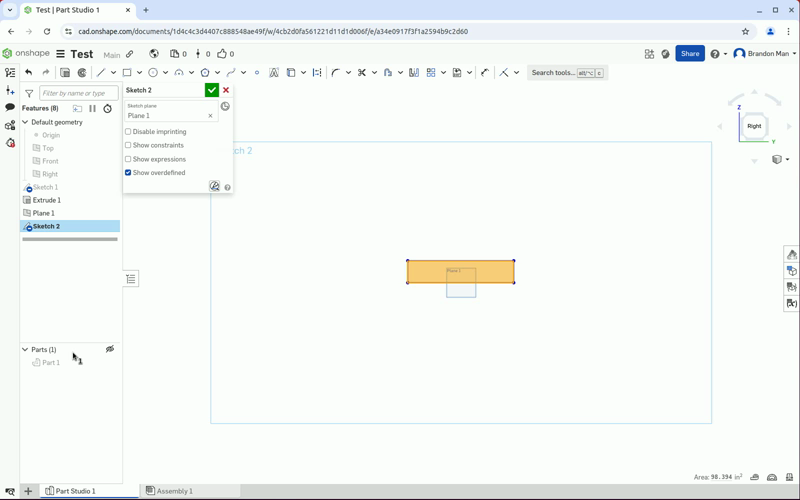
key(shift+y)
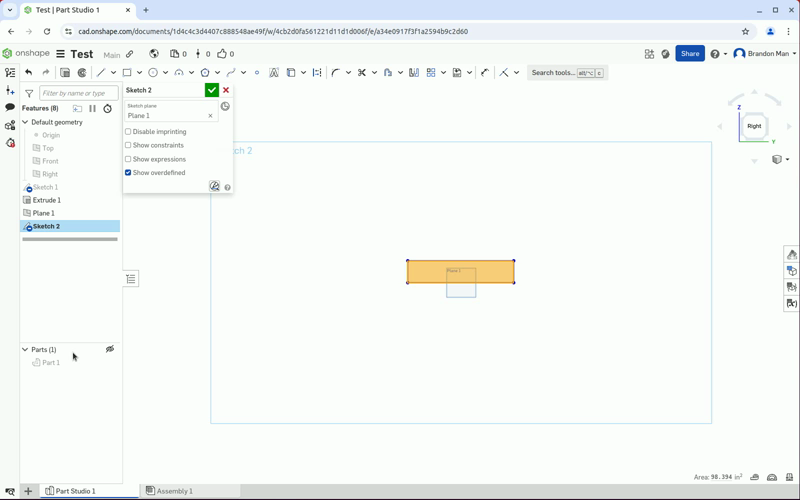
key(shift+e)
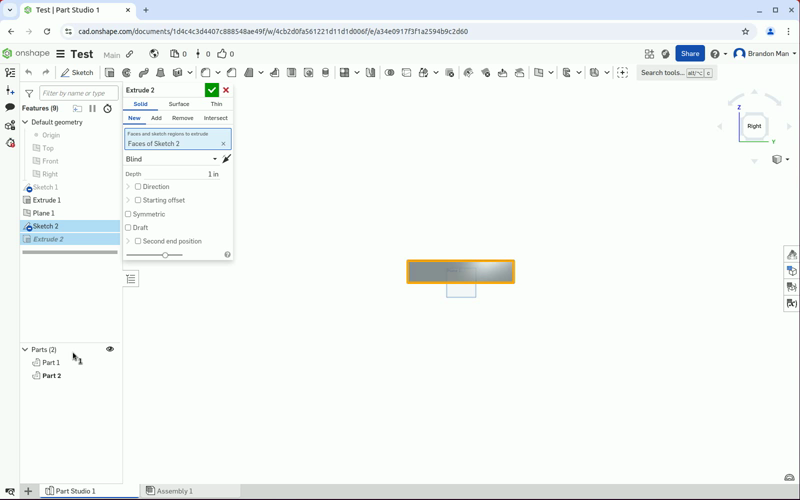
mouse_move(143, 106)
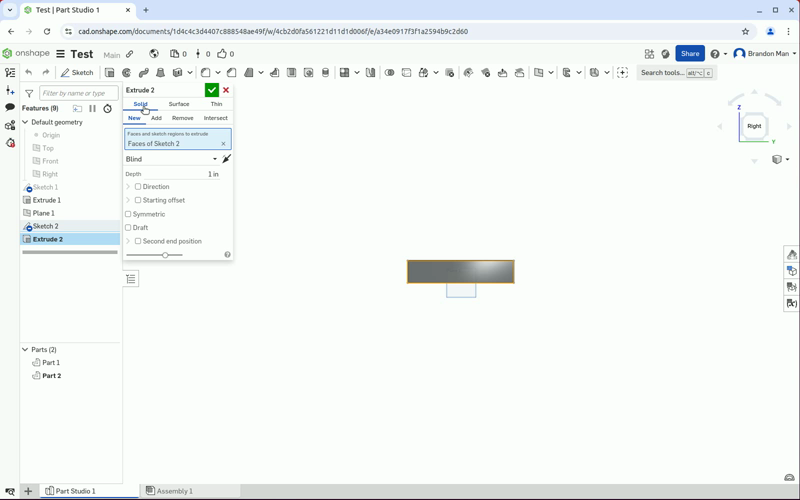
click(143, 106)
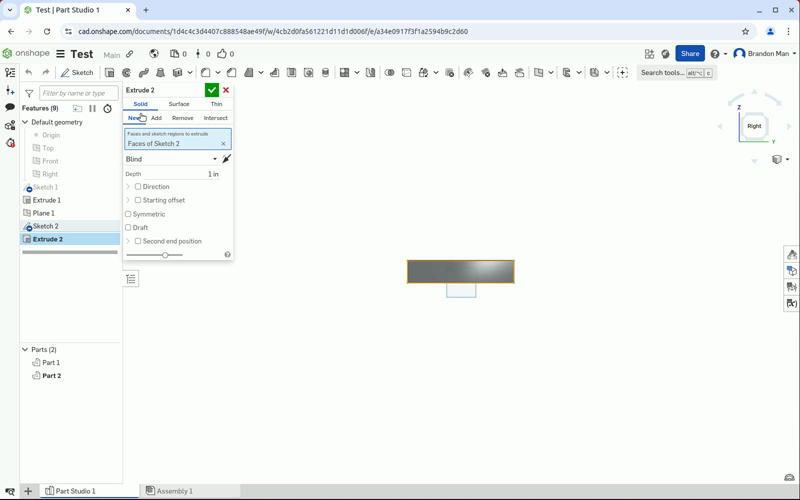
mouse_move(137, 120)
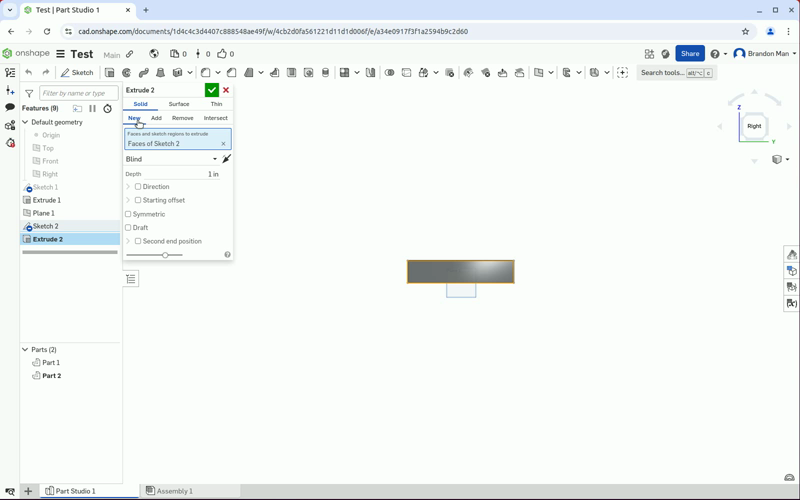
click(137, 120)
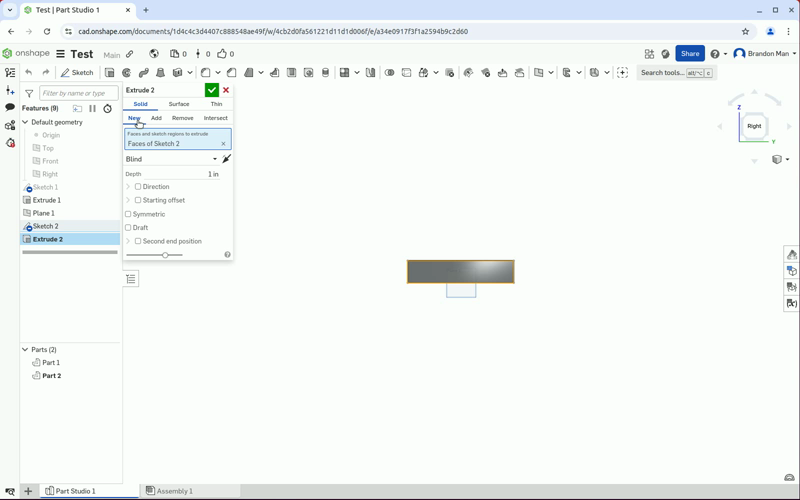
key(tab, 4)
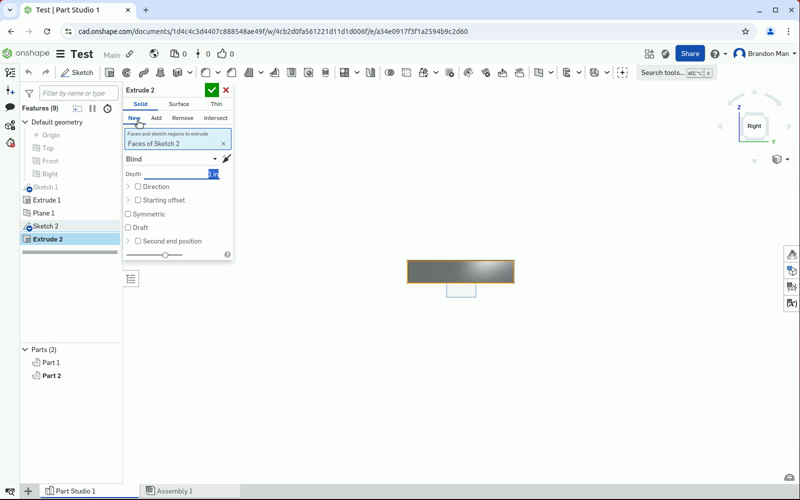
text(0.722)
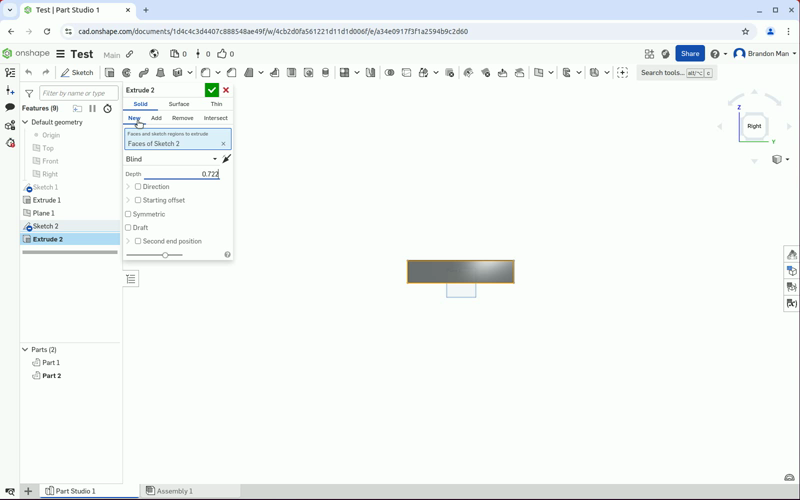
key(enter)
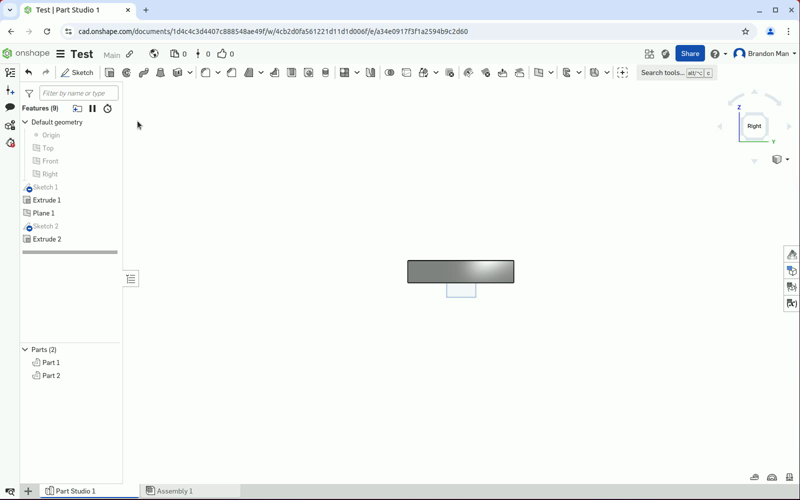
key(shift+h)
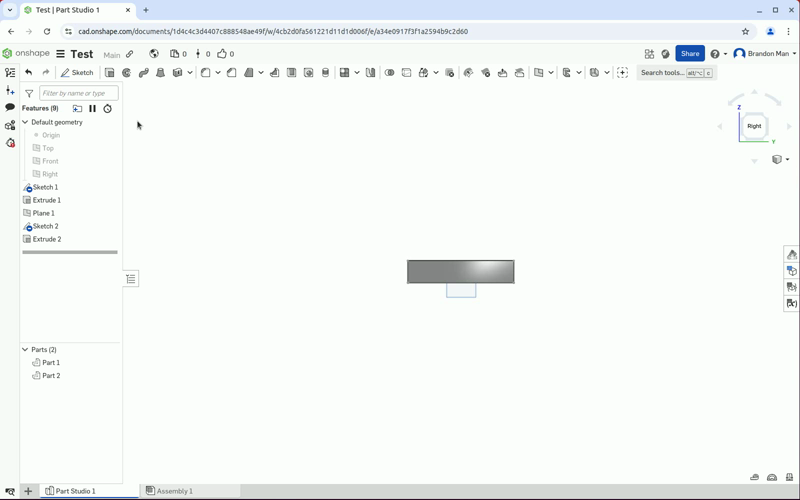
key(shift+h)
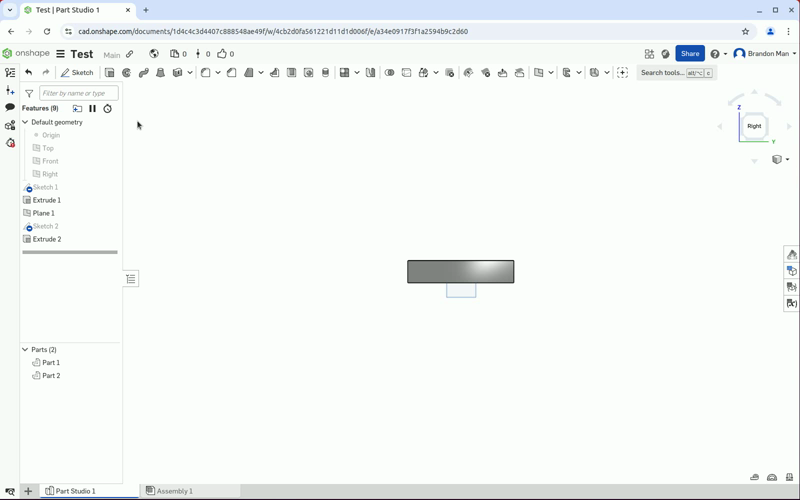
mouse_move(73, 189)
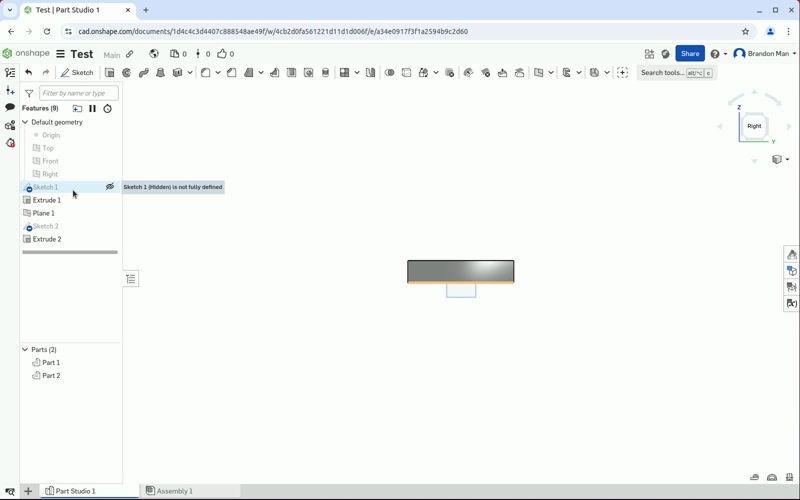
click(73, 189)
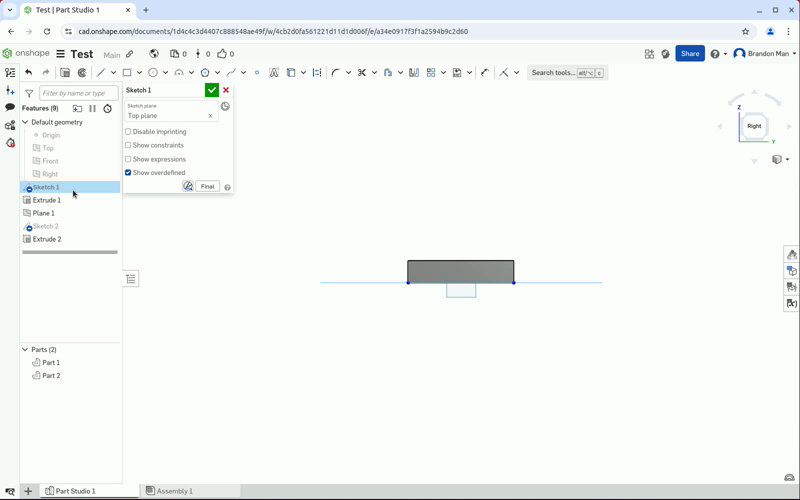
mouse_move(229, 92)
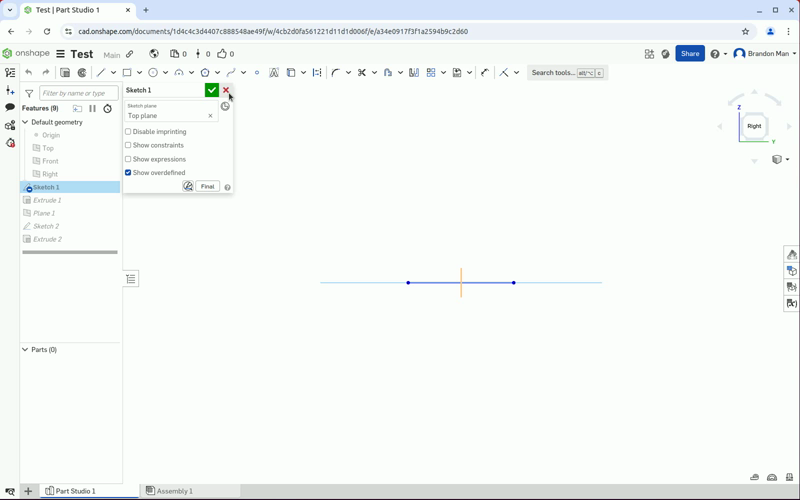
click(229, 92)
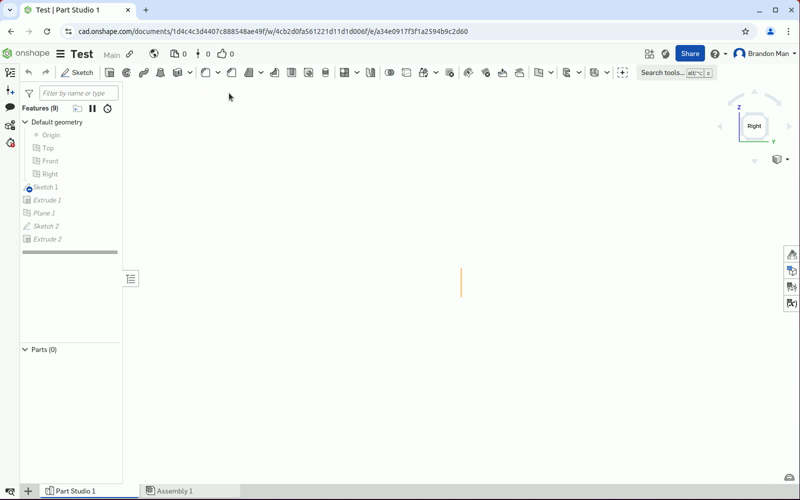
key(shift+s)
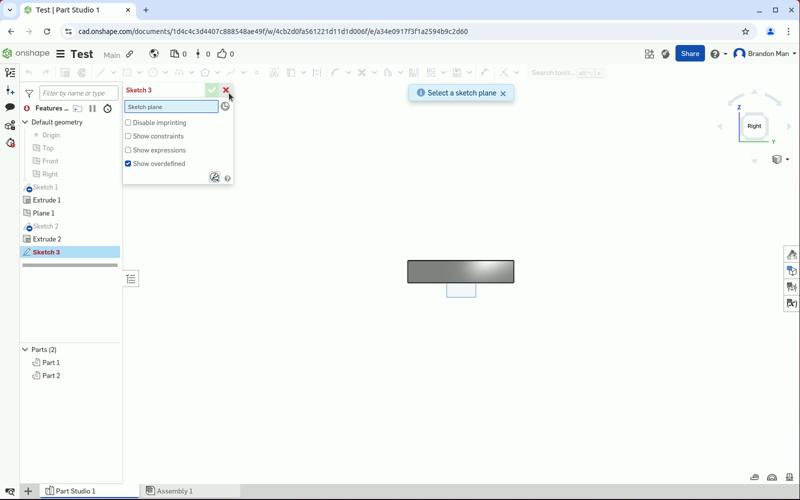
mouse_move(73, 215)
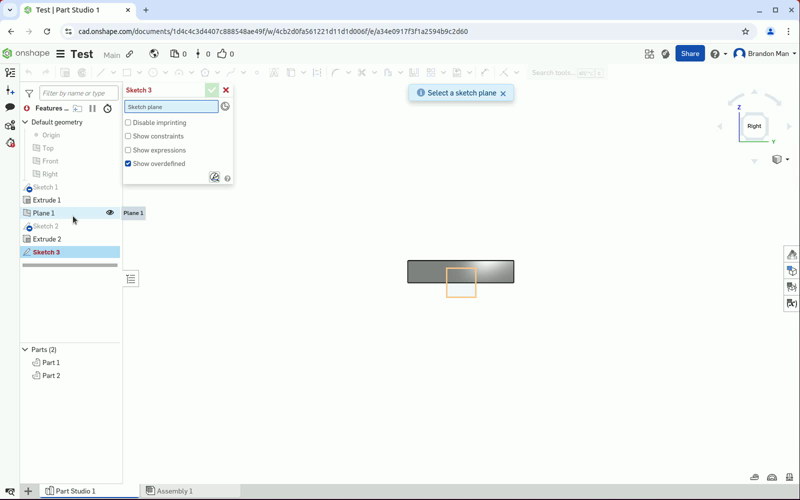
click(73, 215)
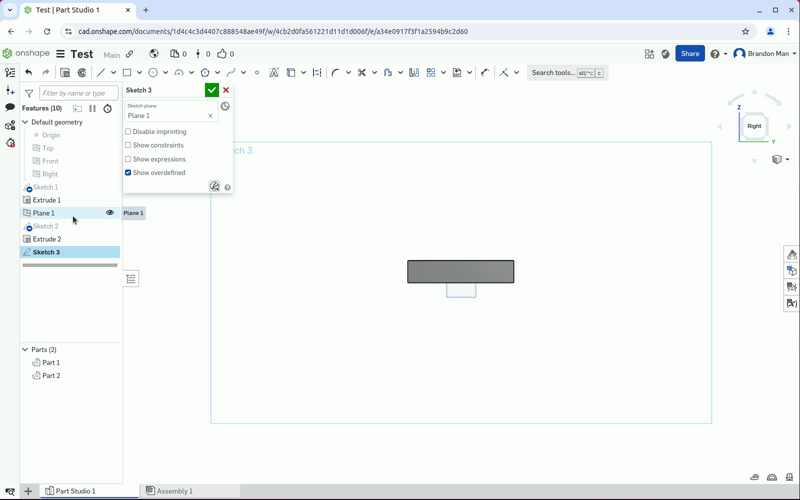
mouse_move(73, 352)
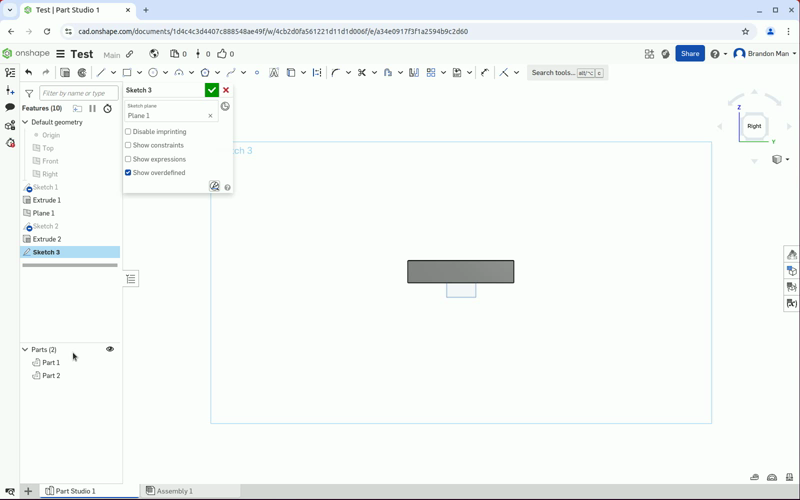
key(y)
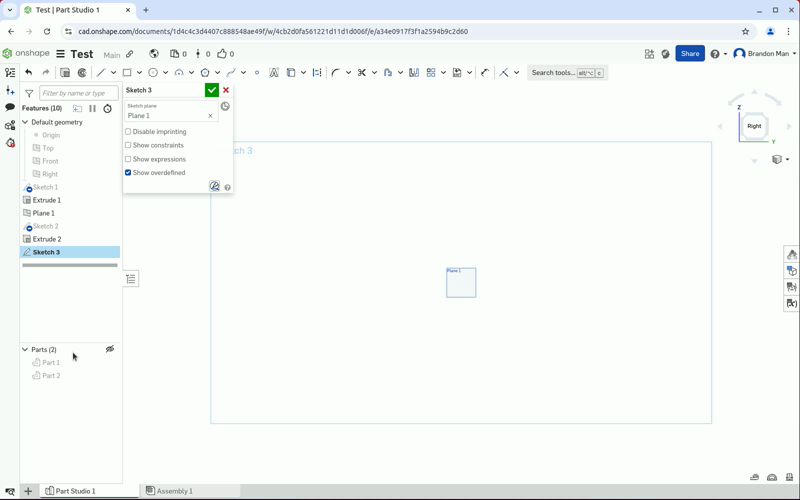
key(l)
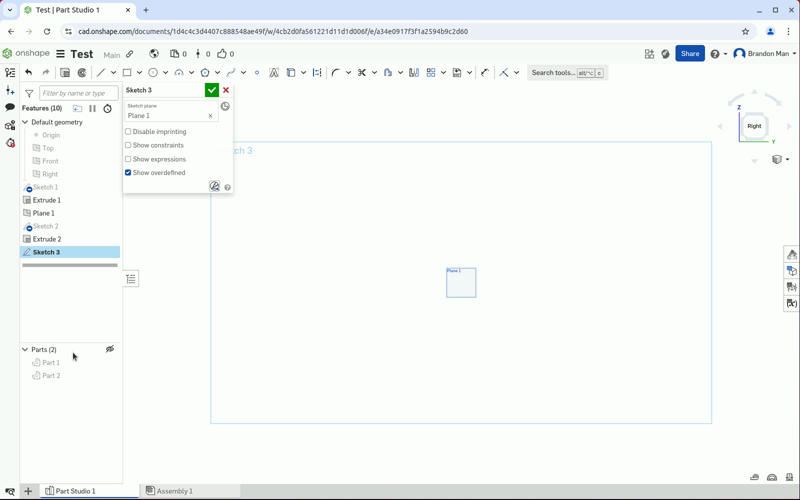
key_down(shift)
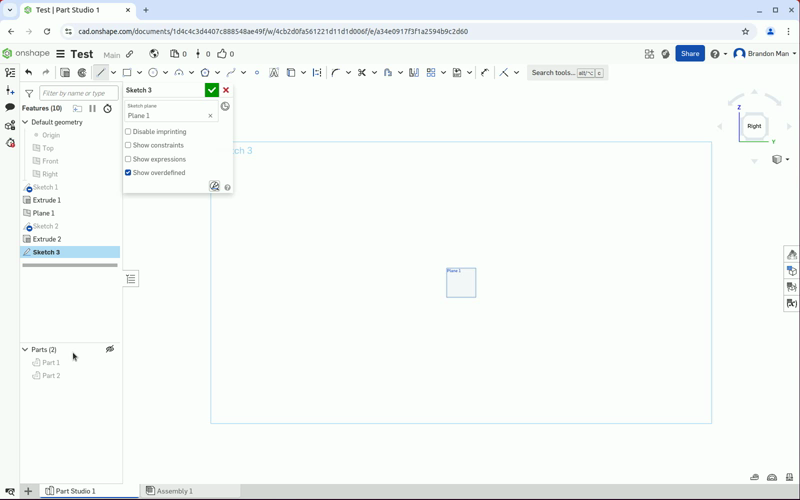
mouse_move(407, 260)
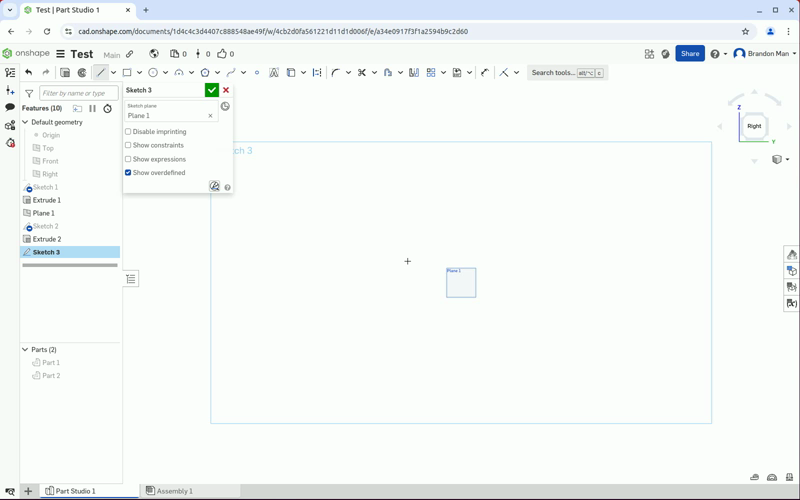
click(407, 260)
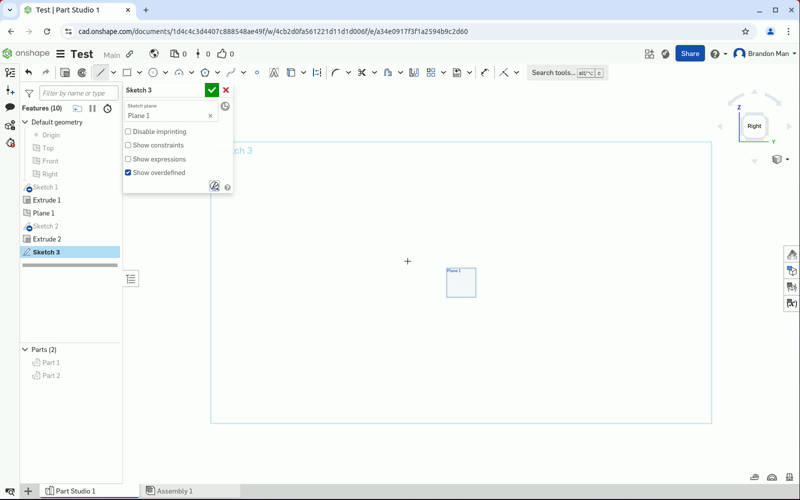
key_up(shift)
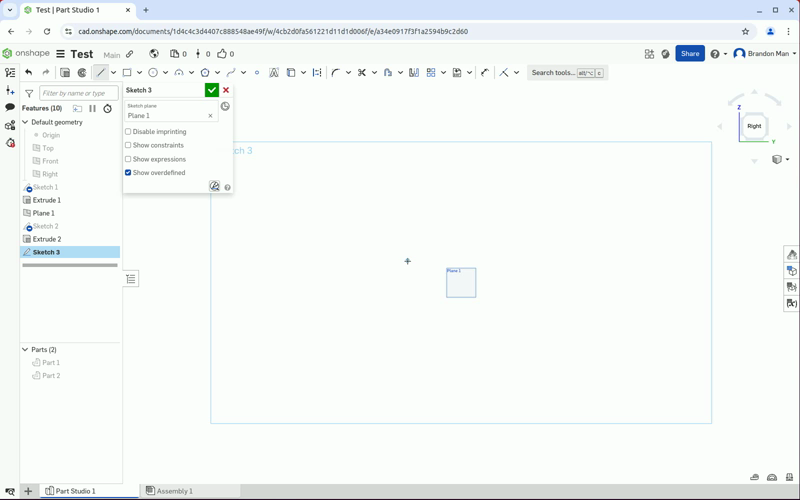
key_down(shift)
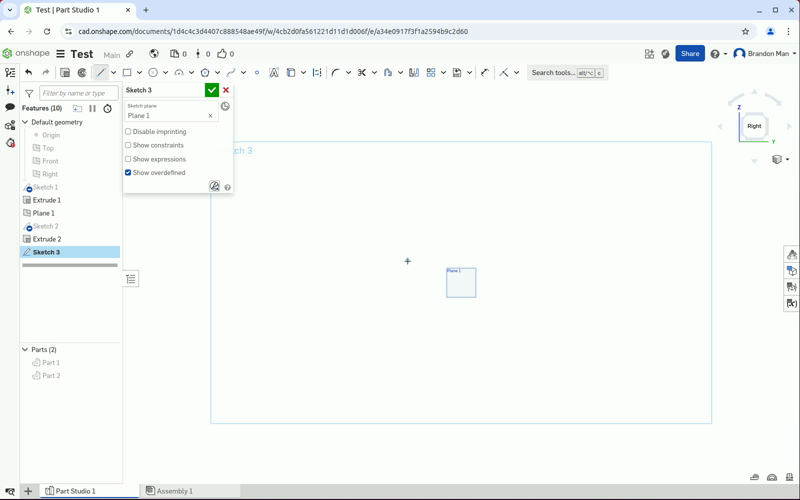
mouse_move(513, 260)
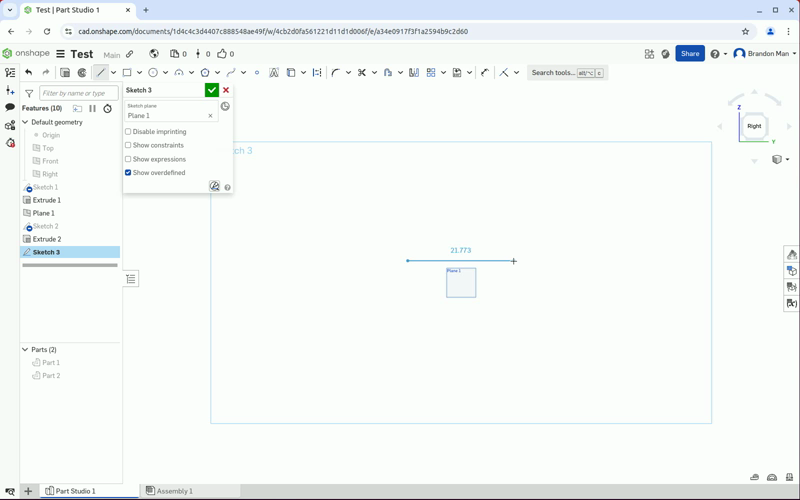
click(513, 260)
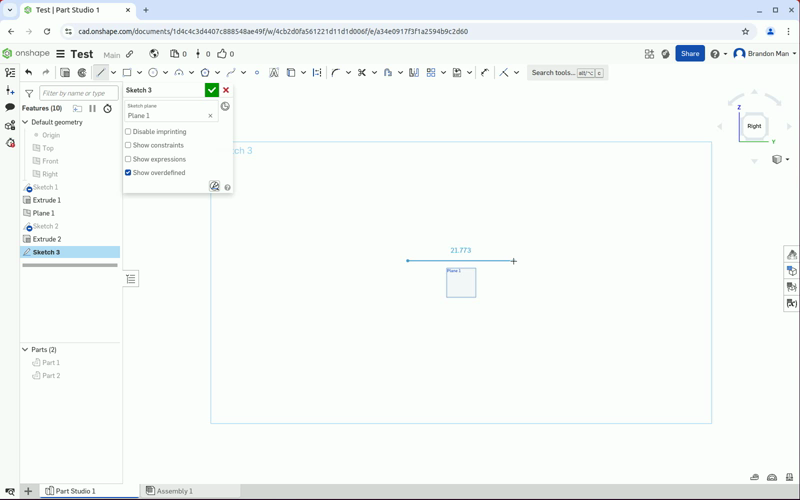
key_up(shift)
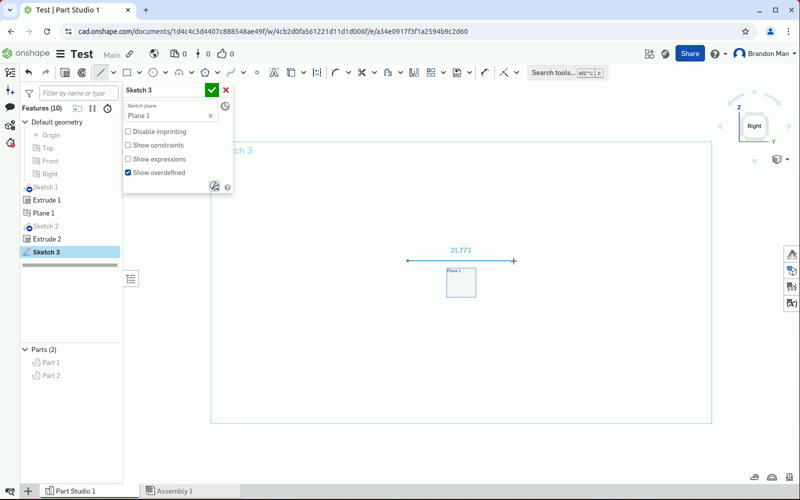
key_down(shift)
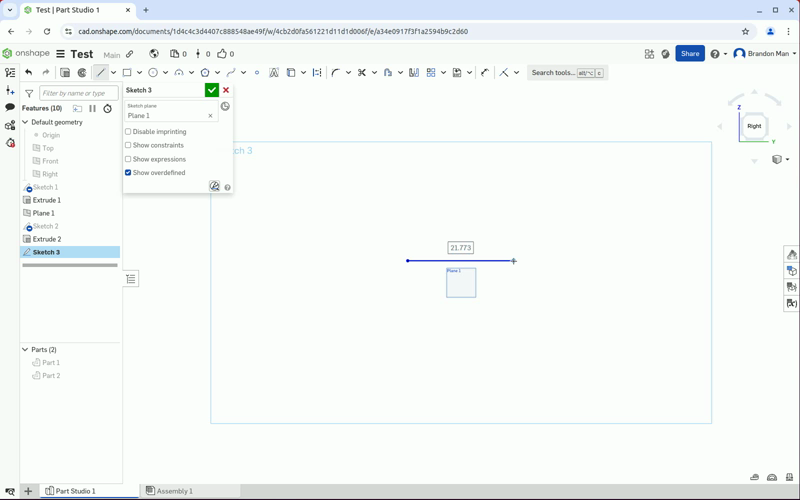
mouse_move(543, 260)
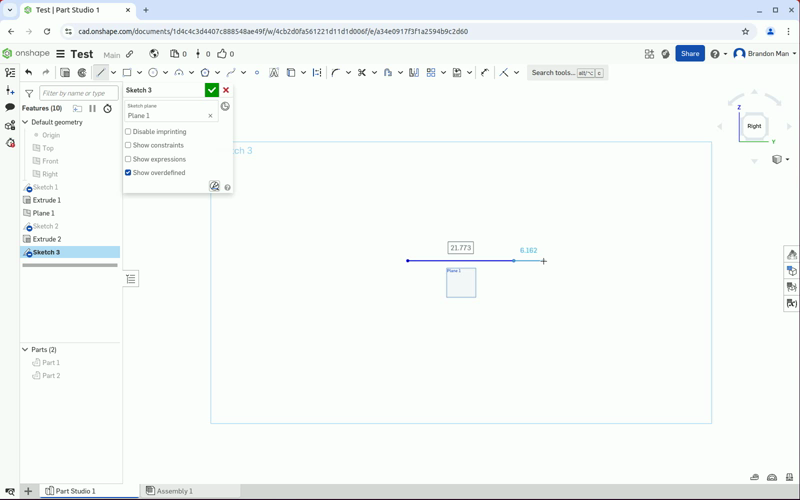
mouse_move(513, 257)
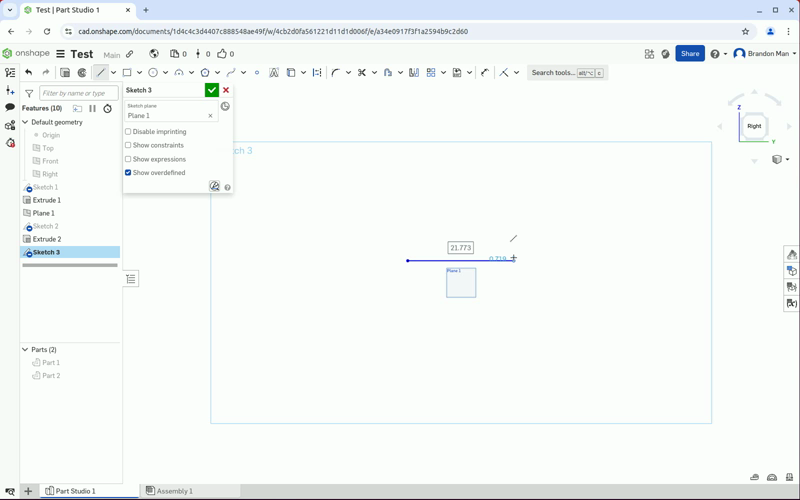
scroll(6)
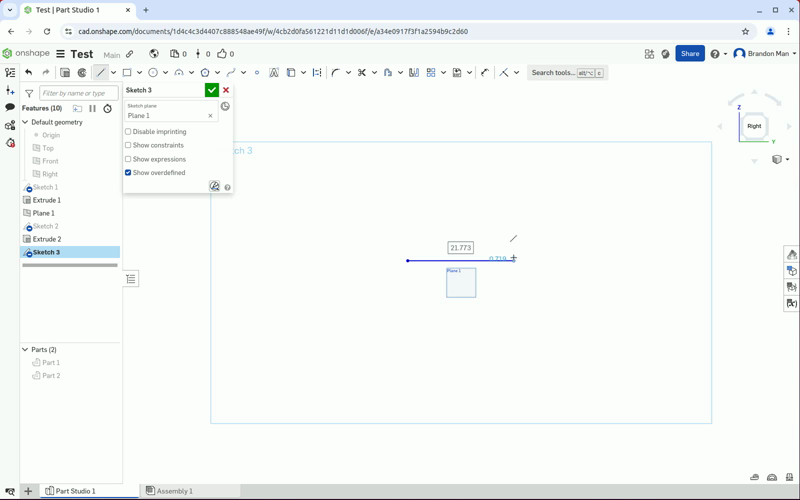
scroll(6)
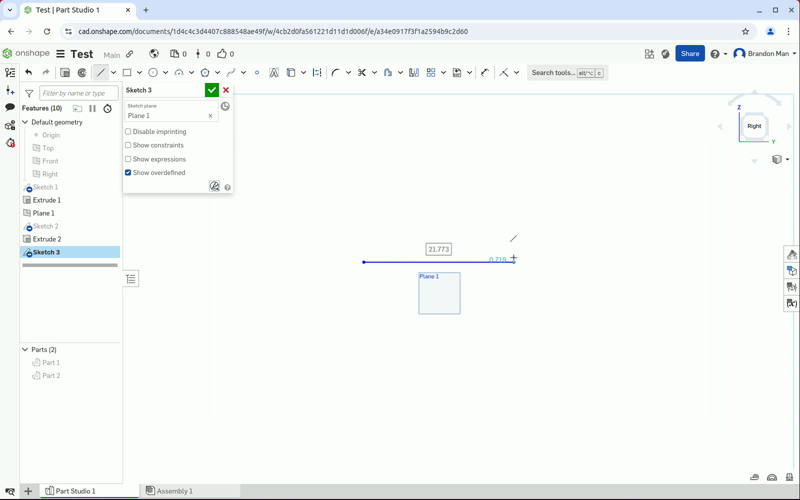
scroll(6)
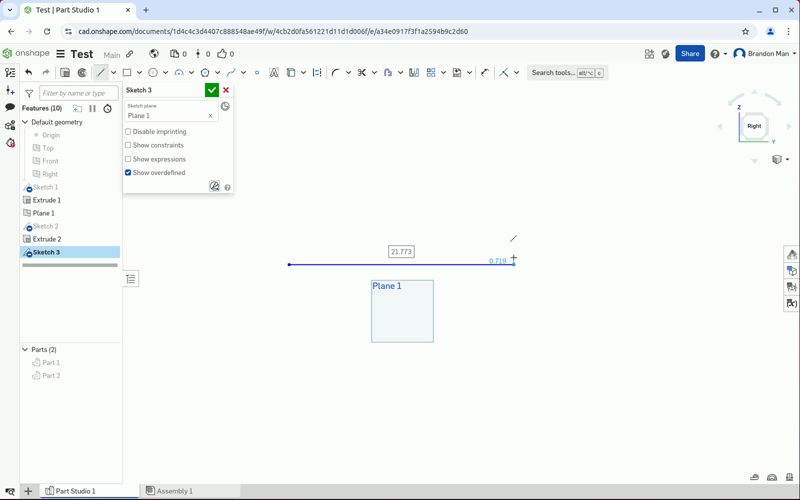
scroll(6)
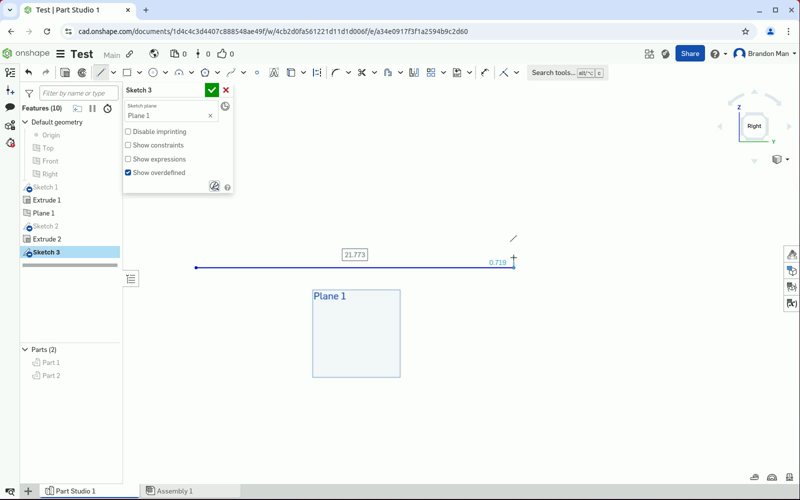
scroll(6)
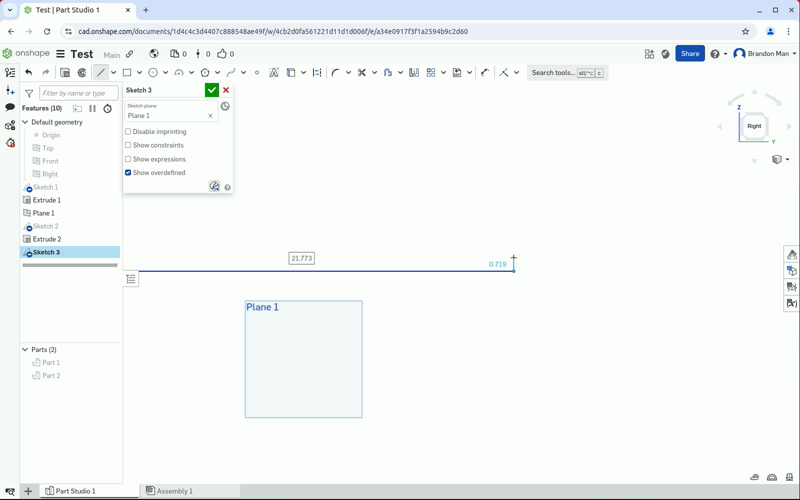
scroll(6)
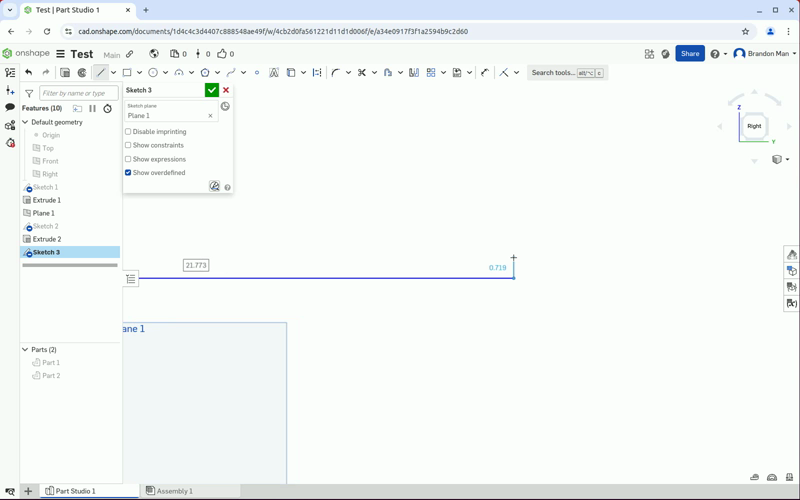
scroll(6)
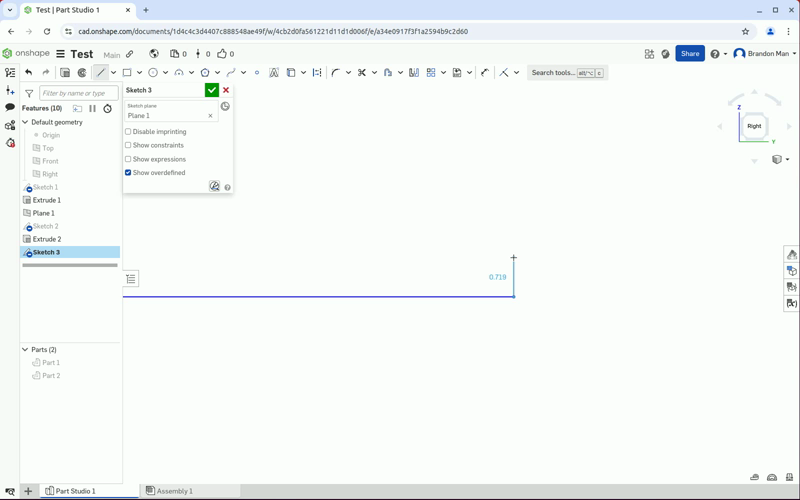
click(513, 257)
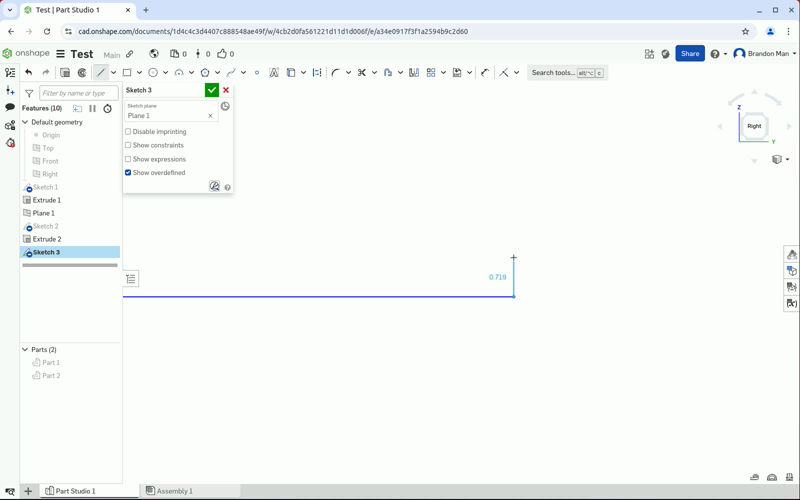
scroll(-6)
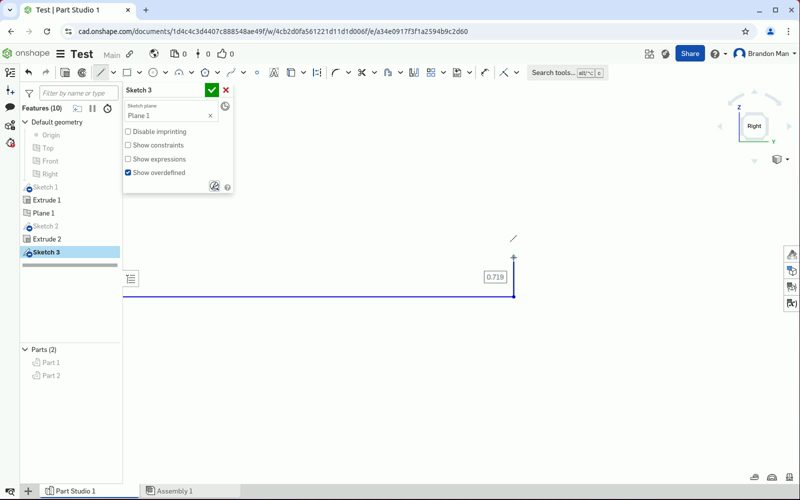
scroll(-6)
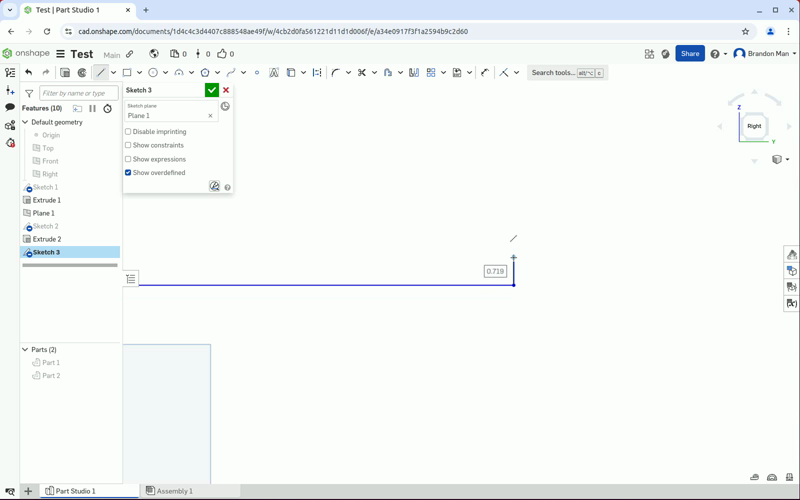
scroll(-6)
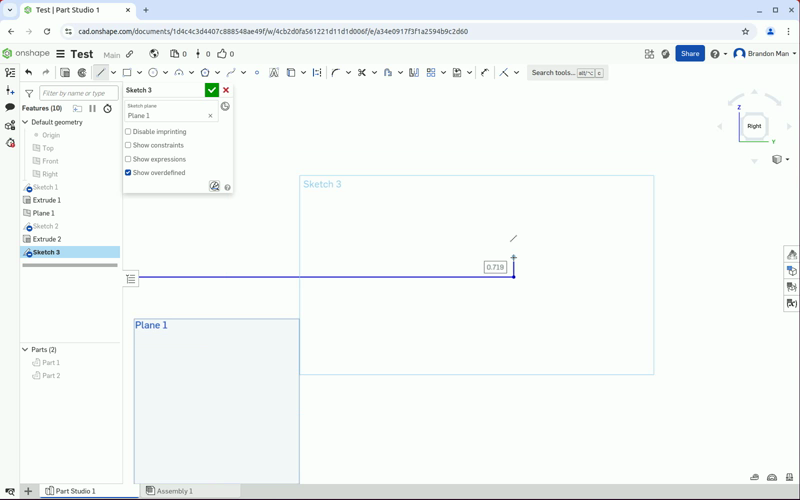
scroll(-6)
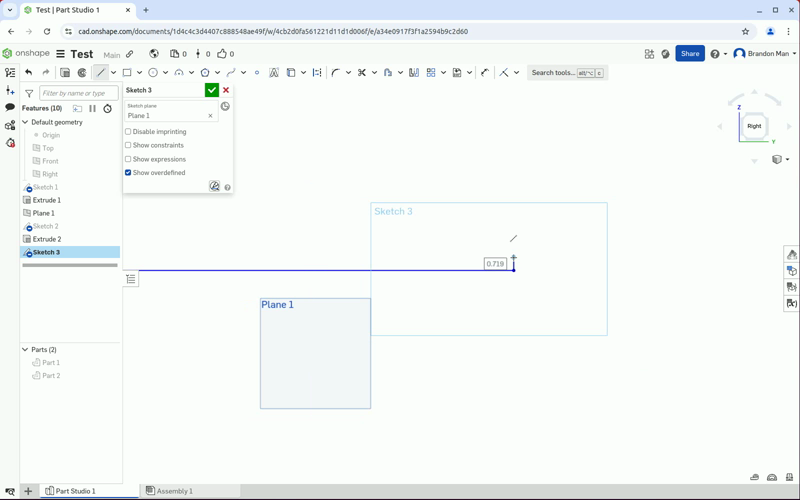
scroll(-6)
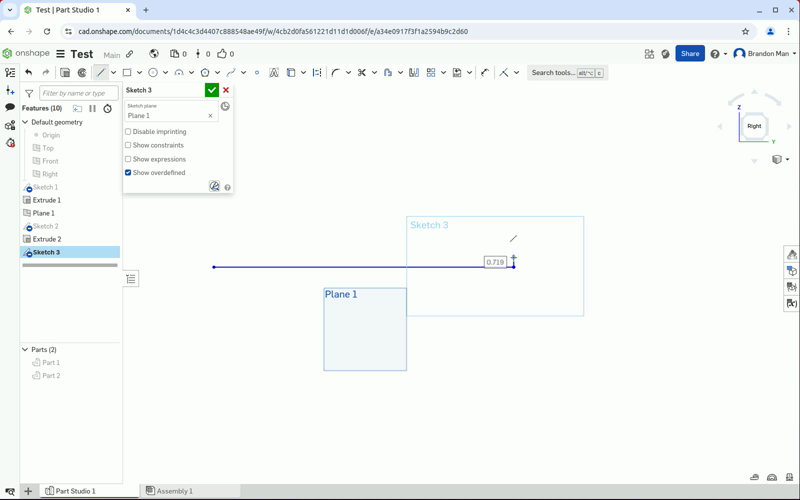
scroll(-6)
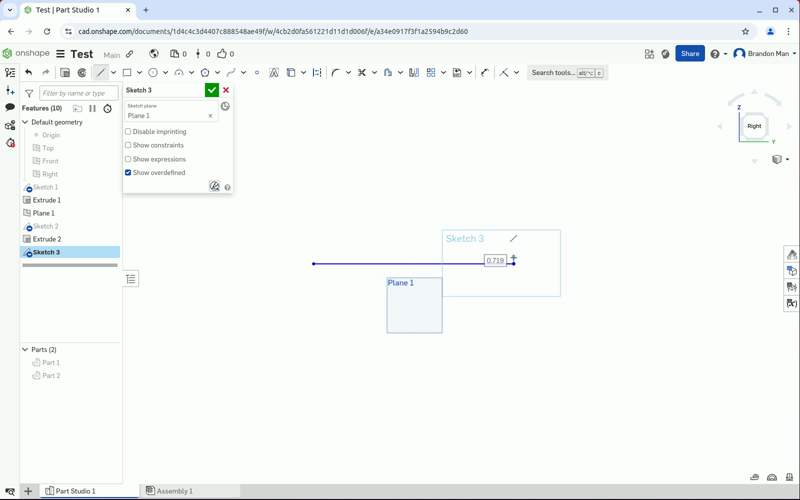
scroll(-6)
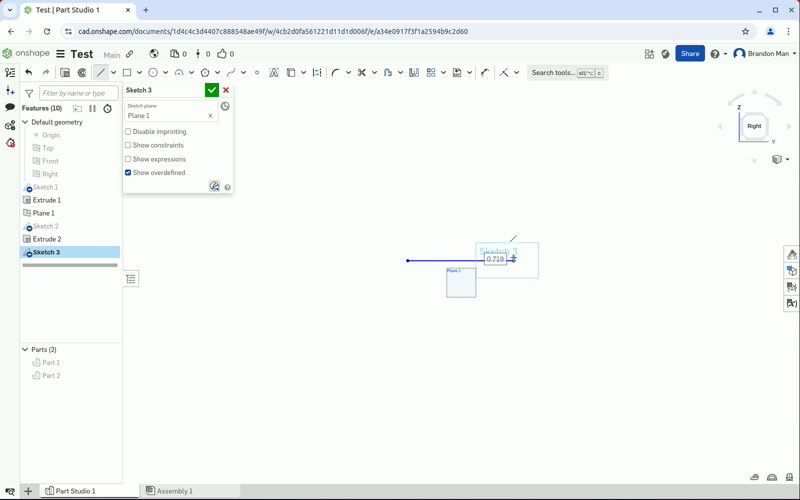
key_up(shift)
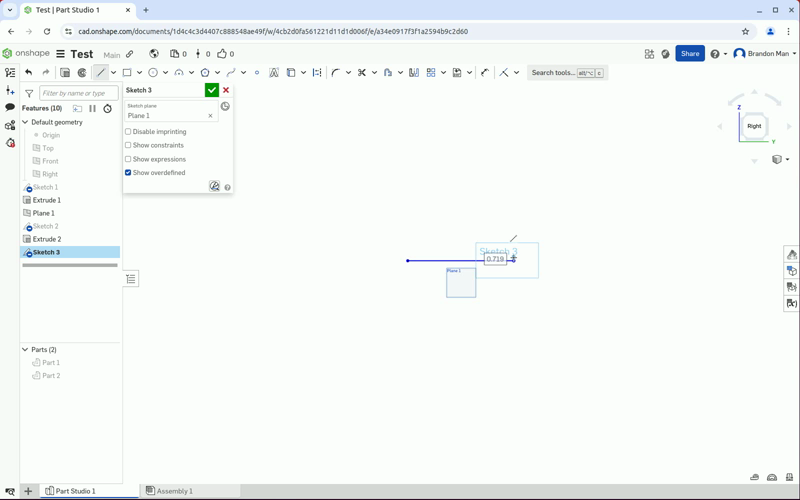
key_down(shift)
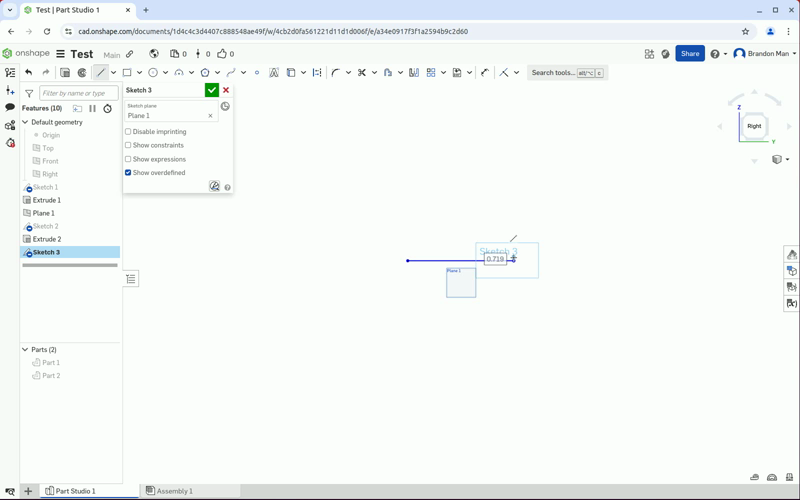
mouse_move(407, 257)
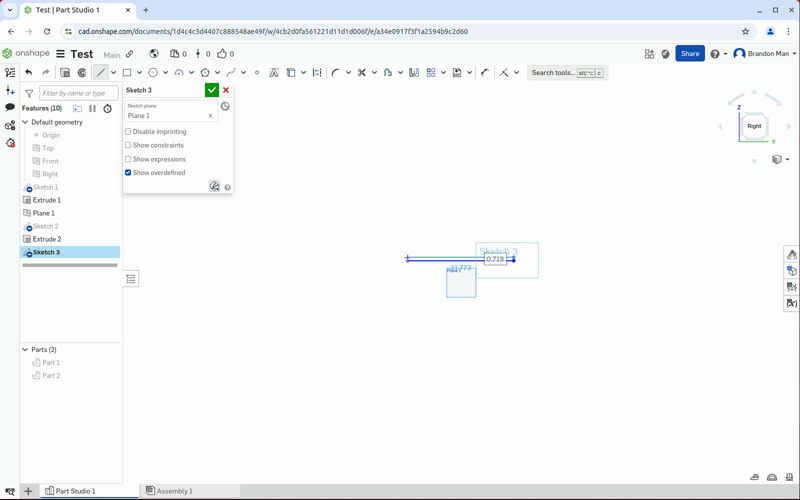
scroll(6)
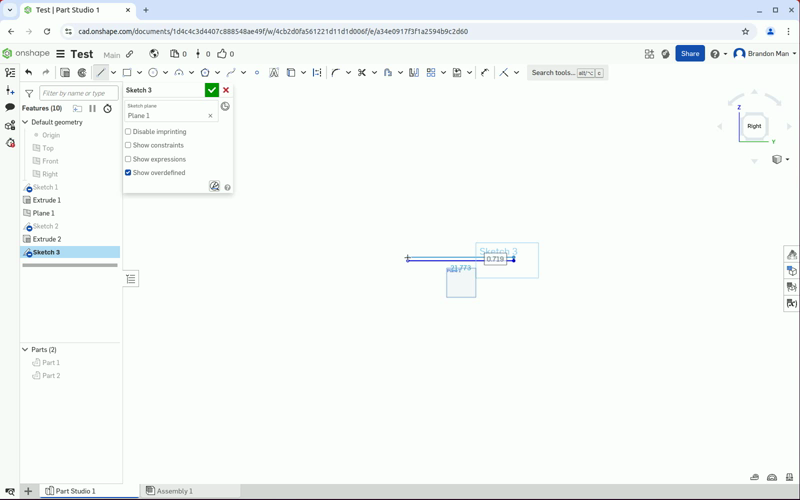
scroll(6)
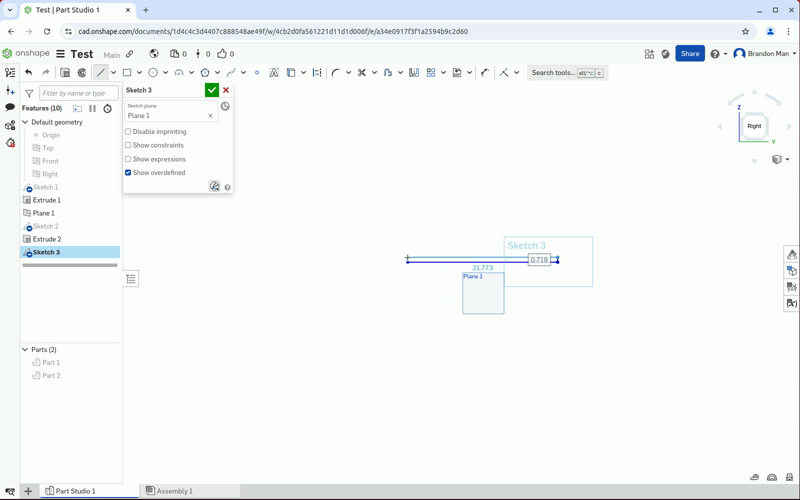
scroll(6)
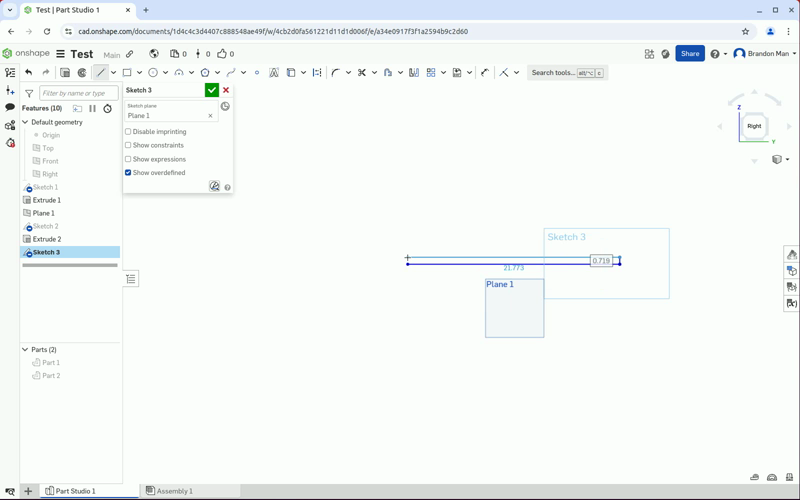
scroll(6)
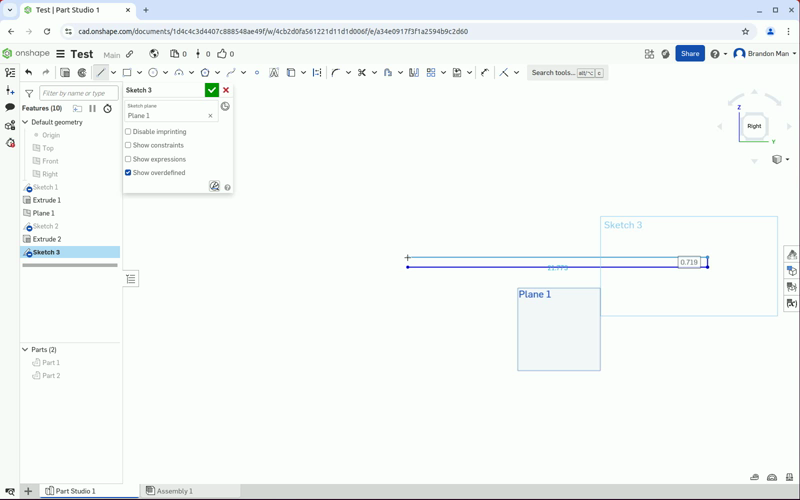
scroll(6)
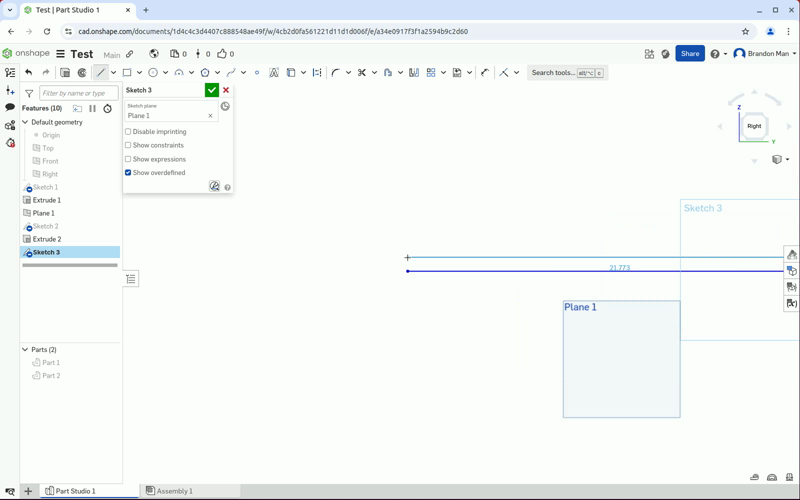
scroll(6)
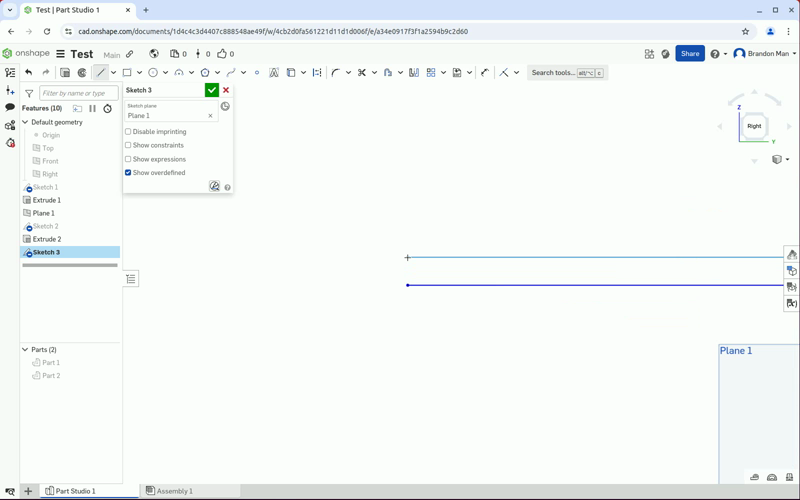
scroll(6)
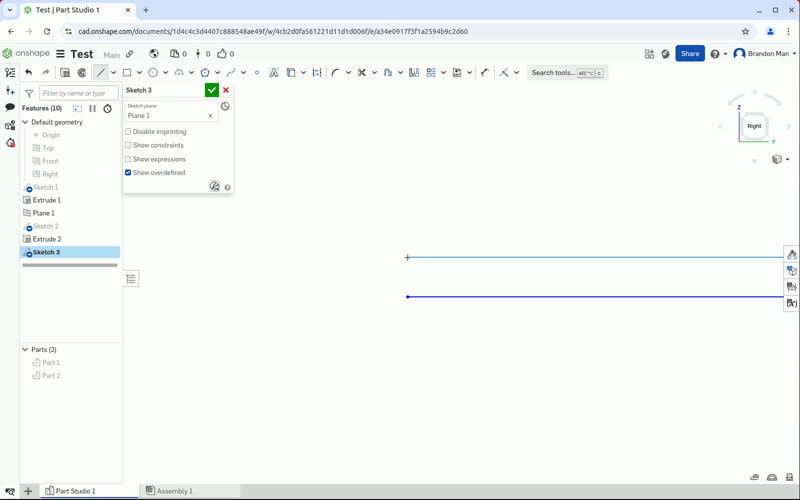
click(407, 257)
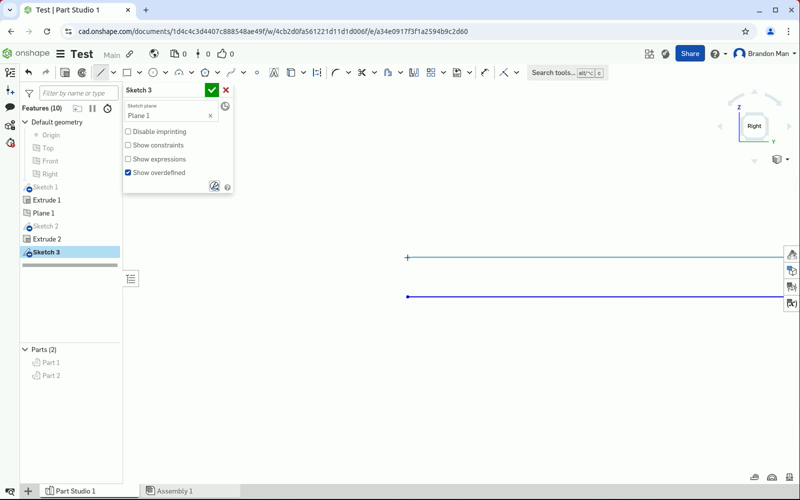
scroll(-6)
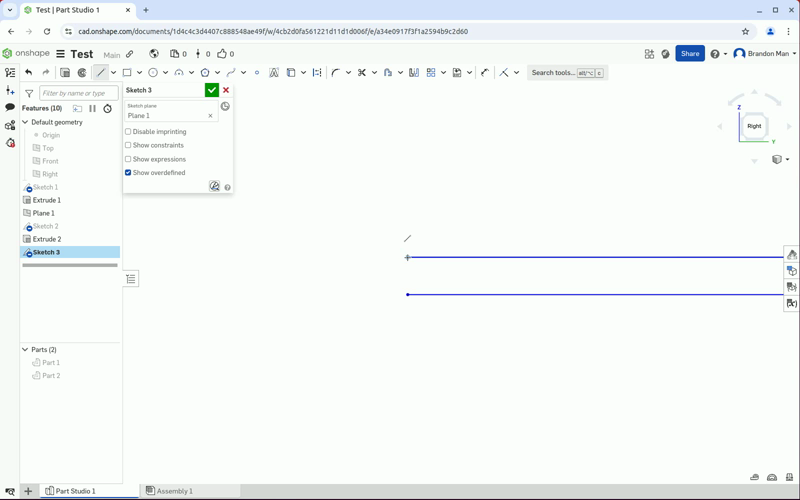
scroll(-6)
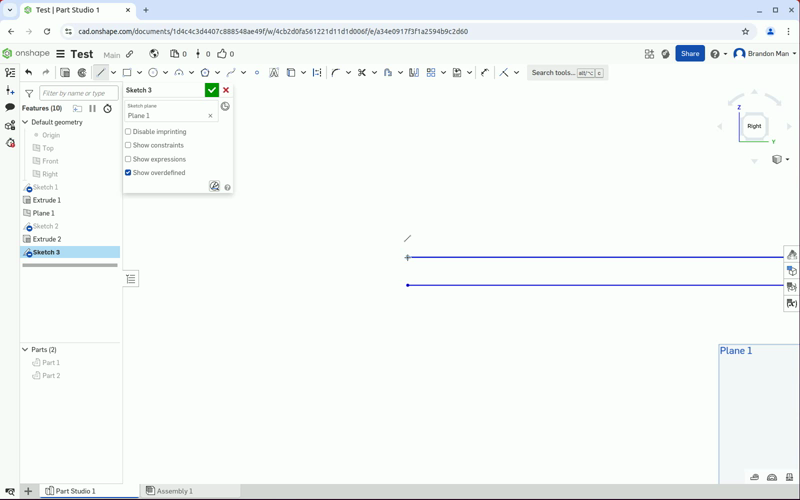
scroll(-6)
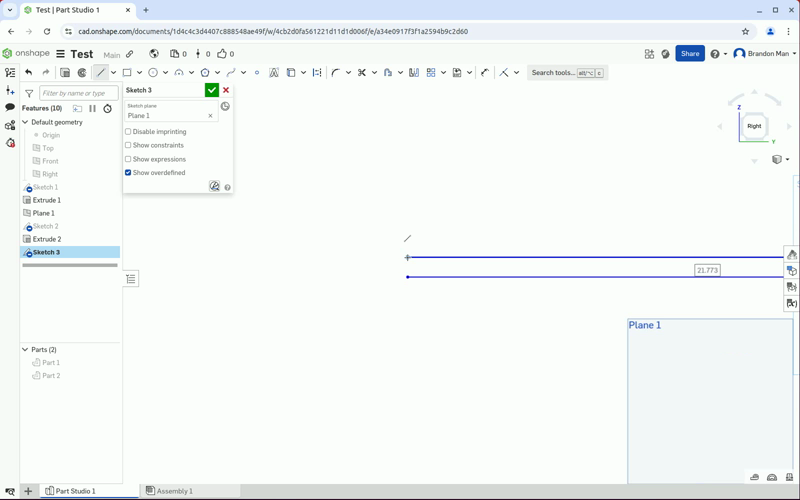
scroll(-6)
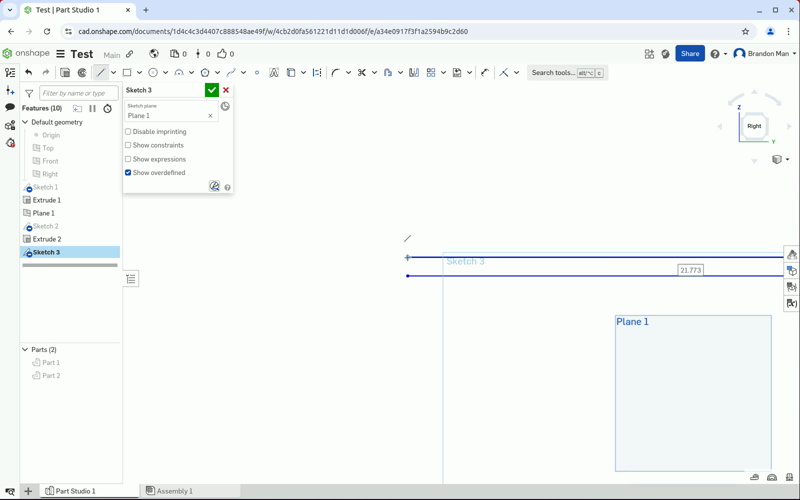
scroll(-6)
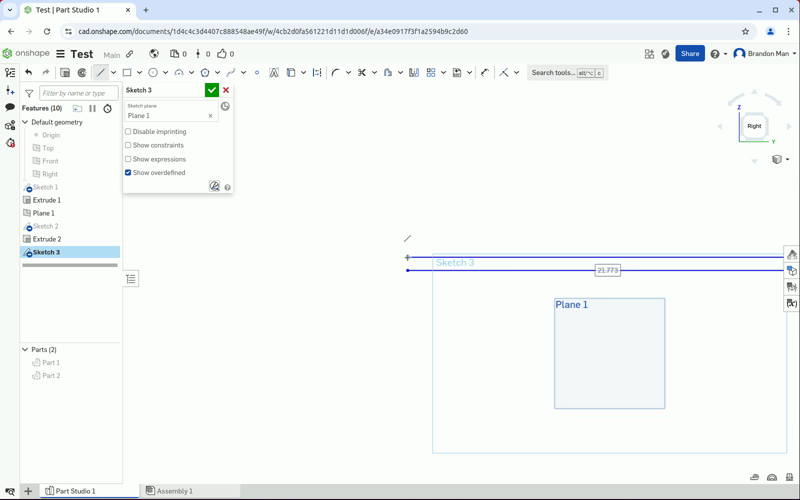
scroll(-6)
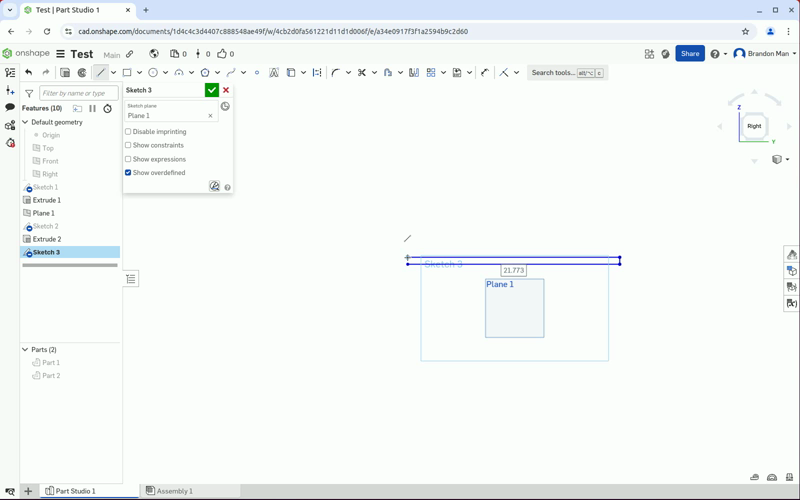
scroll(-6)
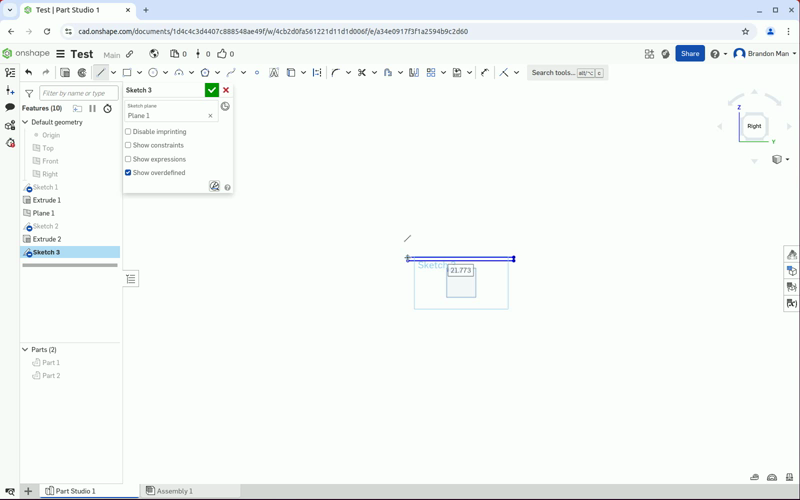
key_up(shift)
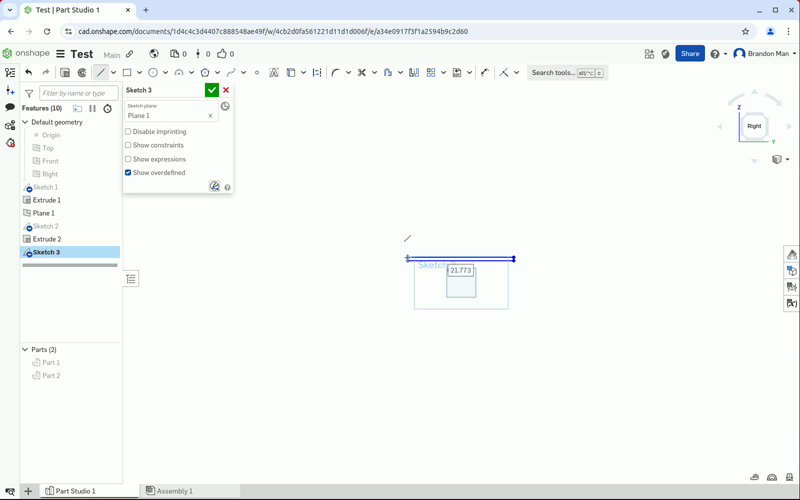
mouse_move(437, 257)
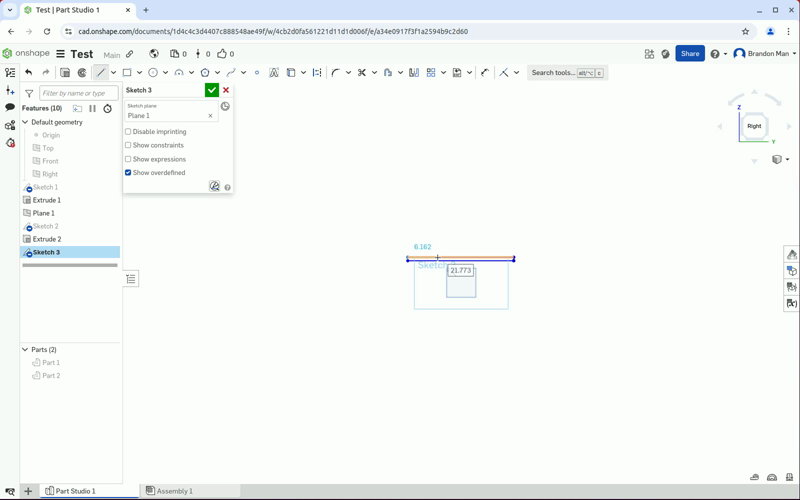
key_down(shift)
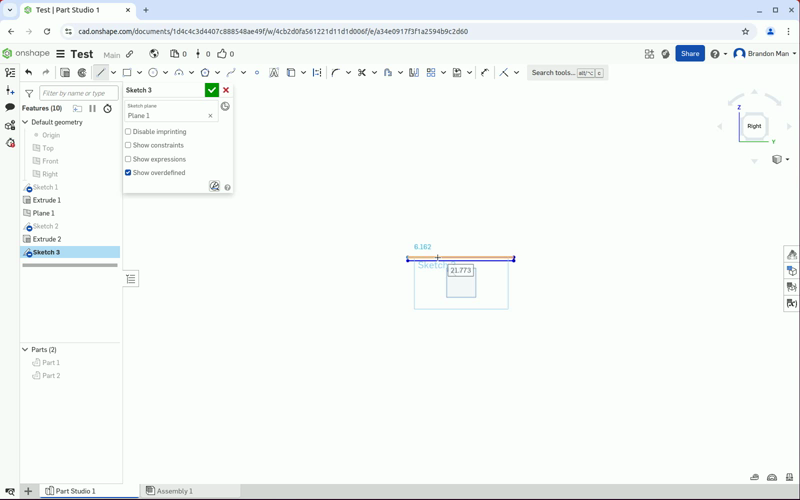
mouse_move(407, 260)
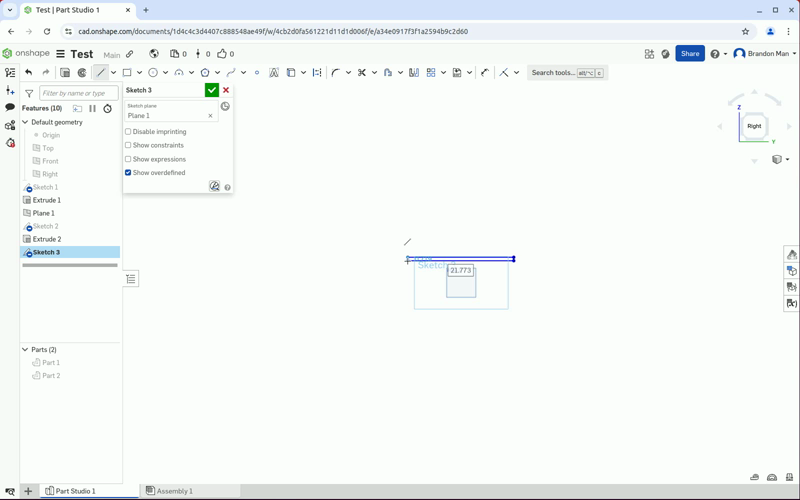
scroll(6)
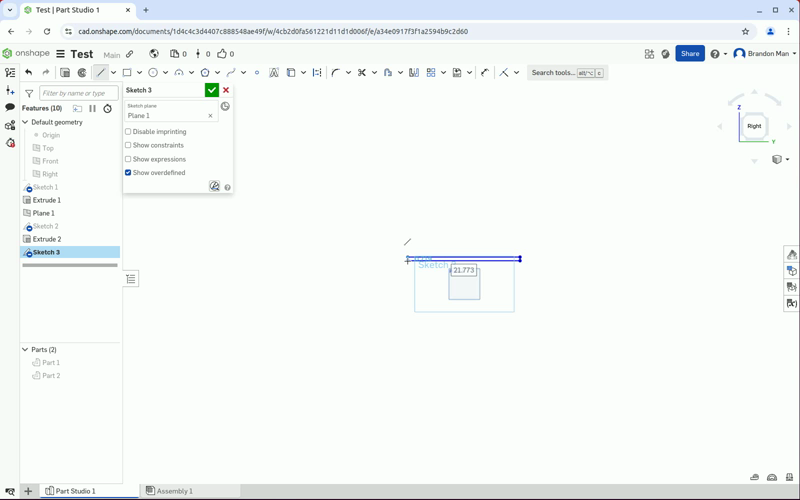
scroll(6)
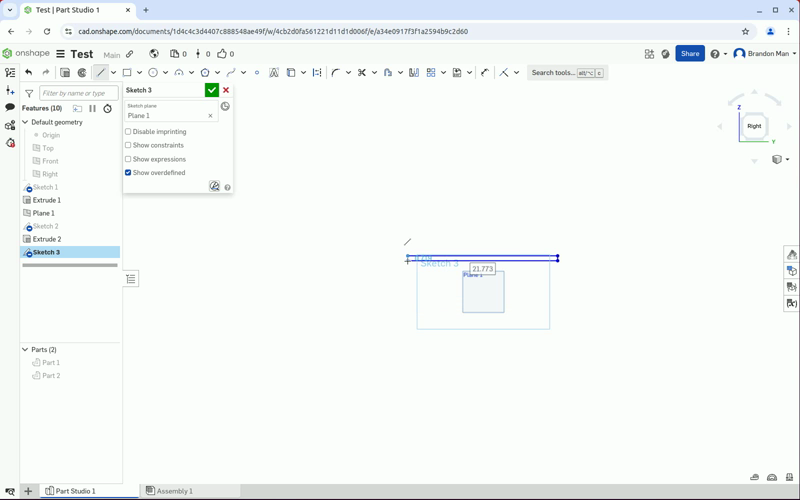
scroll(6)
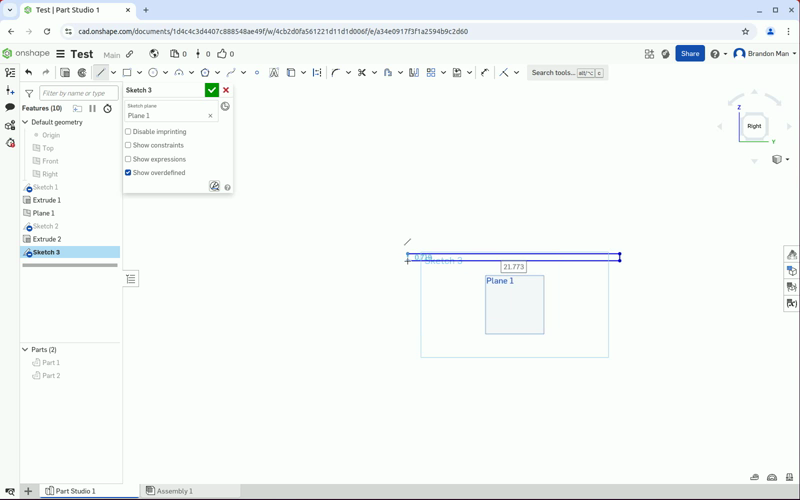
scroll(6)
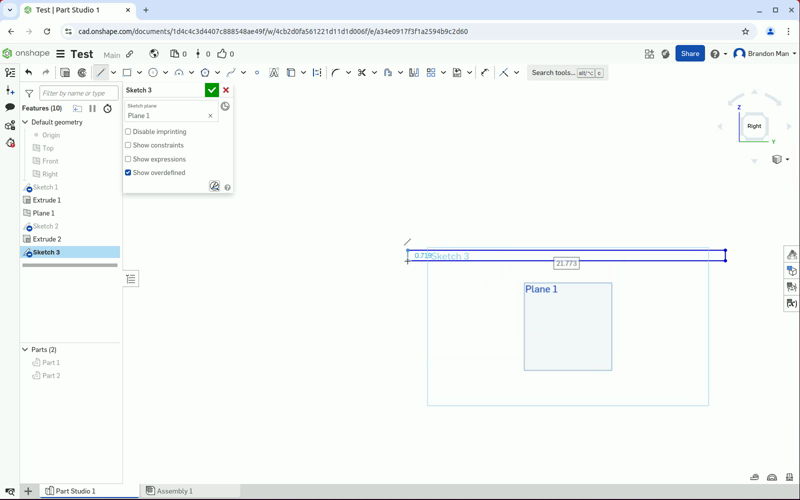
scroll(6)
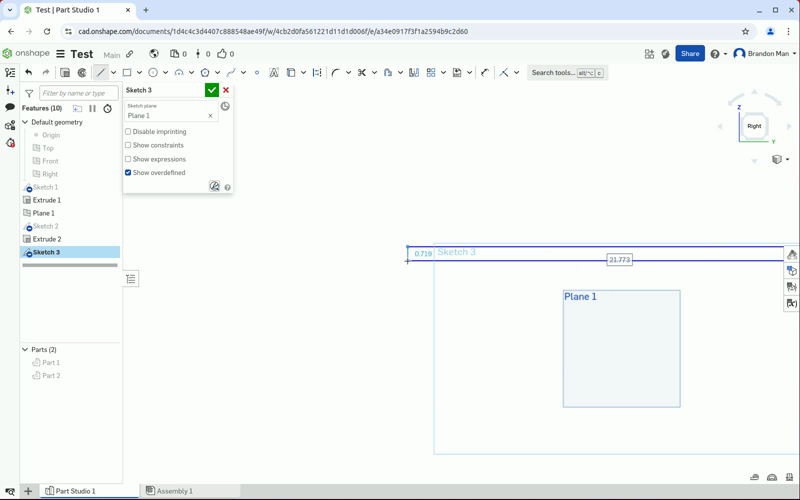
scroll(6)
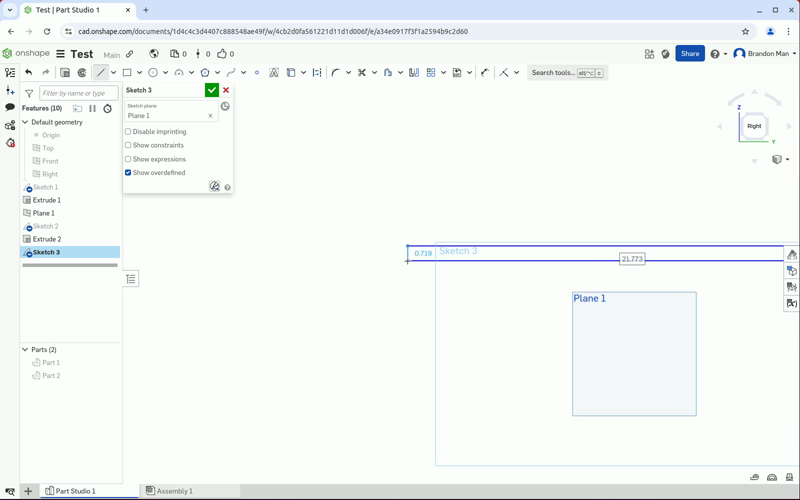
scroll(6)
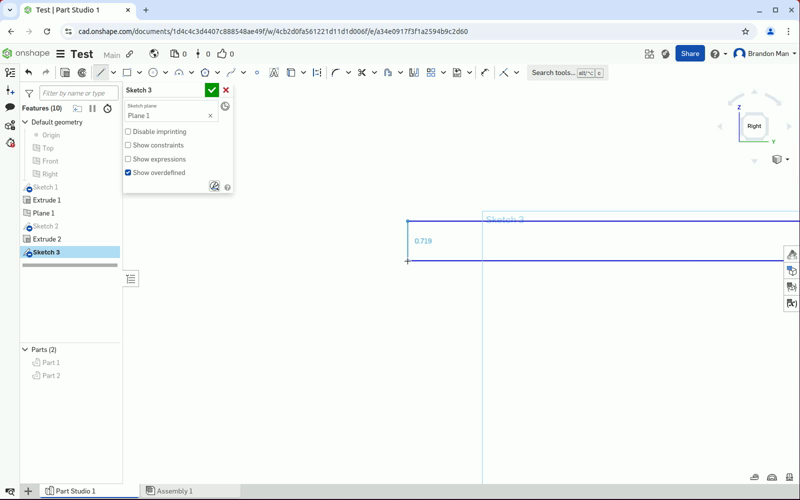
key_up(shift)
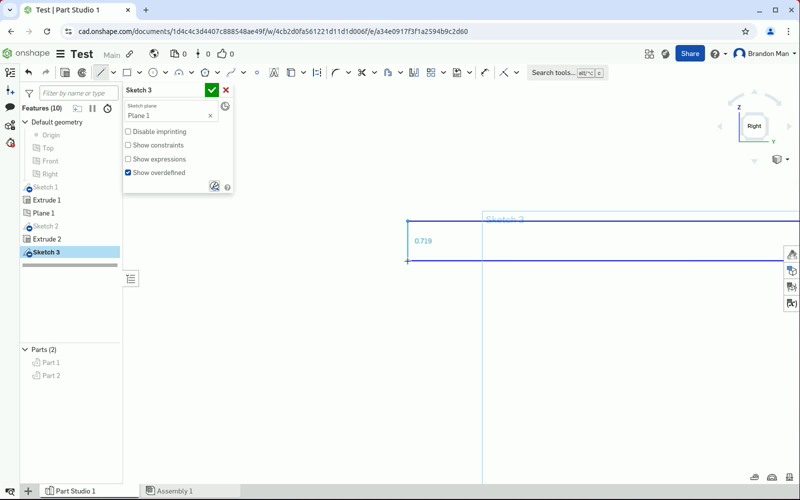
click(407, 260)
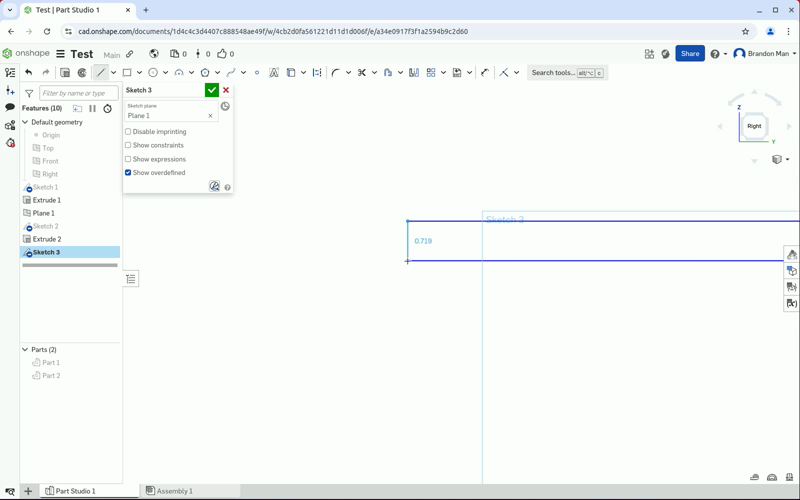
scroll(-6)
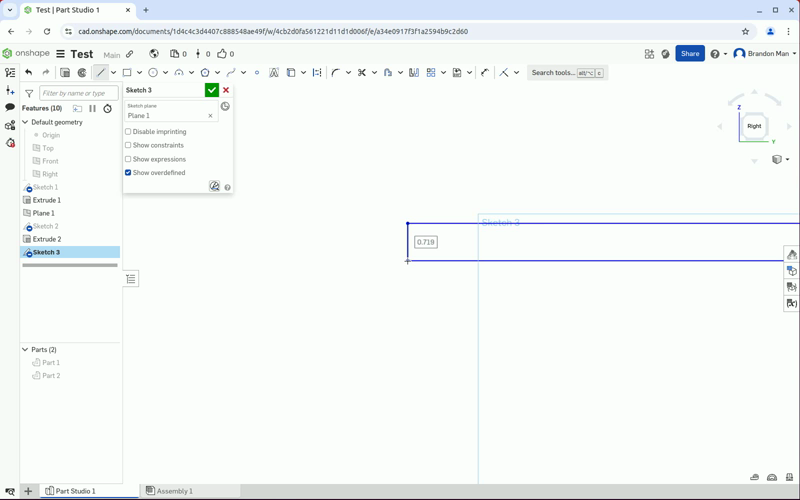
scroll(-6)
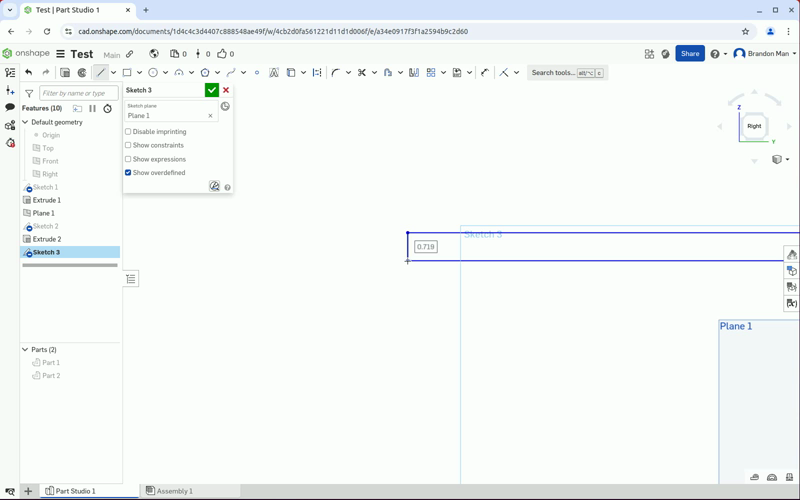
scroll(-6)
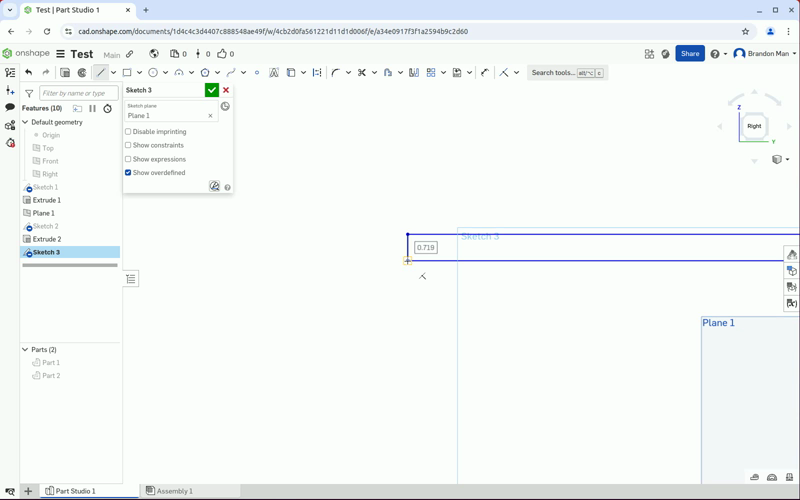
scroll(-6)
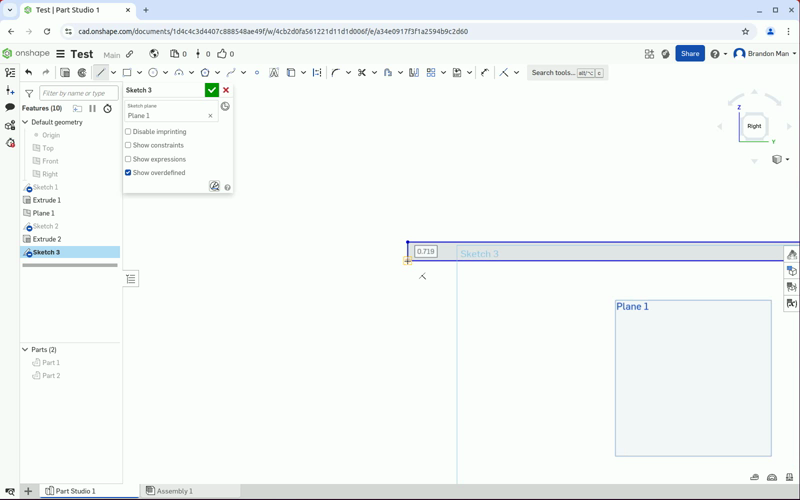
scroll(-6)
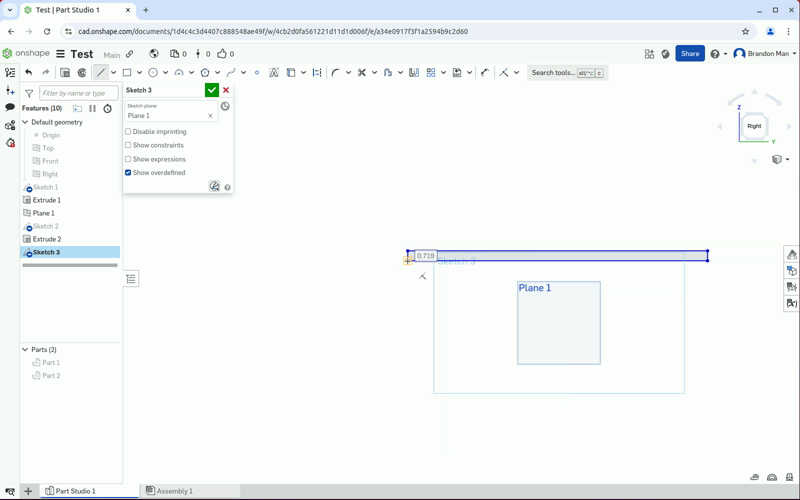
scroll(-6)
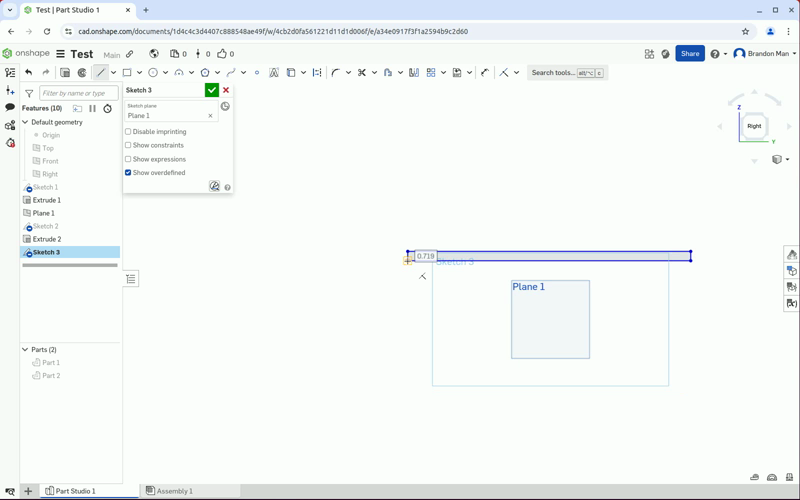
scroll(-6)
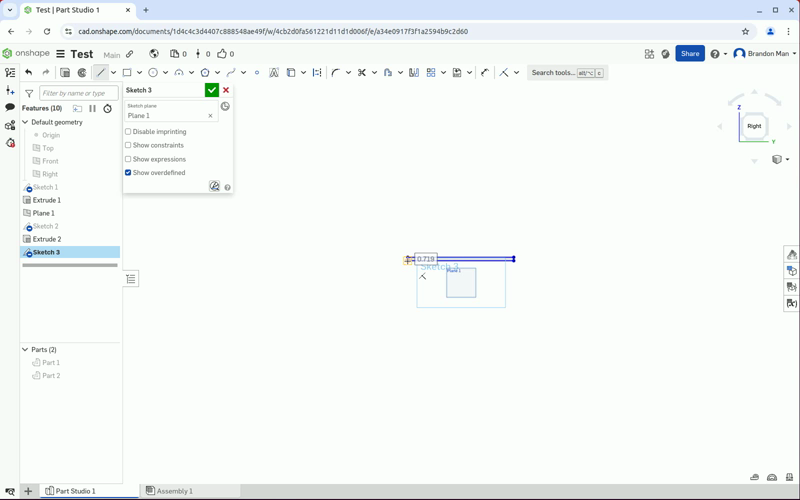
key(esc)
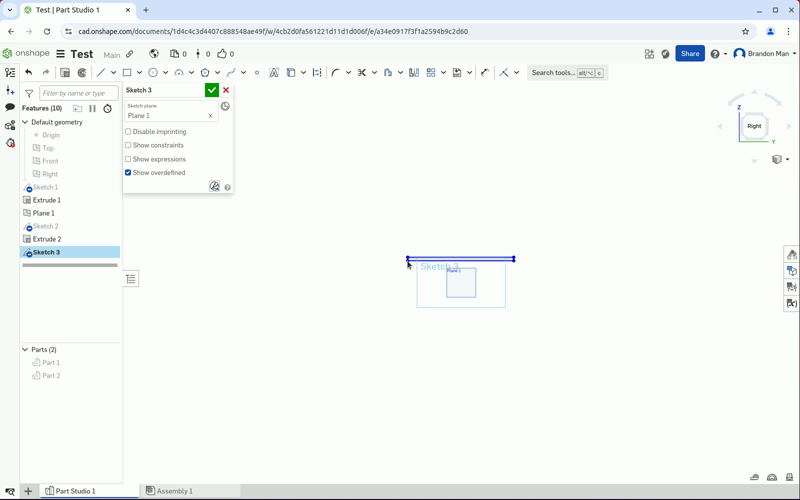
mouse_move(505, 259)
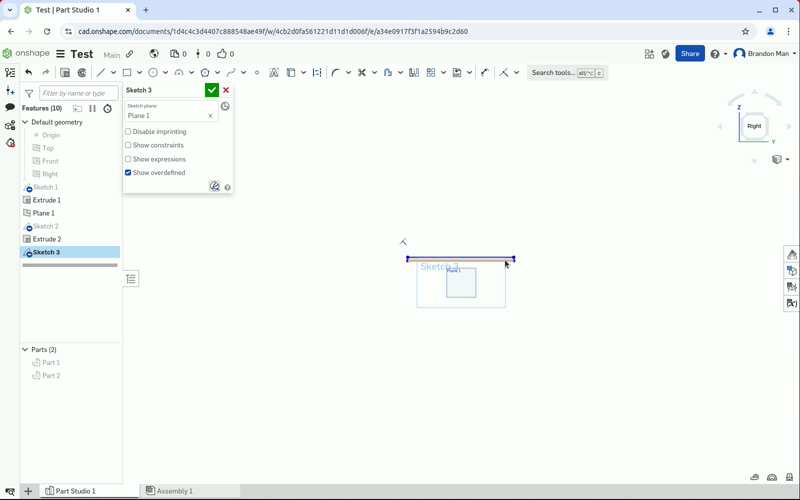
scroll(6)
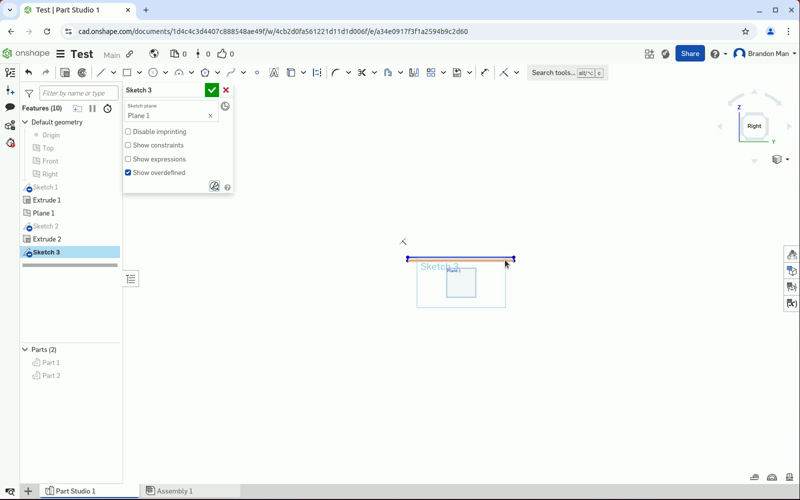
scroll(6)
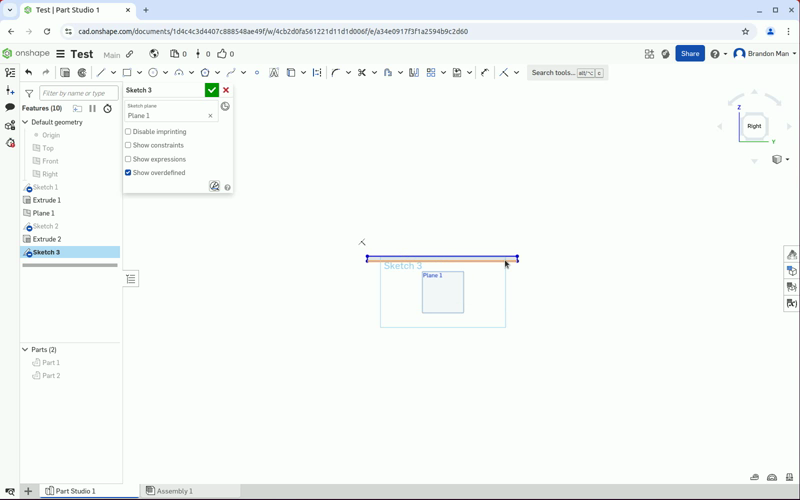
scroll(6)
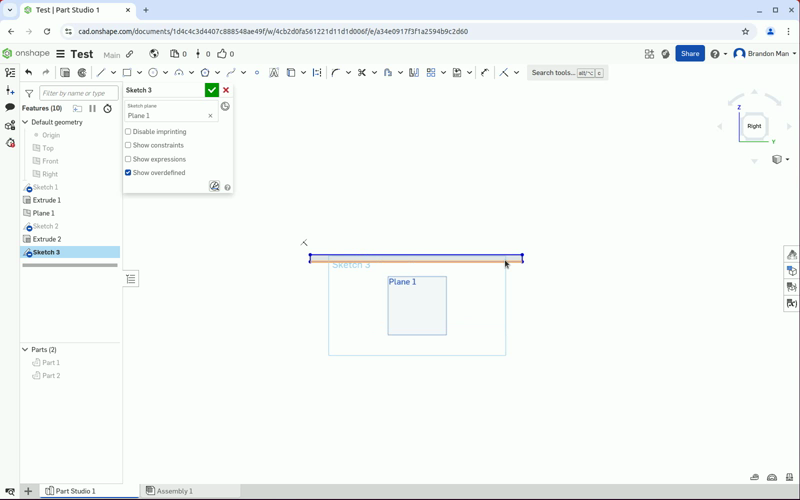
scroll(6)
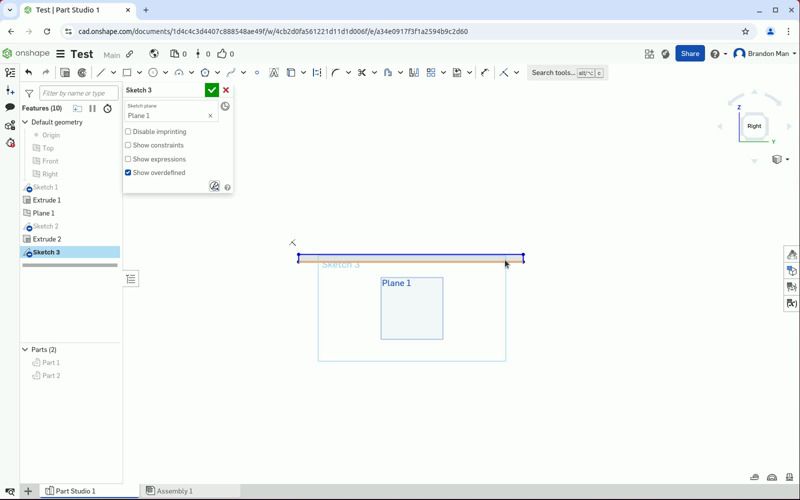
scroll(6)
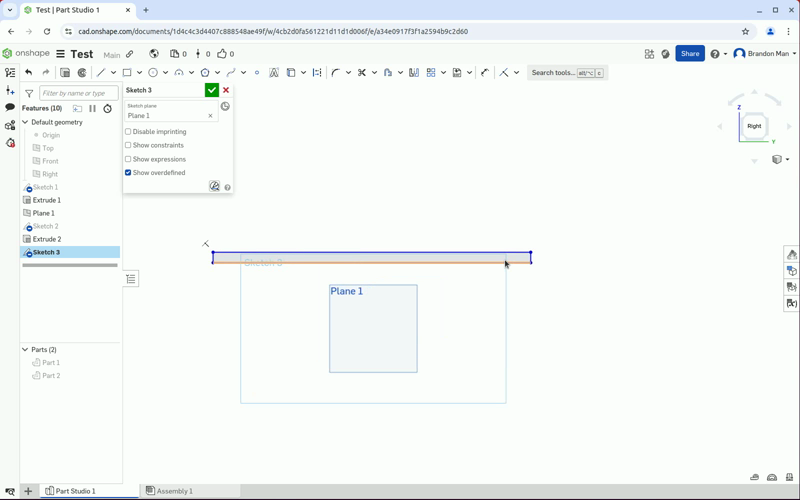
scroll(6)
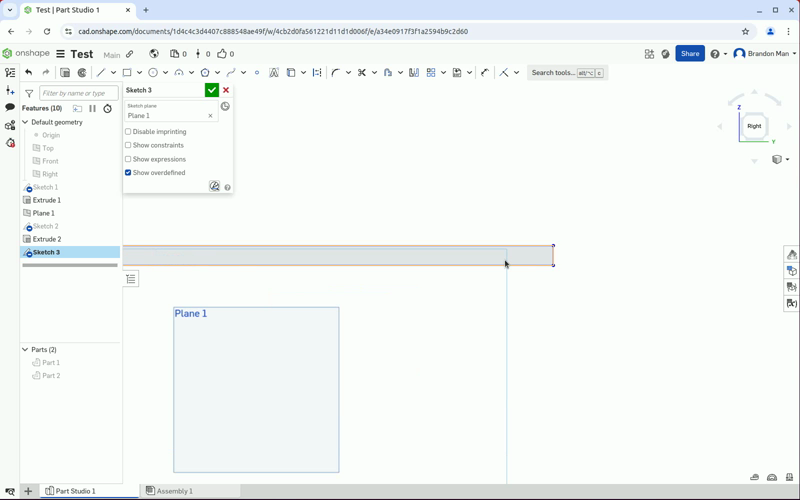
scroll(6)
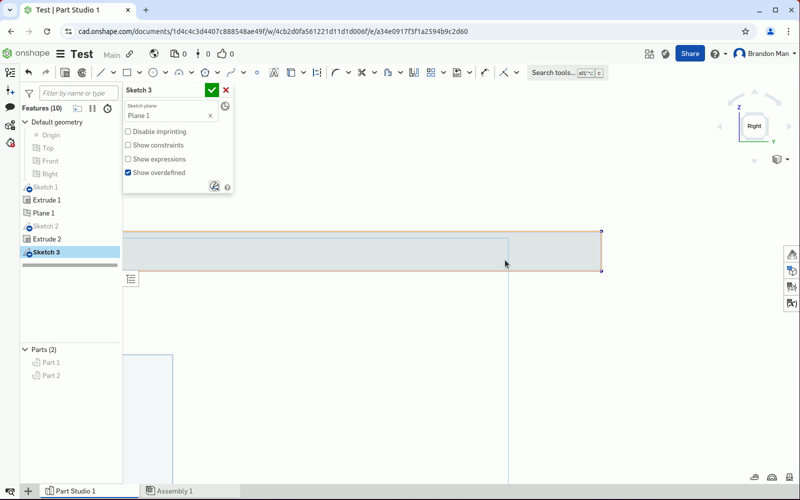
click(505, 259)
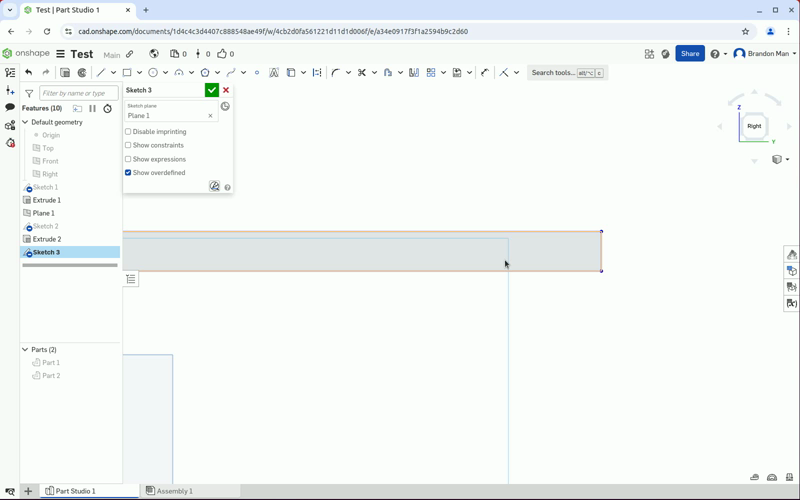
scroll(-6)
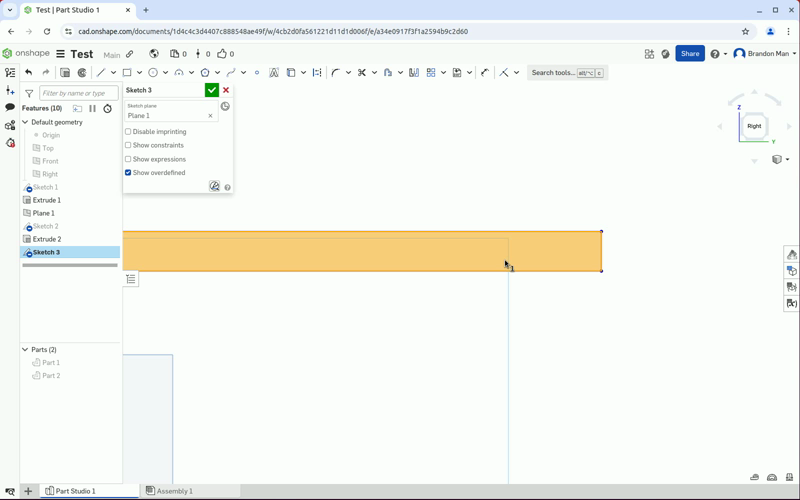
scroll(-6)
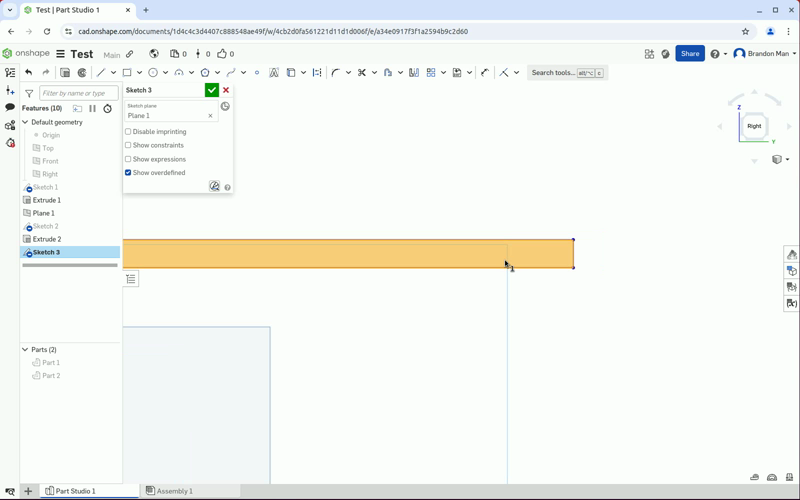
scroll(-6)
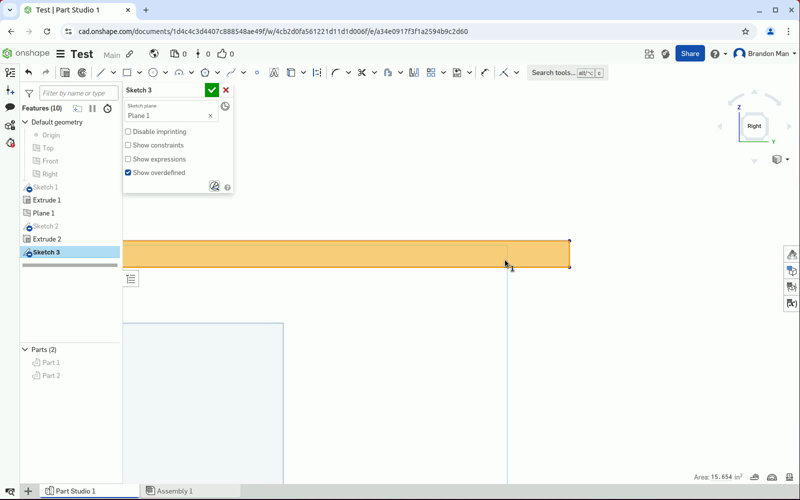
scroll(-6)
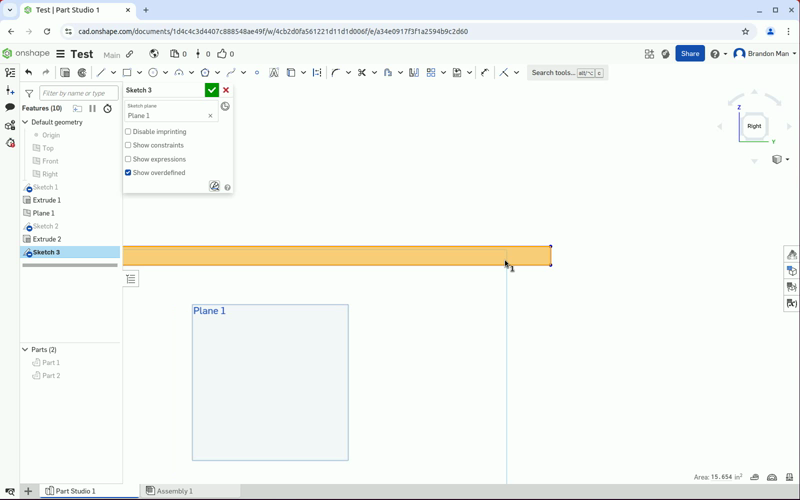
scroll(-6)
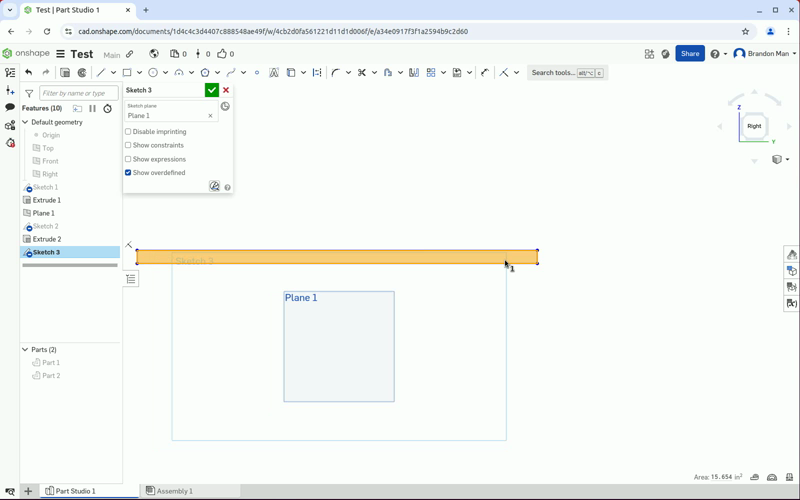
scroll(-6)
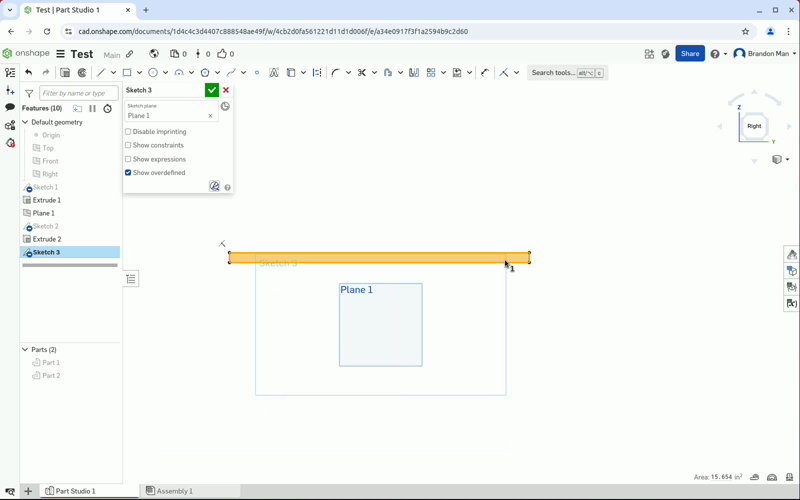
scroll(-6)
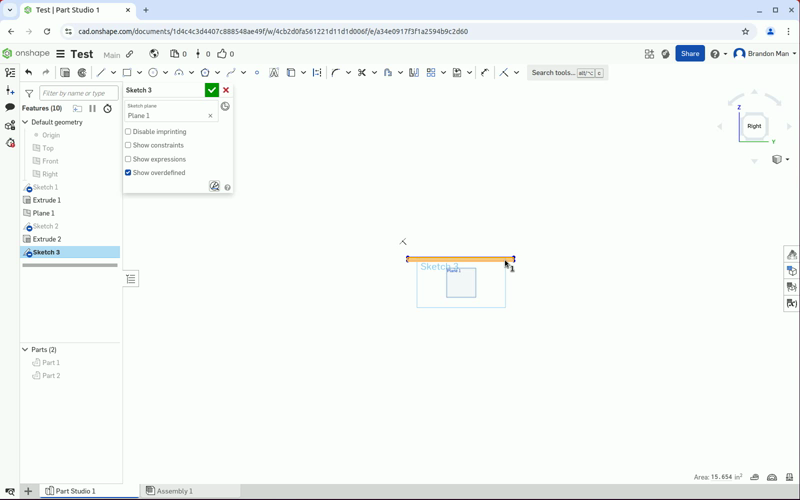
mouse_move(73, 352)
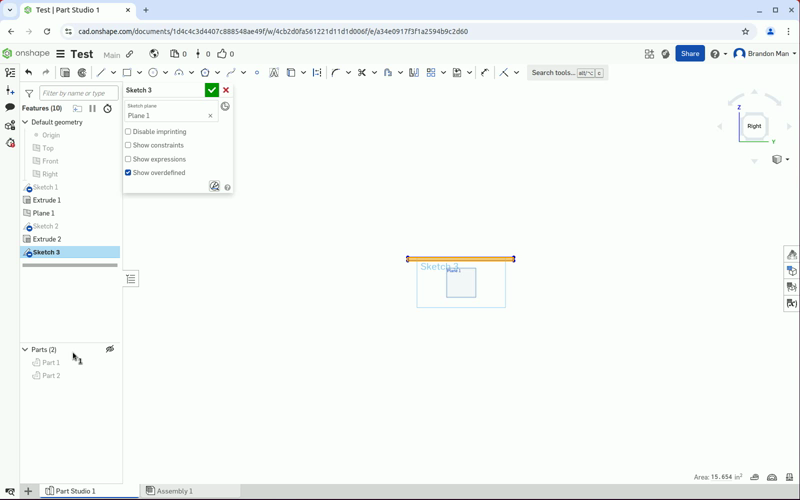
key(shift+y)
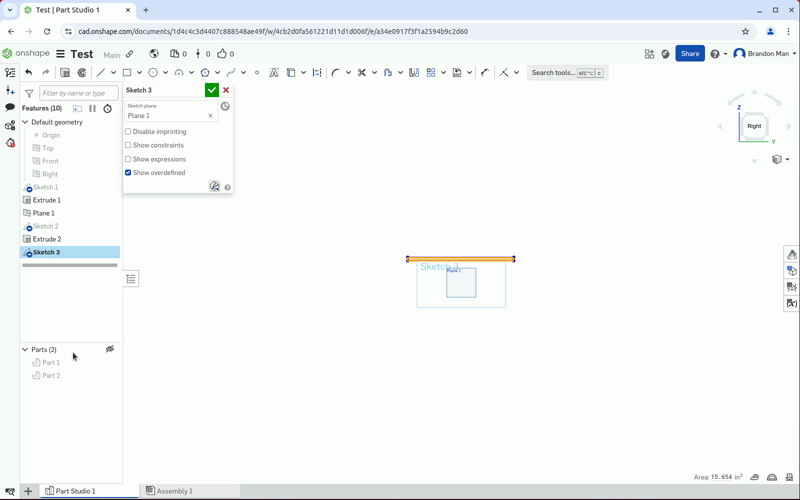
key(shift+e)
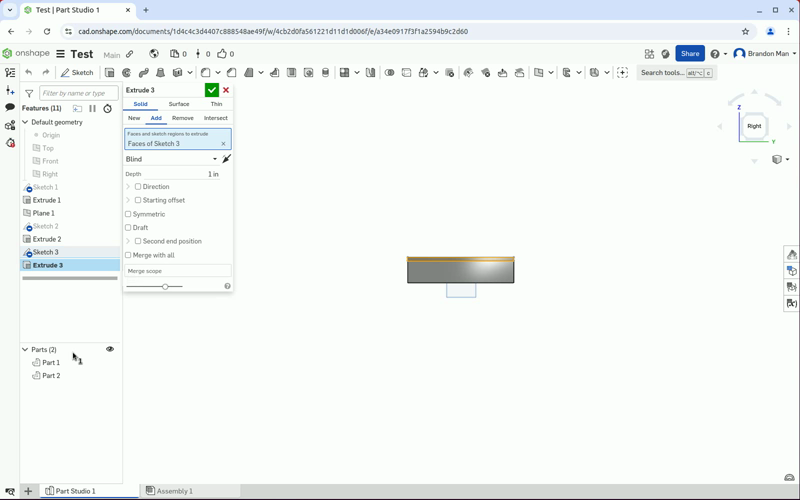
mouse_move(143, 106)
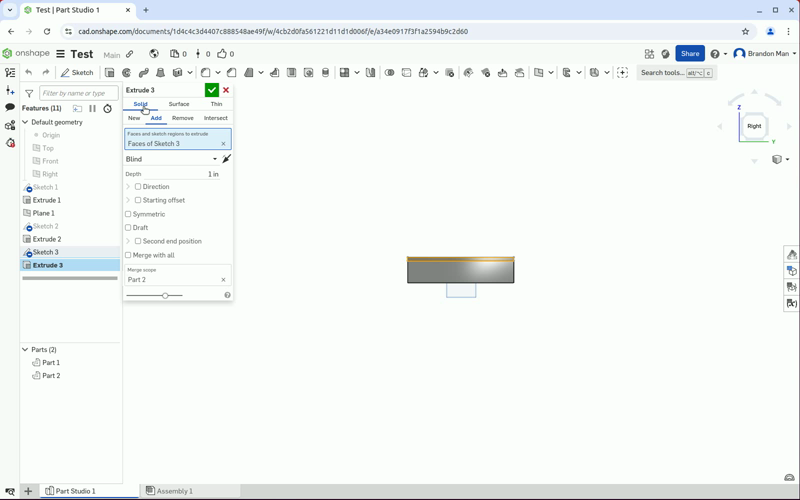
click(143, 106)
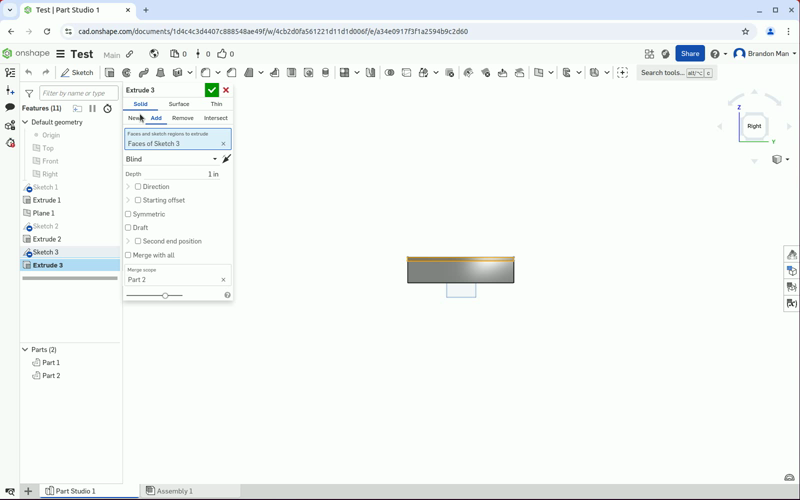
mouse_move(137, 120)
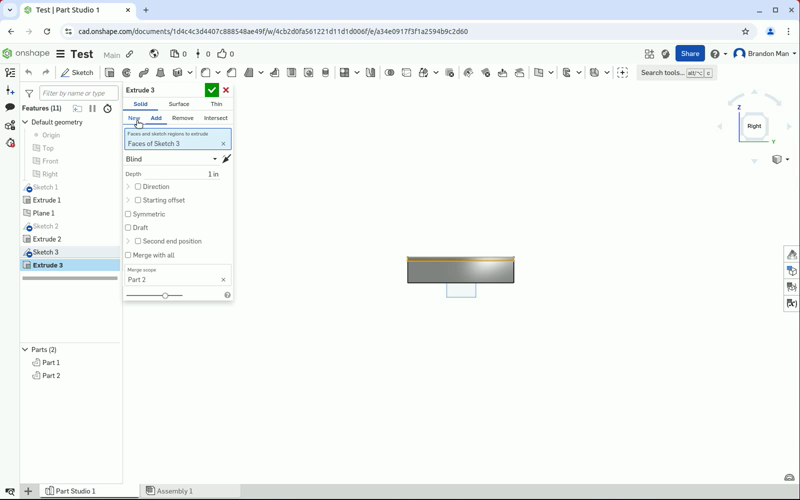
click(137, 120)
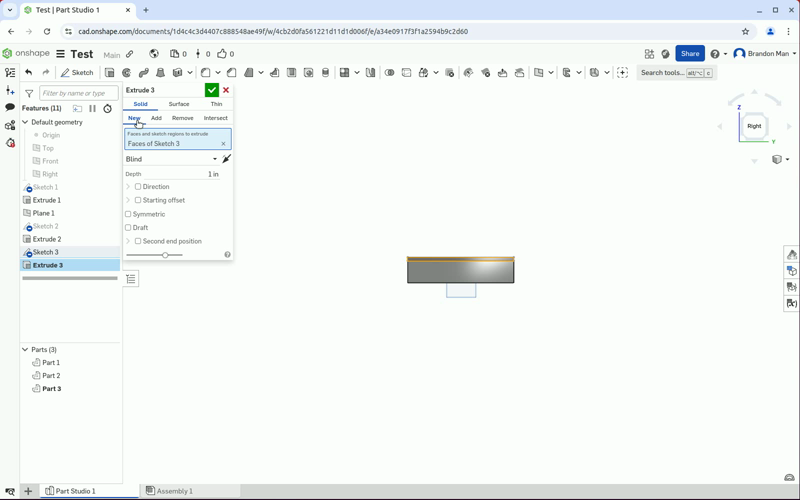
key(tab, 4)
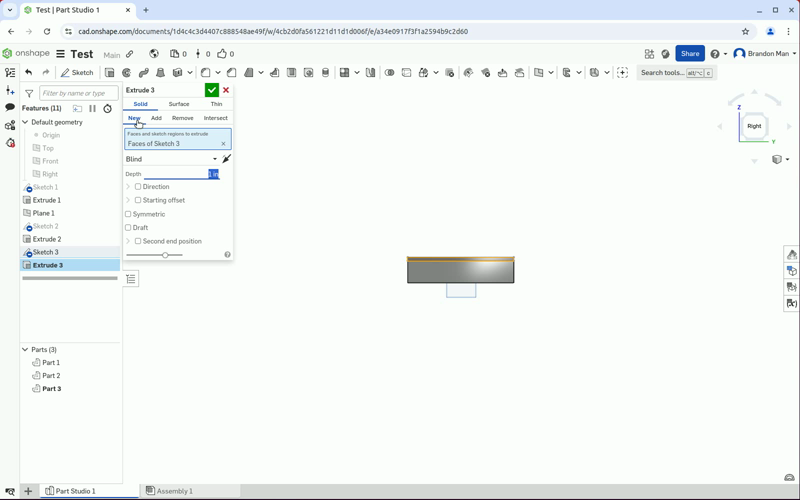
text(0.722)
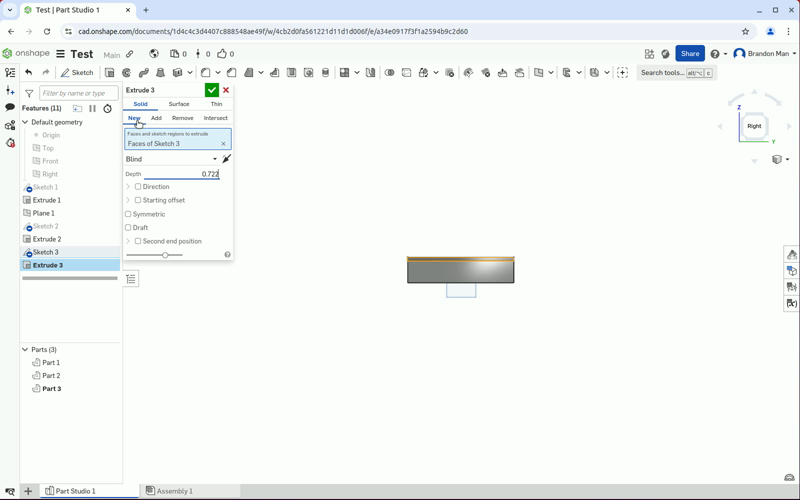
key(enter)
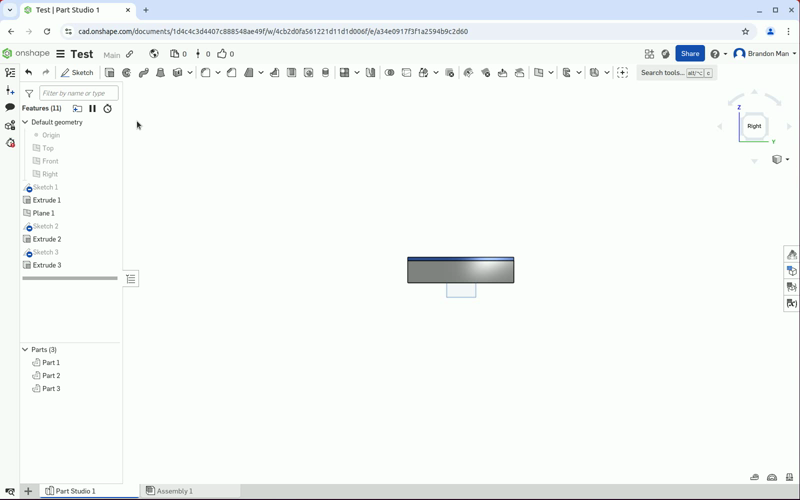
key(shift+h)
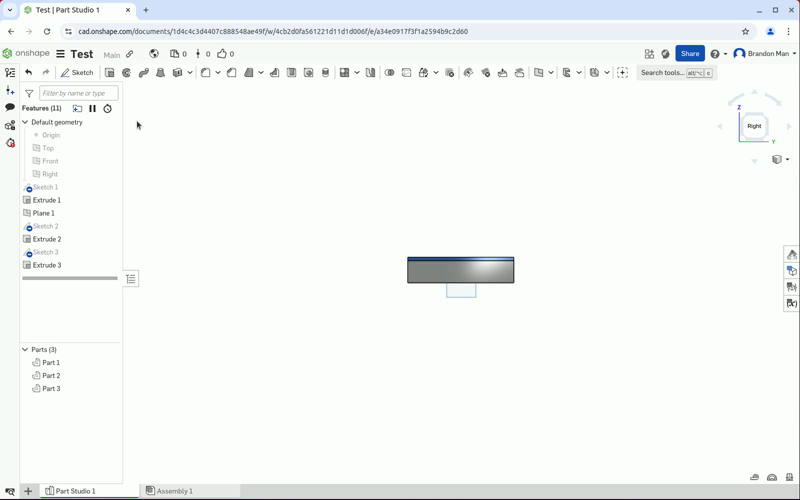
key(shift+h)
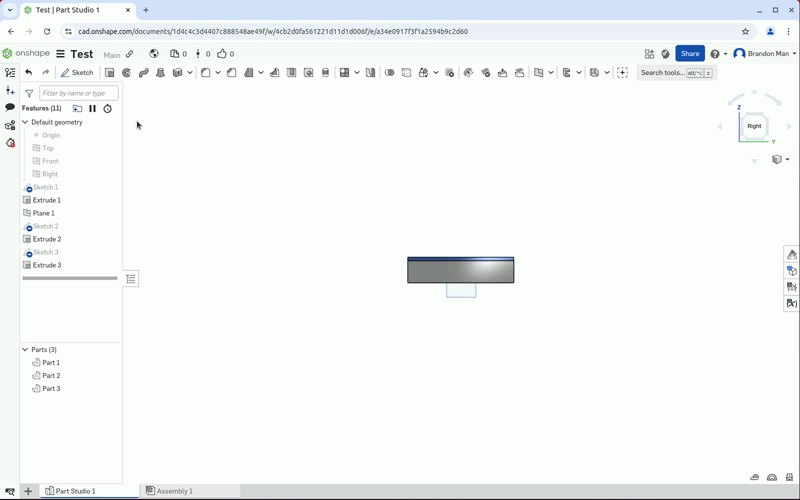
mouse_move(73, 189)
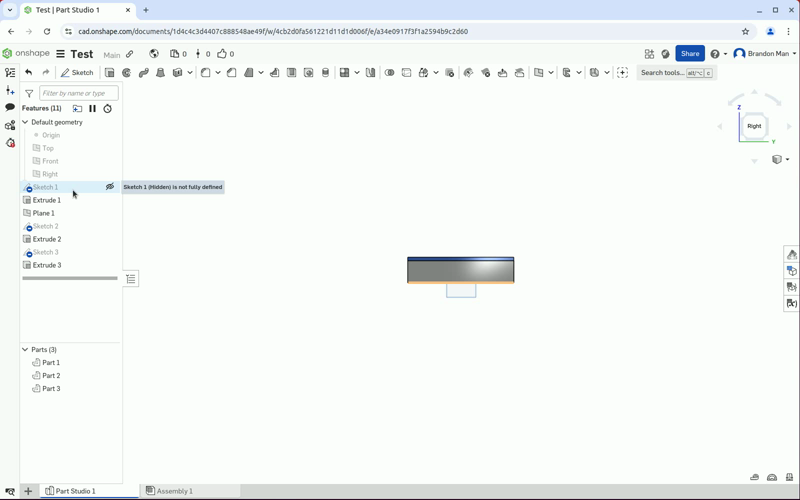
click(73, 189)
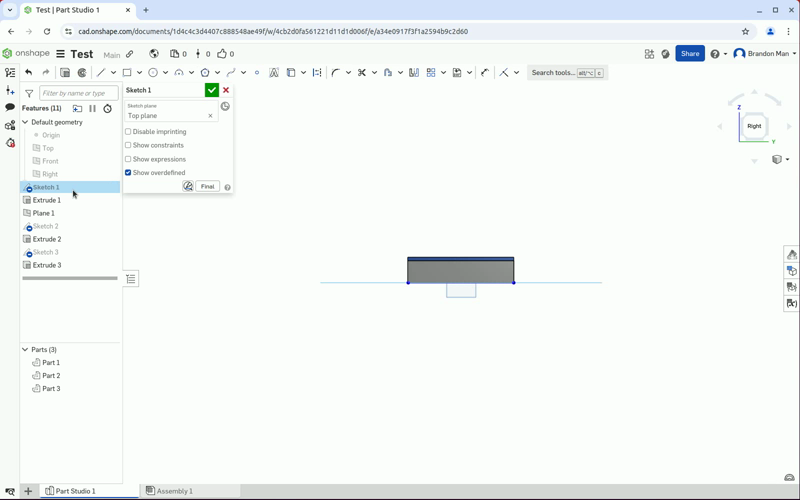
mouse_move(229, 92)
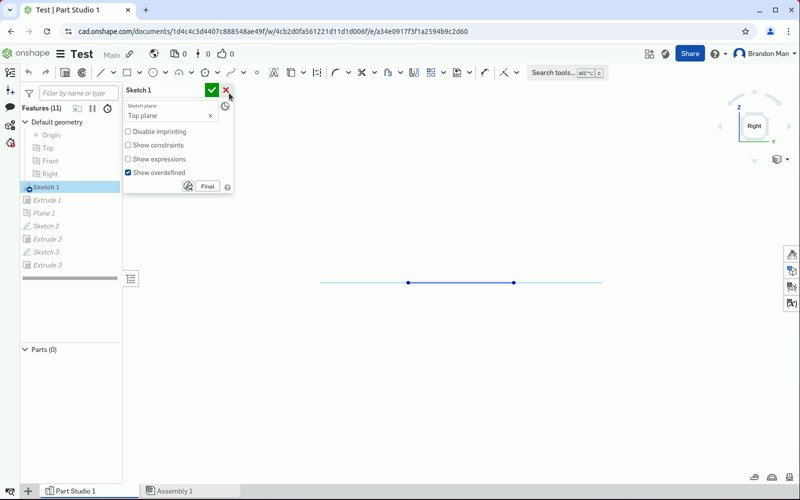
click(229, 92)
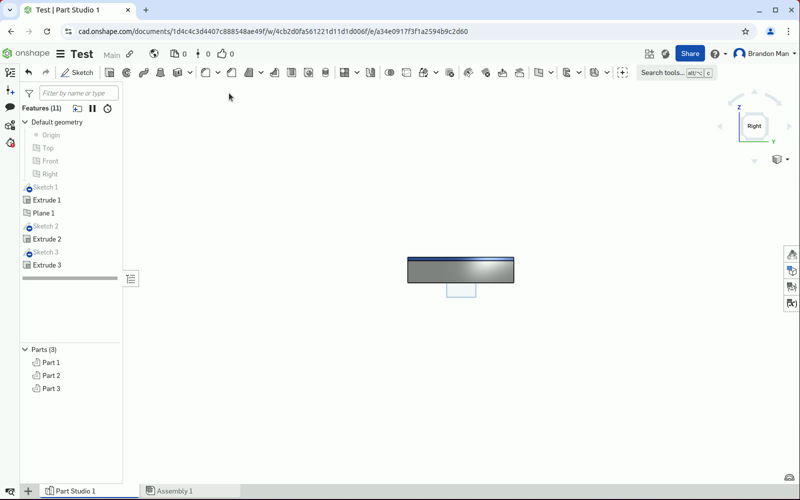
mouse_move(73, 352)
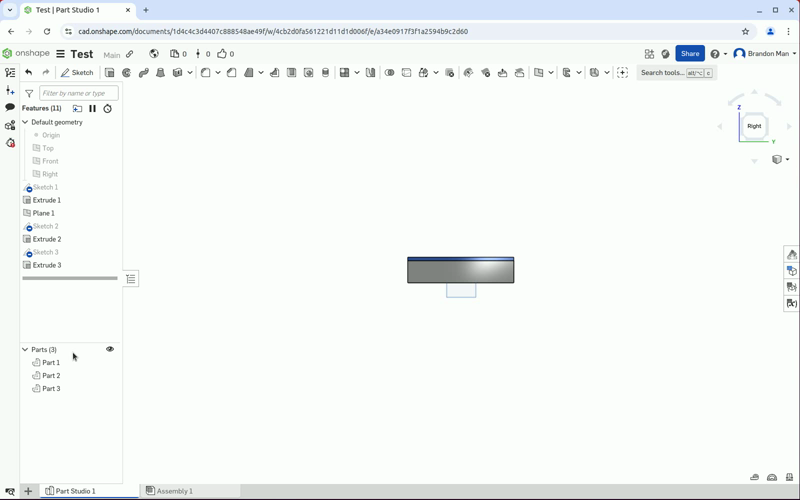
key(y)
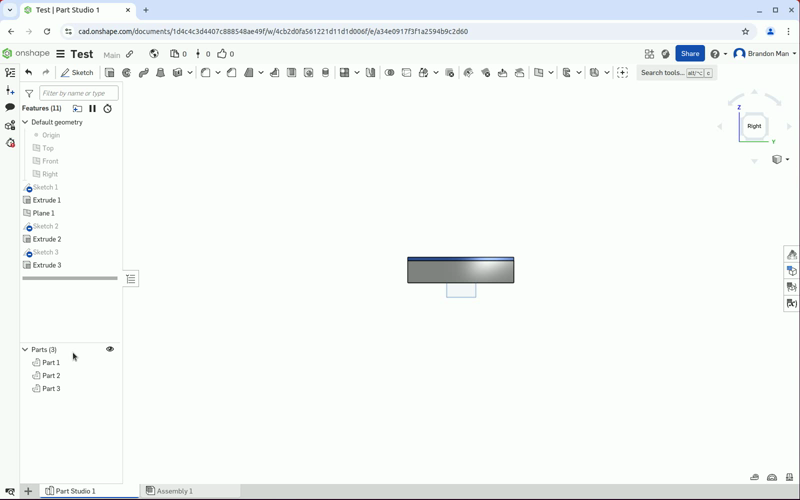
key(shift+p)
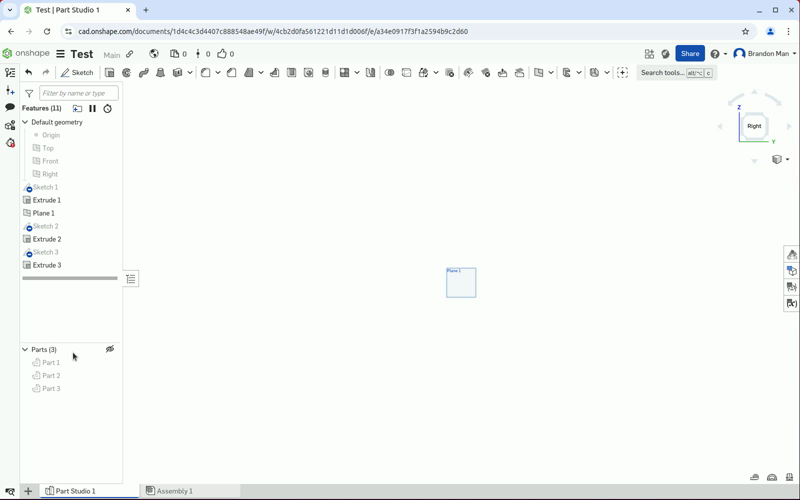
key(space)
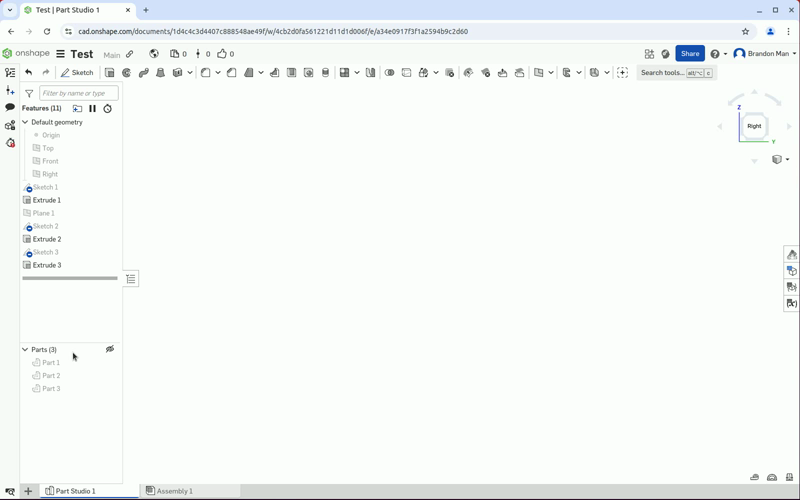
key_down(shift)
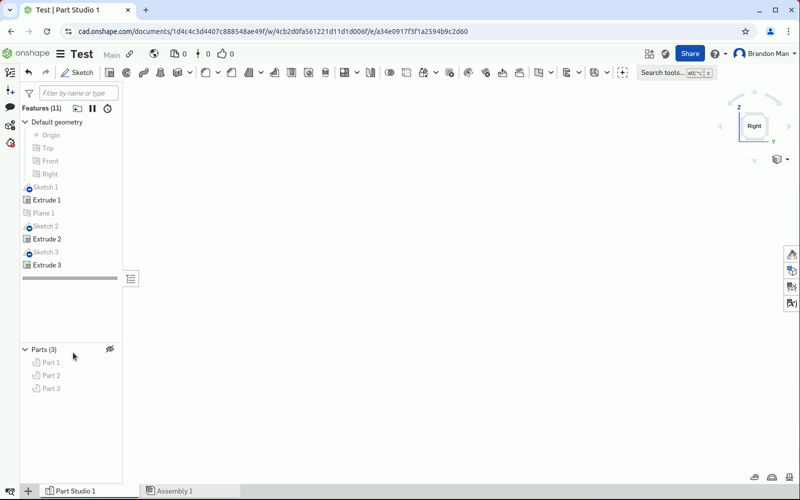
key(right)
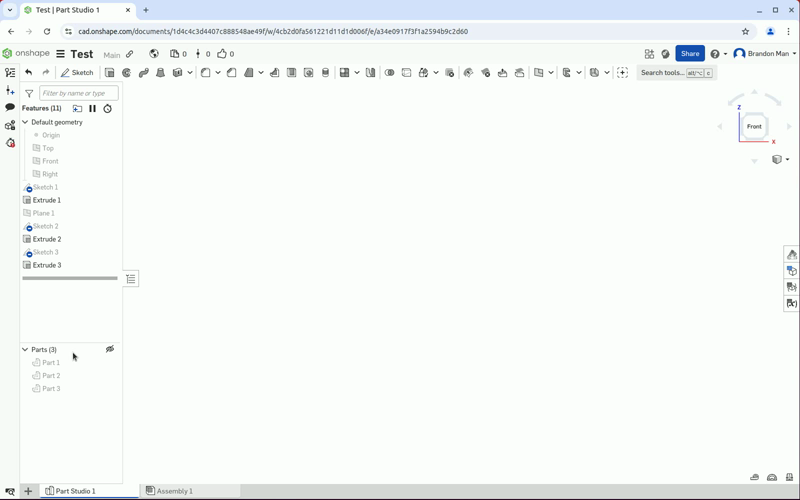
key_up(shift)
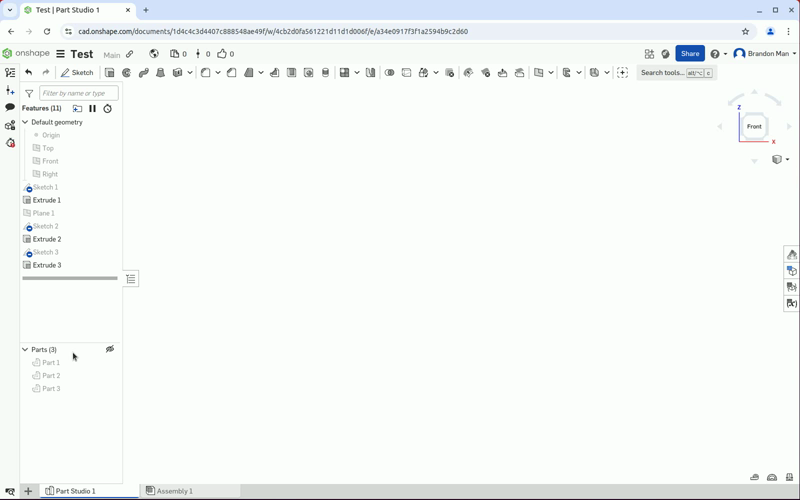
mouse_move(73, 352)
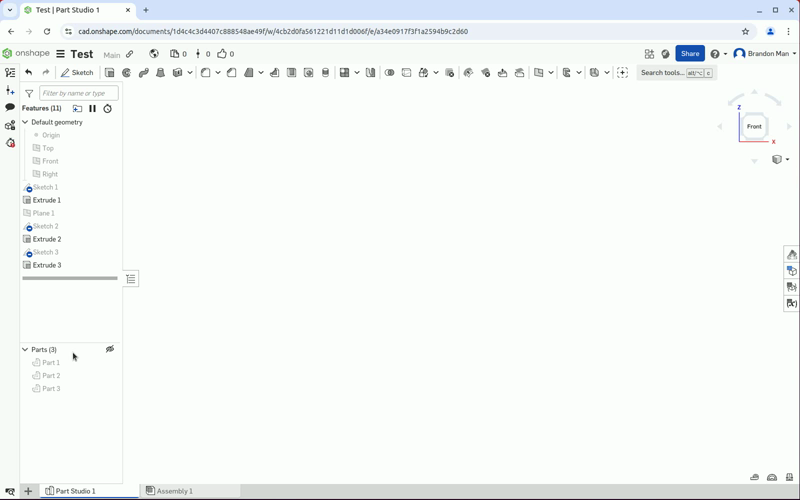
key(shift+y)
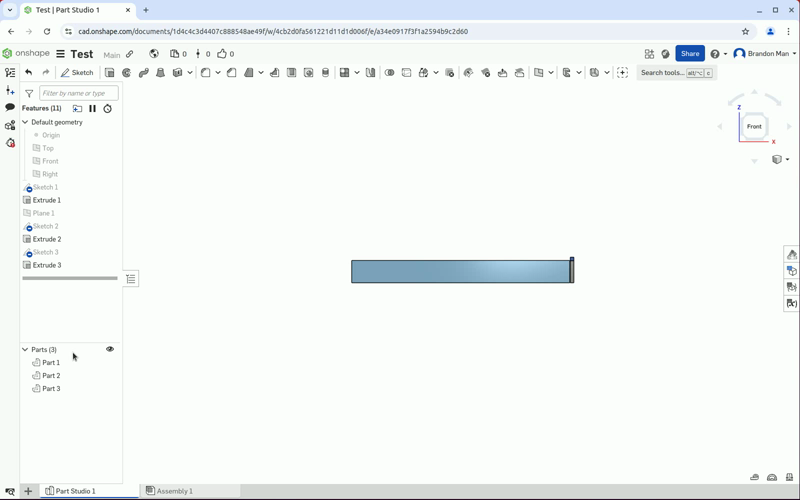
mouse_move(541, 75)
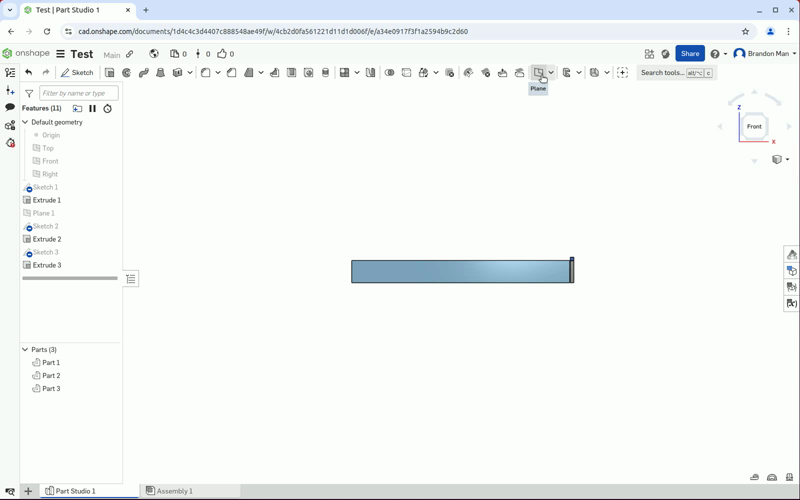
click(541, 75)
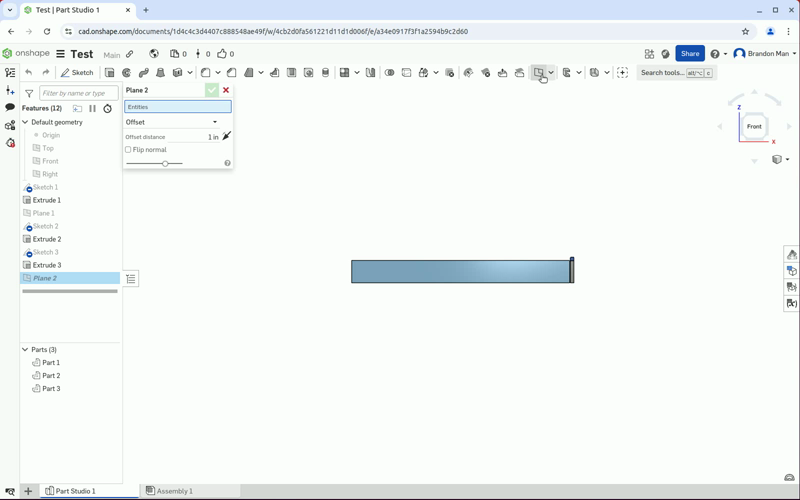
mouse_move(73, 163)
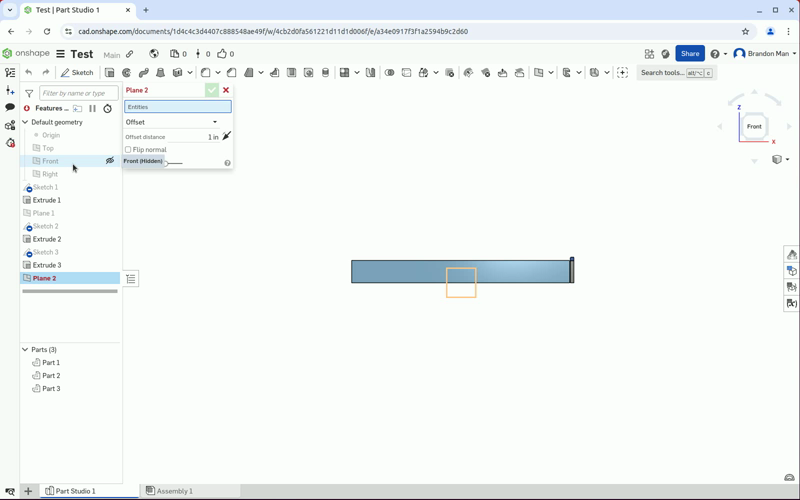
click(73, 163)
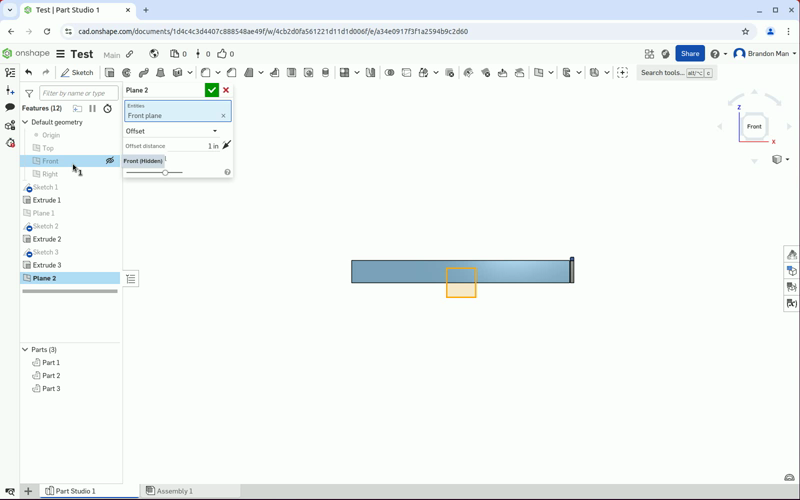
key(tab, 2)
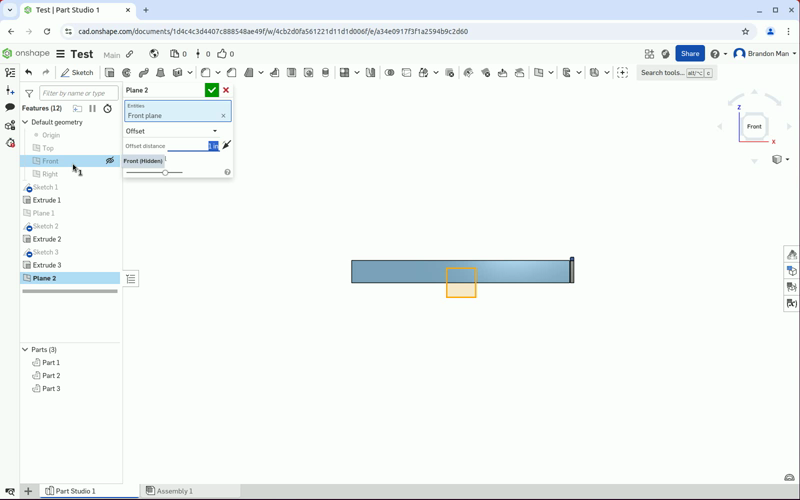
text(10.845)
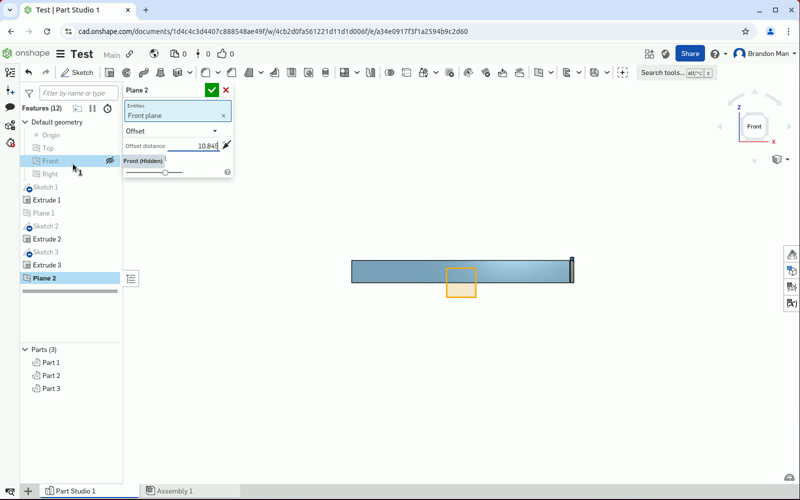
key(enter, 2)
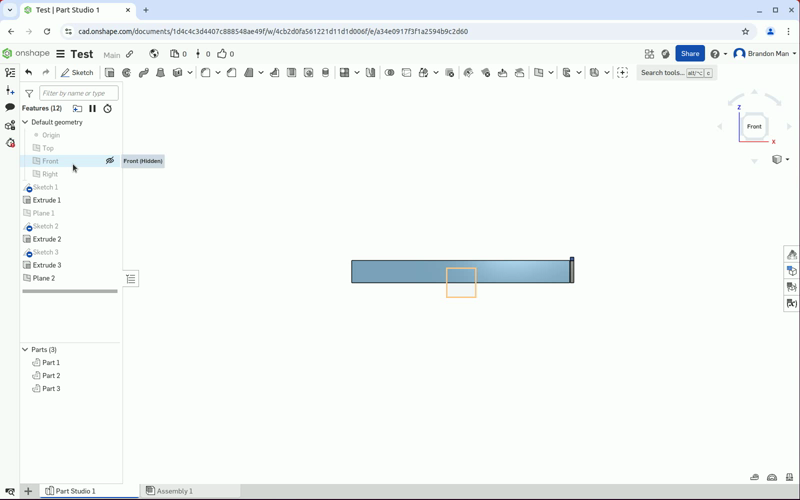
key(shift+s)
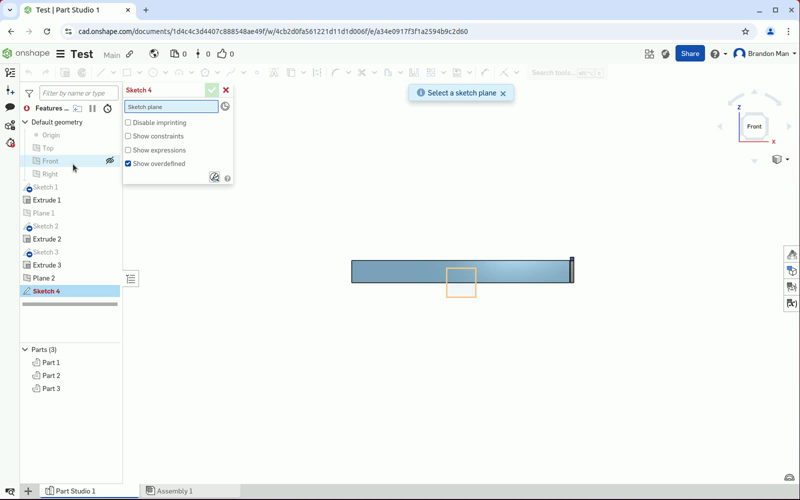
mouse_move(73, 280)
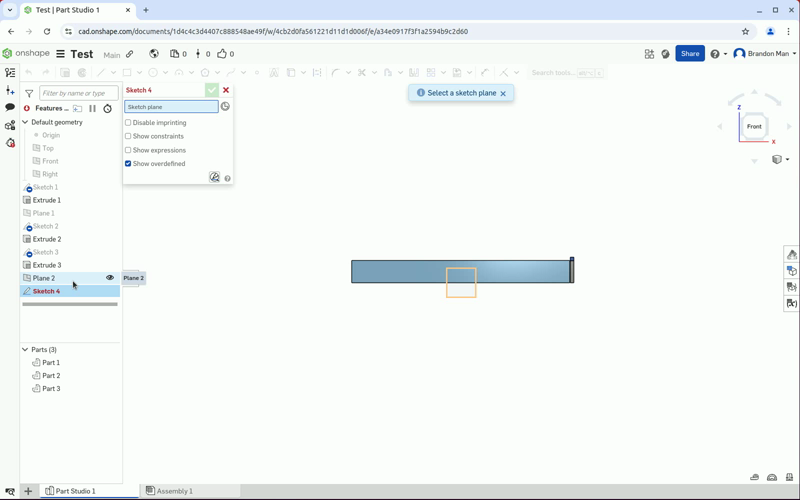
click(73, 280)
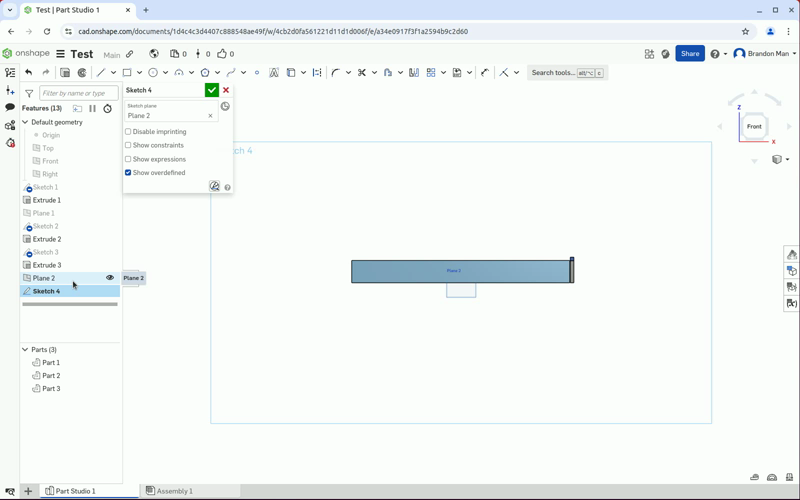
mouse_move(73, 352)
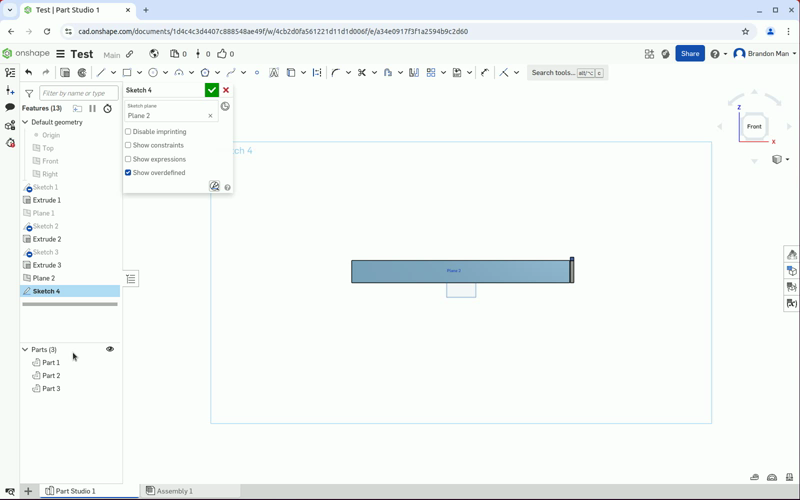
key(y)
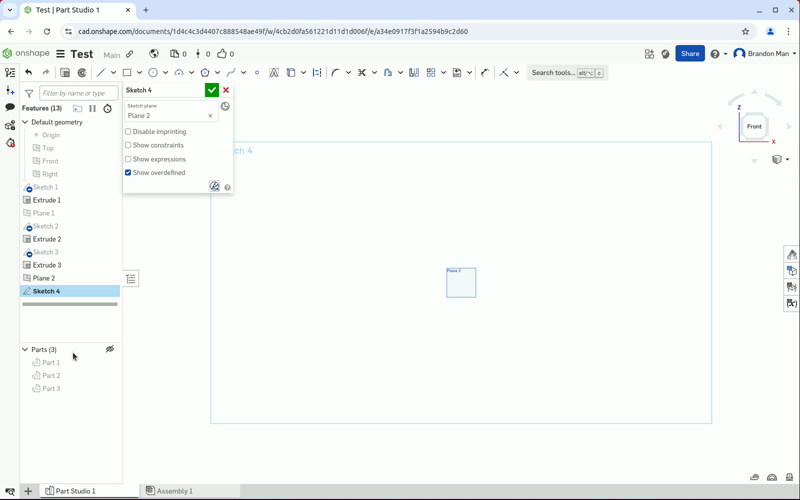
key(l)
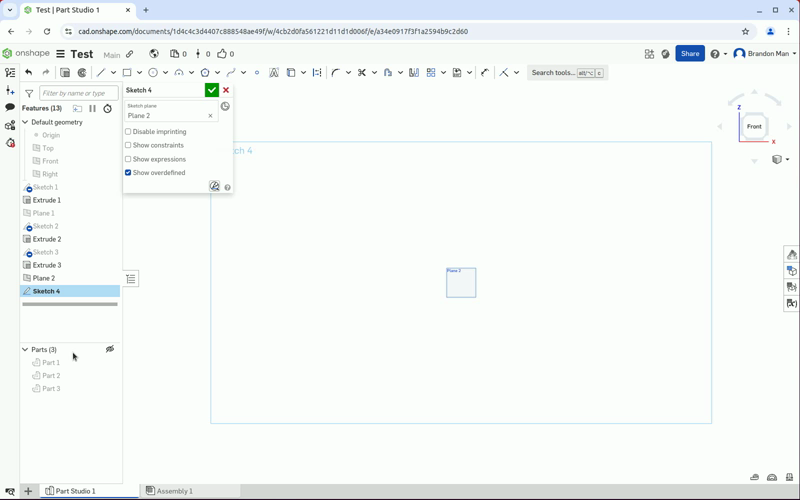
key_down(shift)
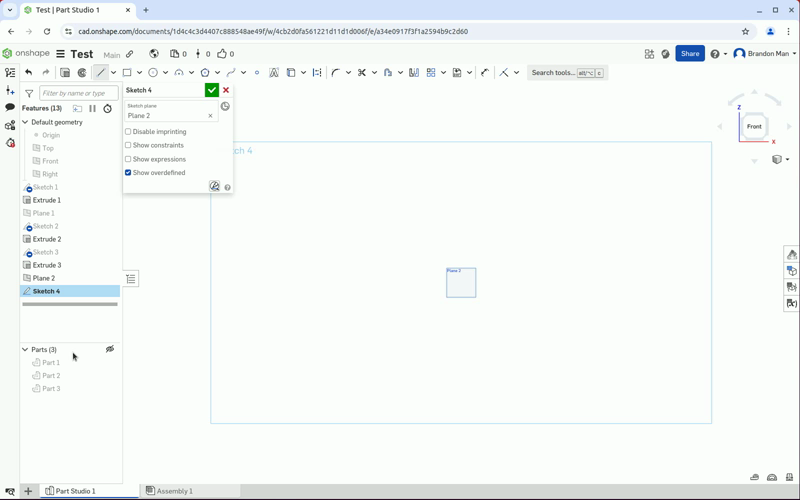
mouse_move(348, 282)
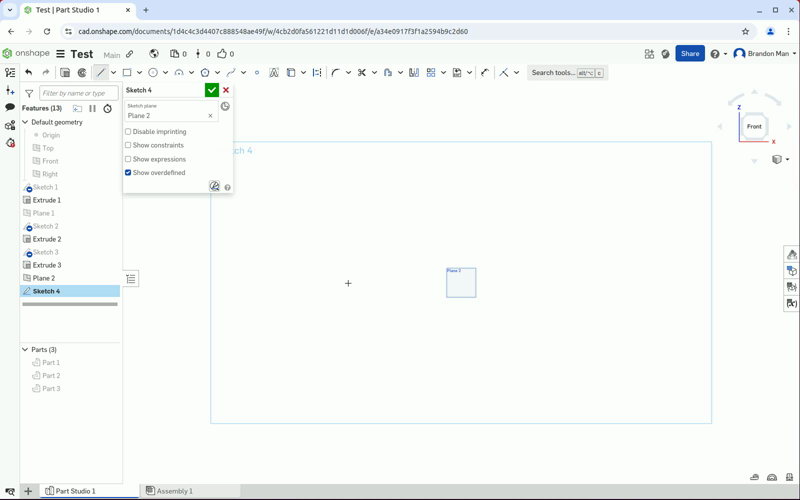
click(348, 282)
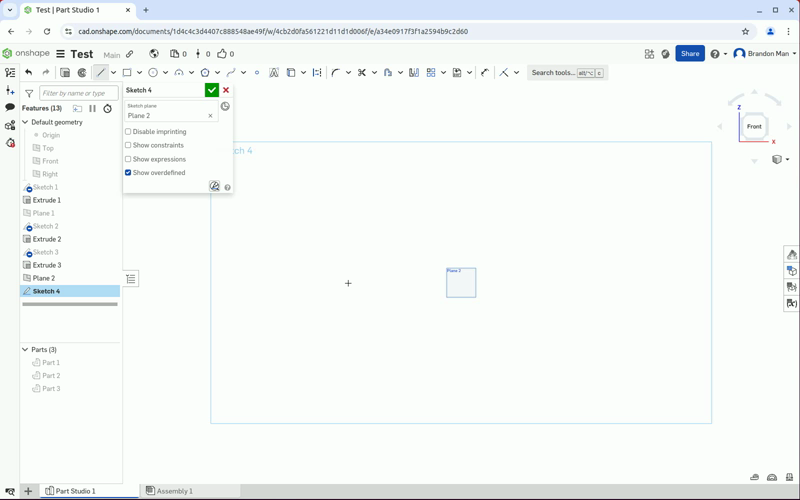
key_up(shift)
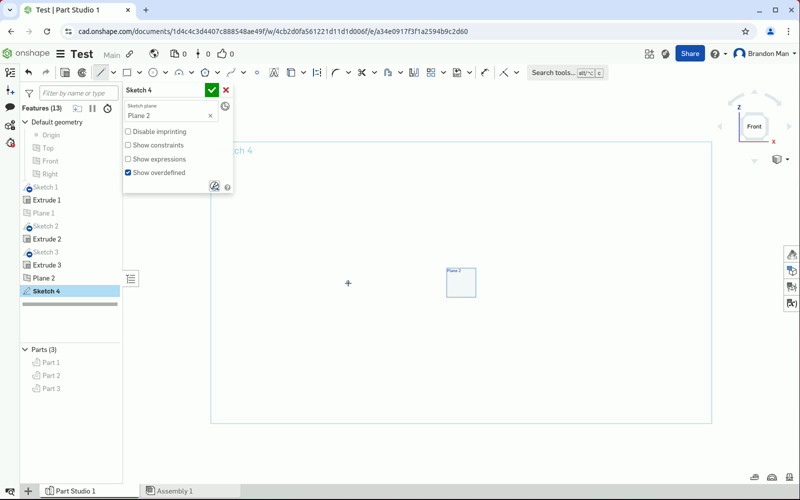
key_down(shift)
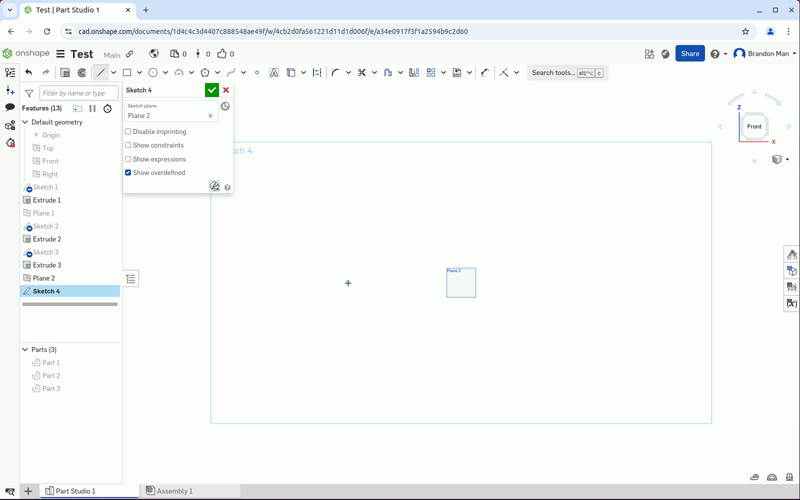
mouse_move(378, 282)
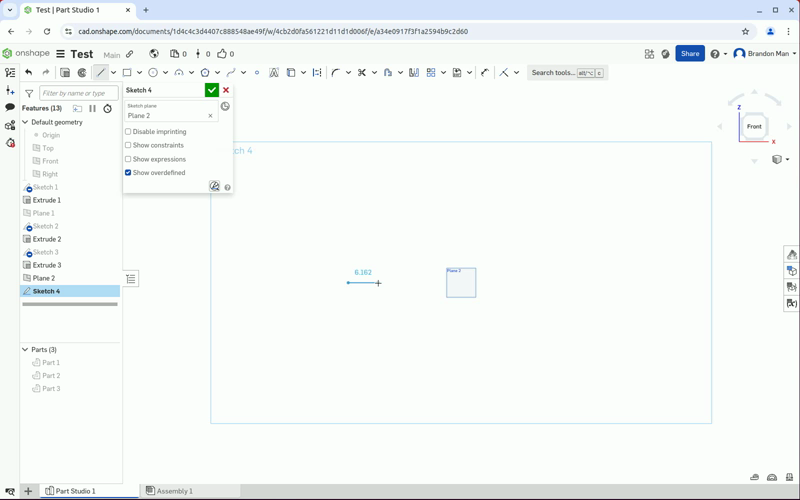
mouse_move(350, 282)
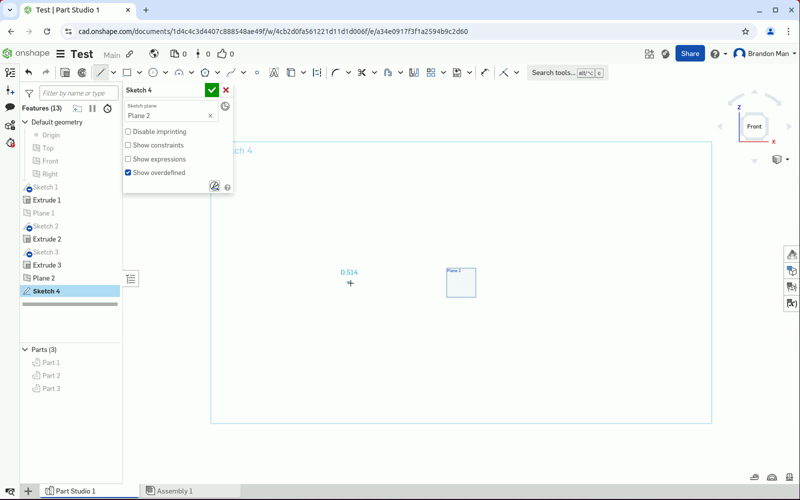
scroll(6)
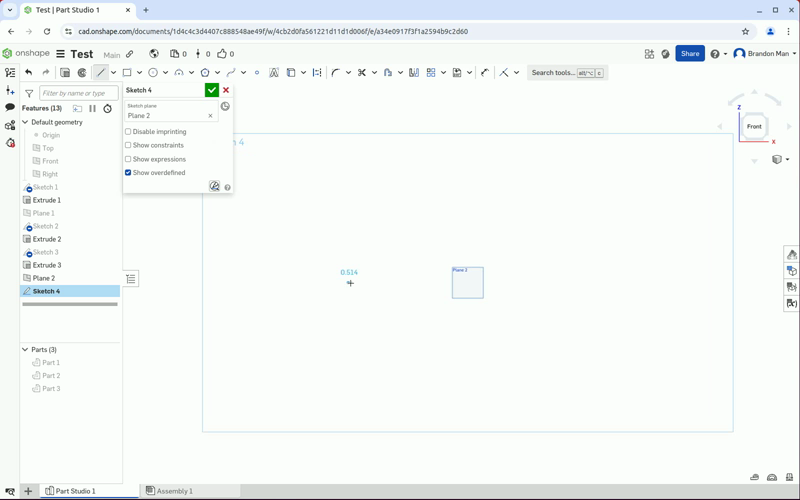
scroll(6)
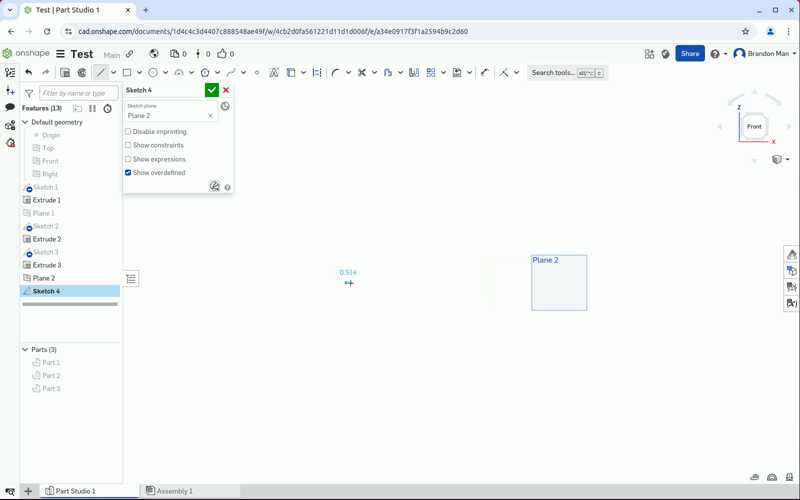
scroll(6)
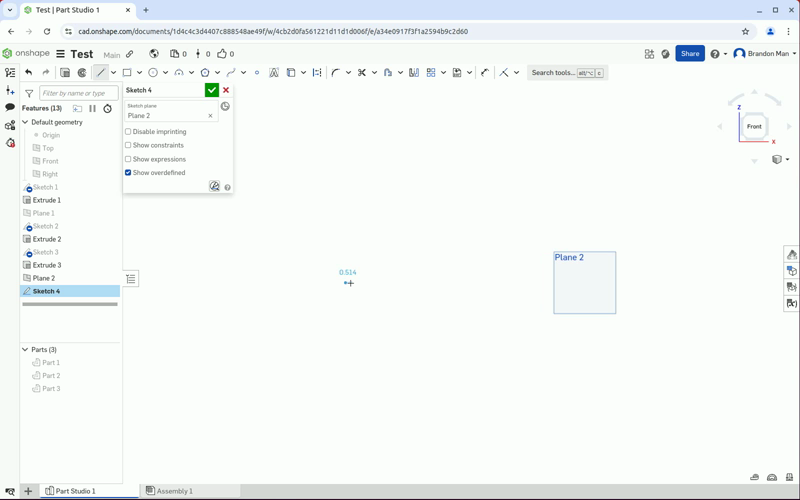
scroll(6)
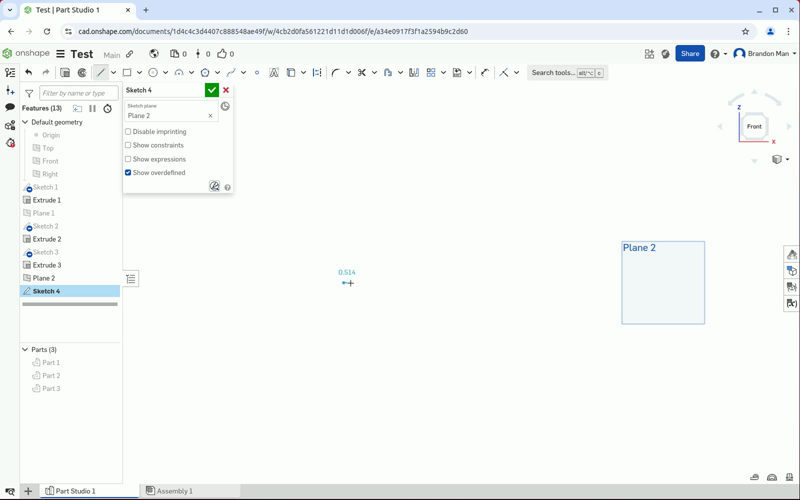
scroll(6)
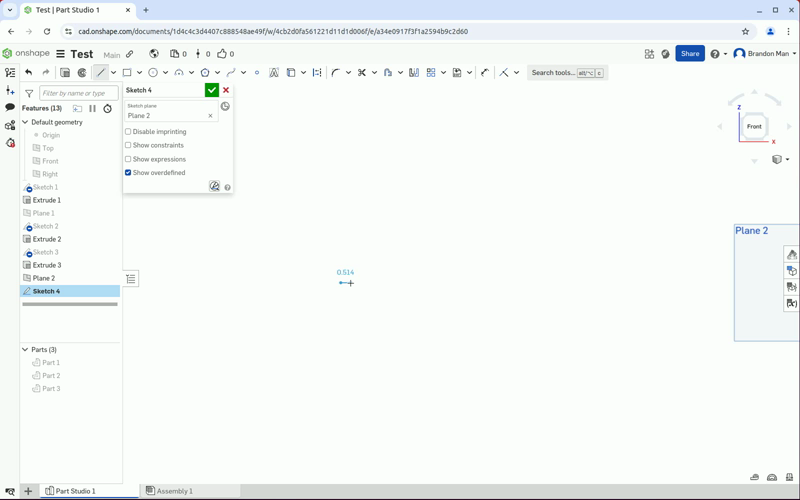
scroll(6)
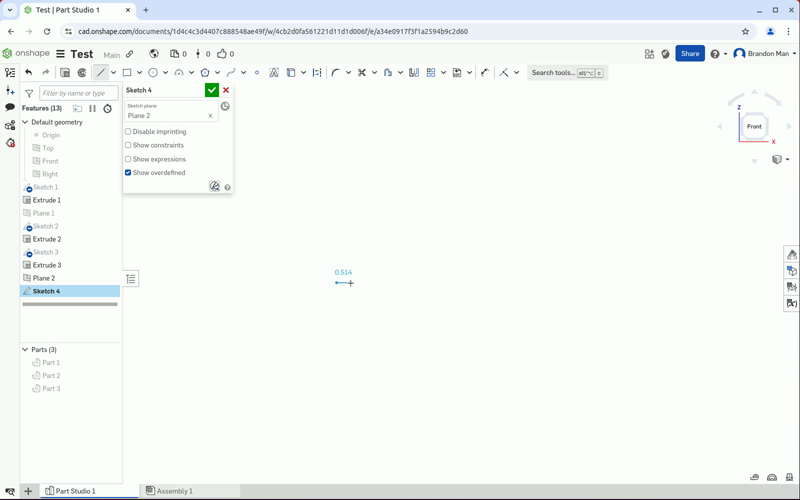
scroll(6)
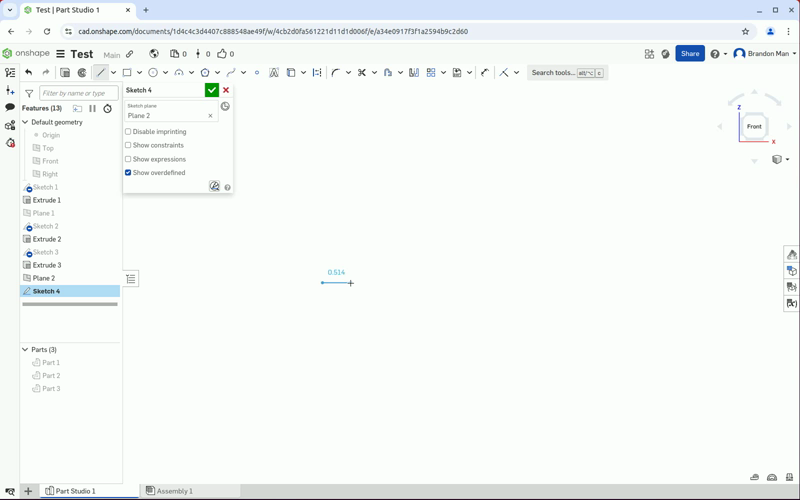
click(350, 282)
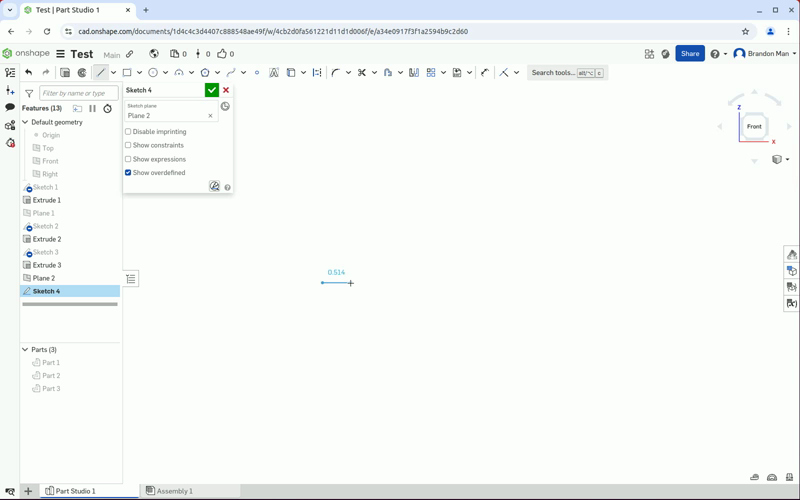
scroll(-6)
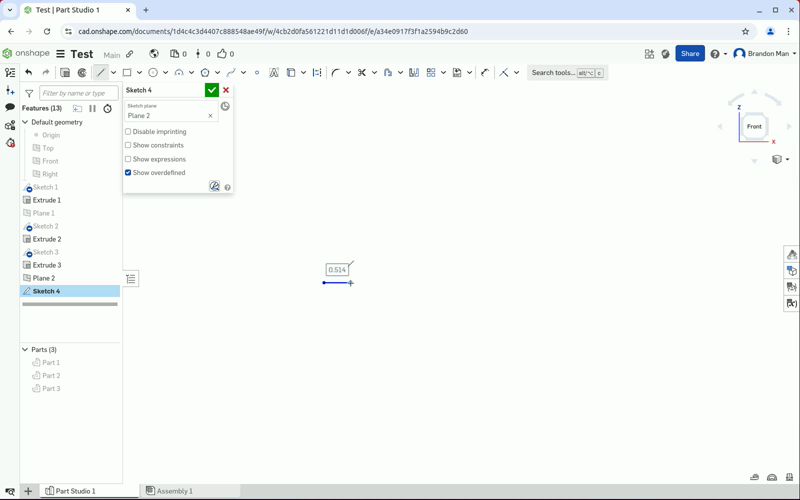
scroll(-6)
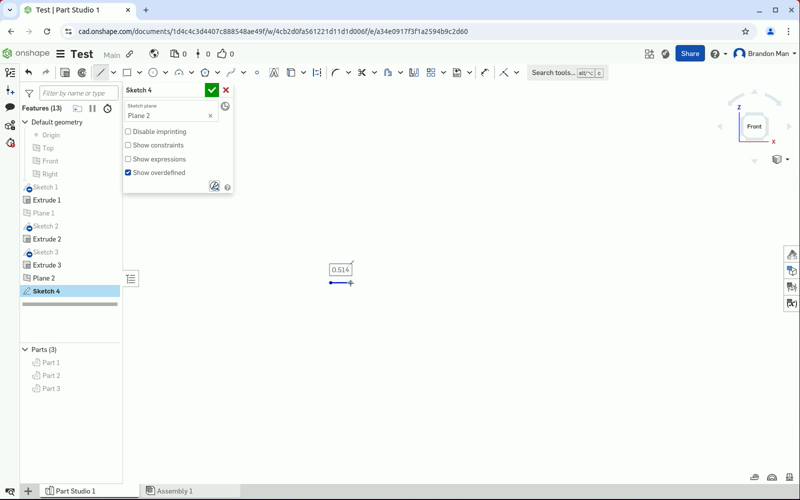
scroll(-6)
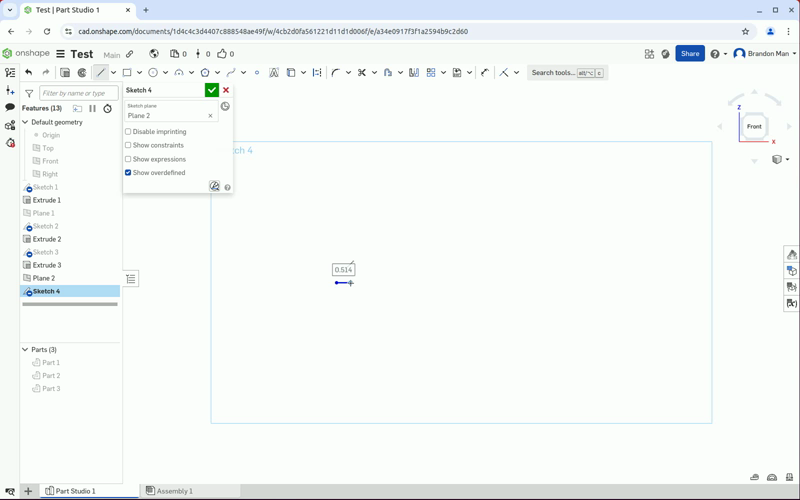
scroll(-6)
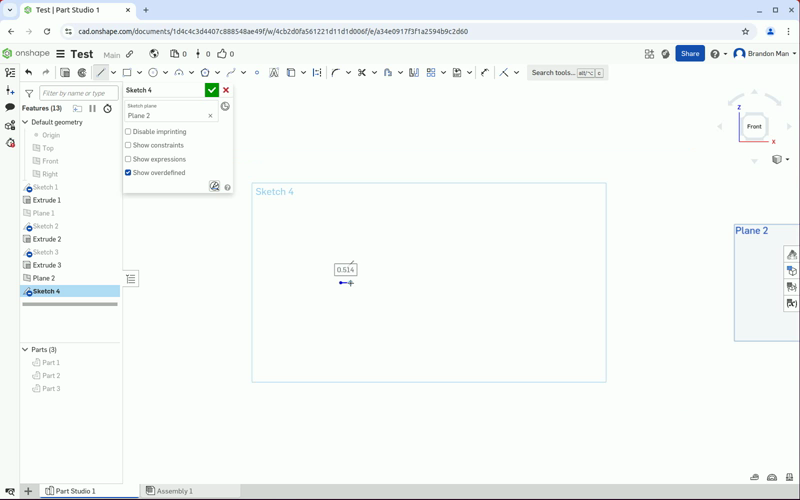
scroll(-6)
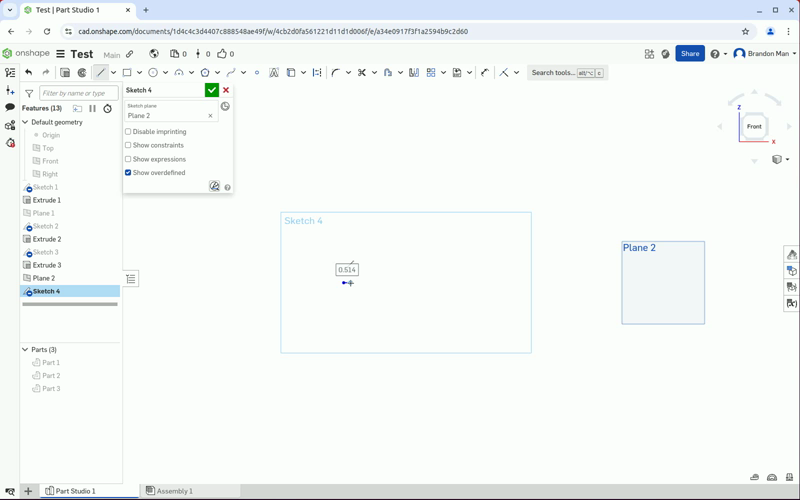
scroll(-6)
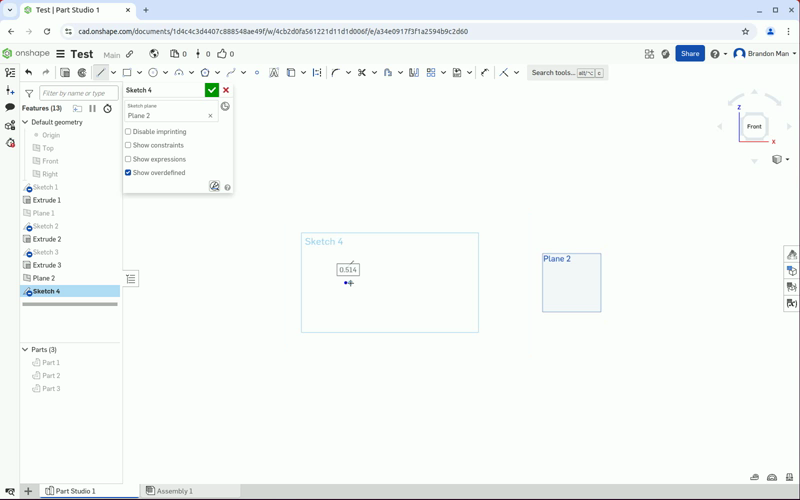
scroll(-6)
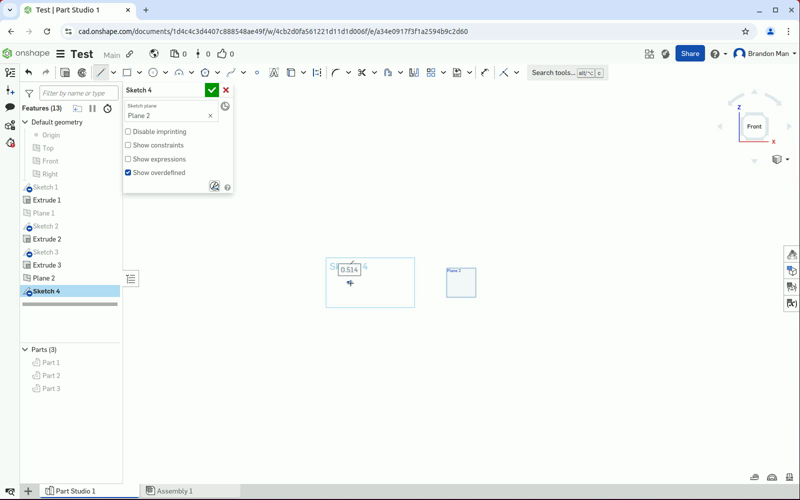
key_up(shift)
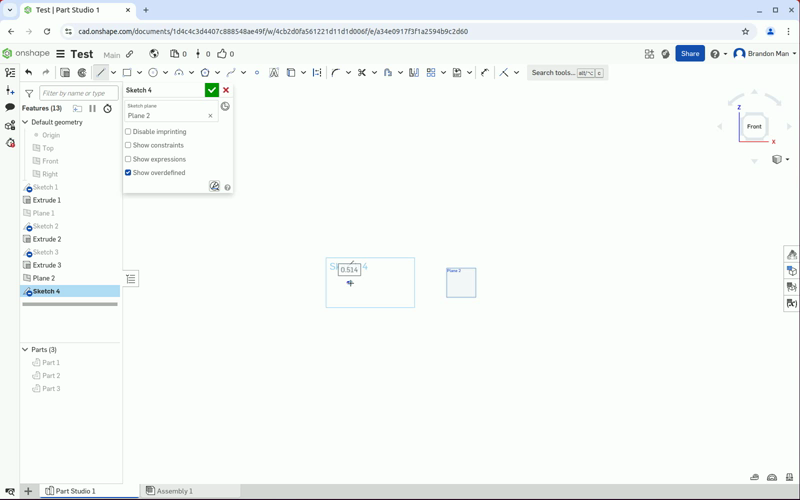
key_down(shift)
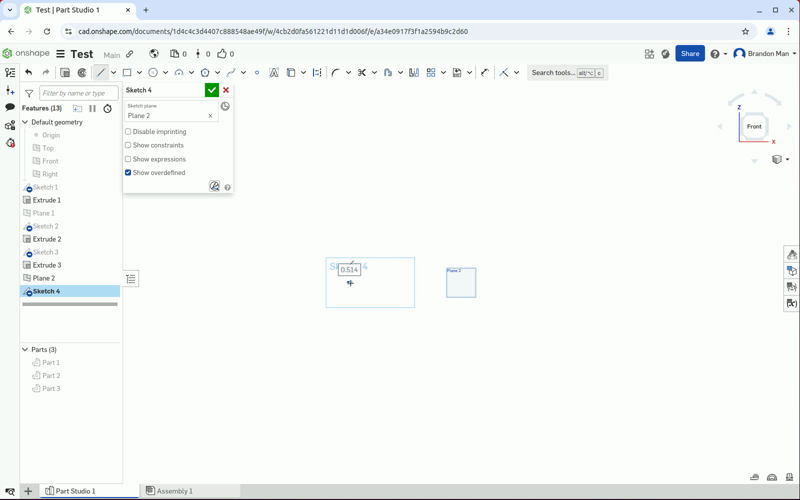
mouse_move(380, 282)
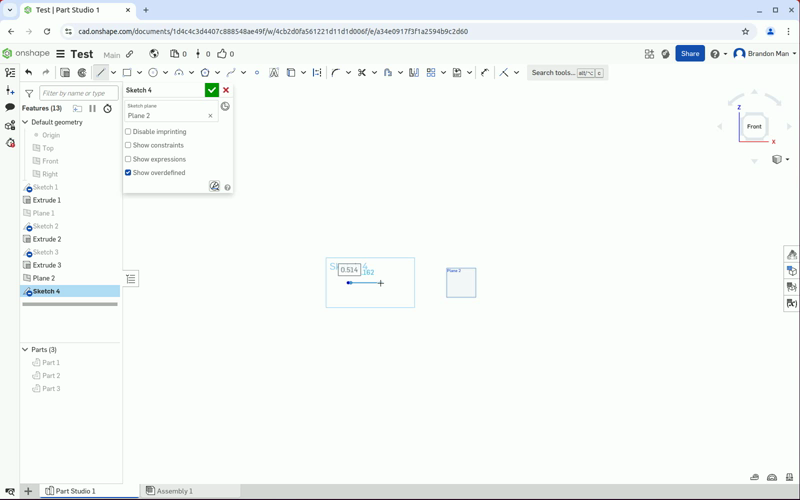
mouse_move(350, 259)
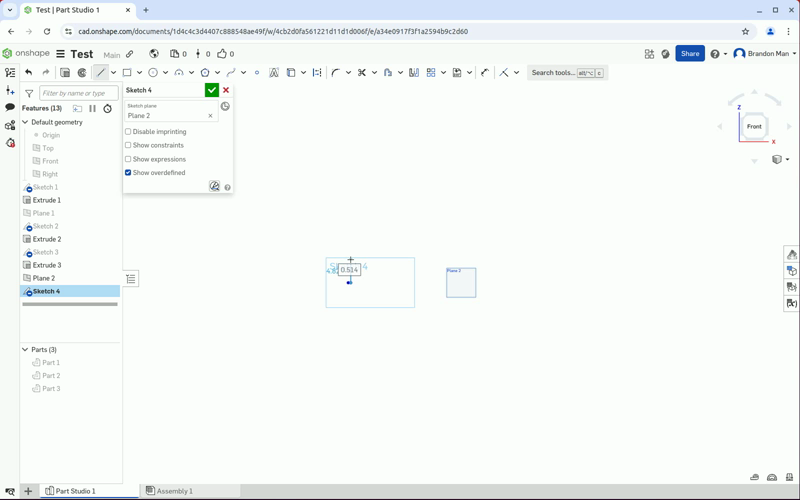
click(350, 259)
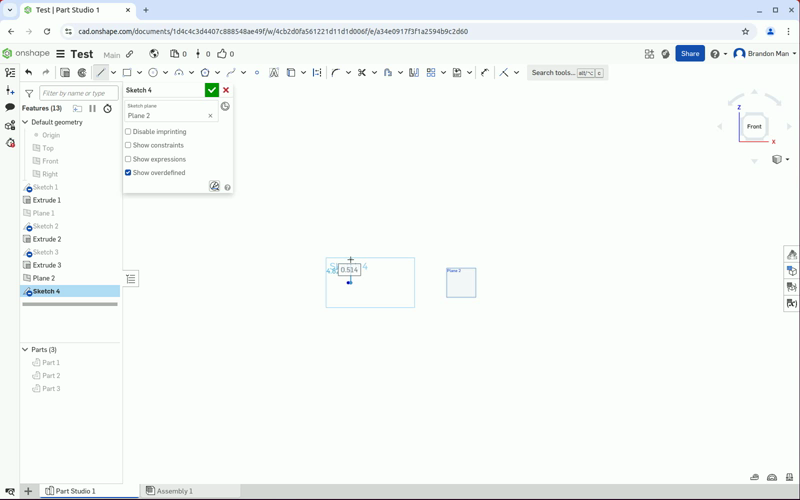
key_up(shift)
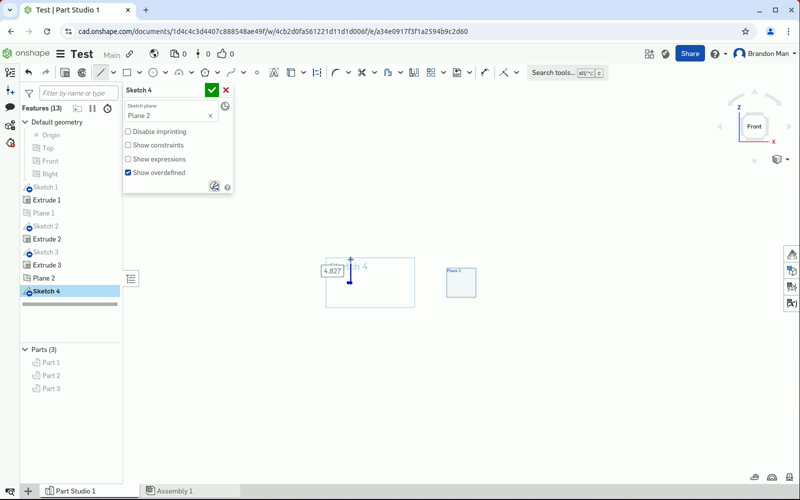
key_down(shift)
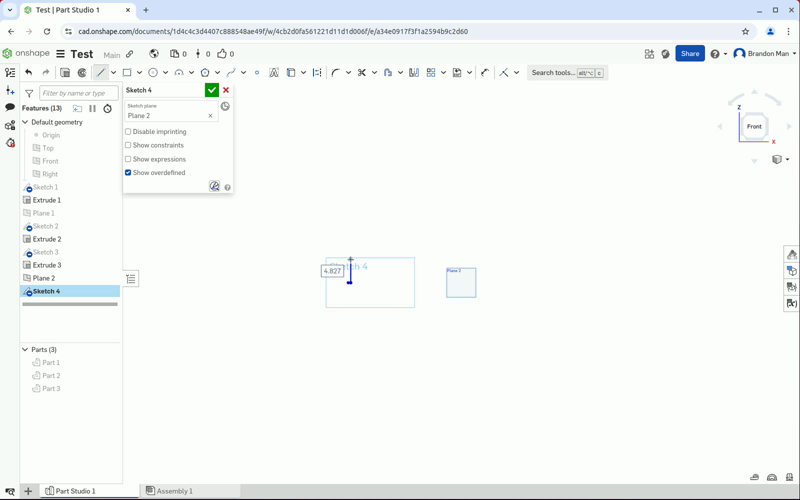
mouse_move(569, 259)
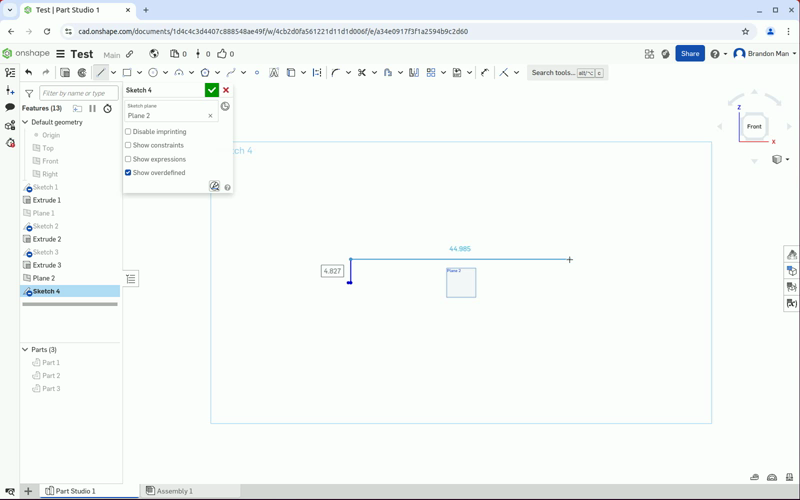
click(569, 259)
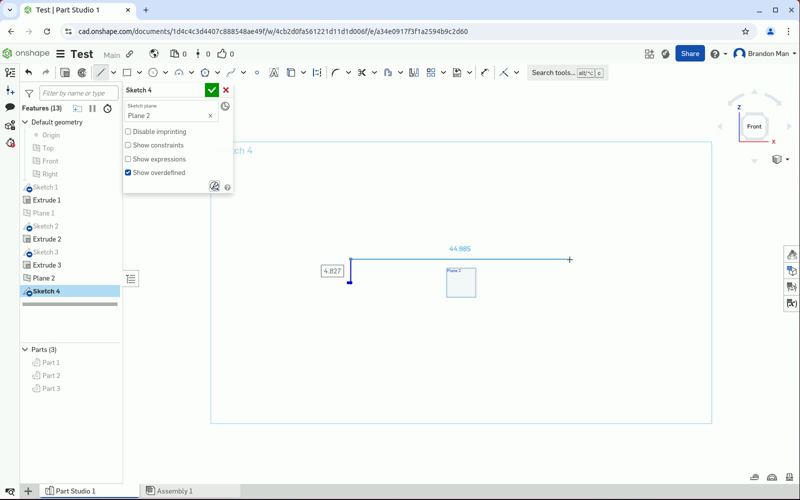
key_up(shift)
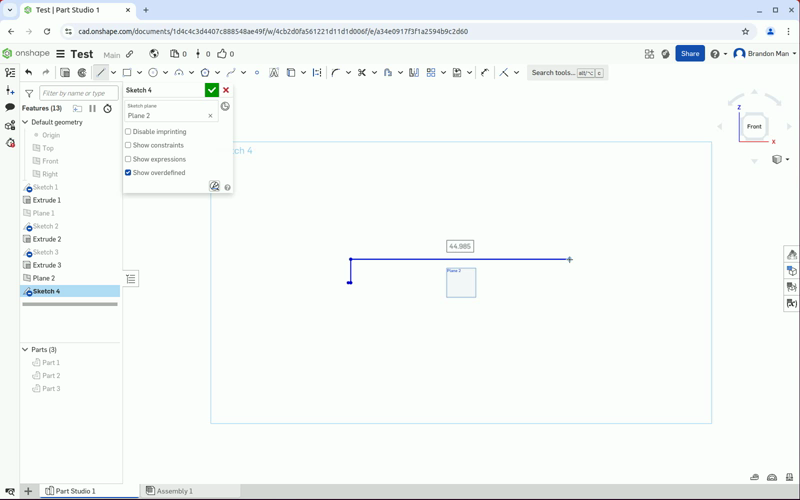
key_down(shift)
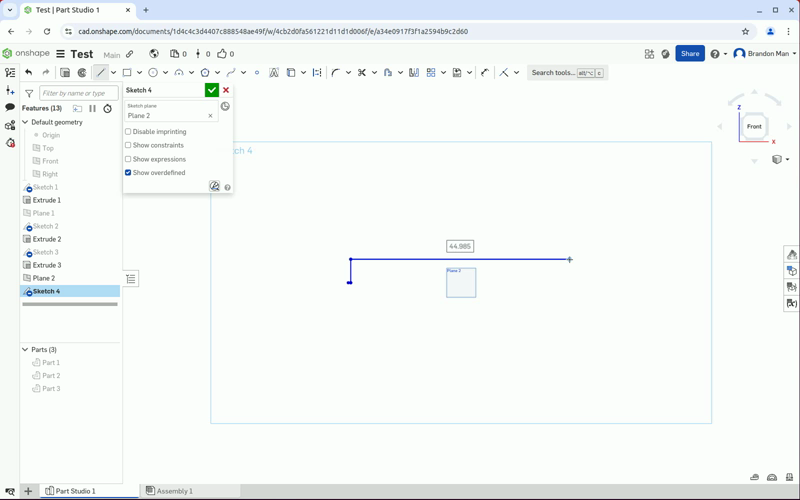
mouse_move(589, 259)
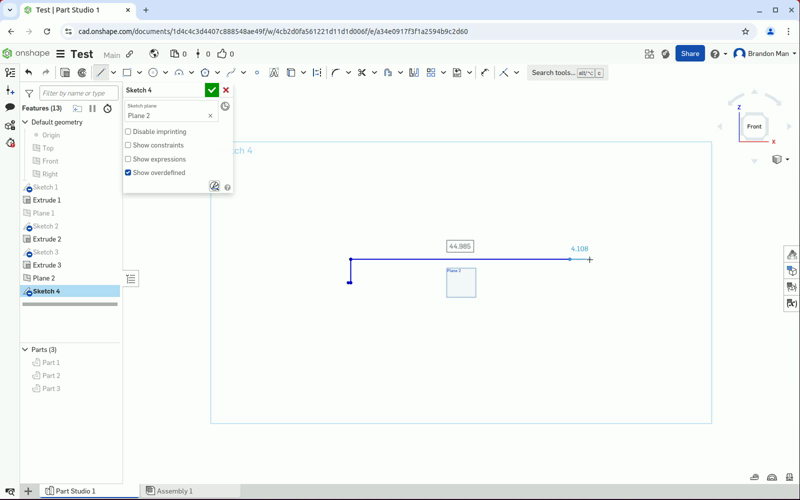
mouse_move(569, 282)
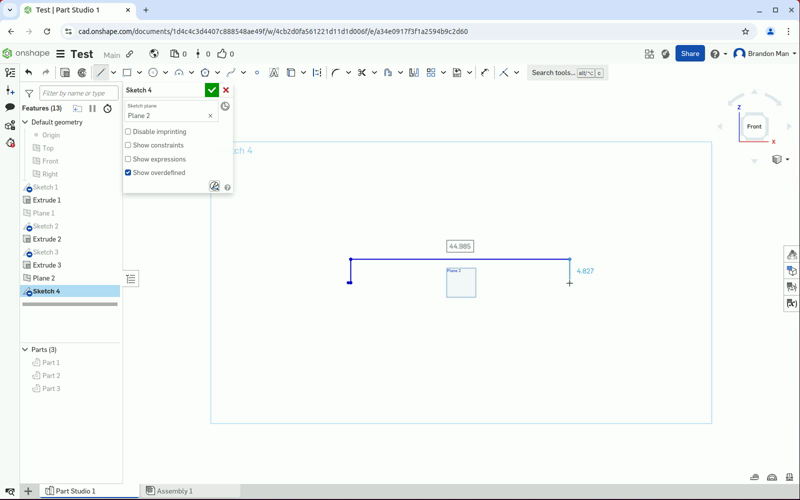
click(569, 282)
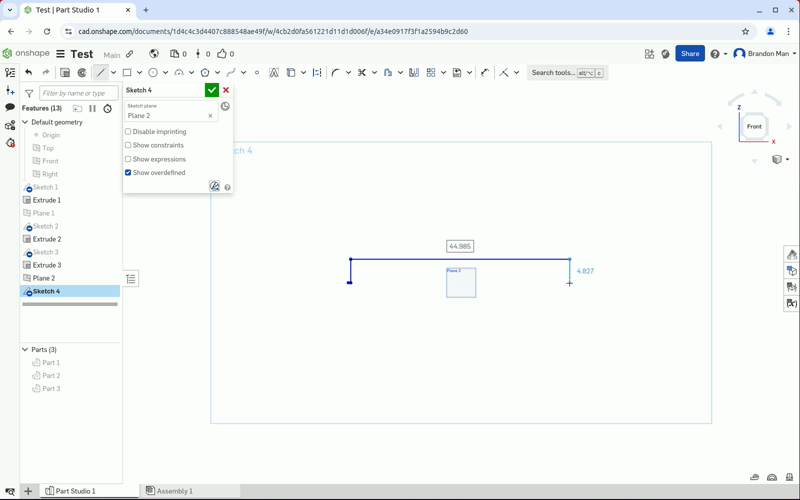
key_up(shift)
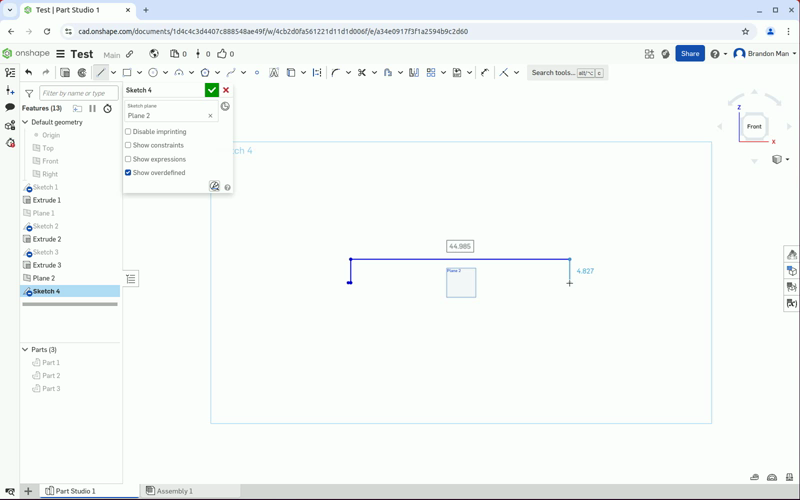
key_down(shift)
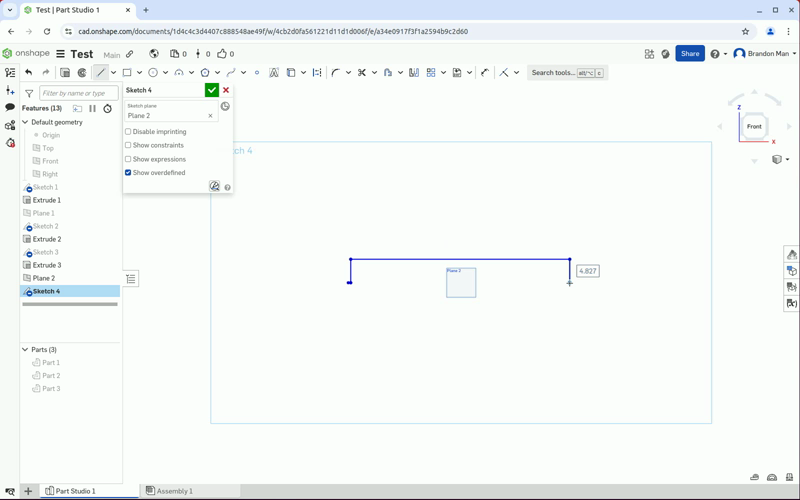
mouse_move(589, 282)
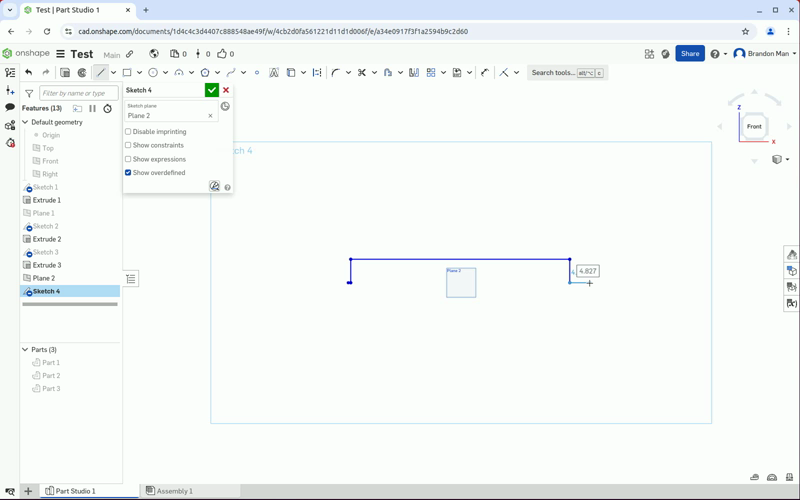
mouse_move(572, 282)
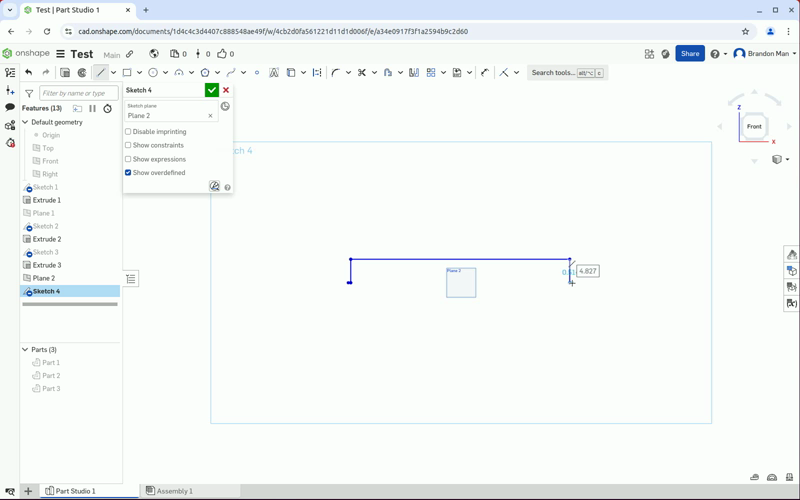
scroll(6)
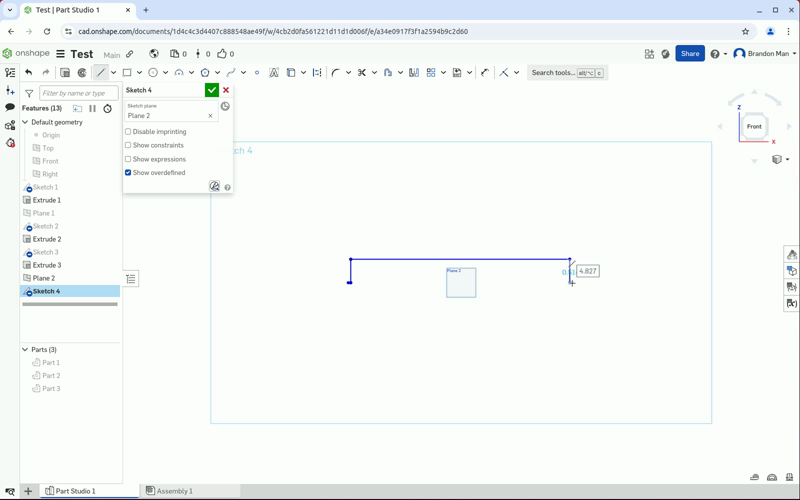
scroll(6)
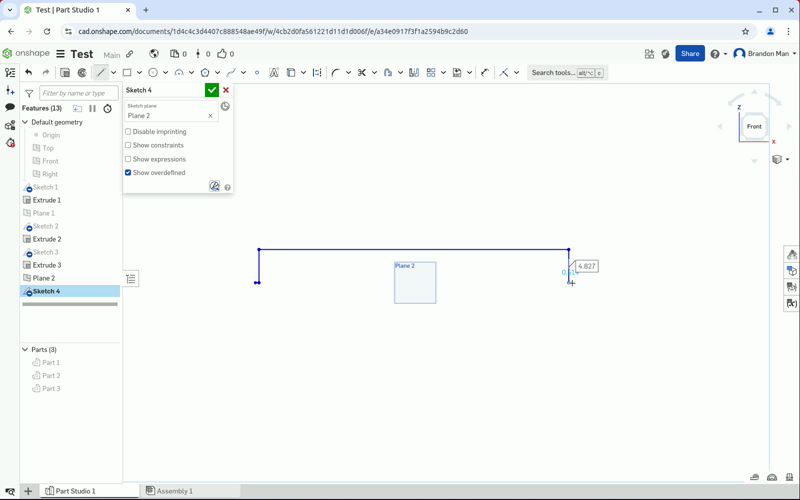
scroll(6)
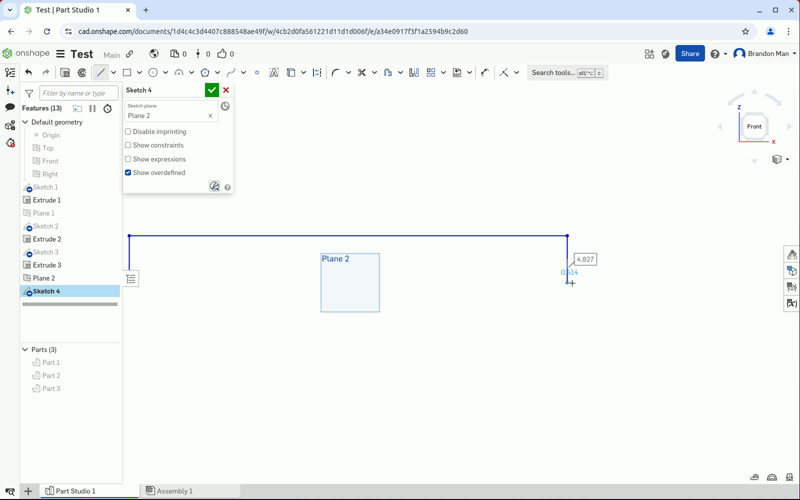
scroll(6)
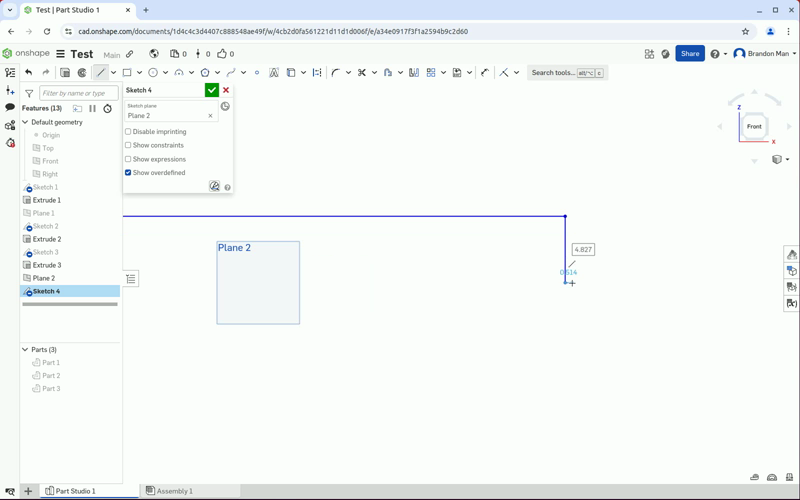
scroll(6)
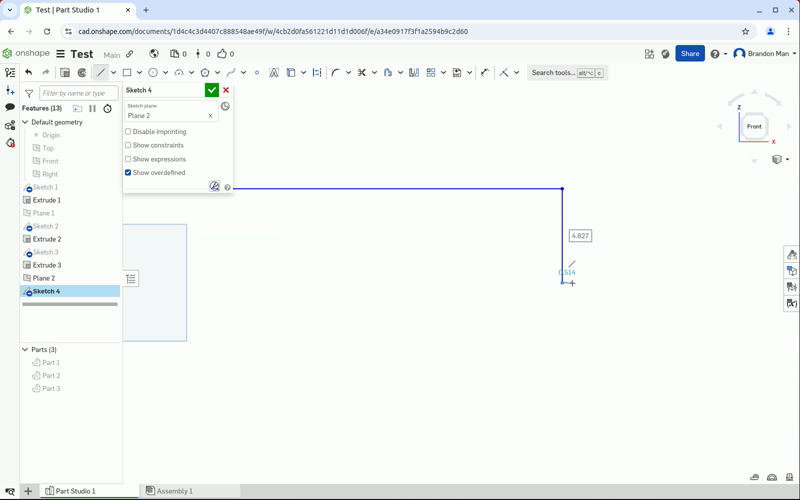
scroll(6)
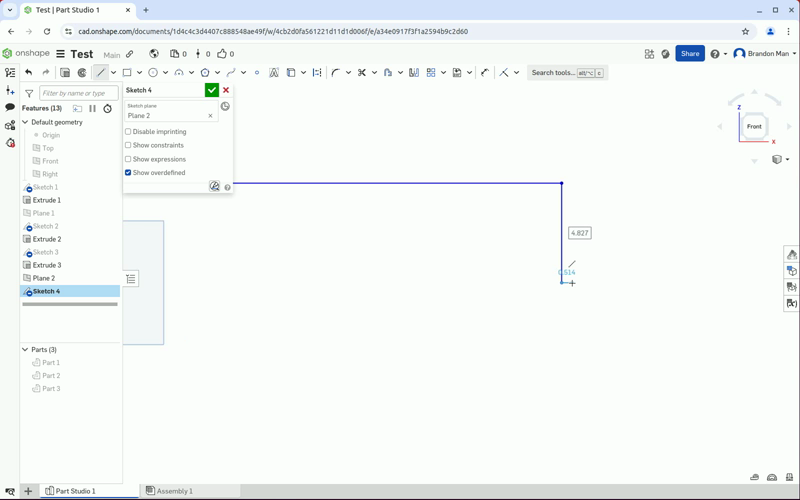
scroll(6)
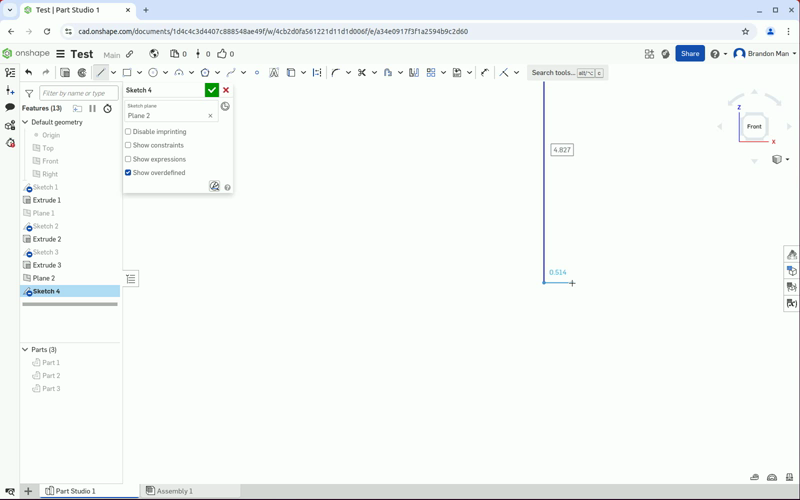
click(572, 282)
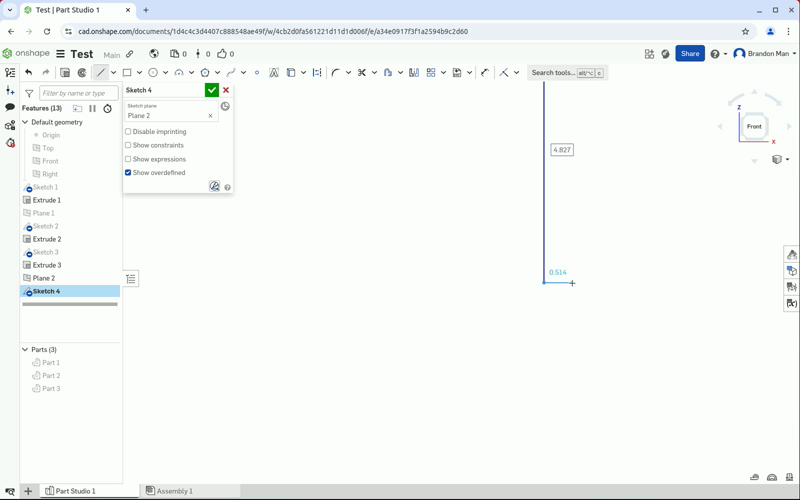
scroll(-6)
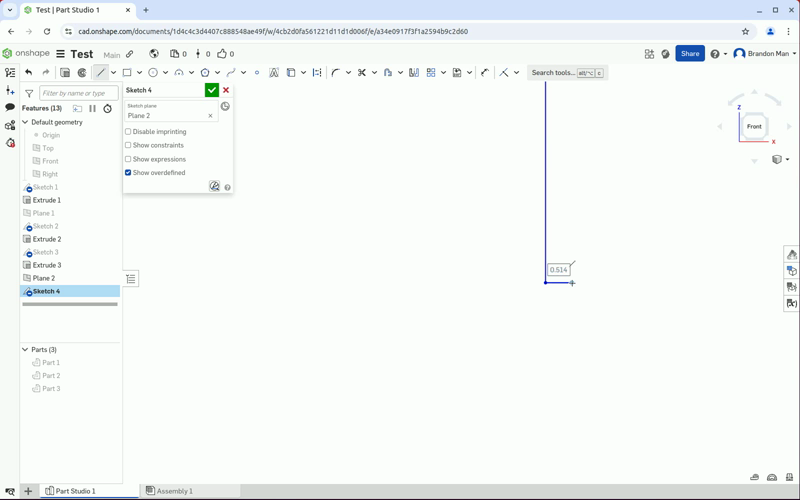
scroll(-6)
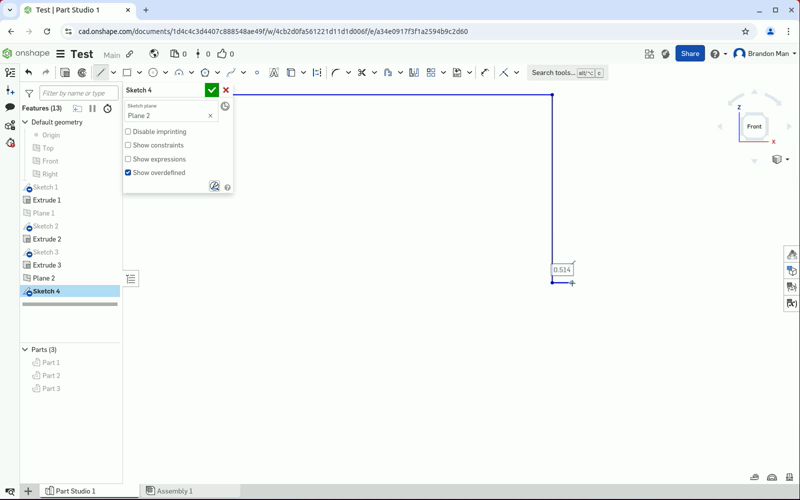
scroll(-6)
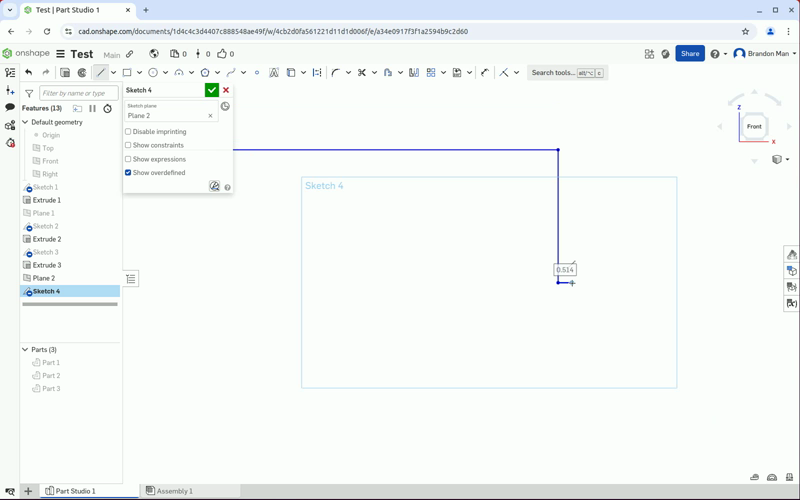
scroll(-6)
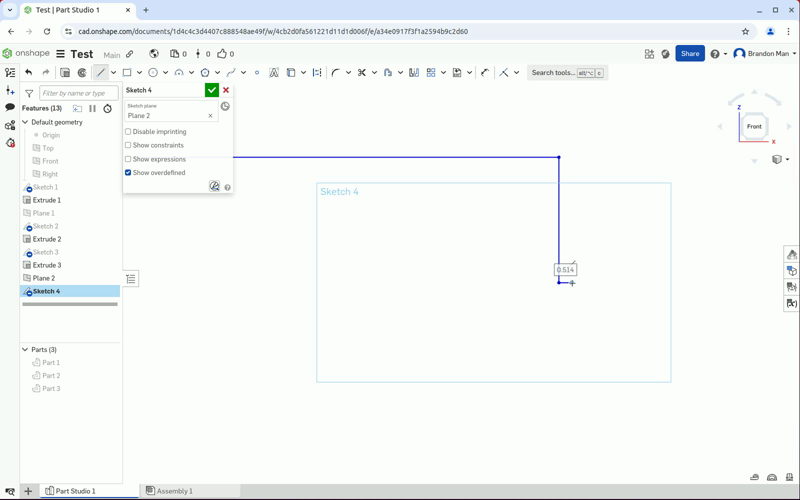
scroll(-6)
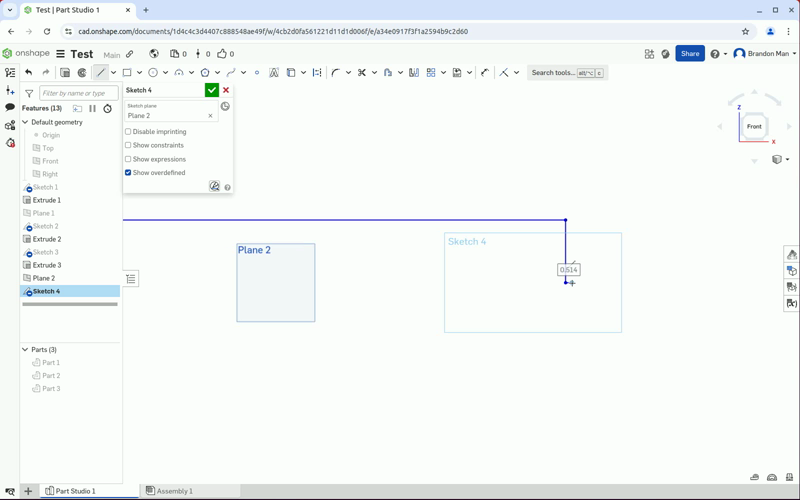
scroll(-6)
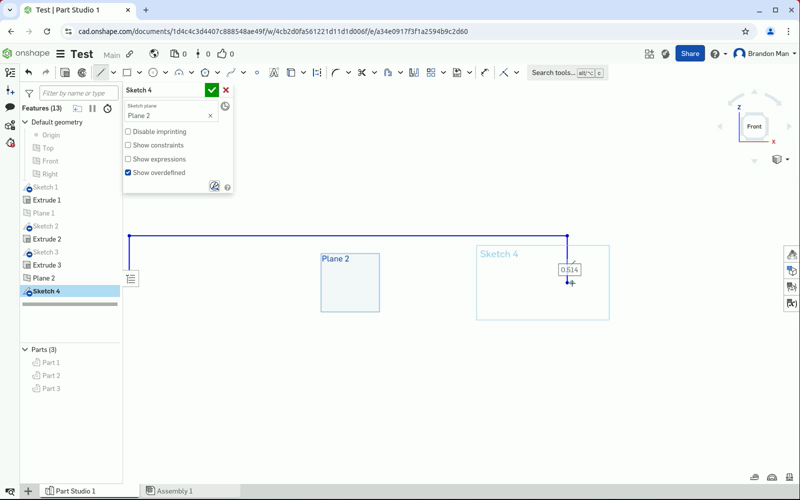
scroll(-6)
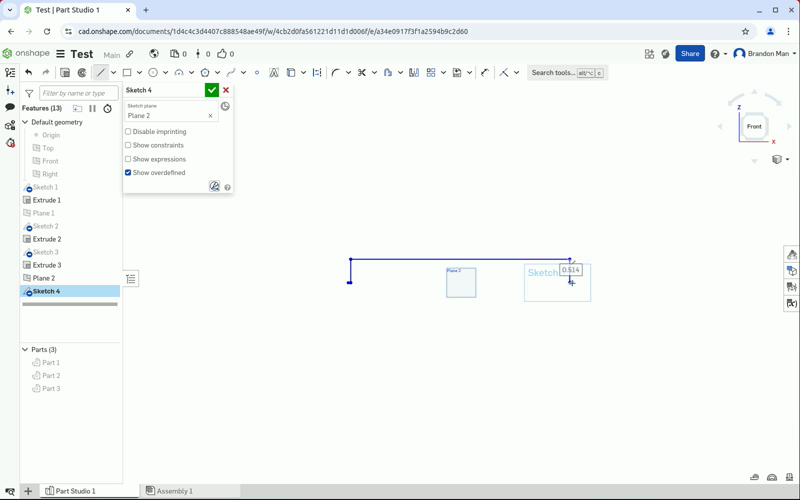
key_up(shift)
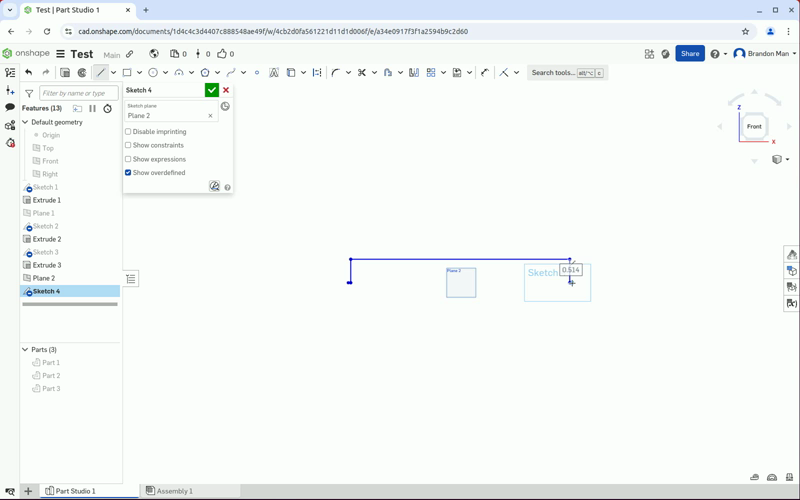
key_down(shift)
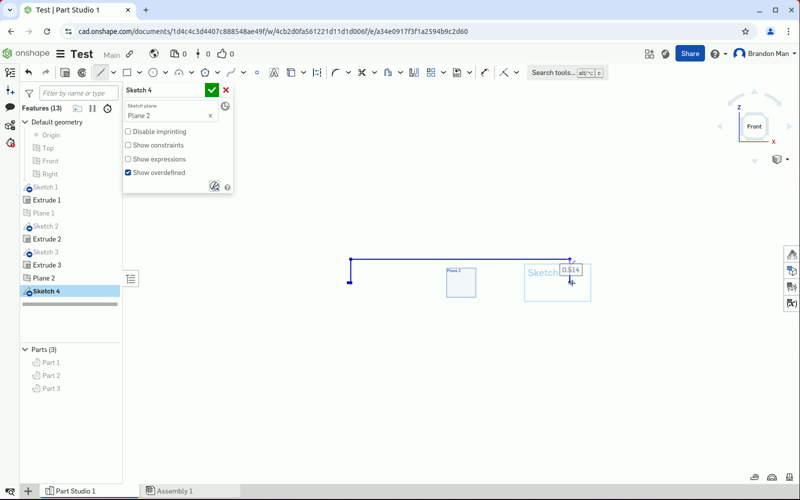
mouse_move(589, 282)
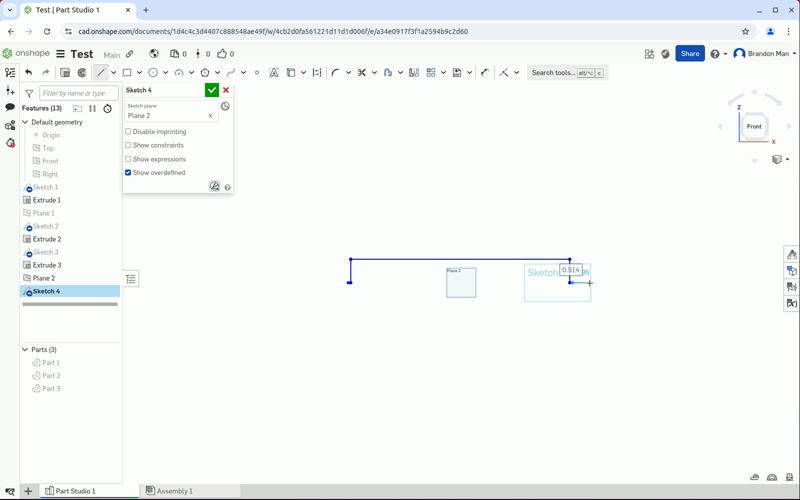
mouse_move(572, 257)
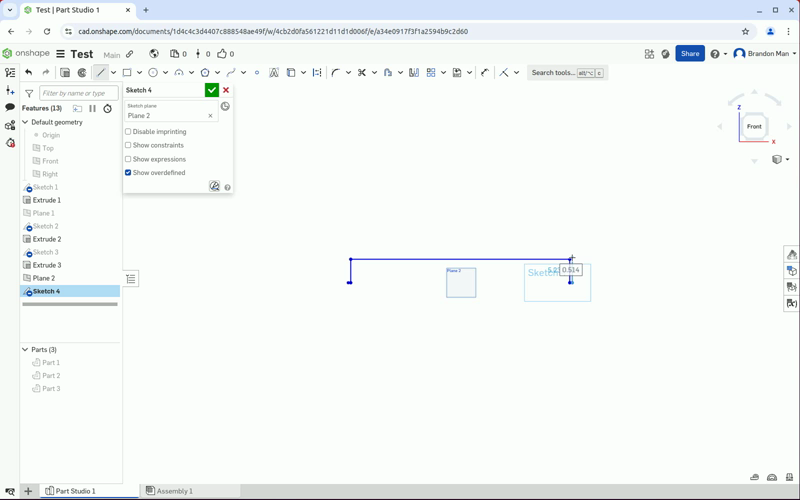
scroll(6)
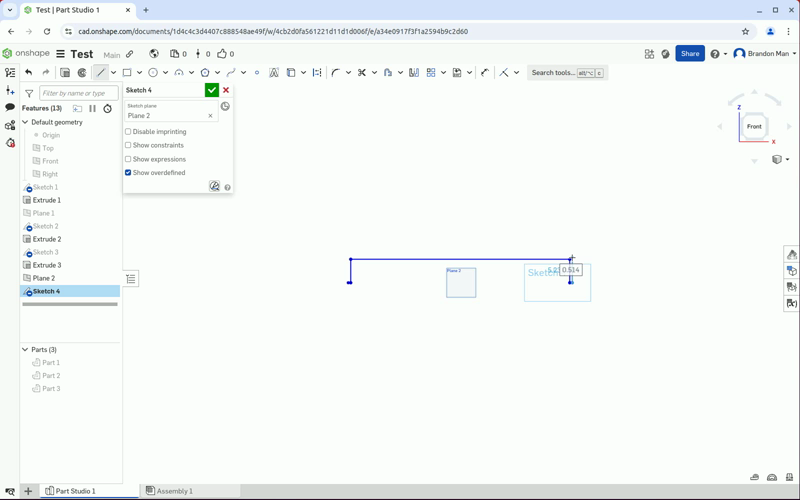
scroll(6)
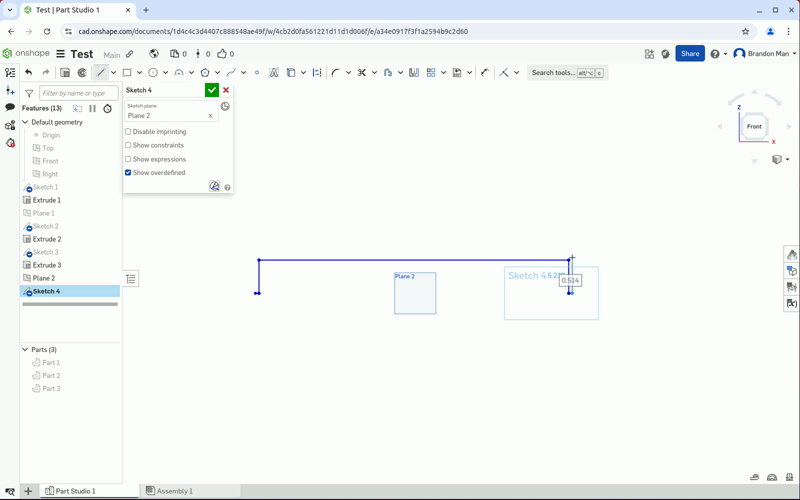
scroll(6)
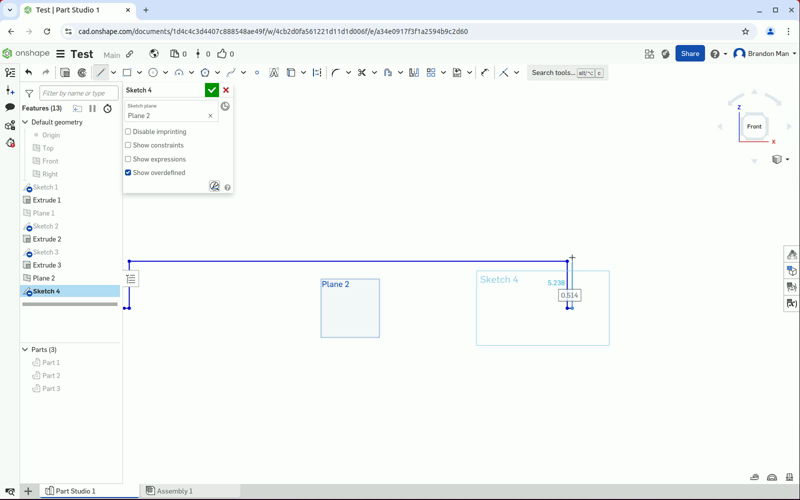
scroll(6)
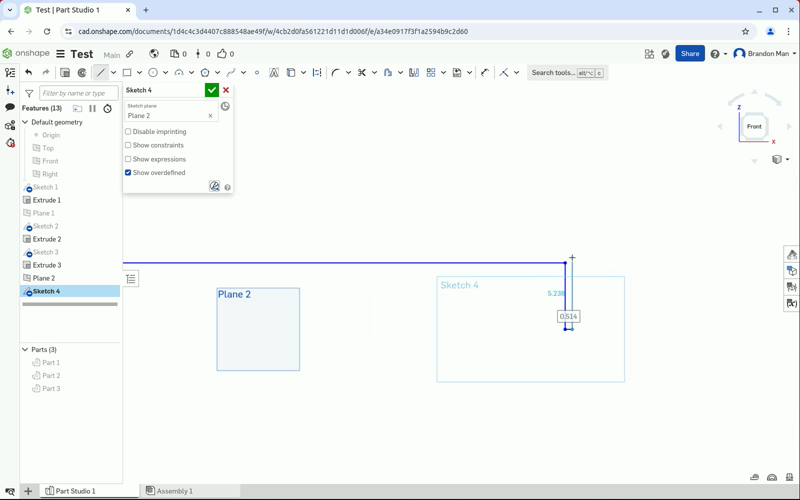
scroll(6)
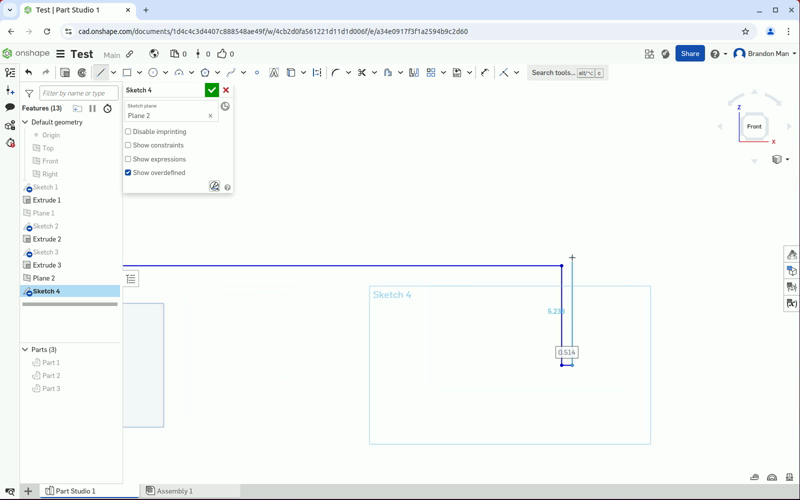
scroll(6)
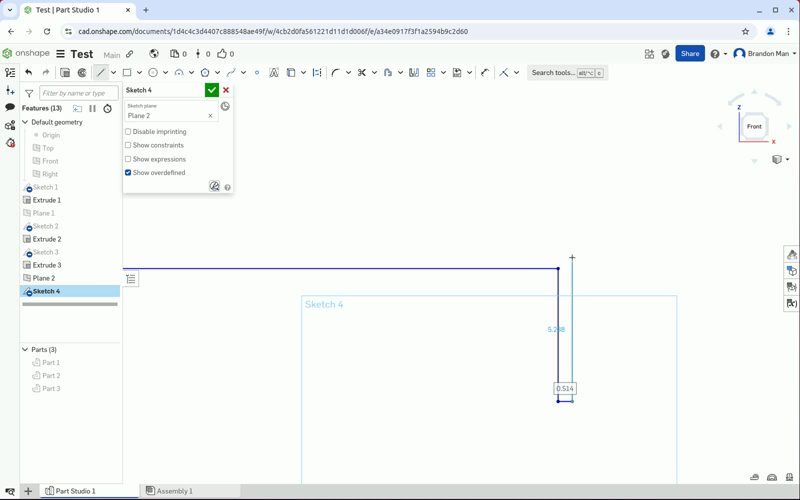
scroll(6)
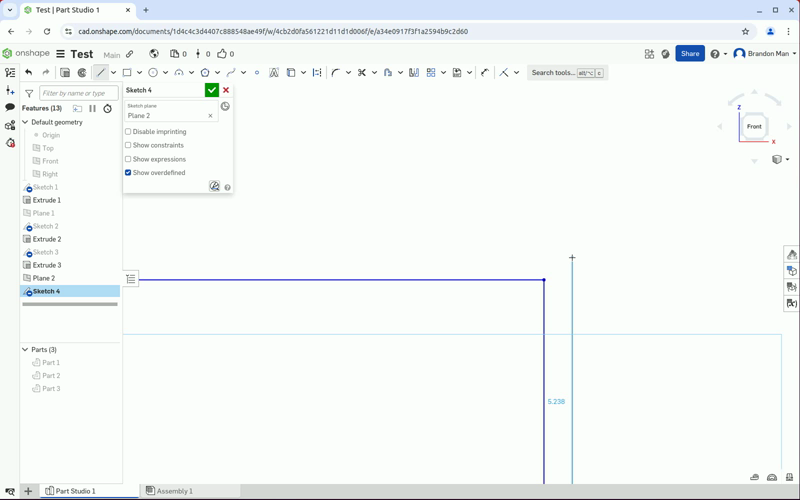
click(572, 257)
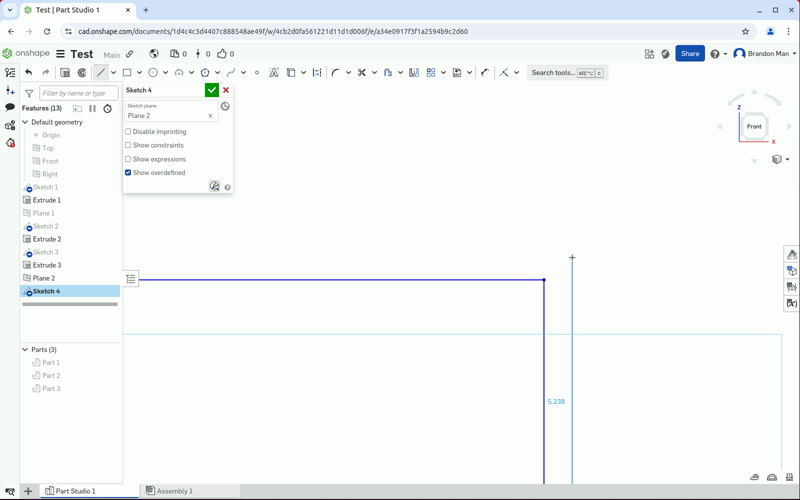
scroll(-6)
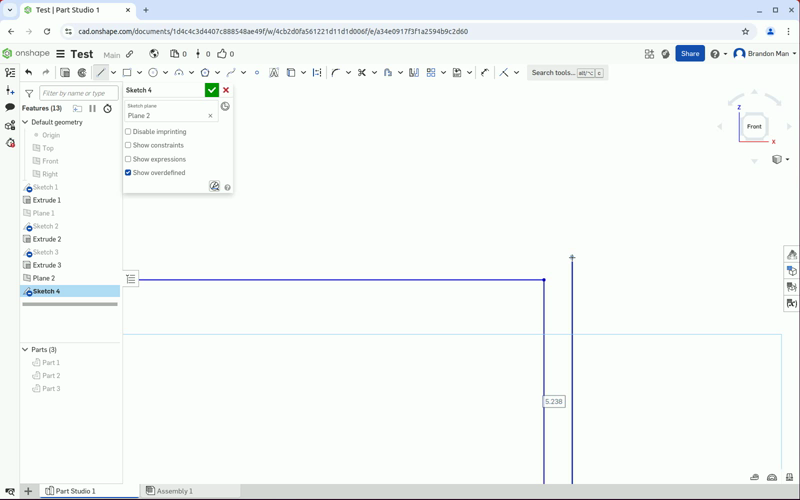
scroll(-6)
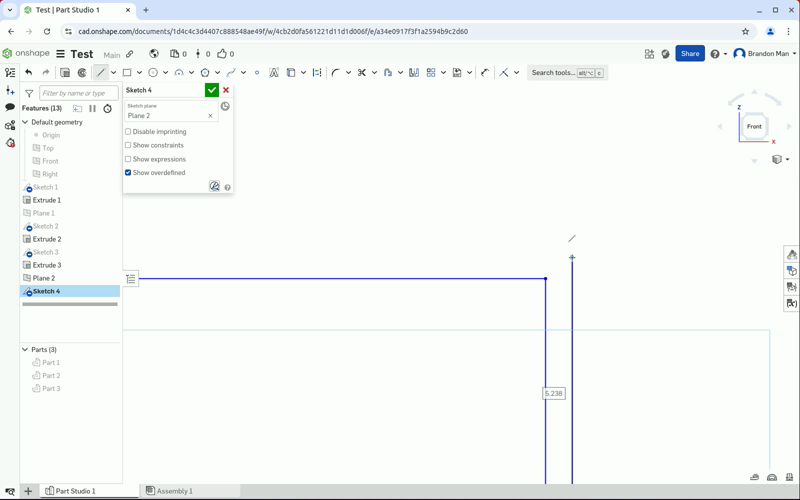
scroll(-6)
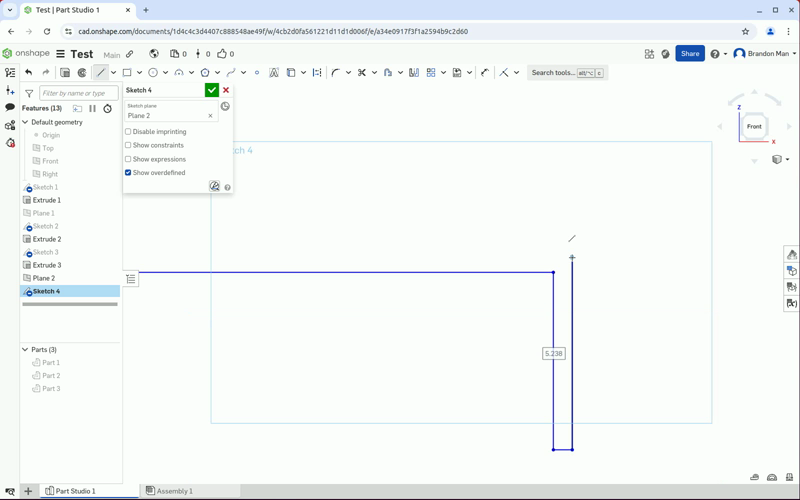
scroll(-6)
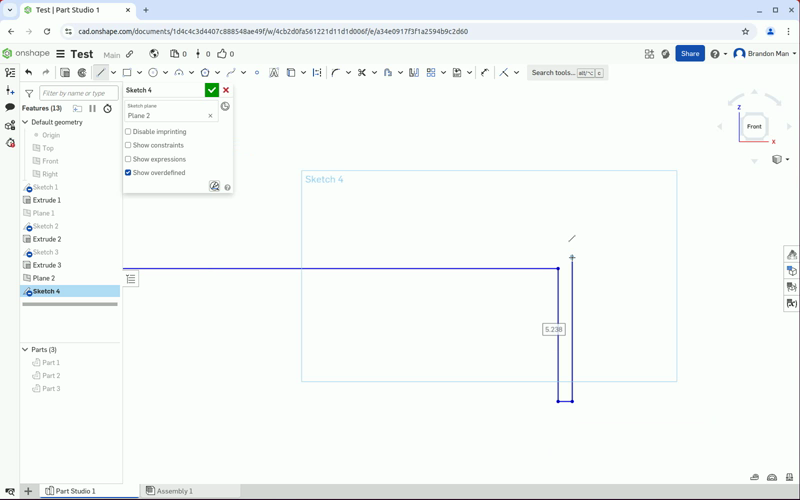
scroll(-6)
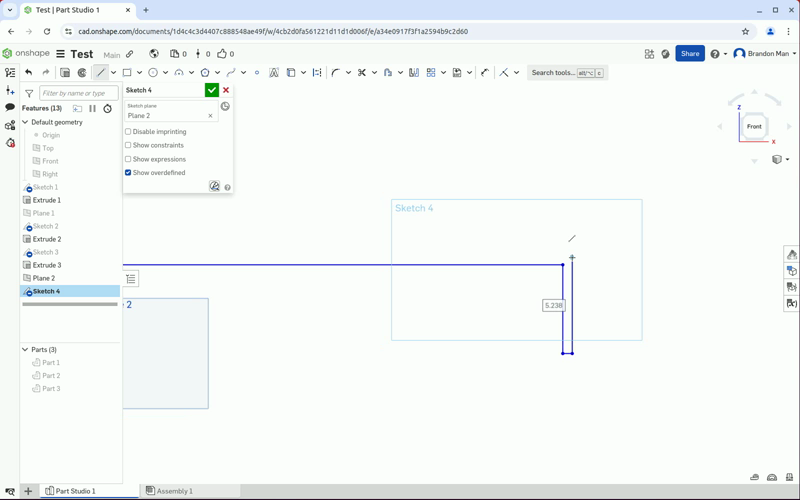
scroll(-6)
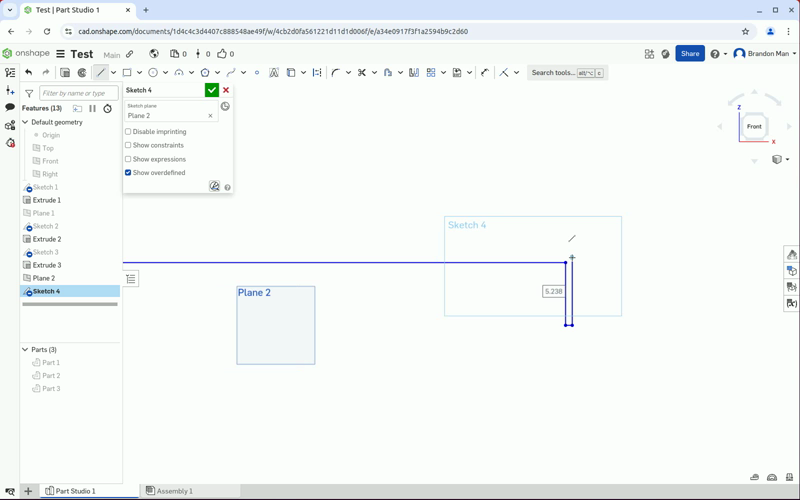
scroll(-6)
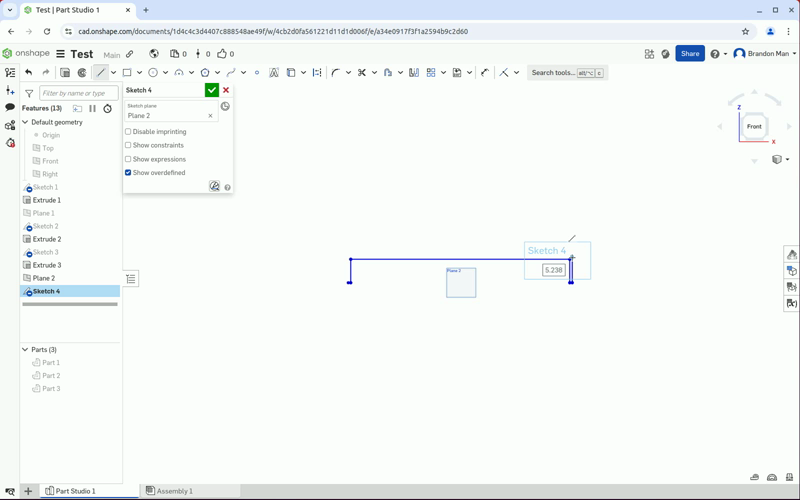
key_up(shift)
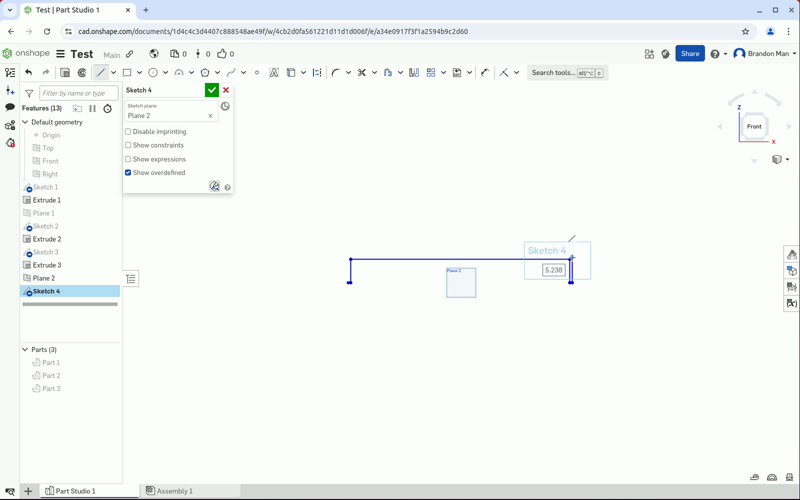
key_down(shift)
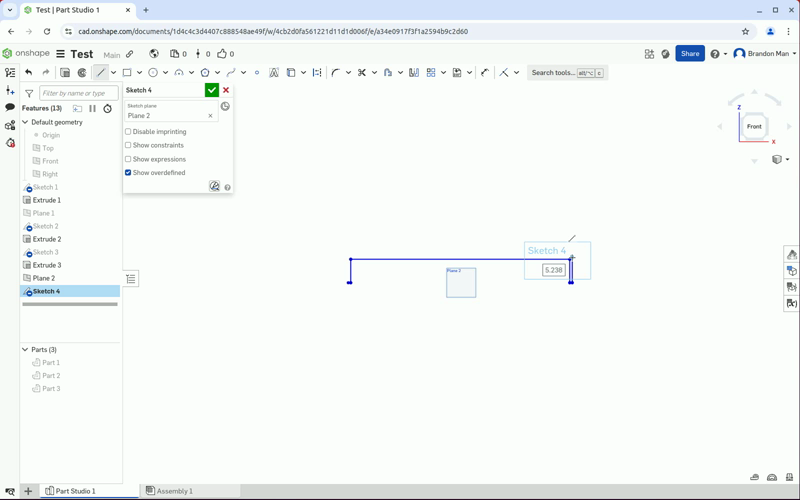
mouse_move(348, 257)
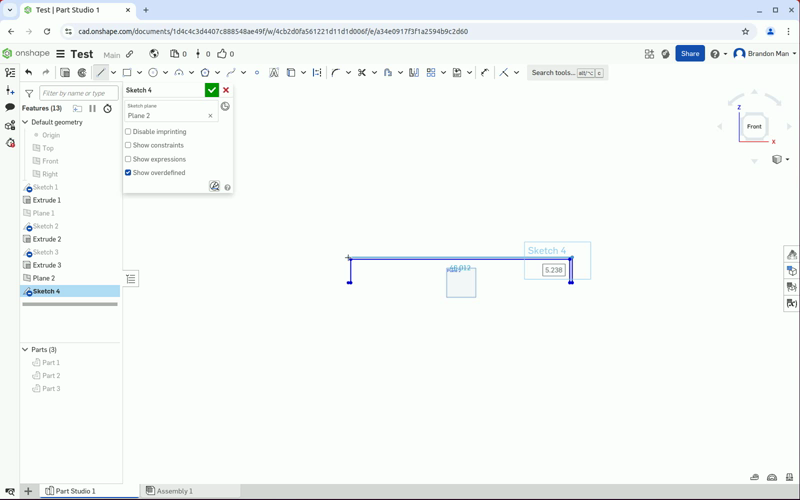
scroll(6)
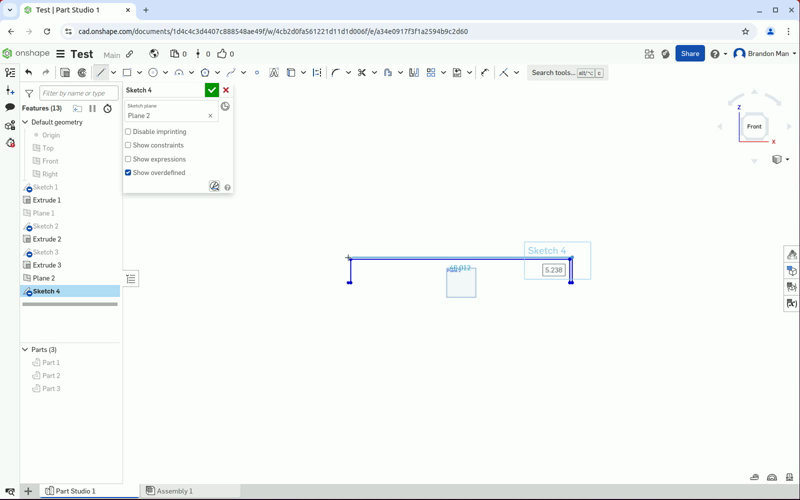
scroll(6)
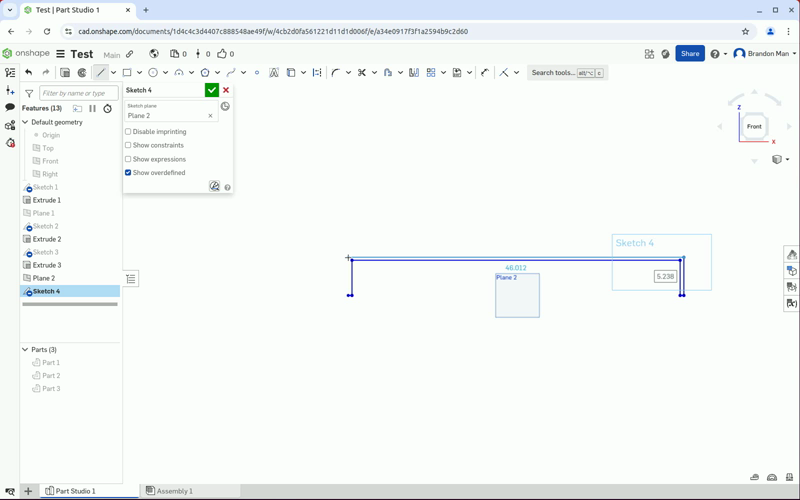
scroll(6)
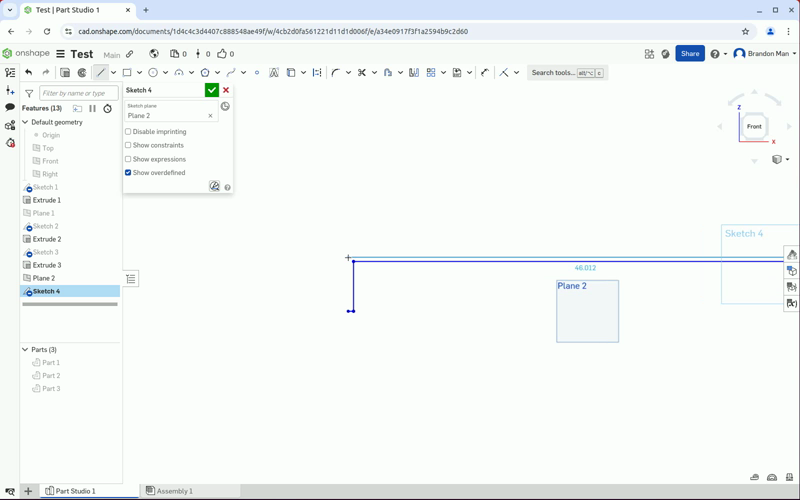
scroll(6)
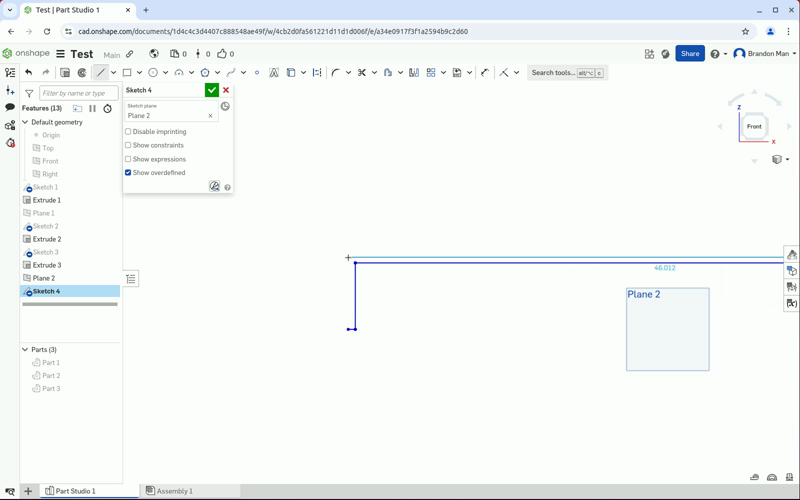
scroll(6)
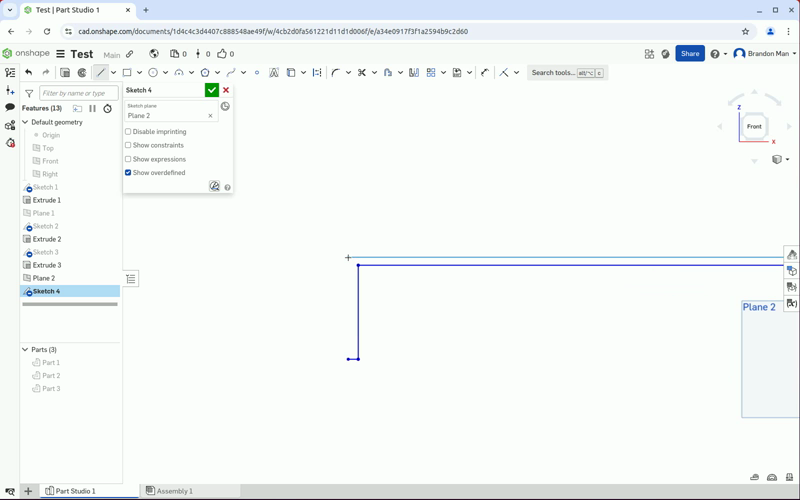
scroll(6)
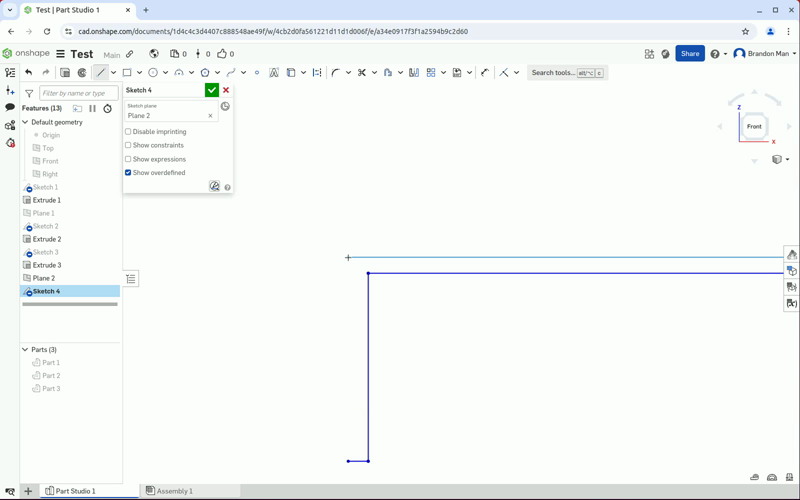
scroll(6)
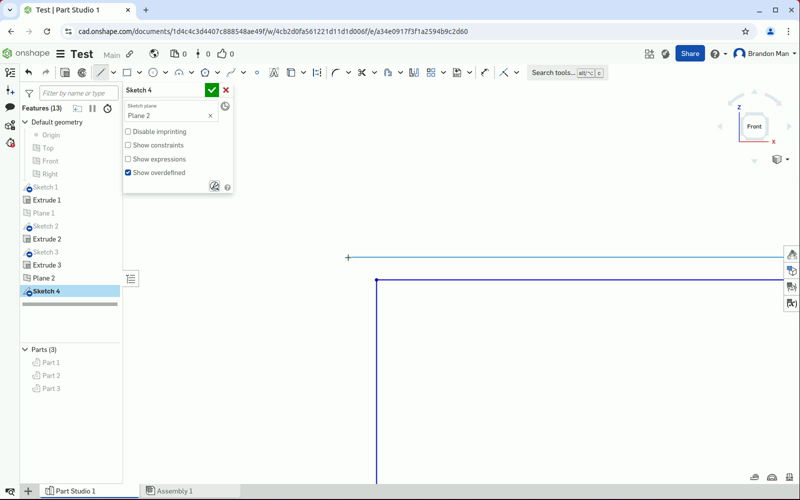
click(348, 257)
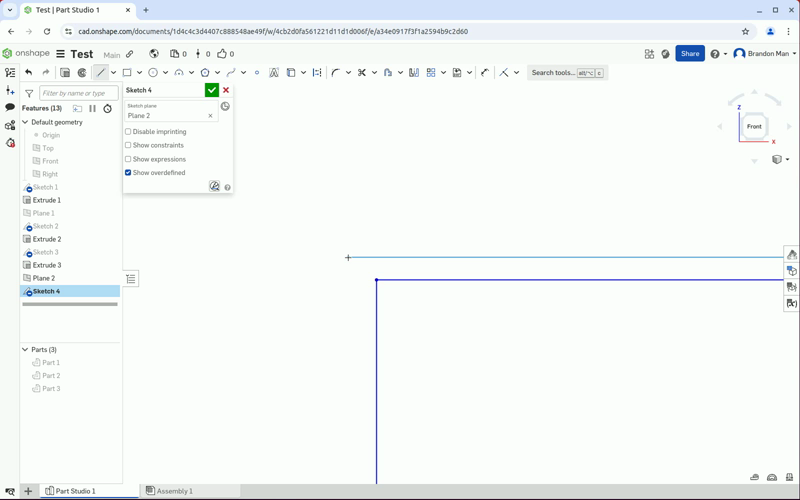
scroll(-6)
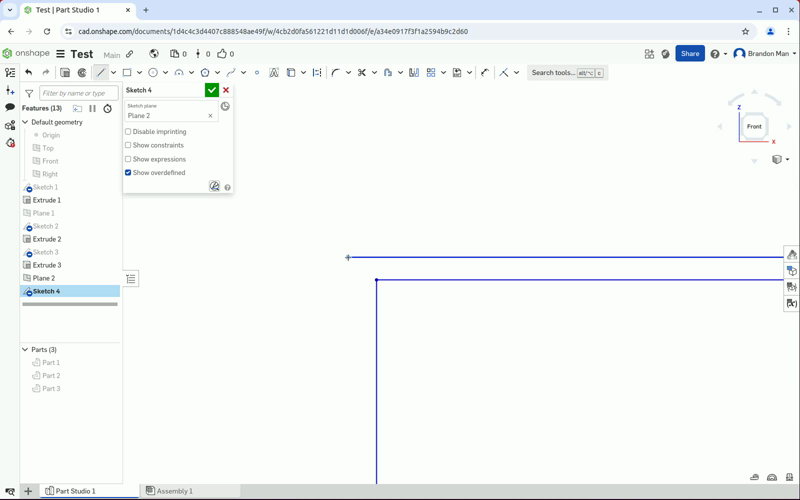
scroll(-6)
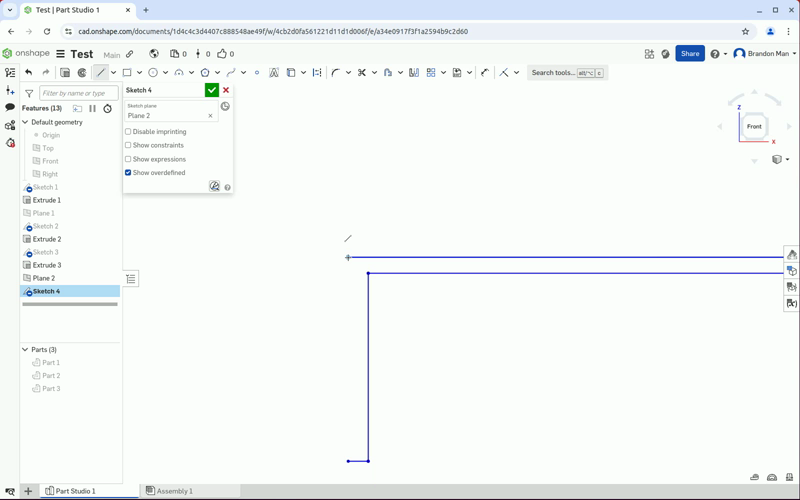
scroll(-6)
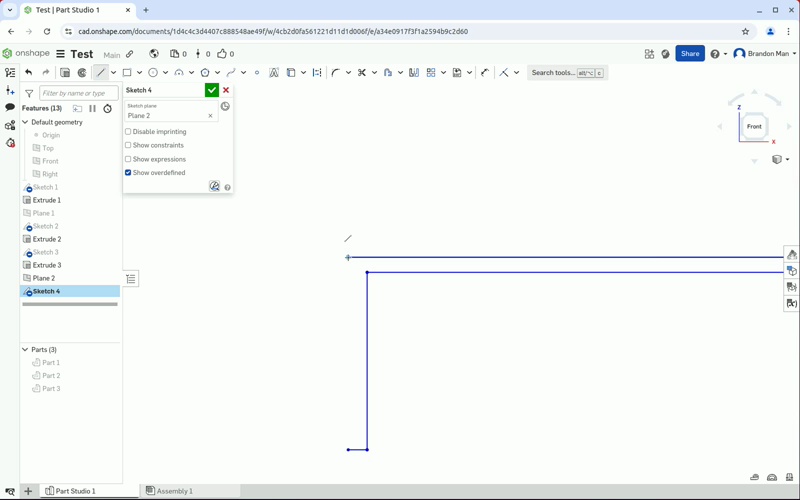
scroll(-6)
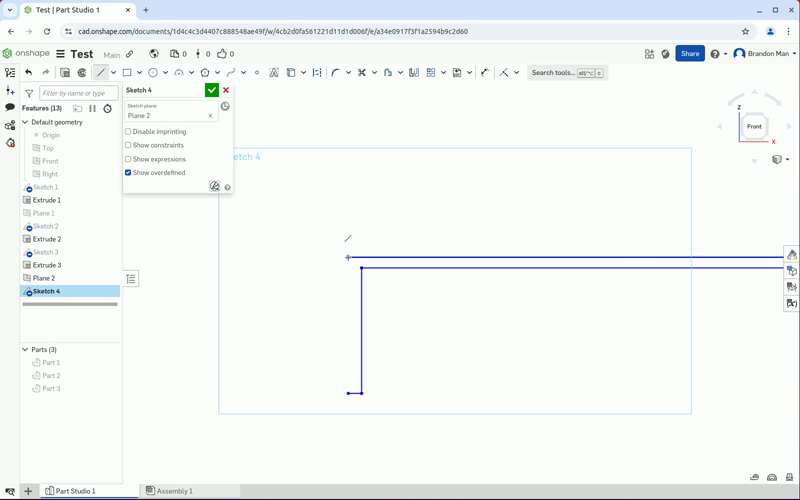
scroll(-6)
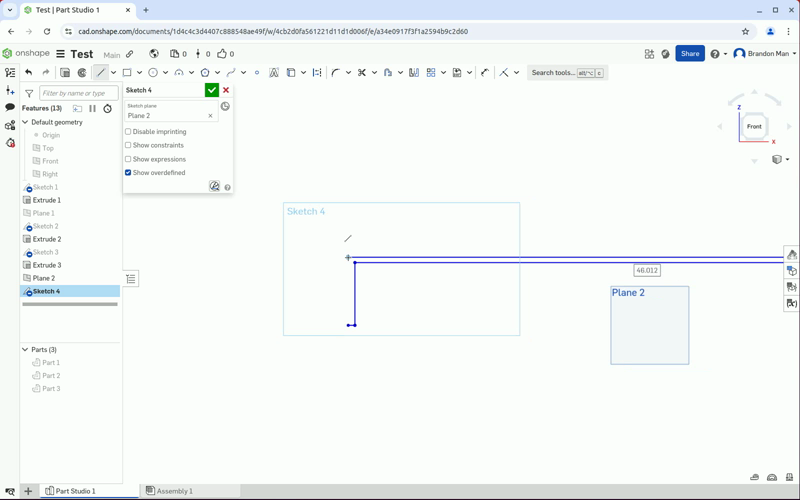
scroll(-6)
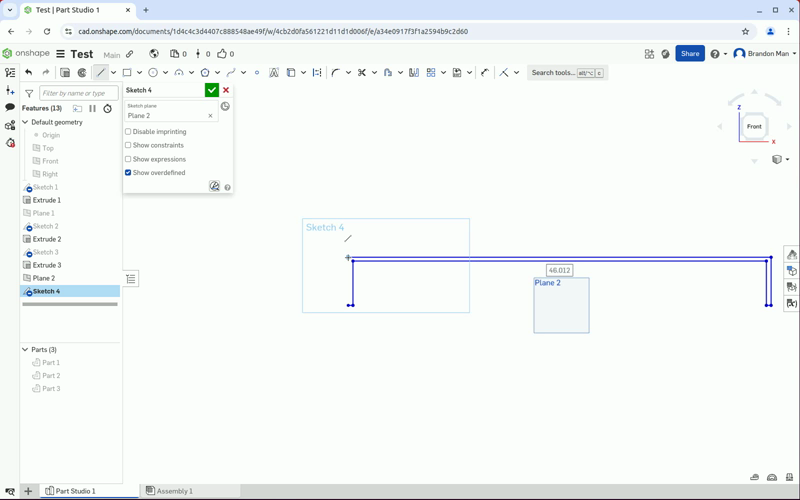
scroll(-6)
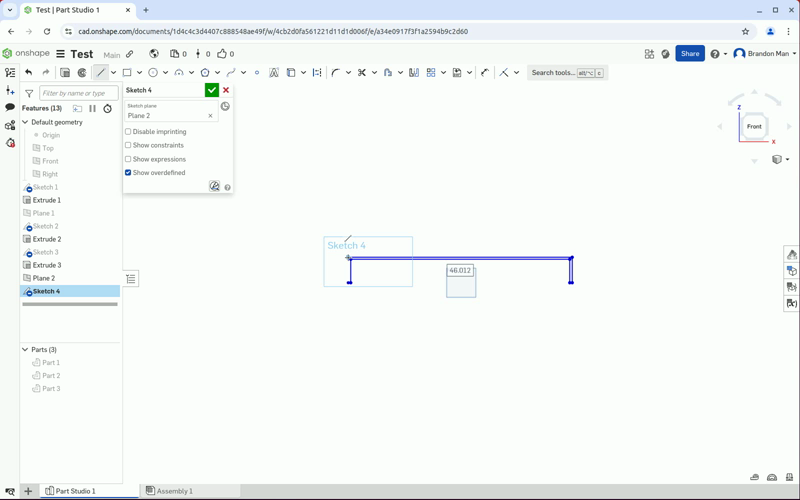
key_up(shift)
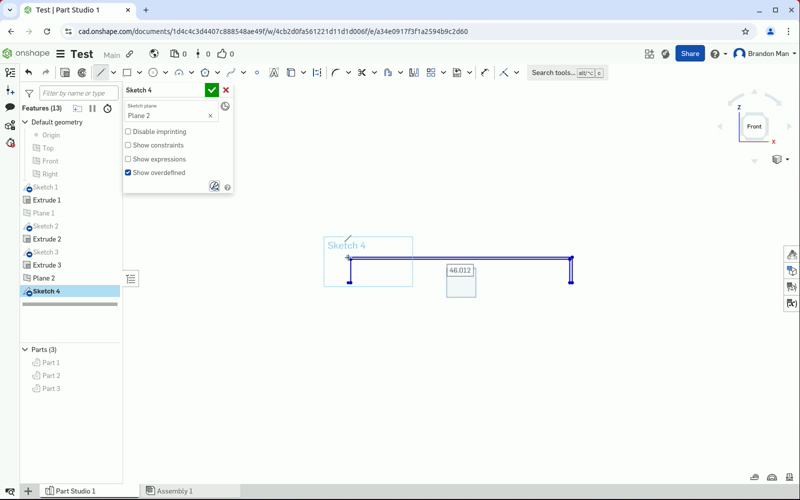
mouse_move(378, 257)
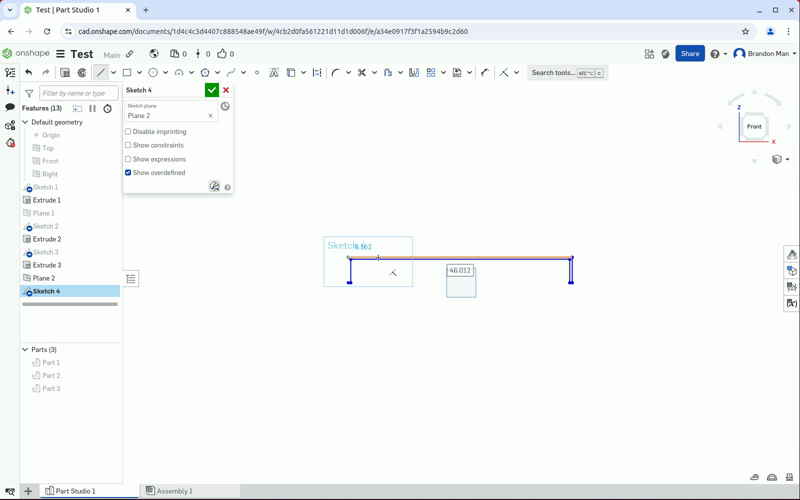
key_down(shift)
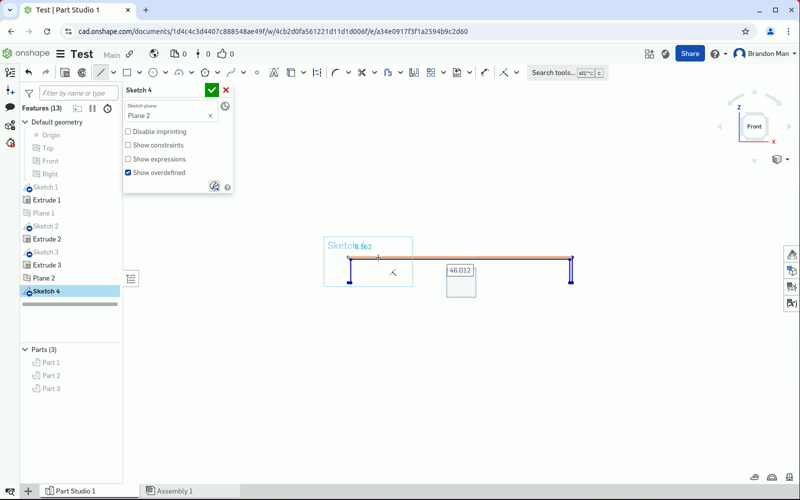
mouse_move(348, 282)
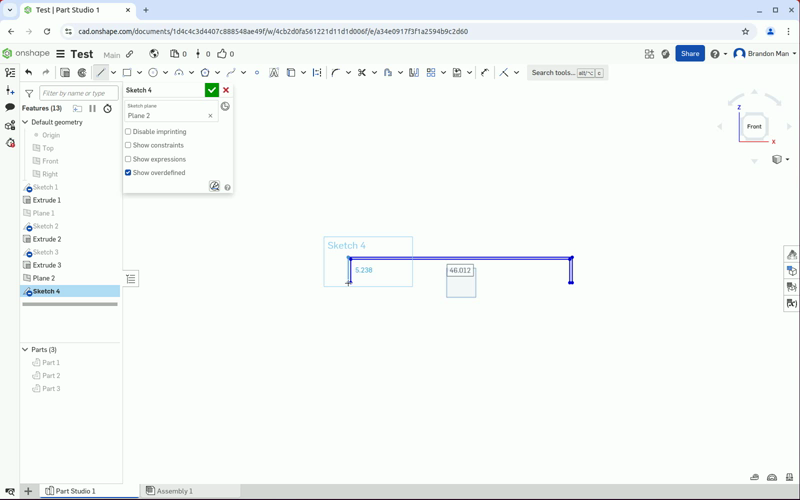
scroll(6)
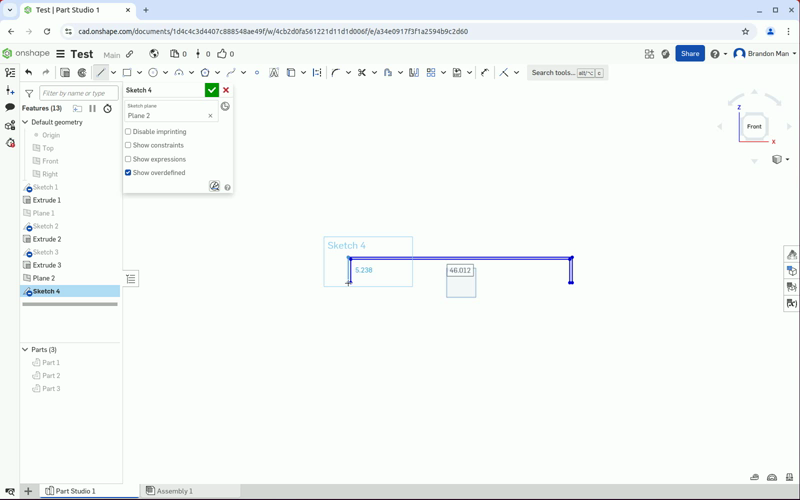
scroll(6)
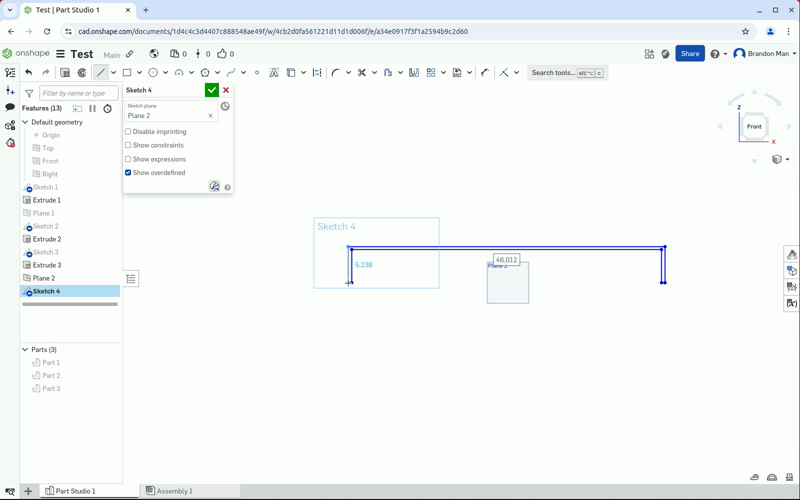
scroll(6)
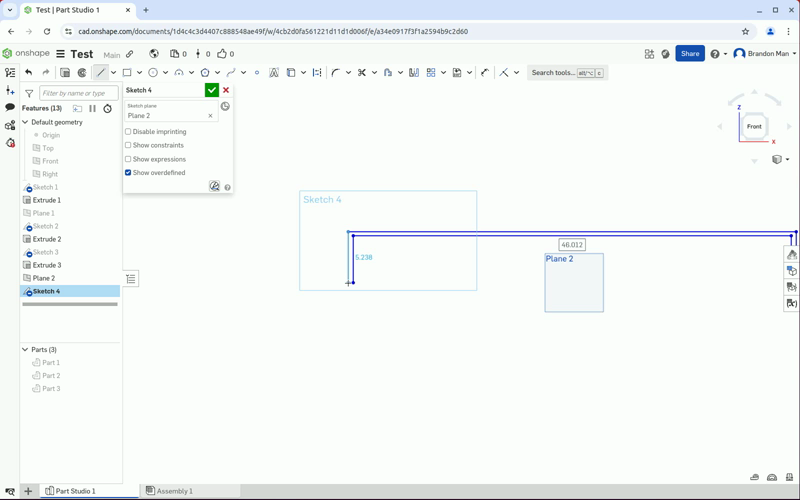
scroll(6)
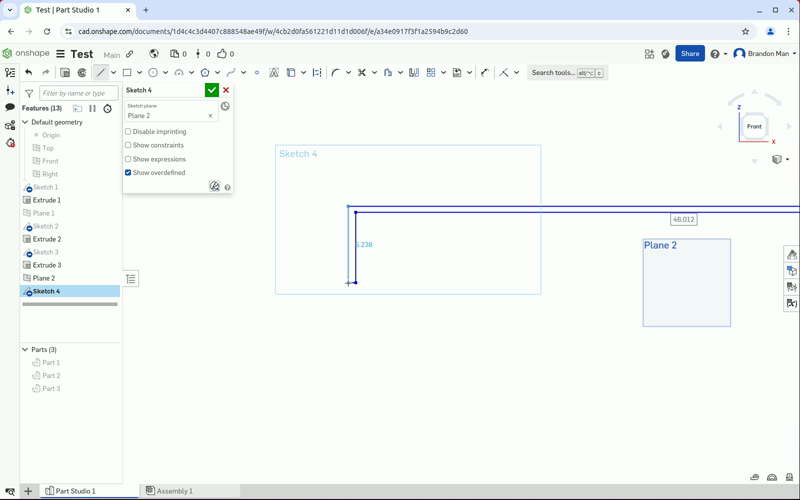
scroll(6)
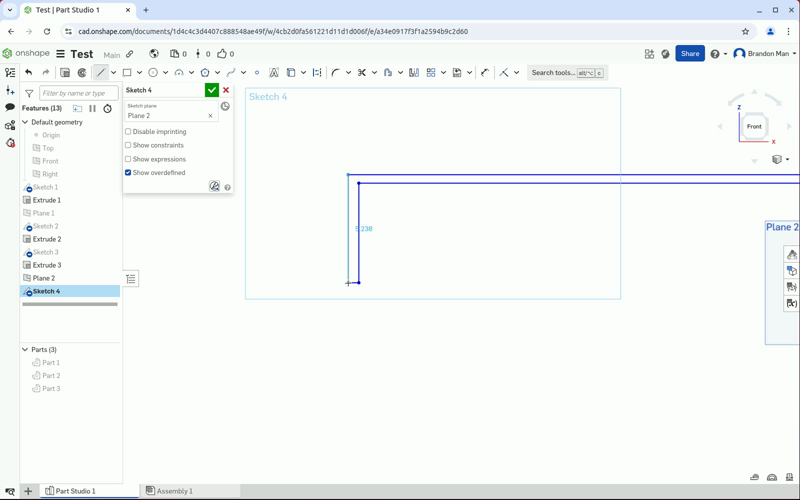
scroll(6)
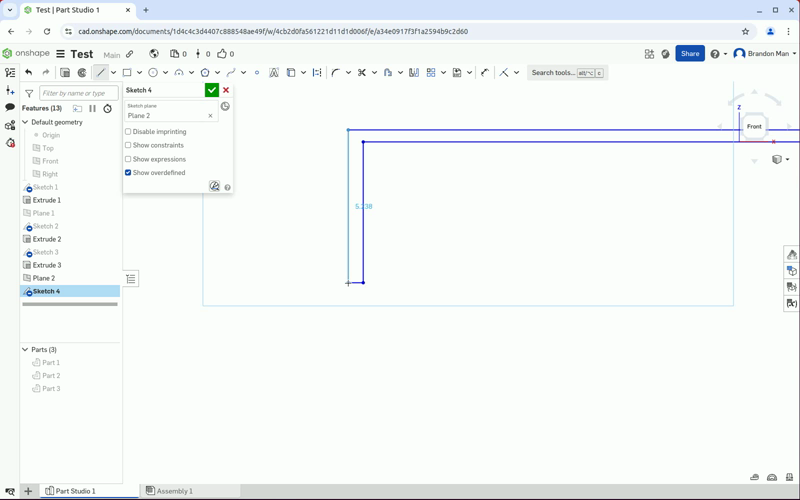
scroll(6)
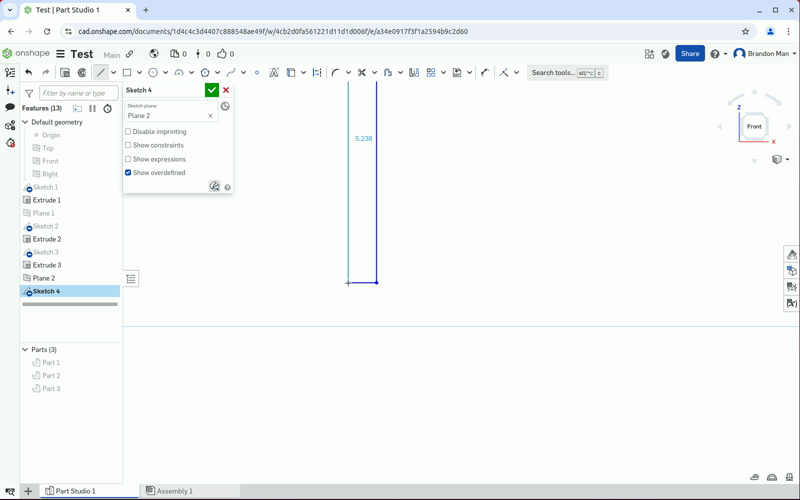
key_up(shift)
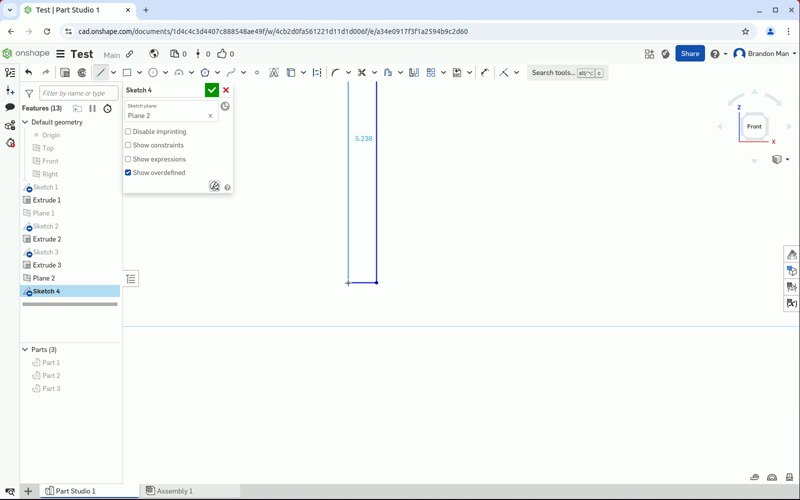
click(348, 282)
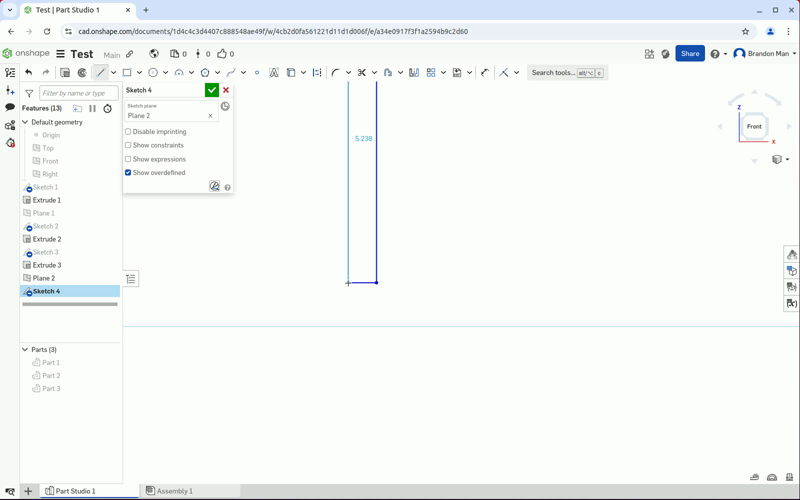
scroll(-6)
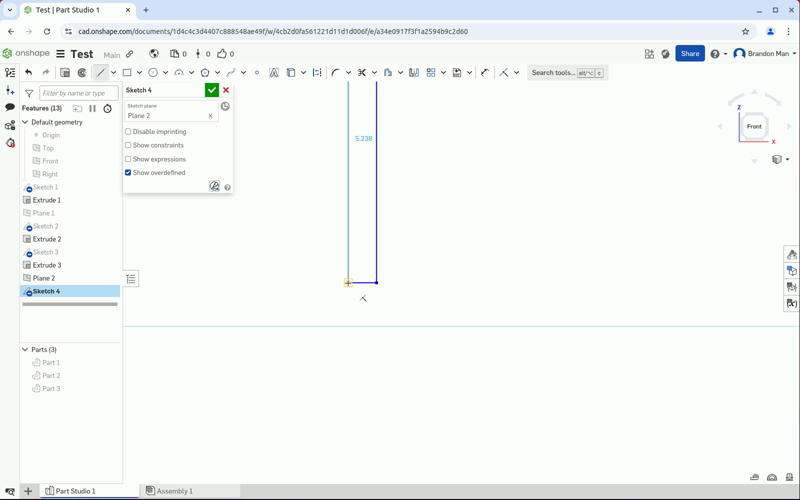
scroll(-6)
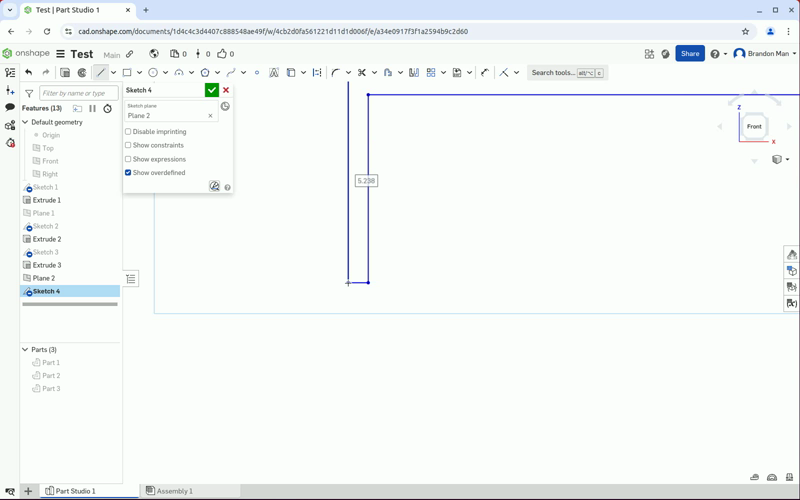
scroll(-6)
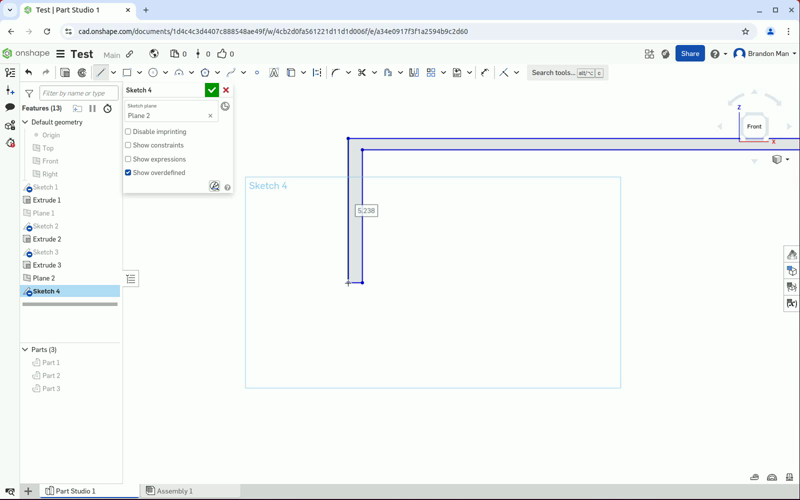
scroll(-6)
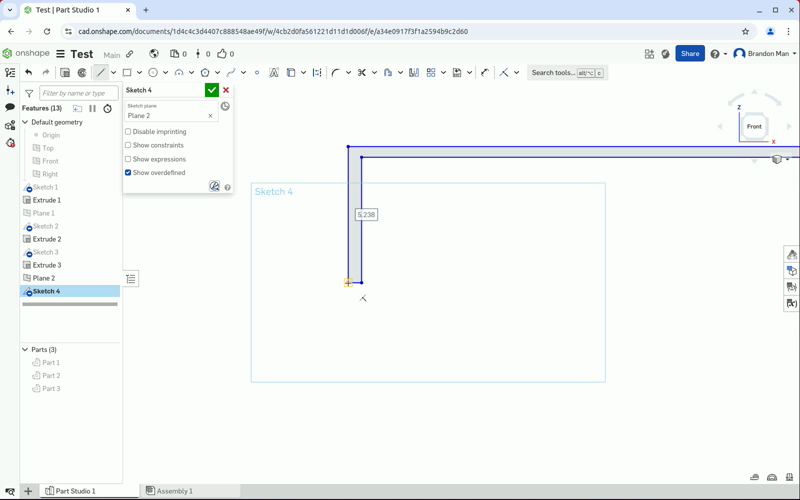
scroll(-6)
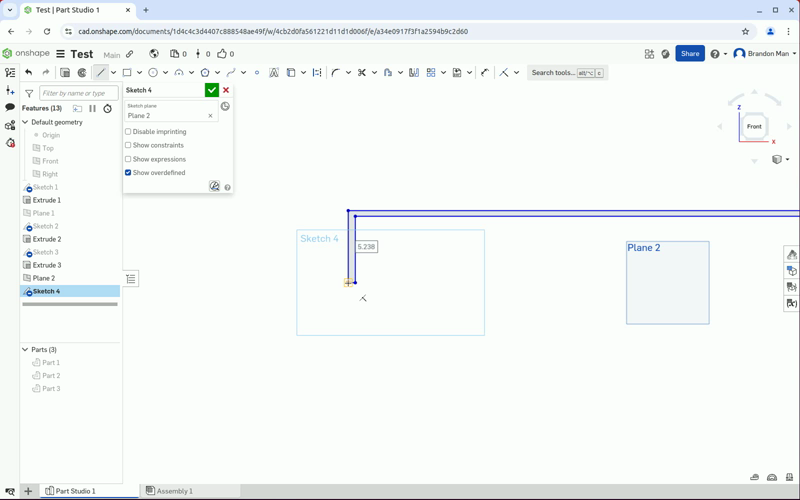
scroll(-6)
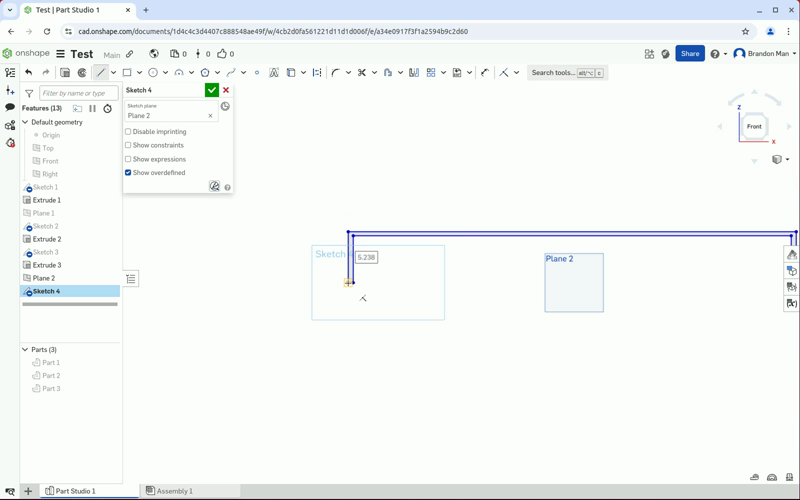
scroll(-6)
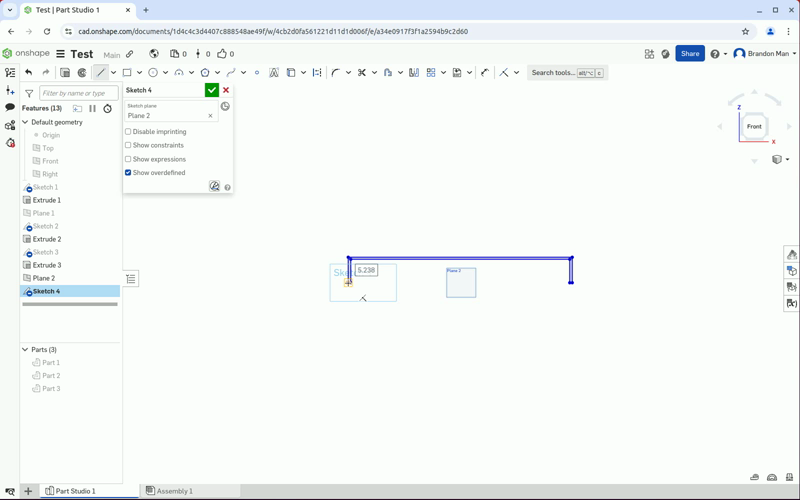
key(esc)
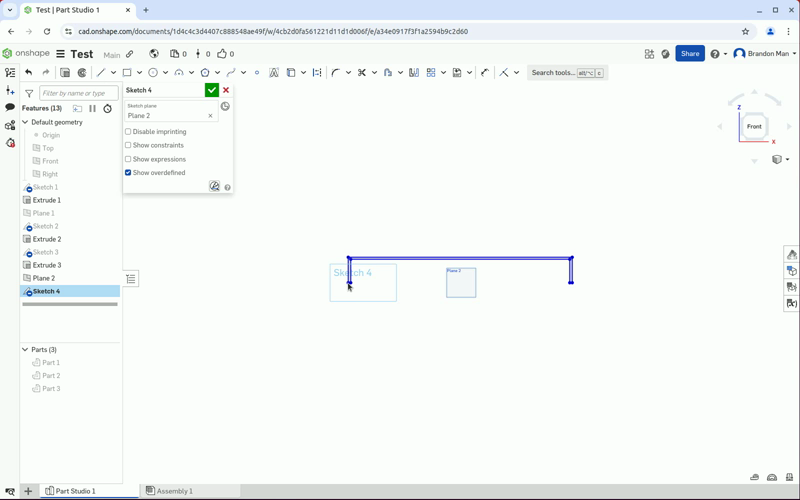
mouse_move(535, 258)
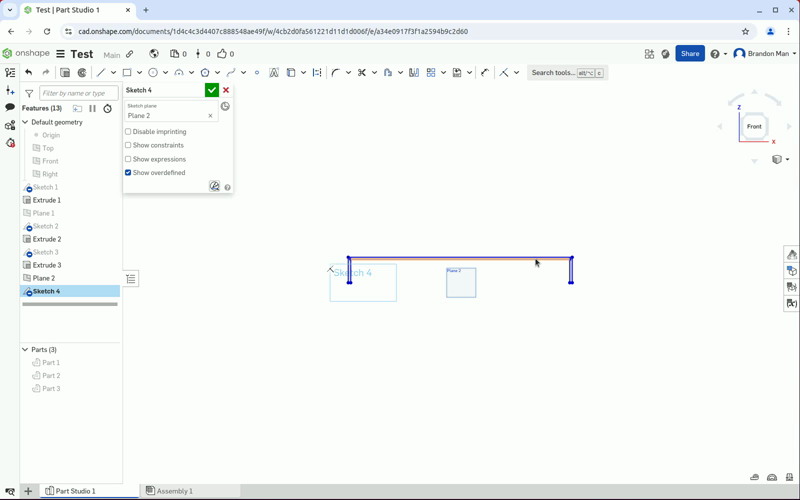
scroll(6)
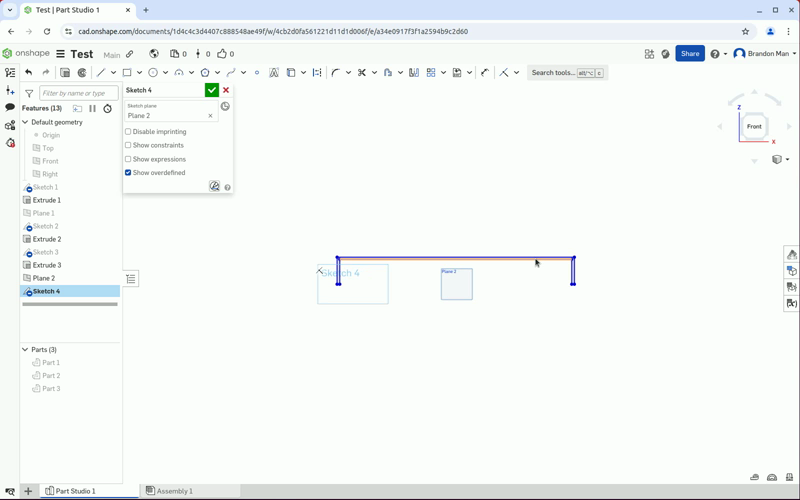
scroll(6)
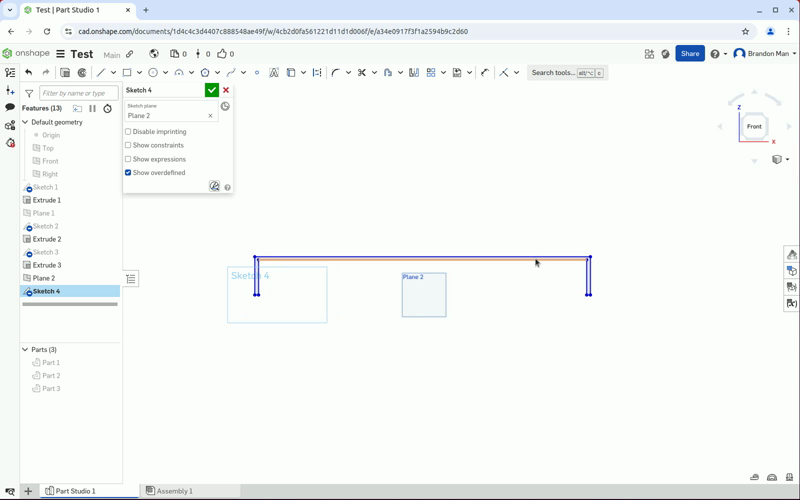
scroll(6)
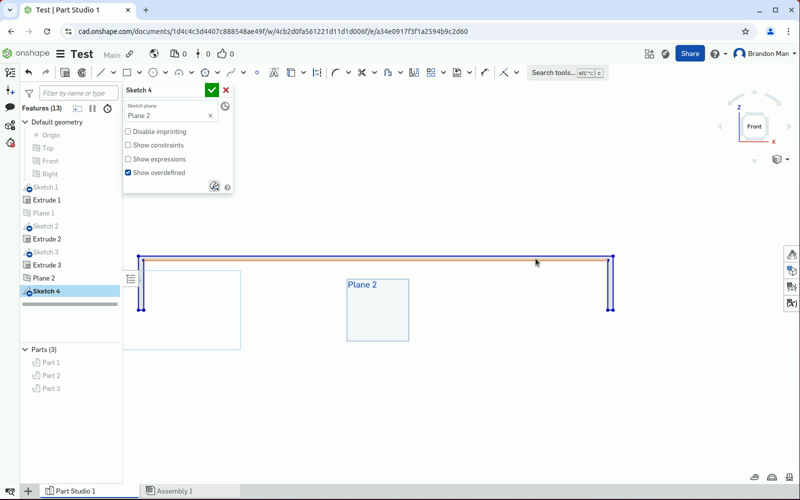
scroll(6)
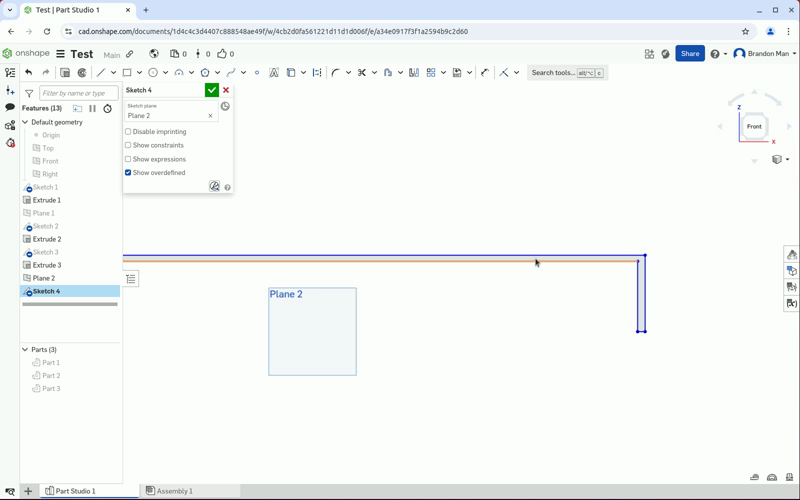
scroll(6)
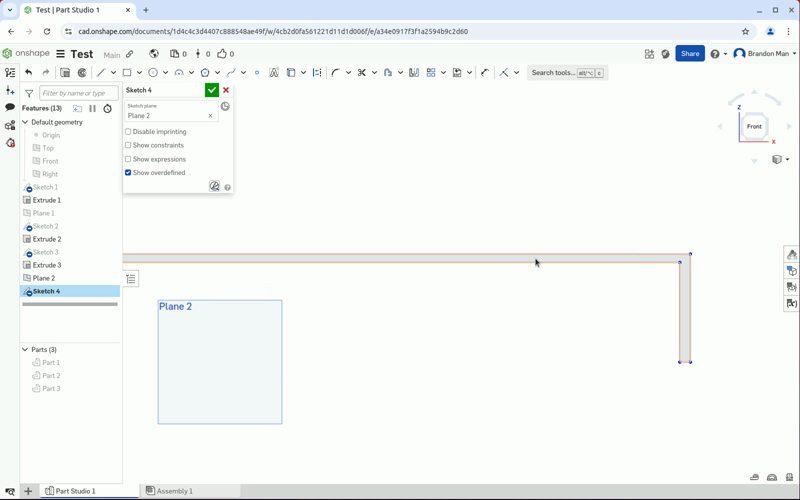
scroll(6)
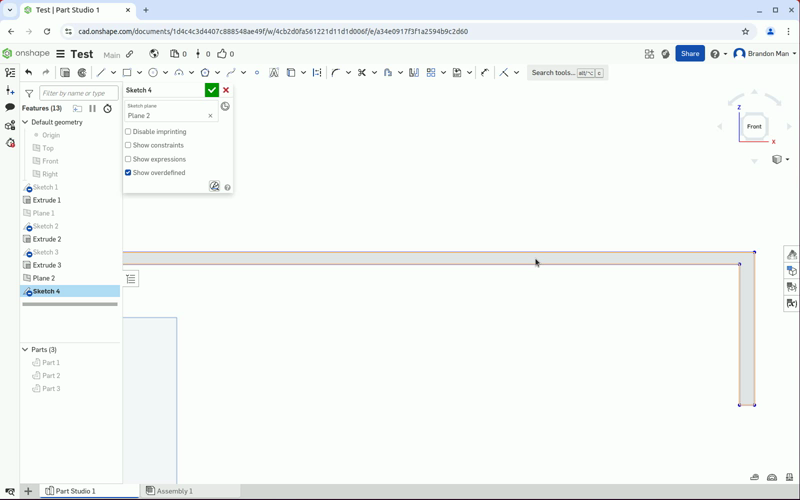
scroll(6)
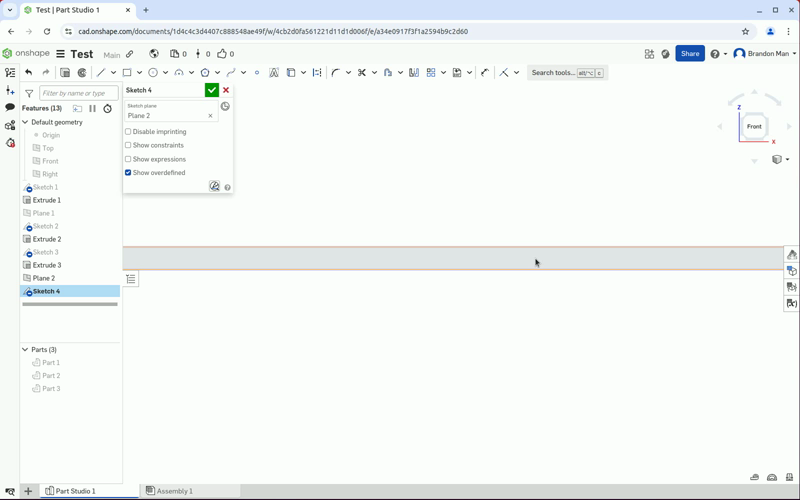
click(535, 258)
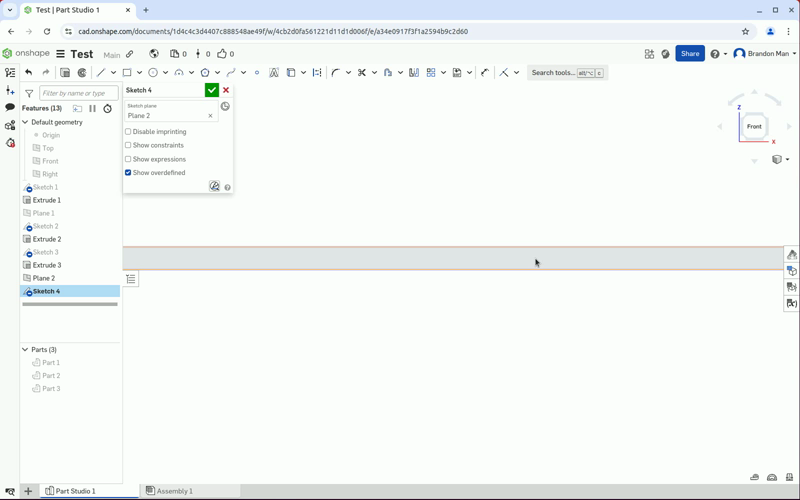
scroll(-6)
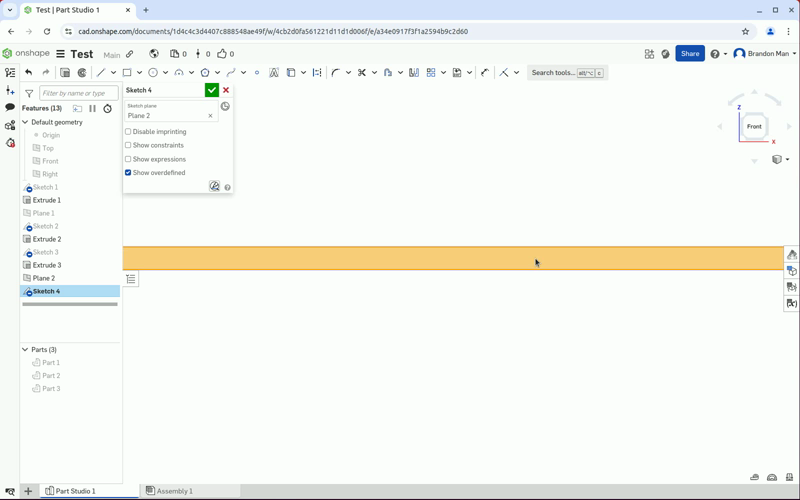
scroll(-6)
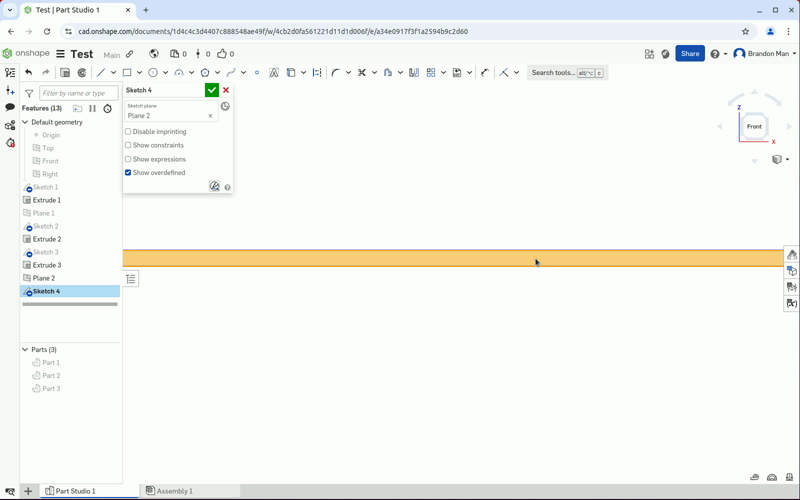
scroll(-6)
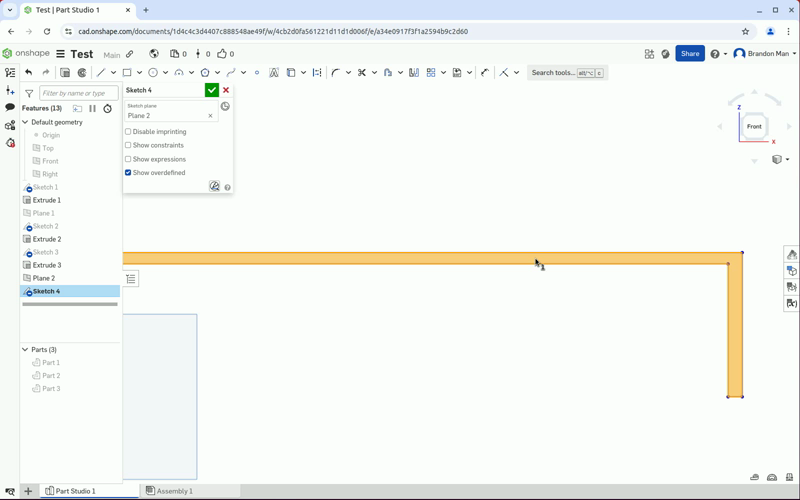
scroll(-6)
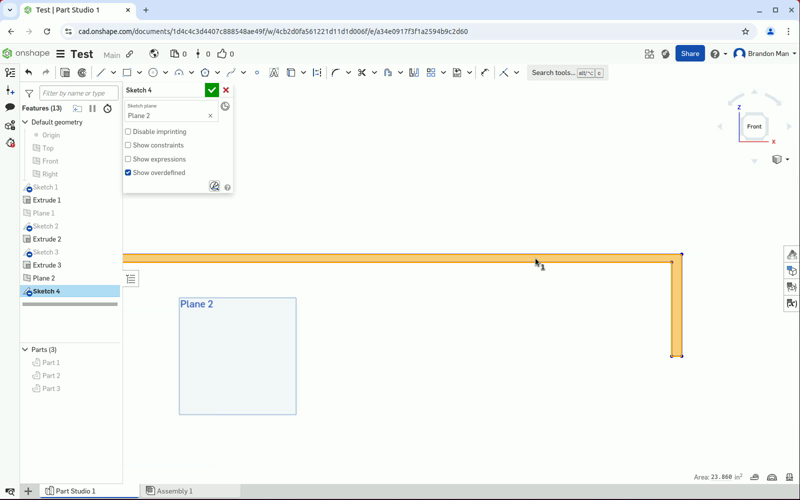
scroll(-6)
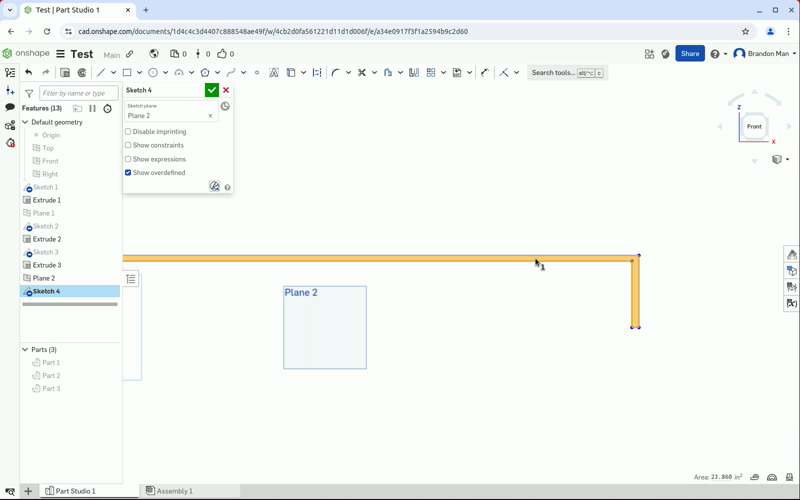
scroll(-6)
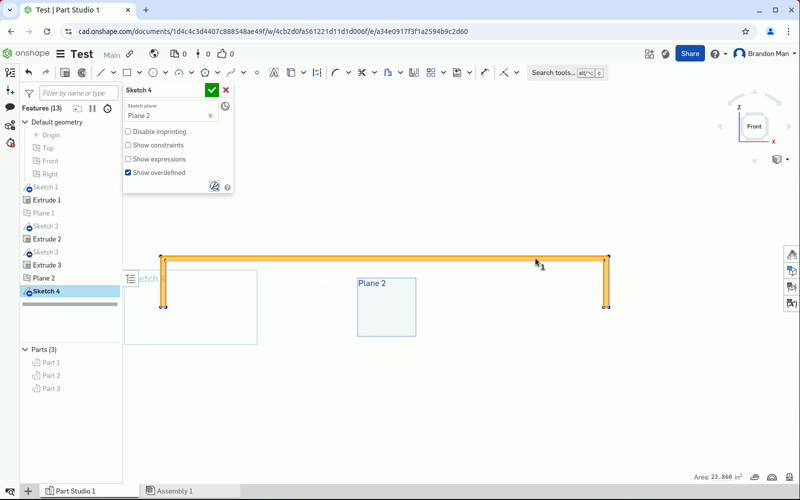
scroll(-6)
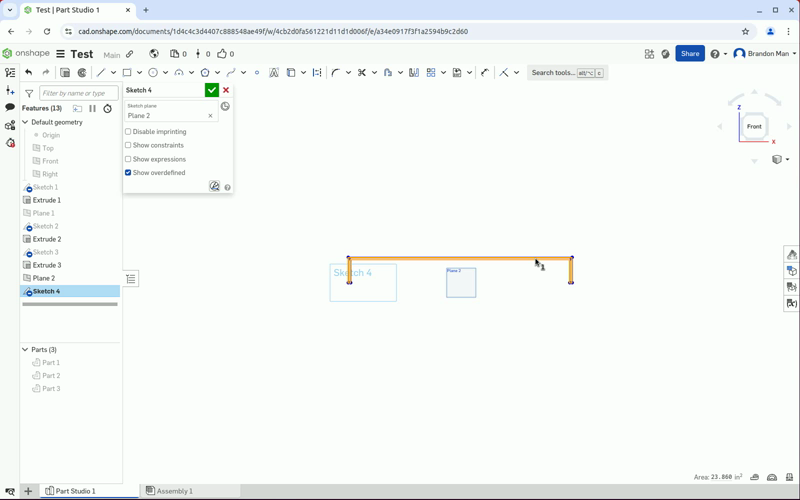
mouse_move(73, 352)
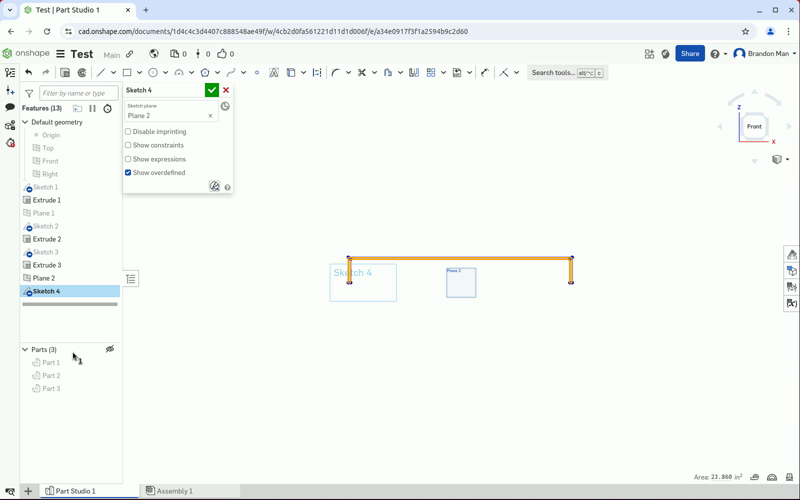
key(shift+y)
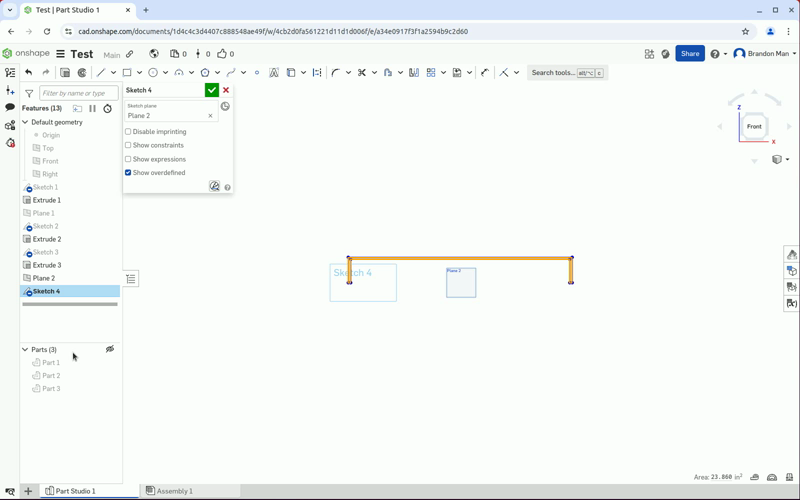
key(shift+e)
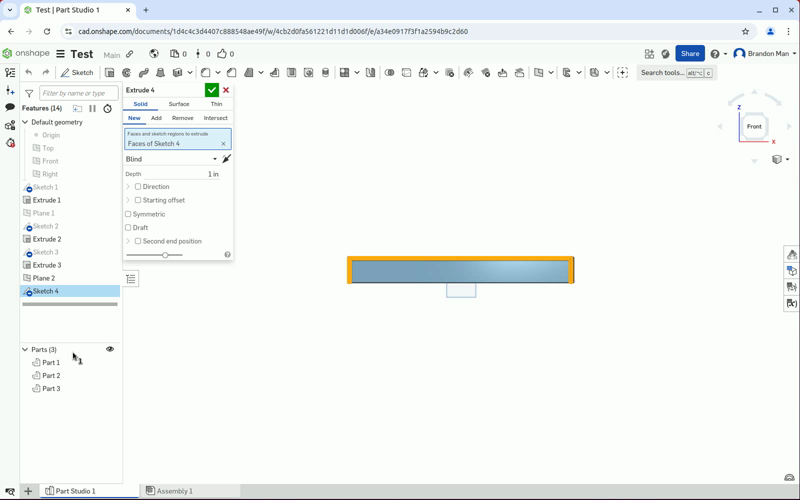
mouse_move(143, 106)
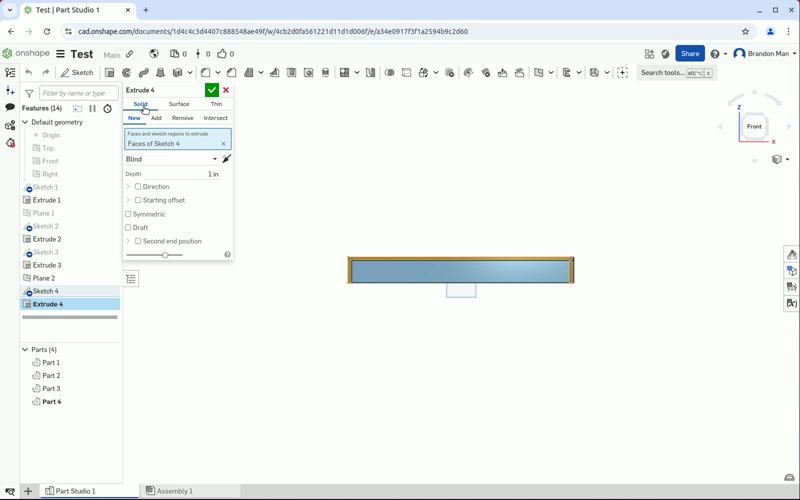
click(143, 106)
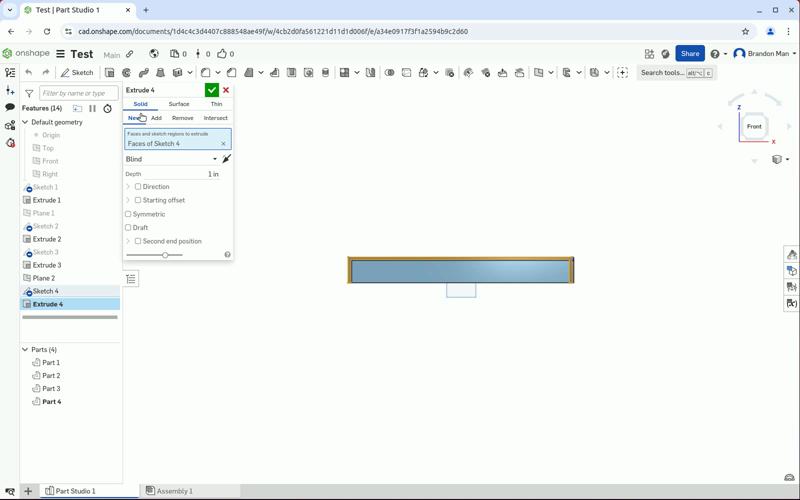
mouse_move(137, 120)
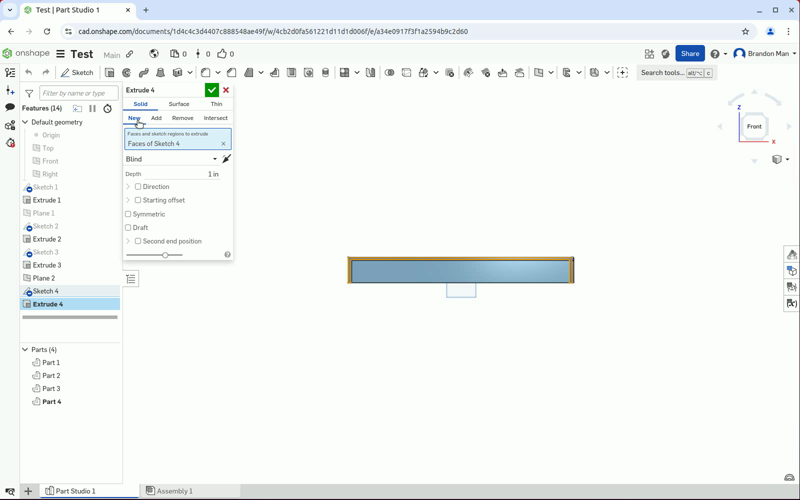
click(137, 120)
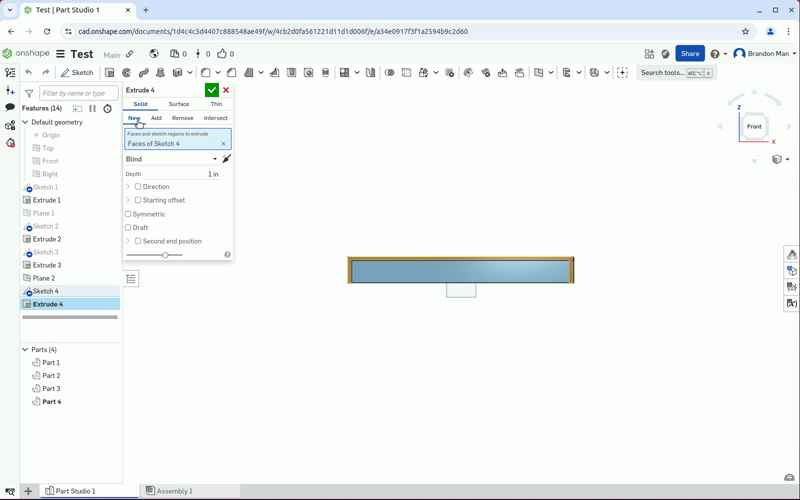
key(tab, 4)
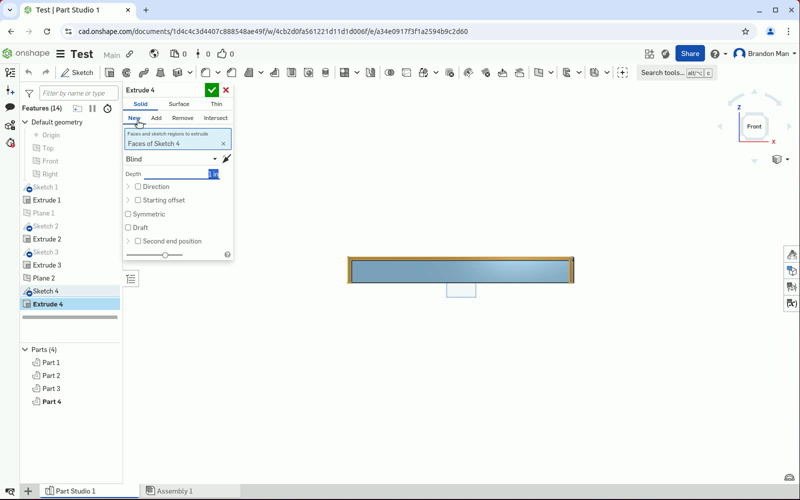
text(0.722)
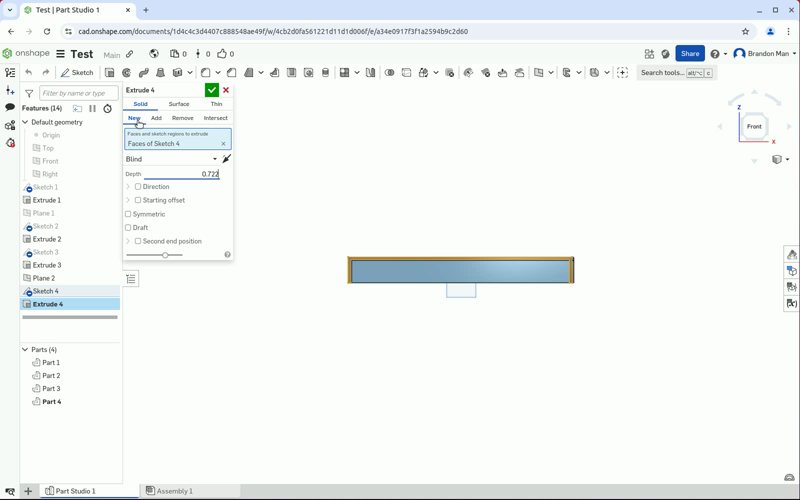
key(enter)
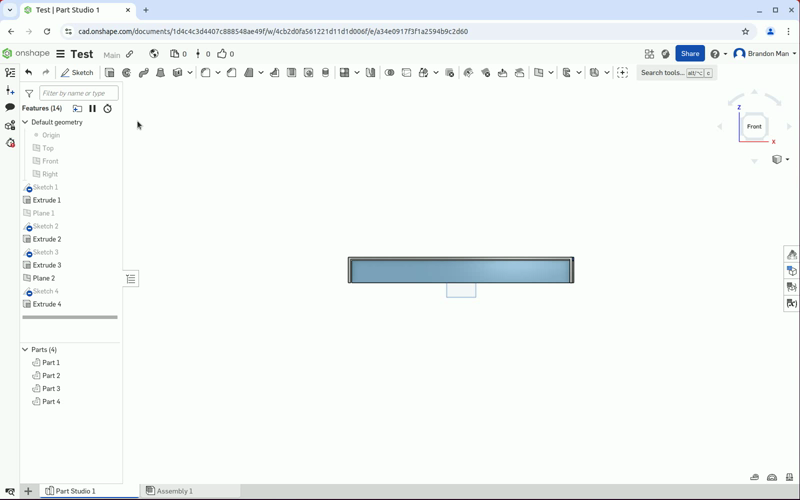
key(shift+h)
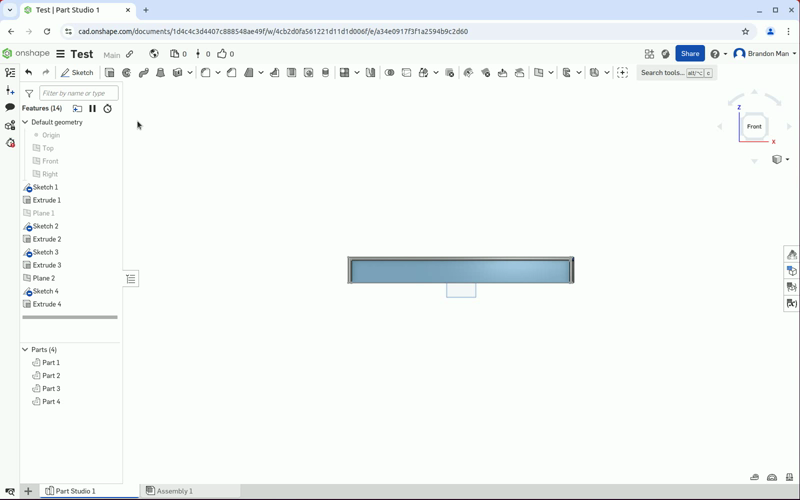
key(shift+h)
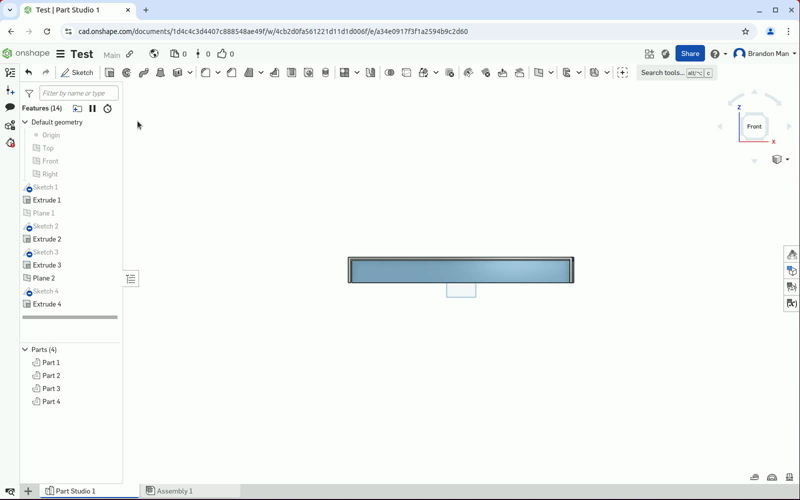
mouse_move(73, 189)
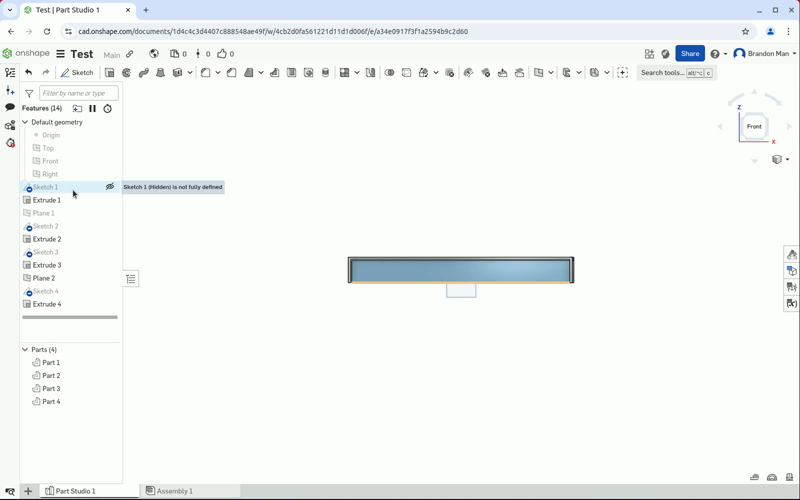
click(73, 189)
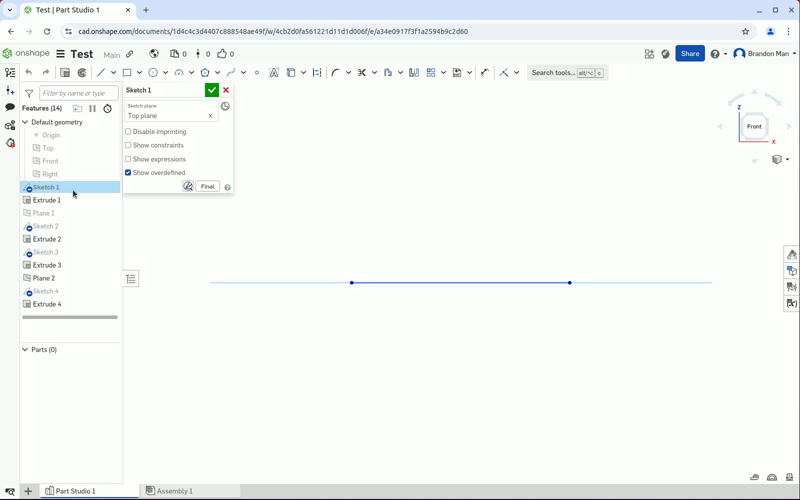
mouse_move(229, 92)
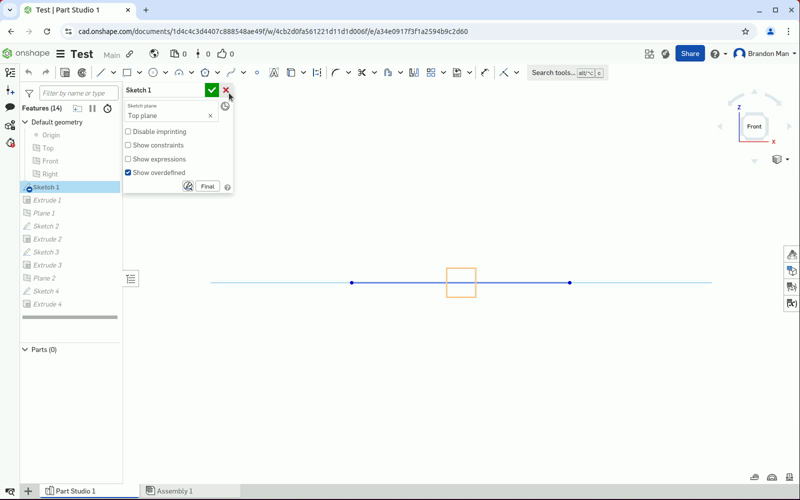
click(229, 92)
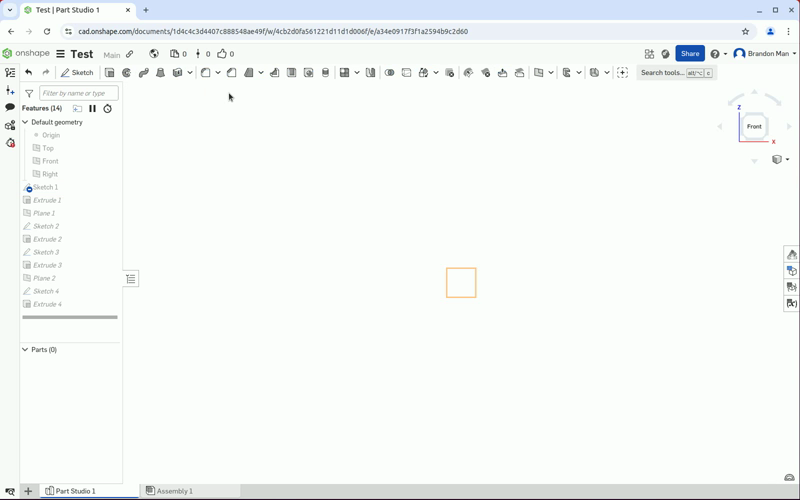
key(shift+s)
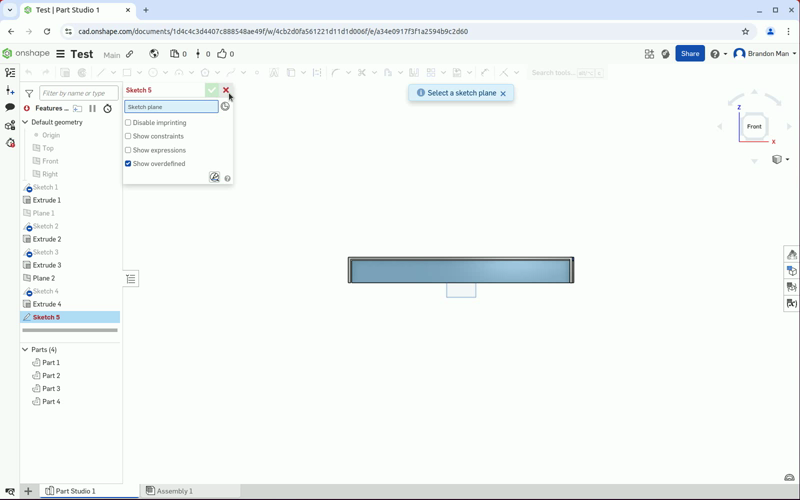
mouse_move(73, 280)
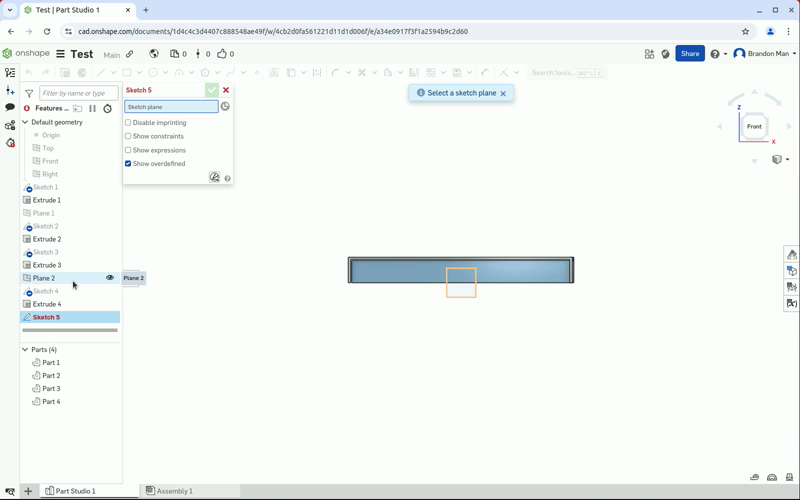
click(73, 280)
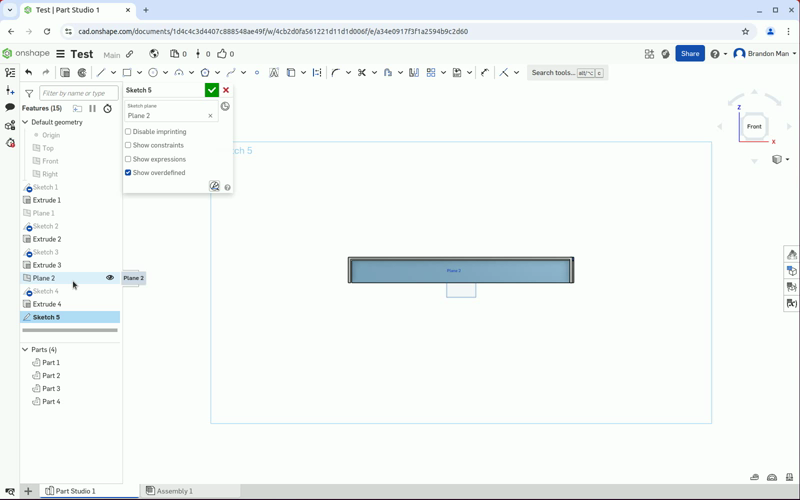
mouse_move(73, 352)
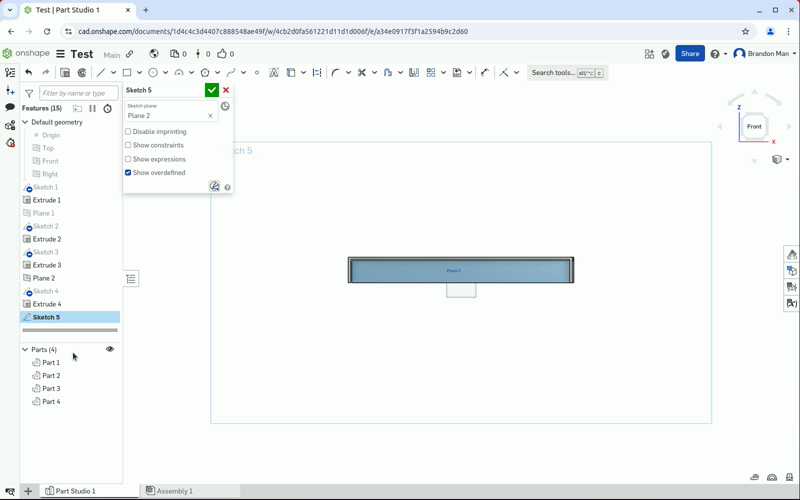
key(y)
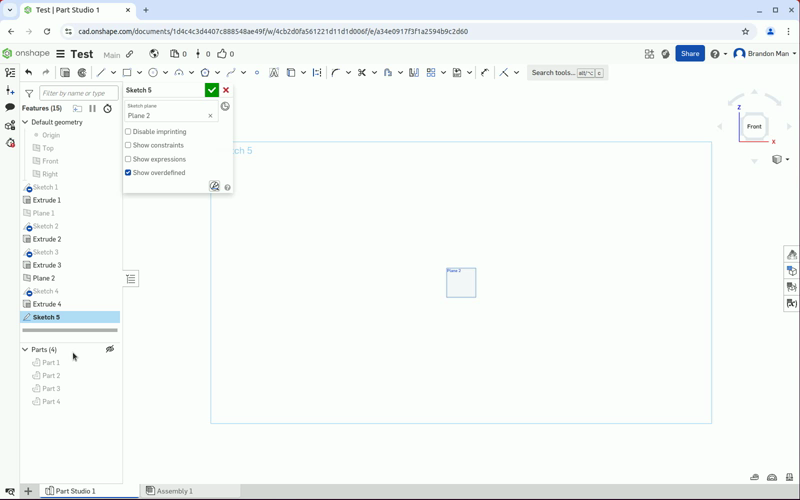
key(l)
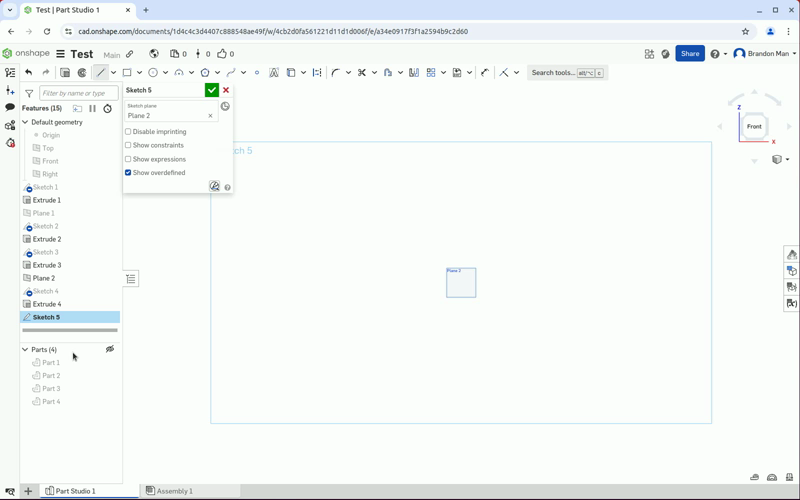
key_down(shift)
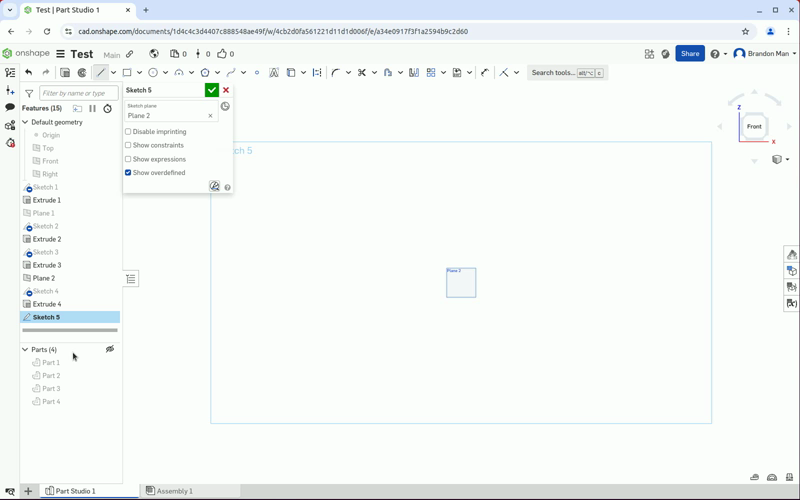
mouse_move(351, 282)
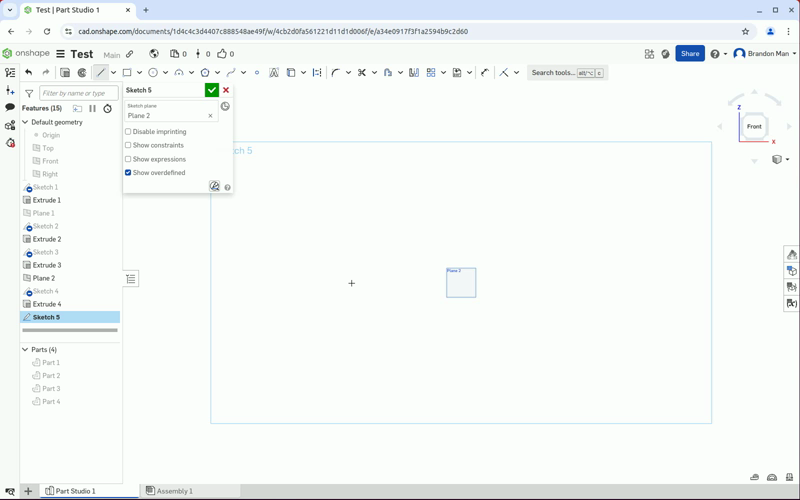
click(351, 282)
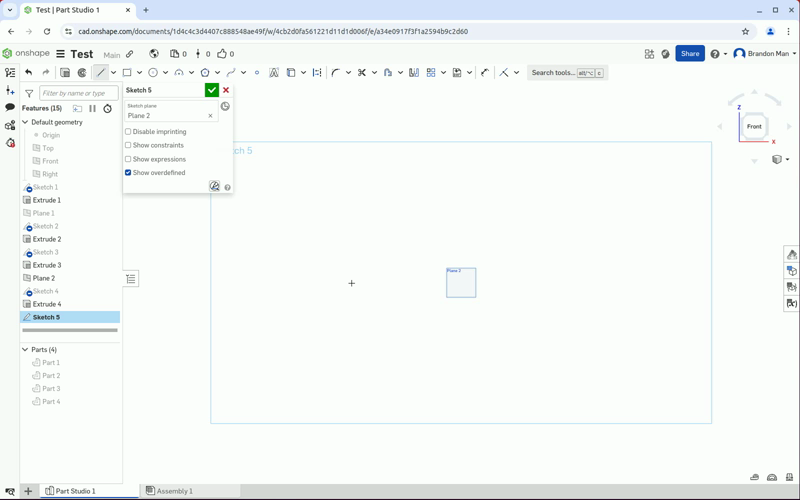
key_up(shift)
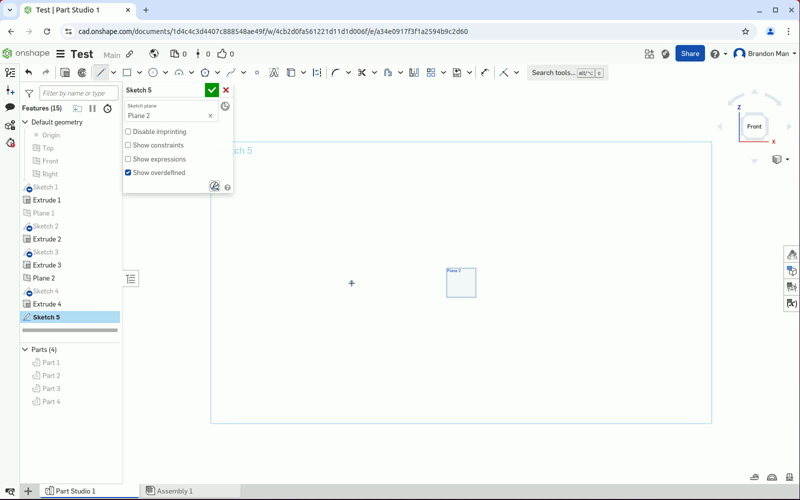
key_down(shift)
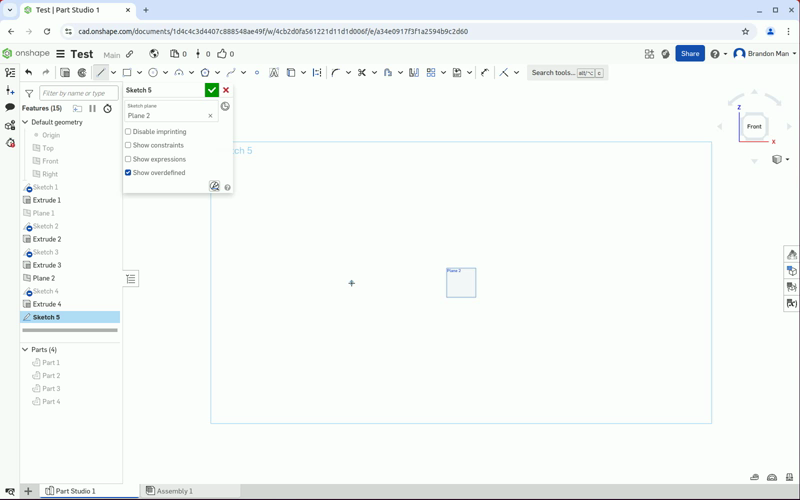
mouse_move(569, 282)
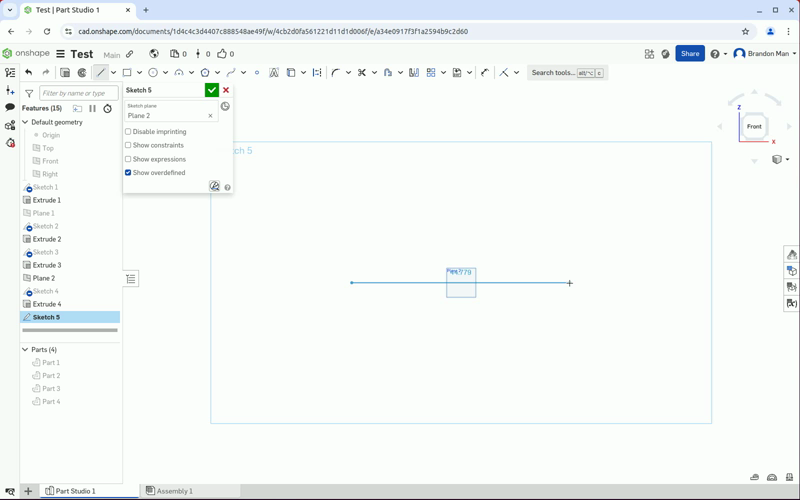
click(569, 282)
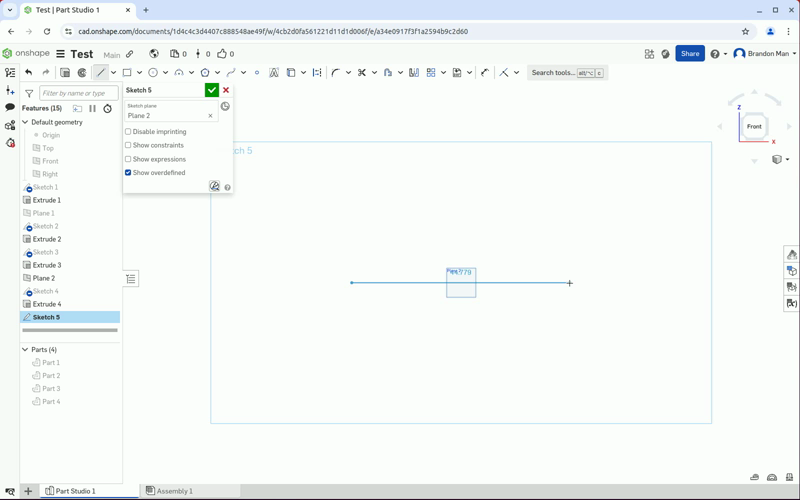
key_up(shift)
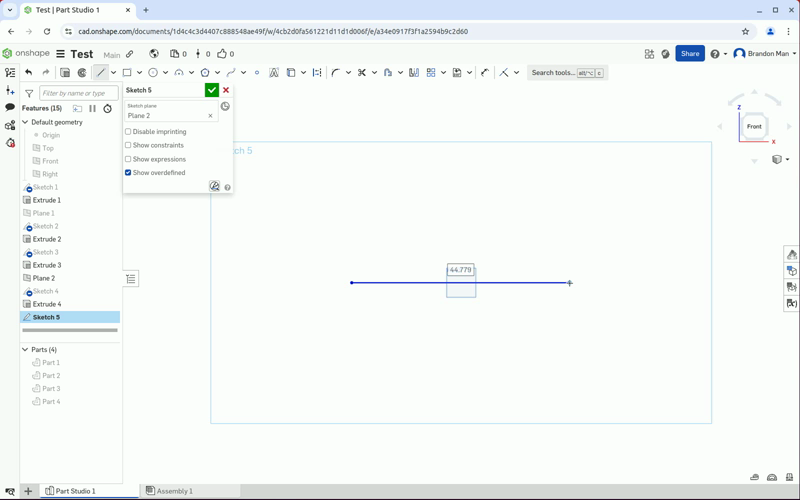
key_down(shift)
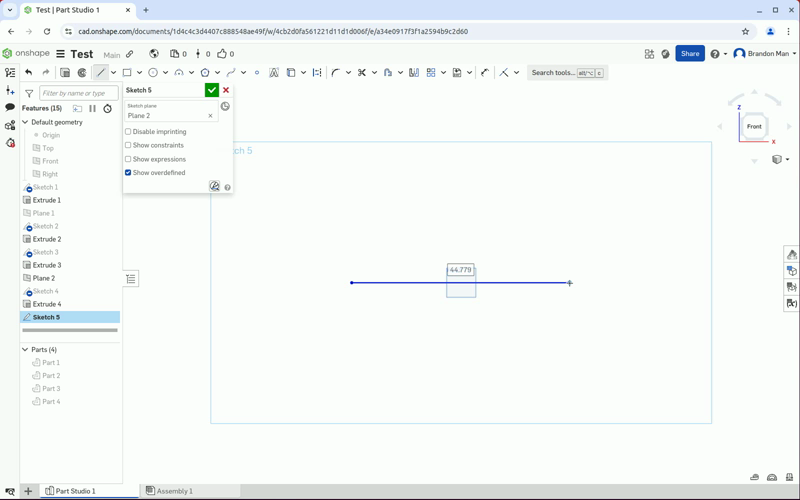
mouse_move(589, 282)
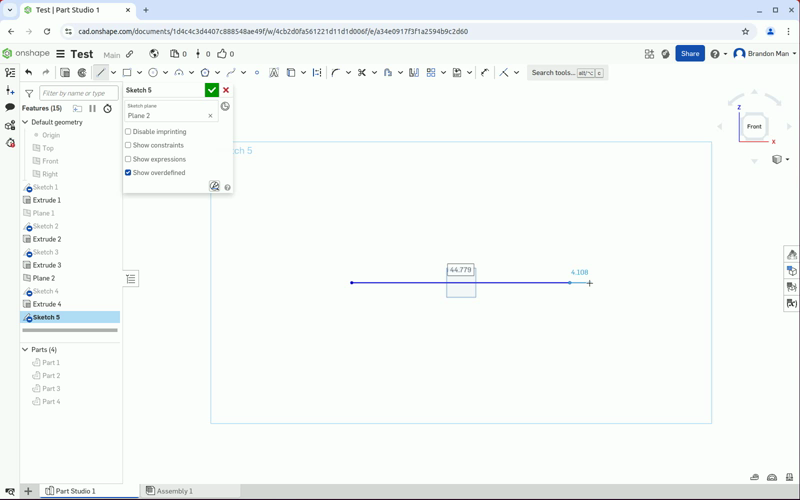
mouse_move(569, 260)
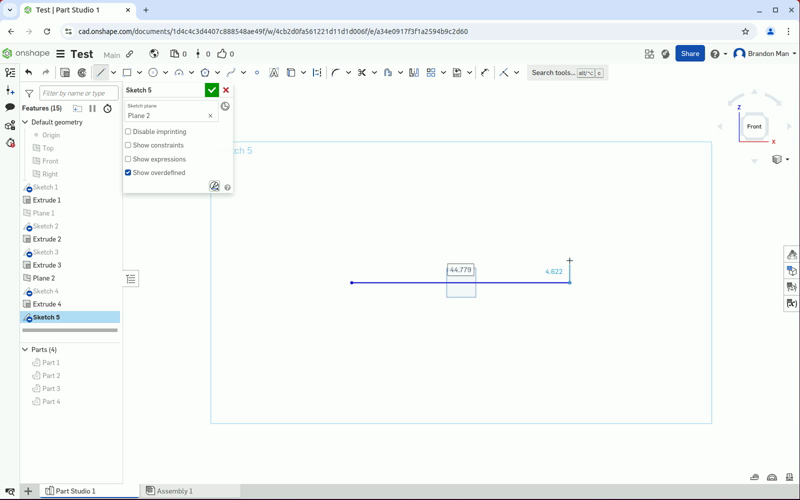
click(569, 260)
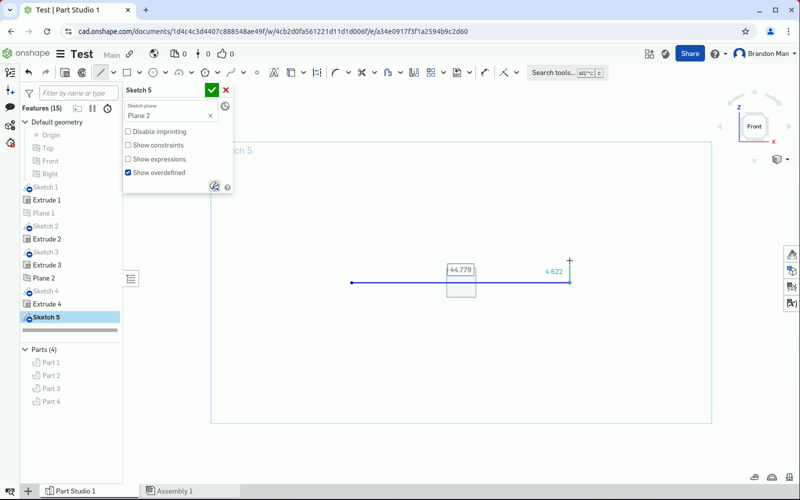
key_up(shift)
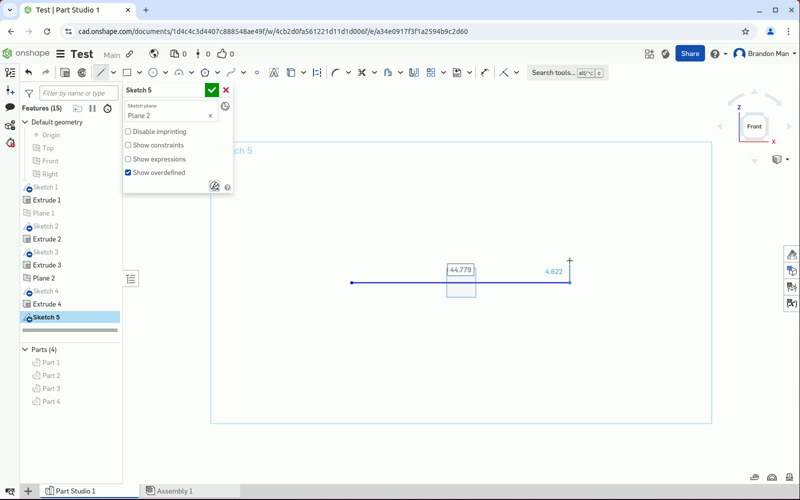
key_down(shift)
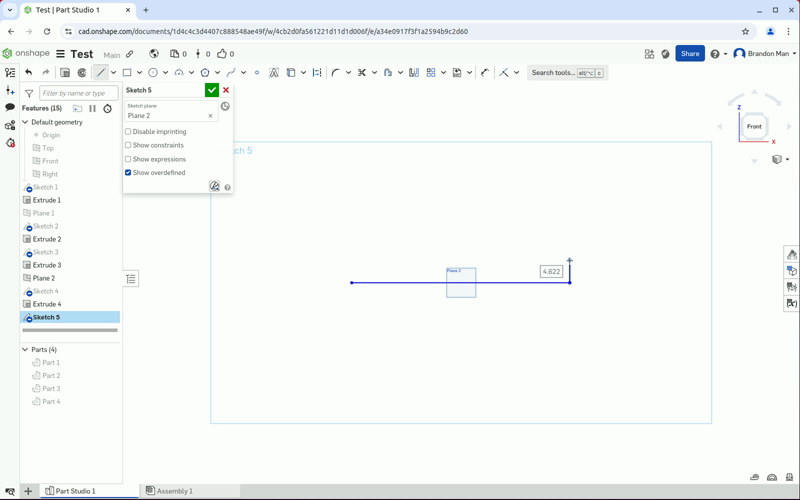
mouse_move(351, 260)
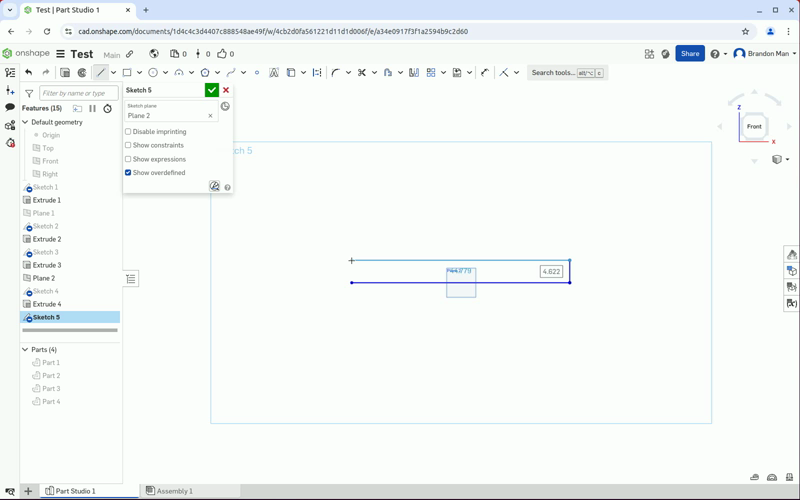
click(351, 260)
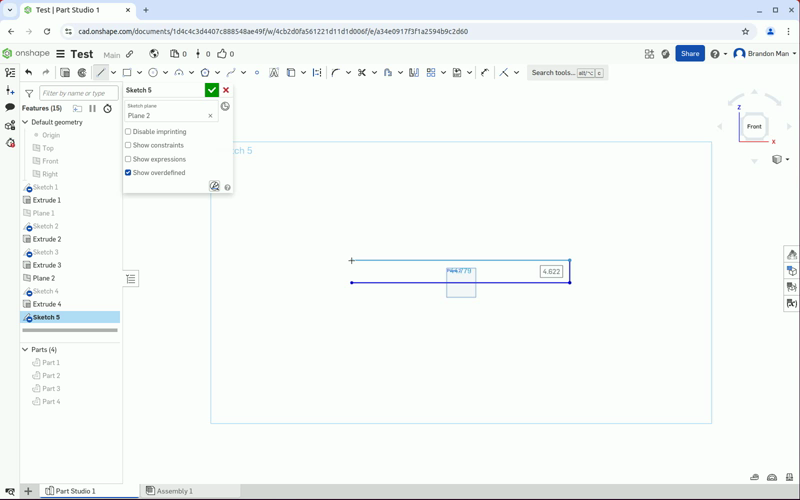
key_up(shift)
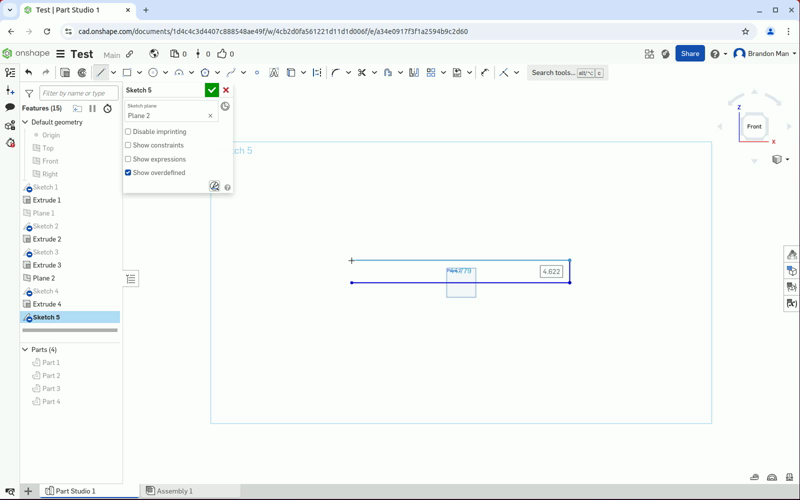
mouse_move(381, 260)
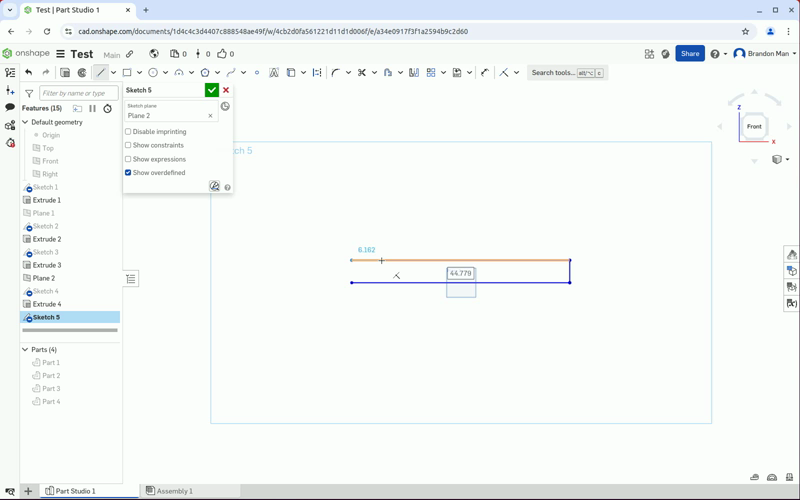
key_down(shift)
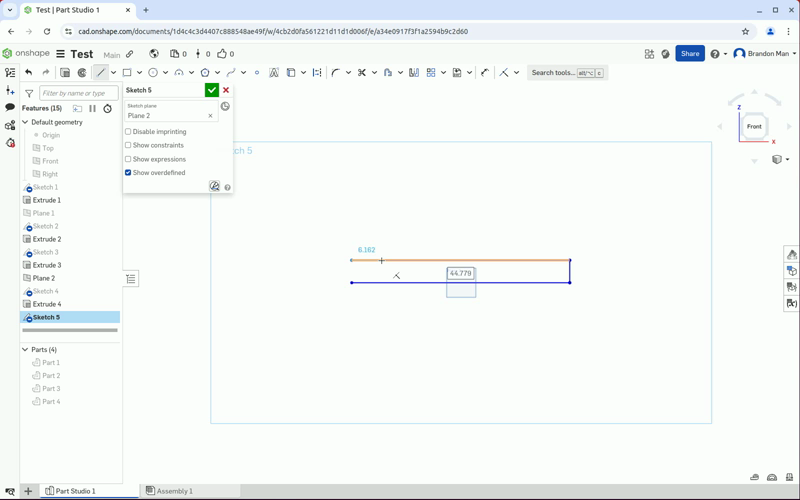
mouse_move(351, 282)
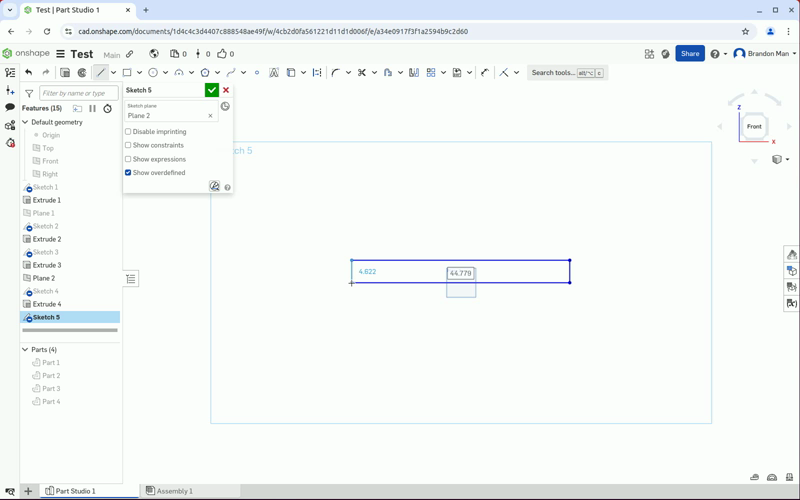
key_up(shift)
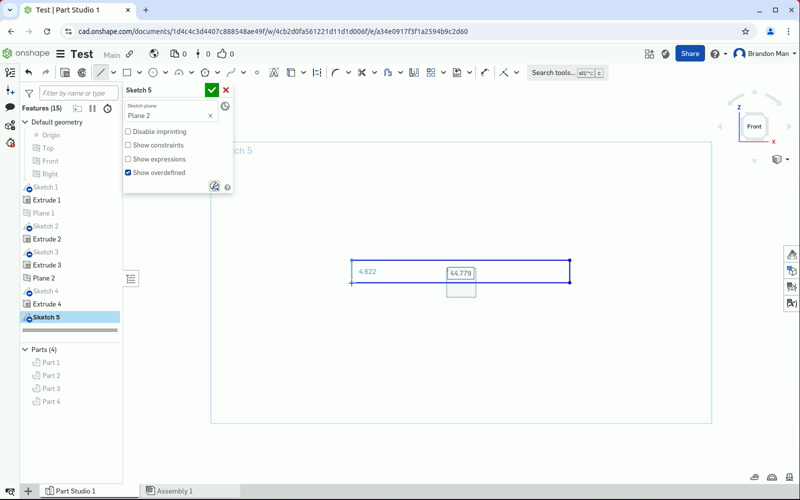
click(351, 282)
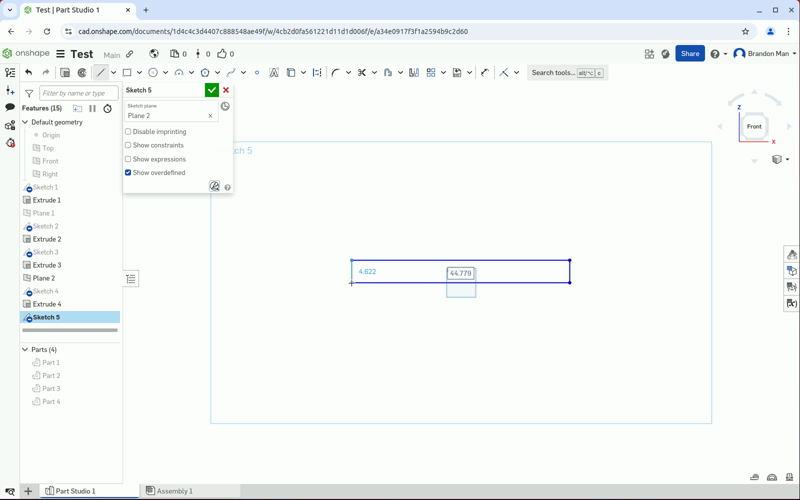
key(esc)
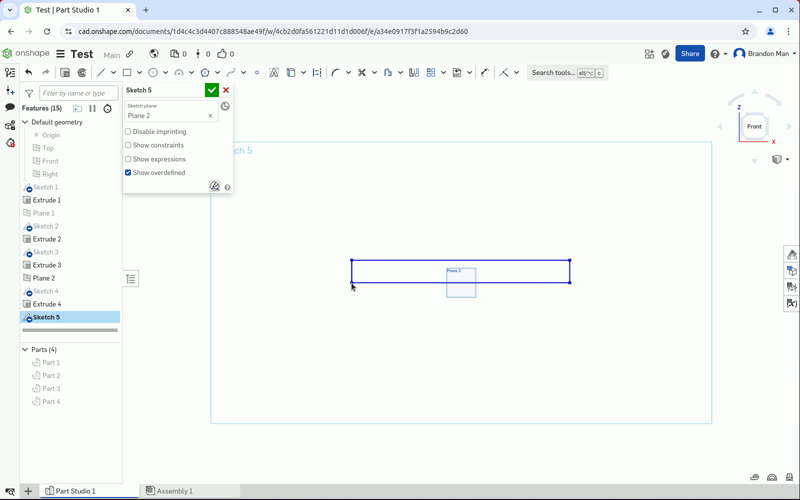
mouse_move(374, 268)
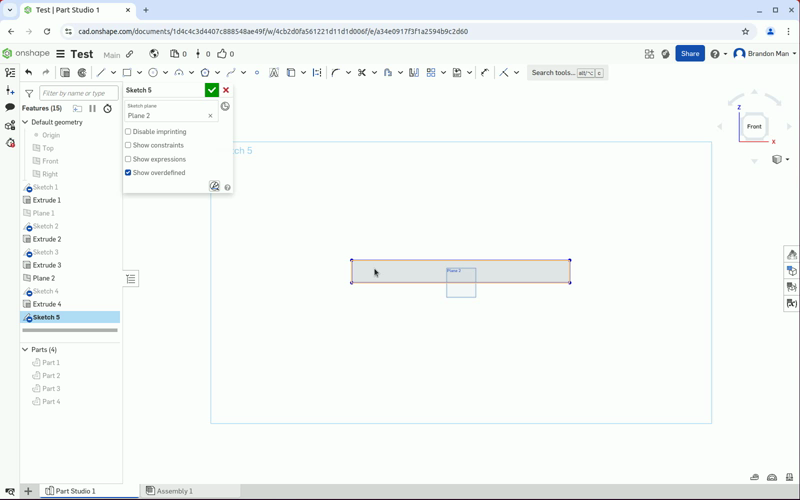
click(374, 268)
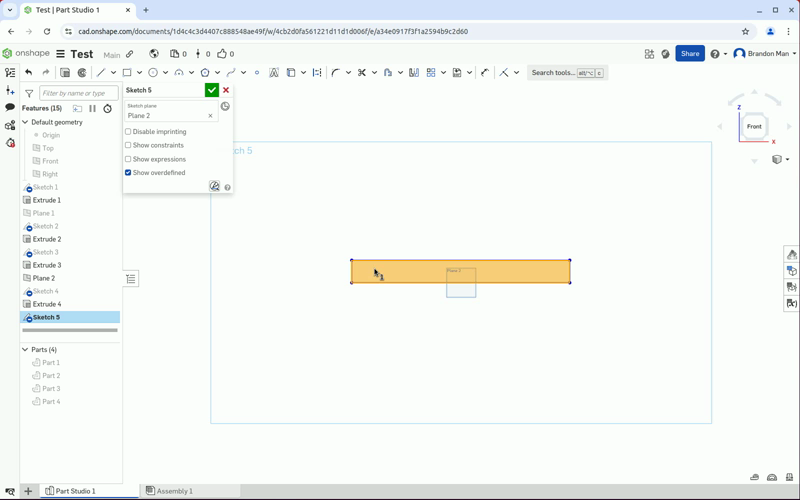
mouse_move(73, 352)
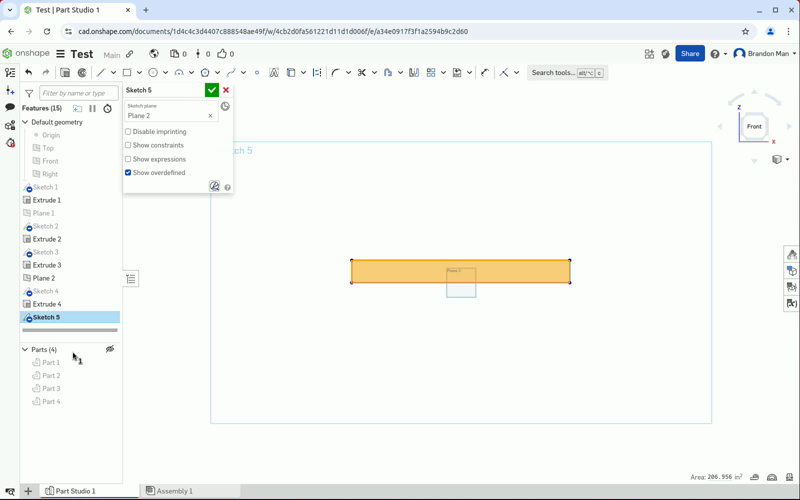
key(shift+y)
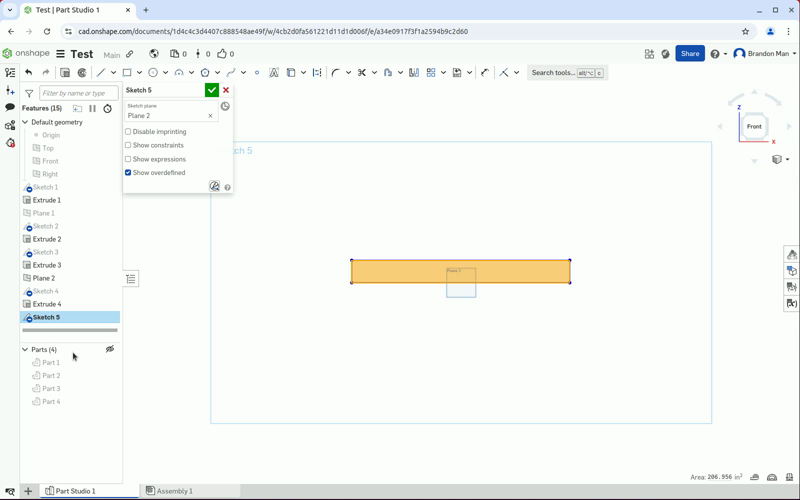
key(shift+e)
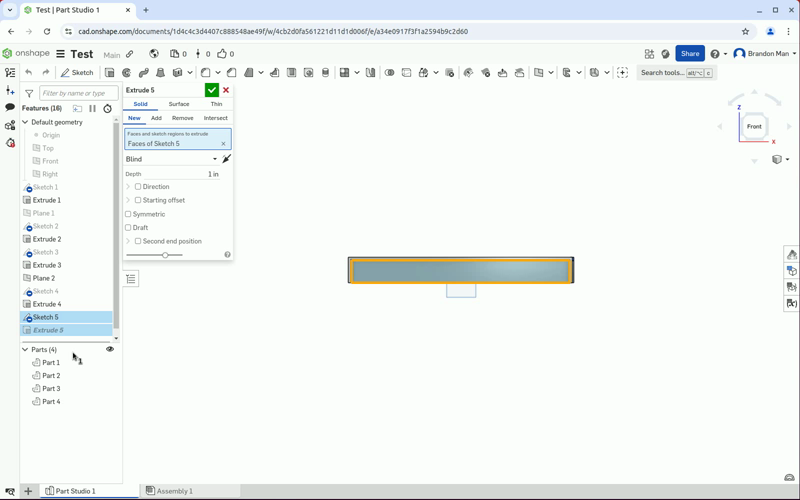
mouse_move(143, 106)
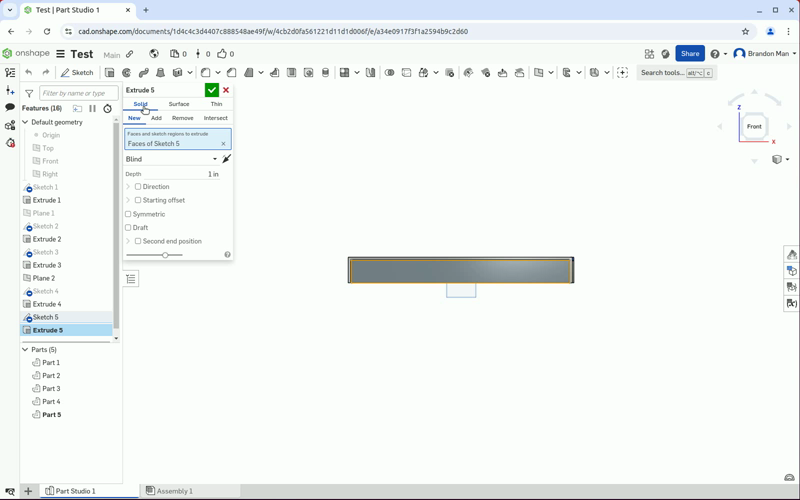
click(143, 106)
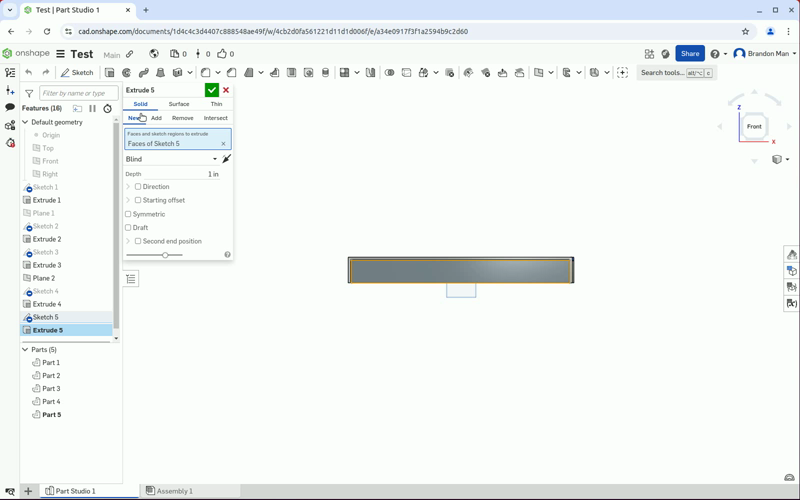
mouse_move(137, 120)
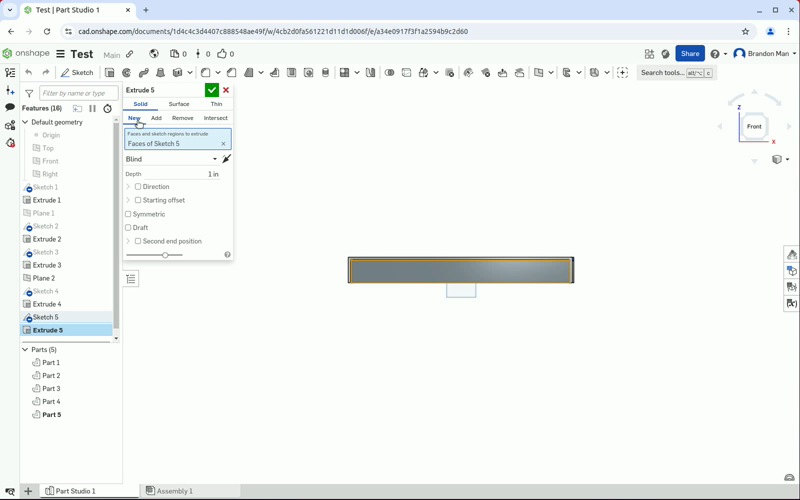
click(137, 120)
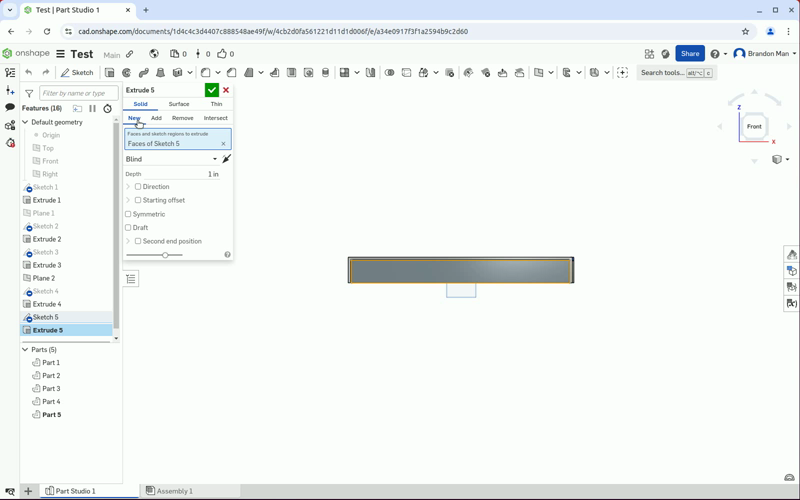
key(tab, 4)
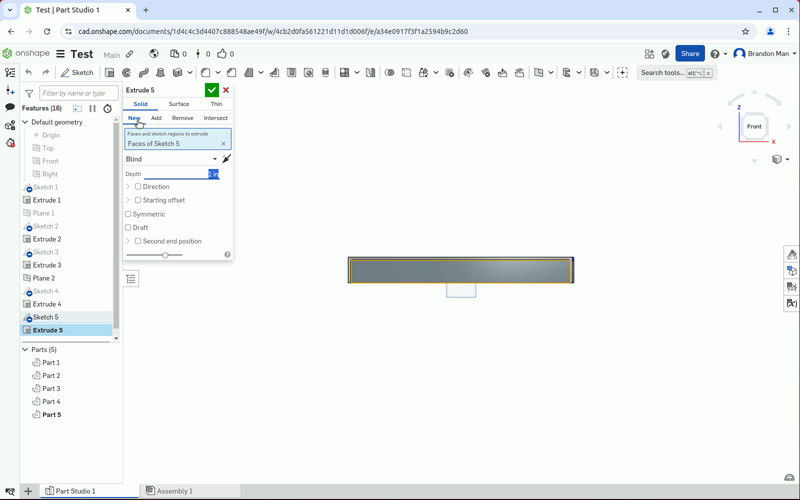
text(0.722)
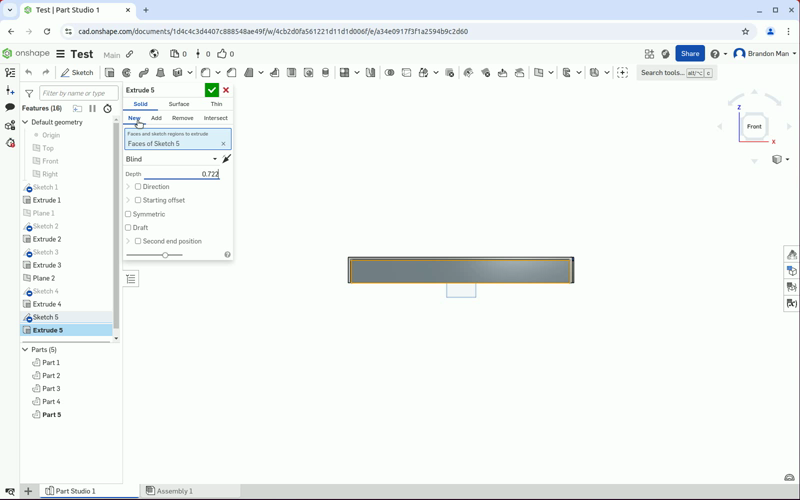
key(enter)
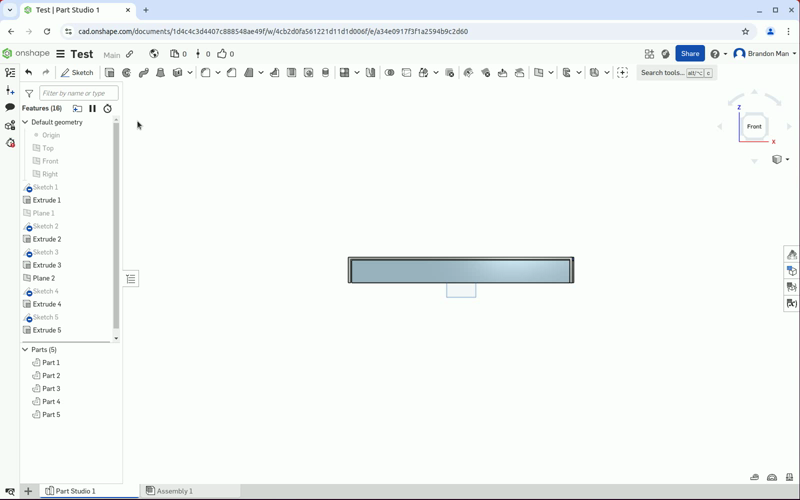
key(shift+h)
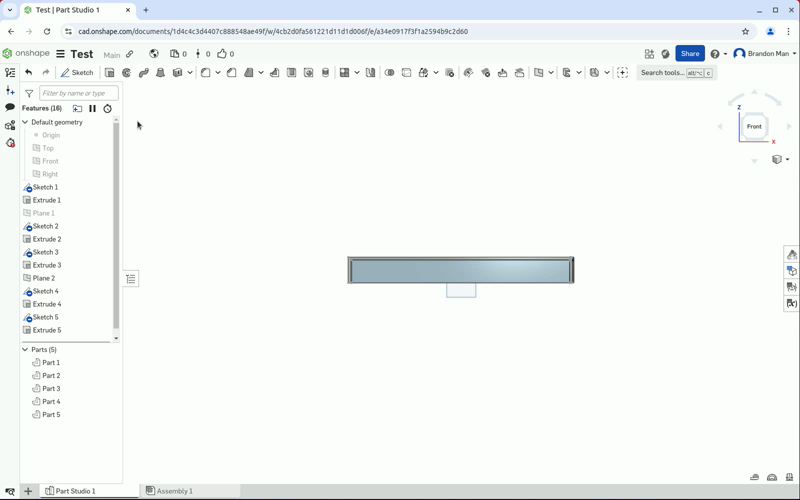
key(shift+h)
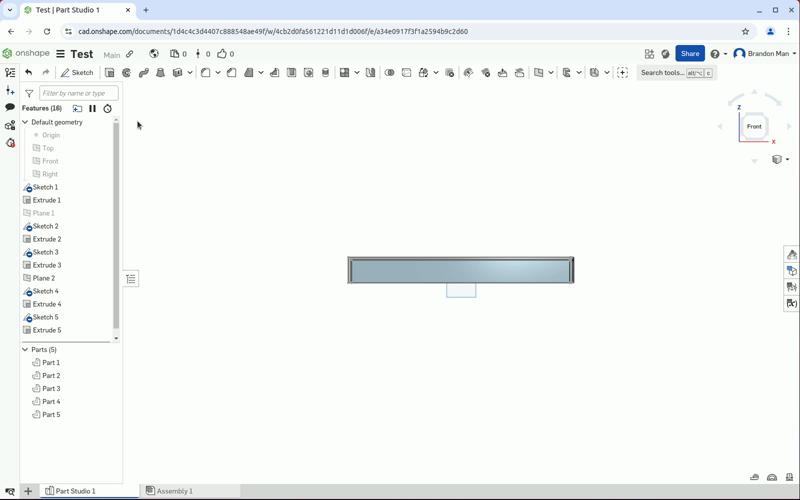
key(shift+7)
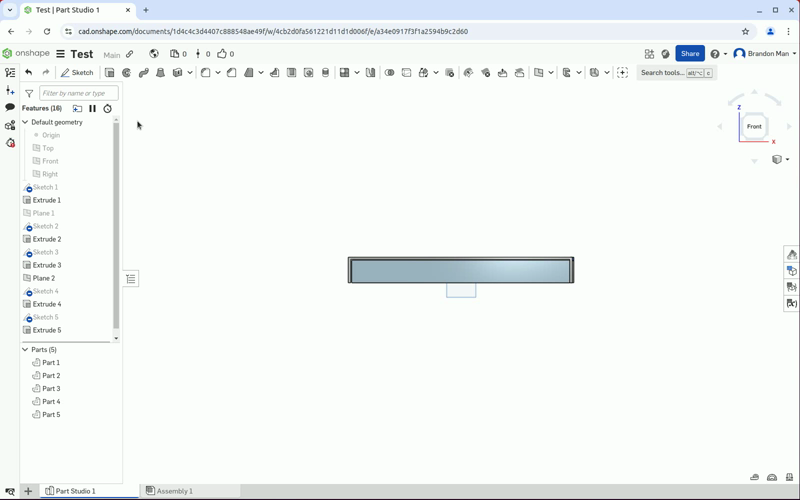
key(left, 2)
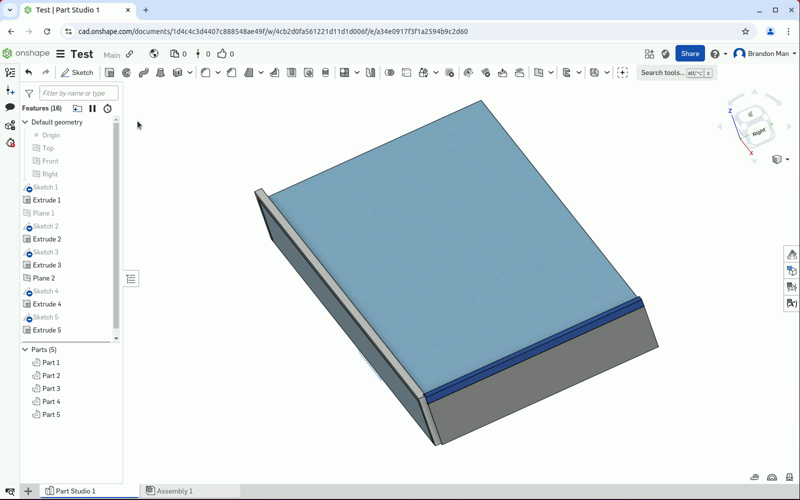
key(down, 2)
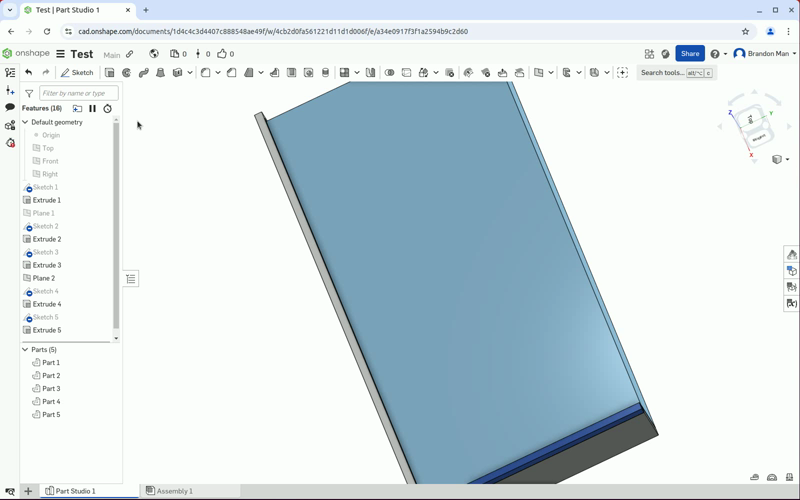
key(up, 2)
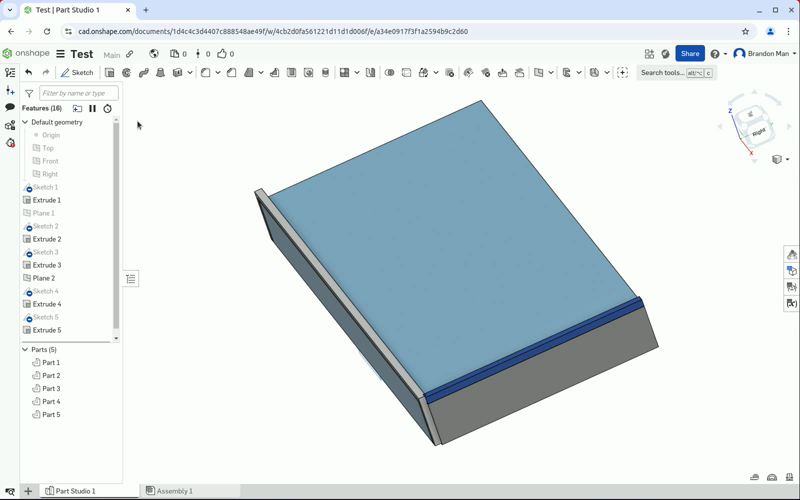
key(right, 2)
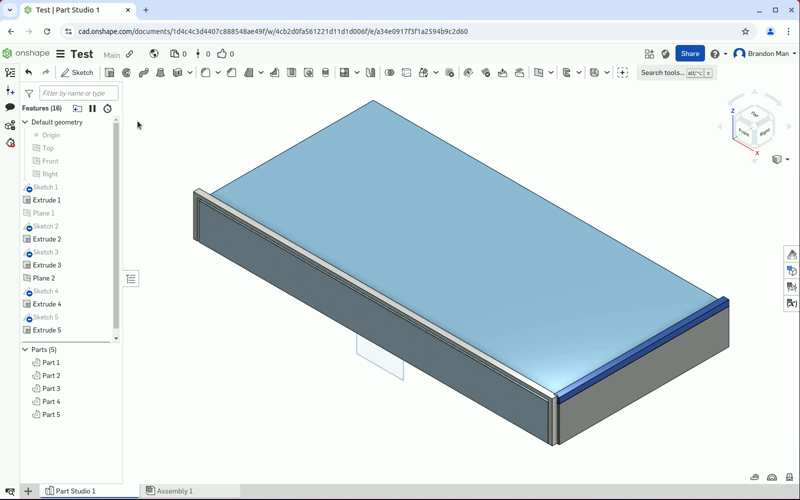
mouse_move(69, 189)
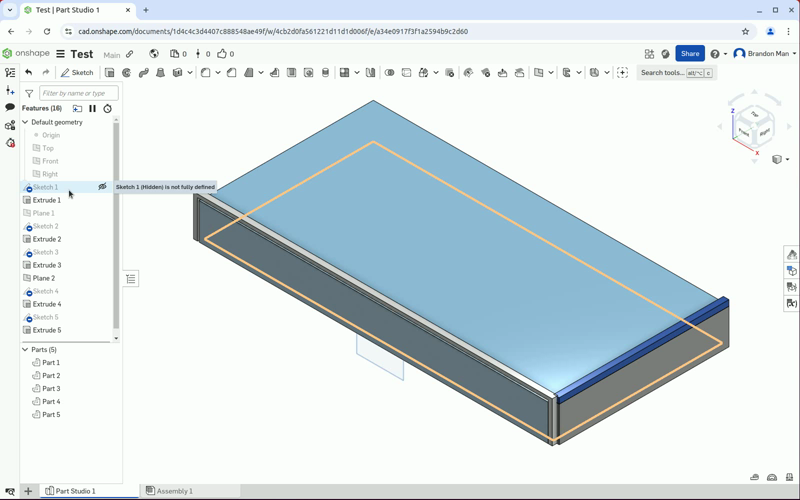
click(69, 189)